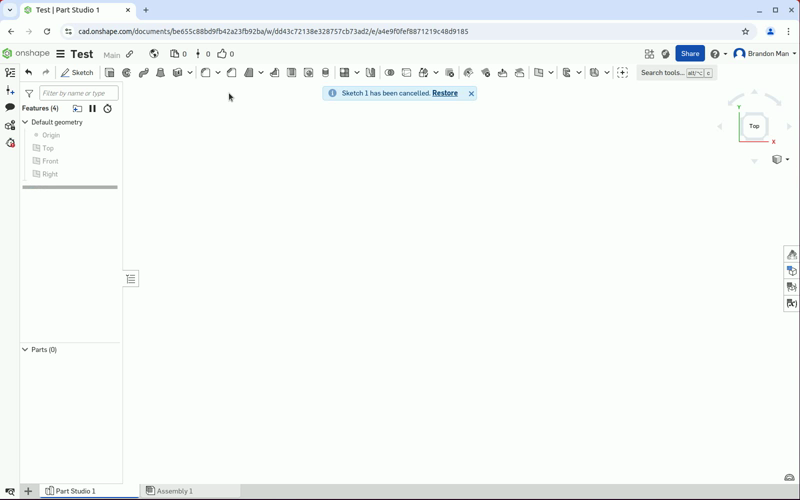
key(shift+h)
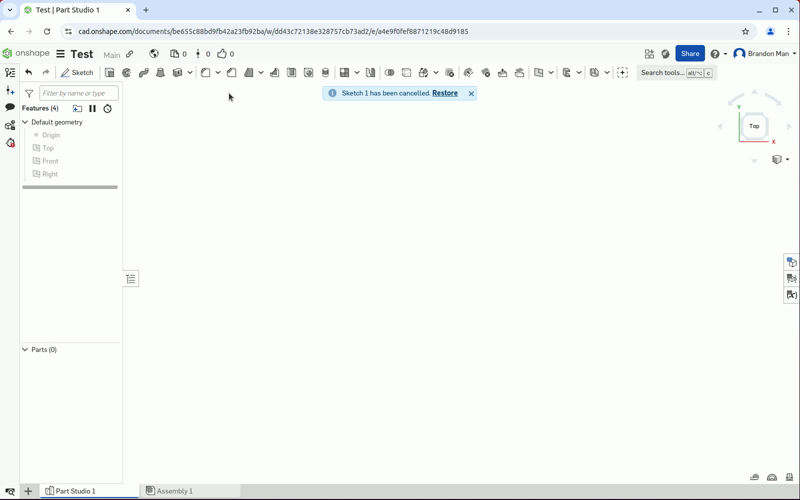
mouse_move(73, 352)
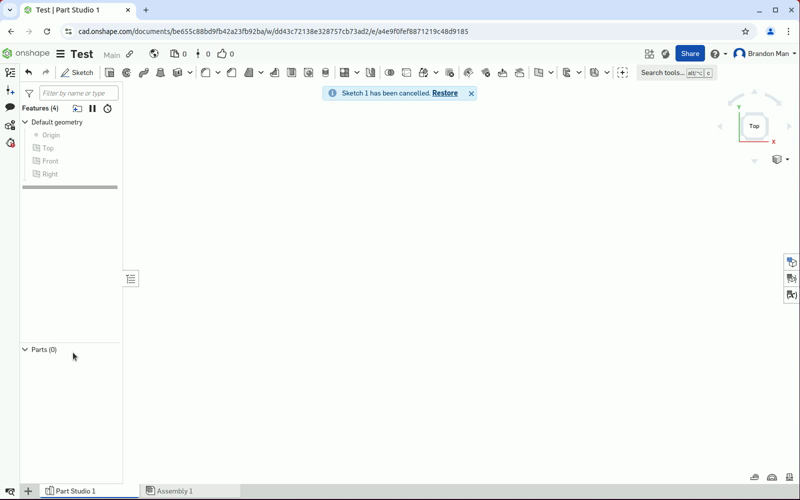
key(y)
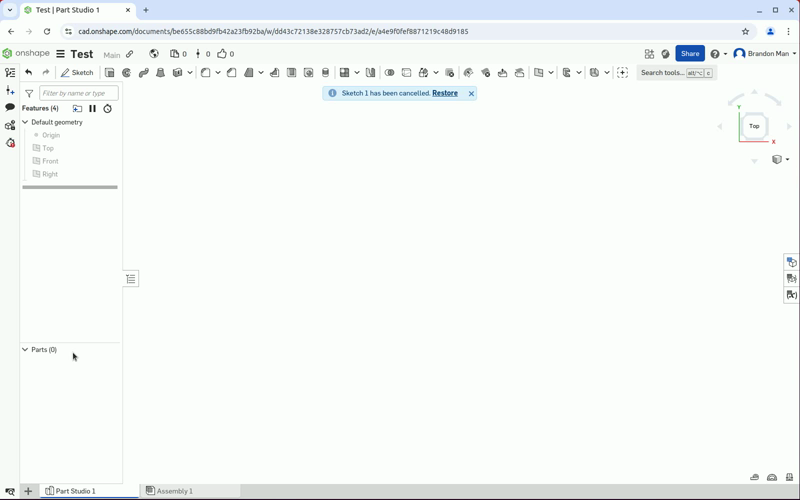
key(shift+p)
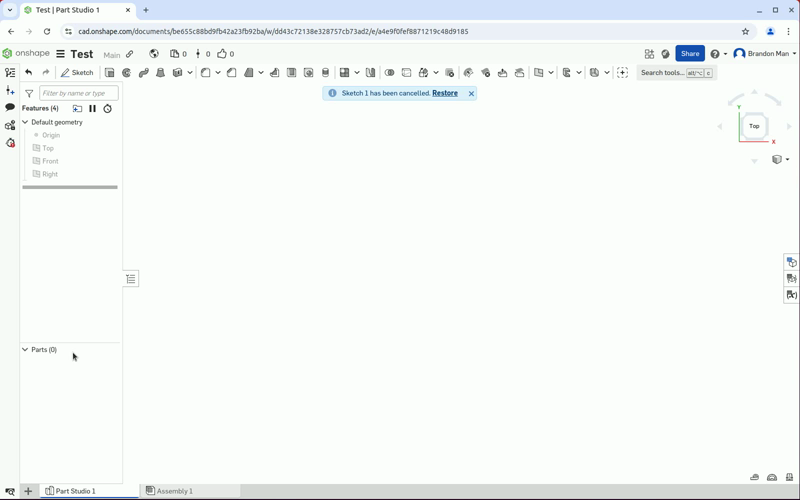
key(space)
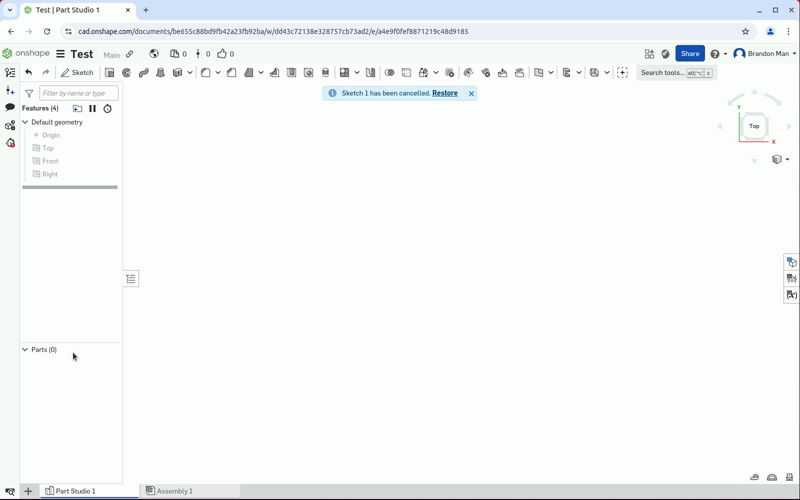
key_down(shift)
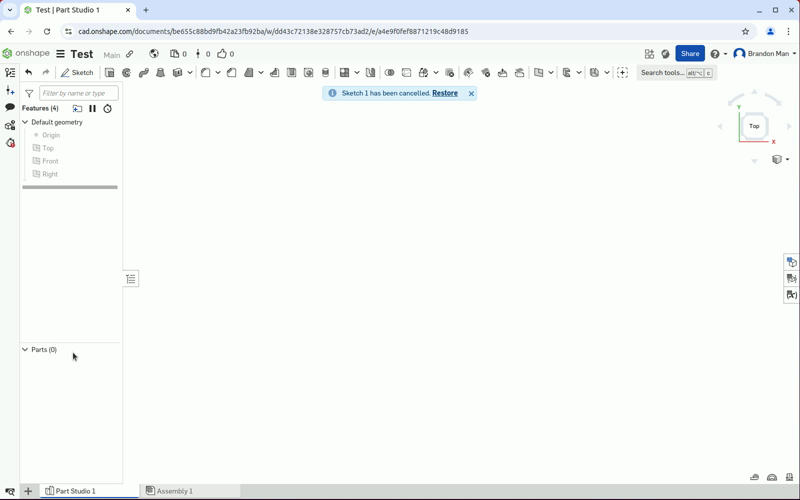
key(up)
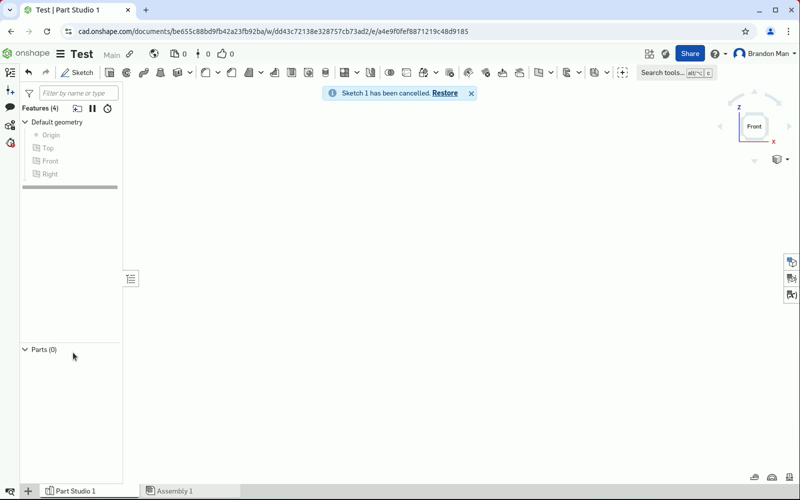
key_up(shift)
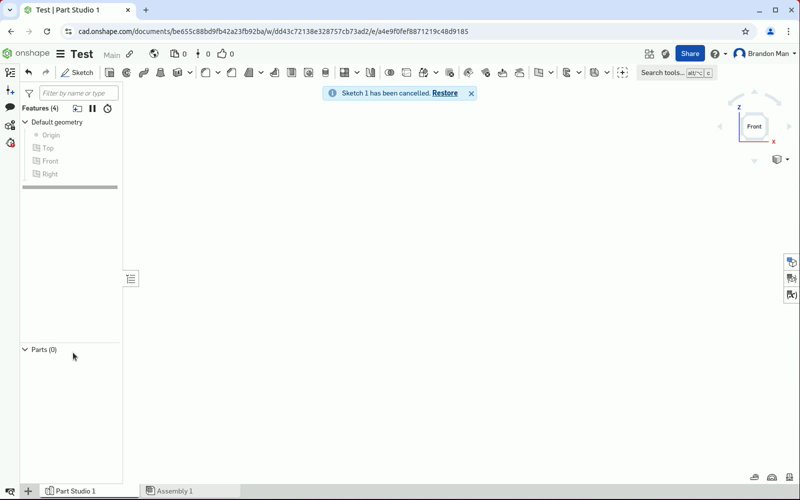
mouse_move(73, 352)
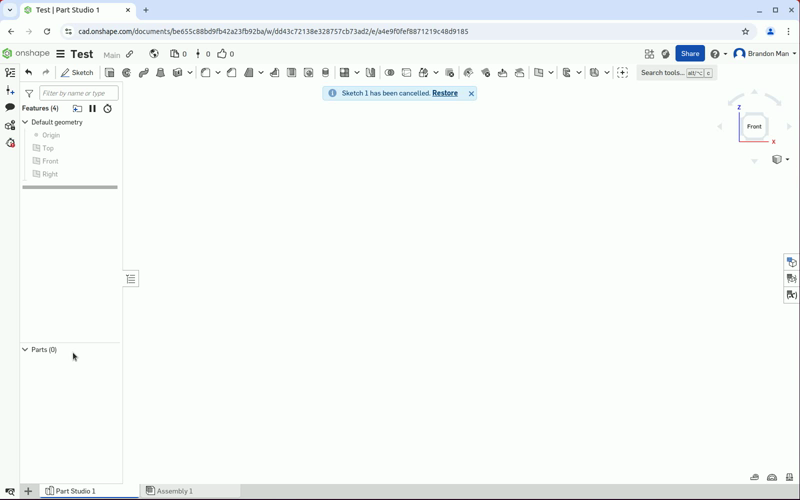
key(shift+y)
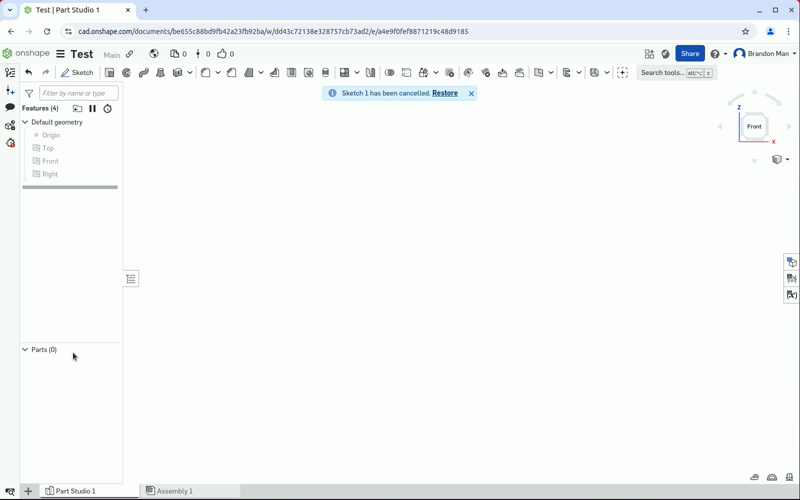
key(shift+s)
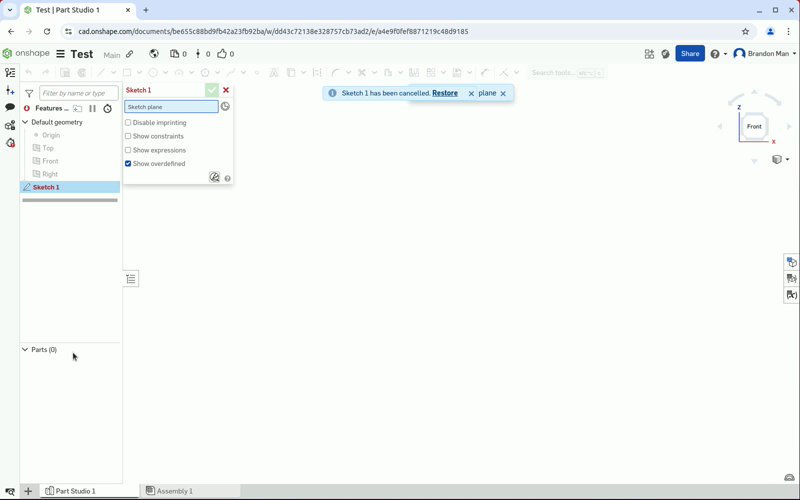
mouse_move(73, 163)
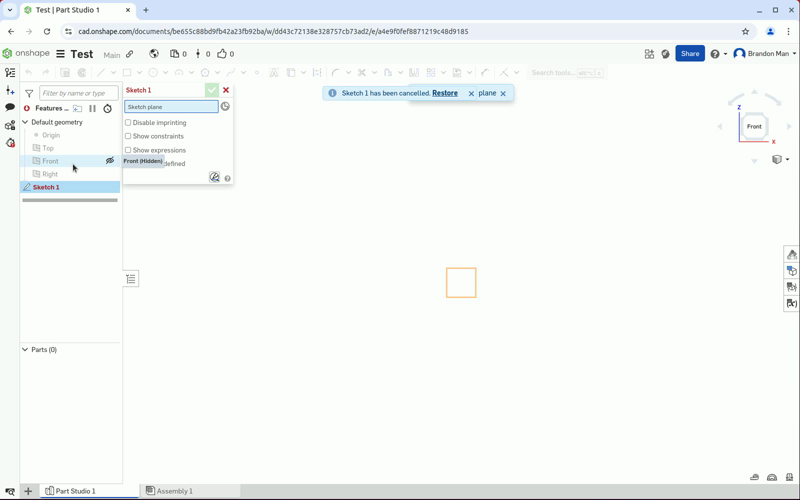
click(73, 163)
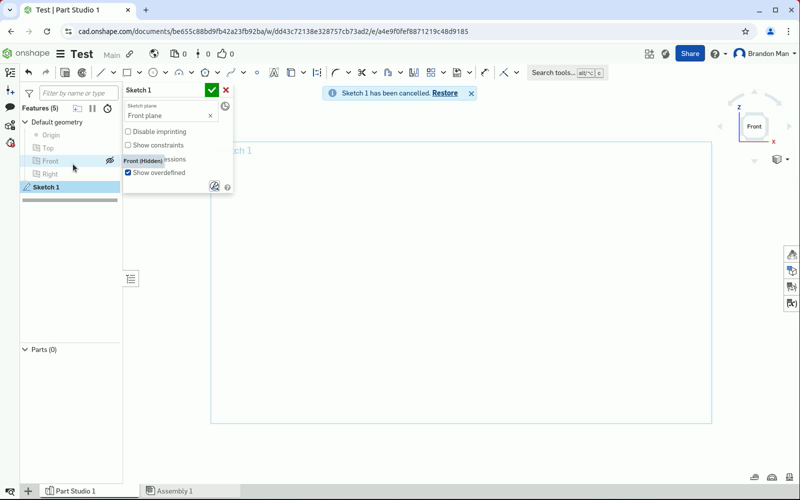
mouse_move(73, 352)
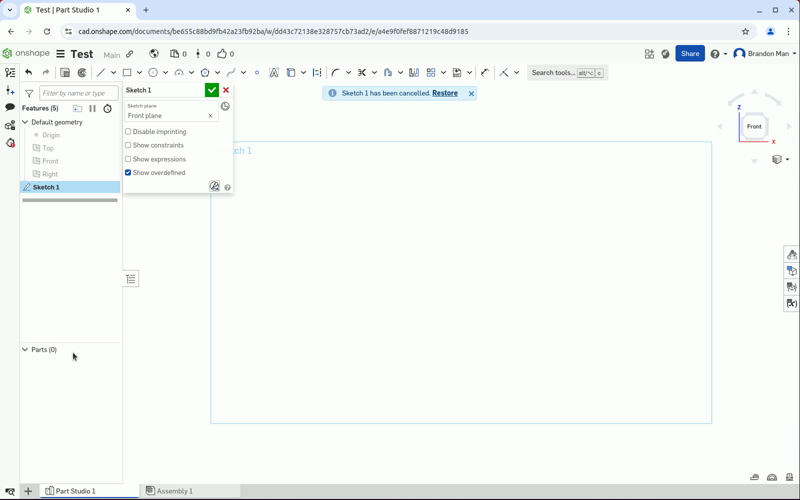
key(y)
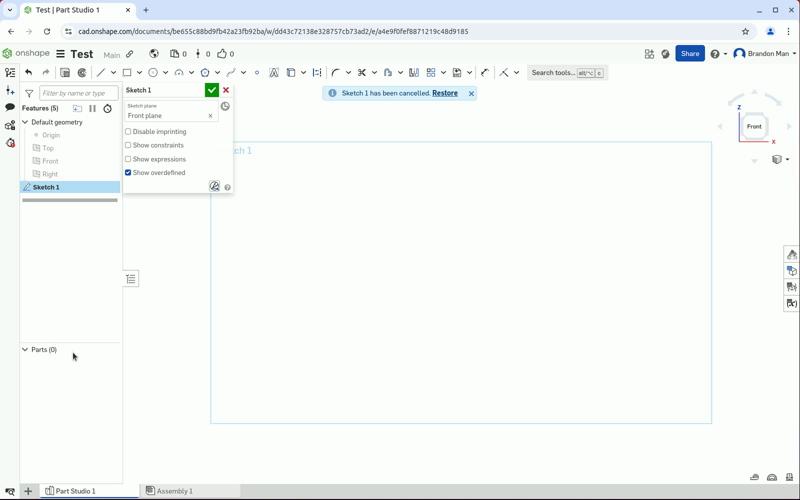
key(a)
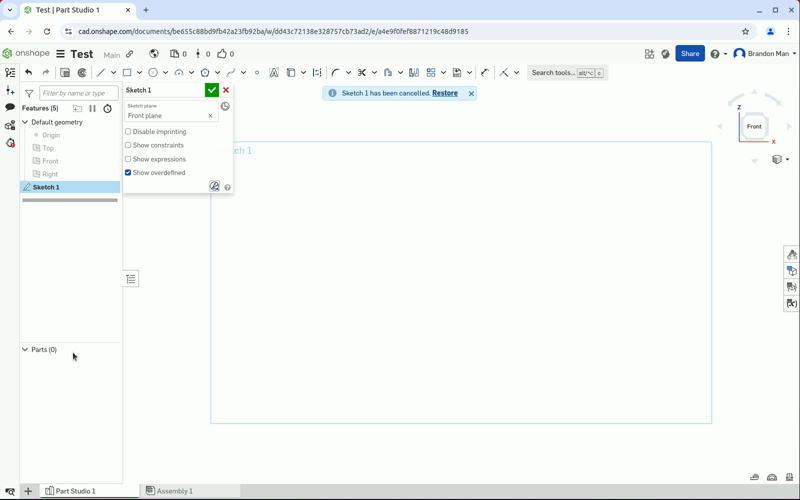
key_down(shift)
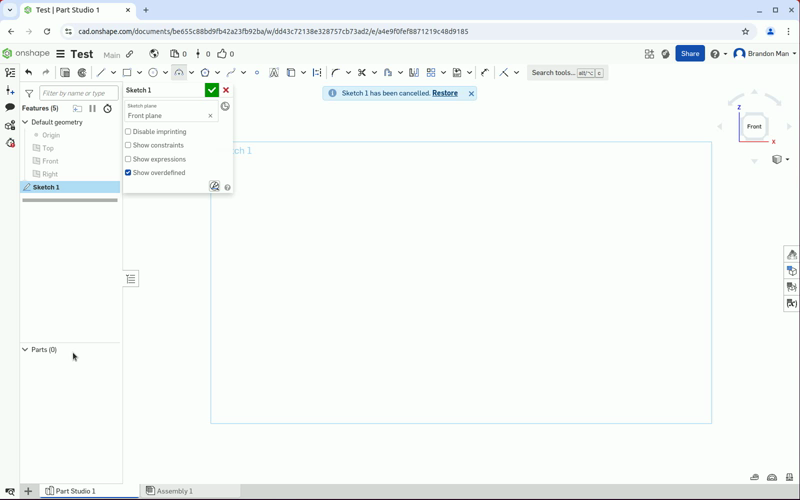
mouse_move(369, 261)
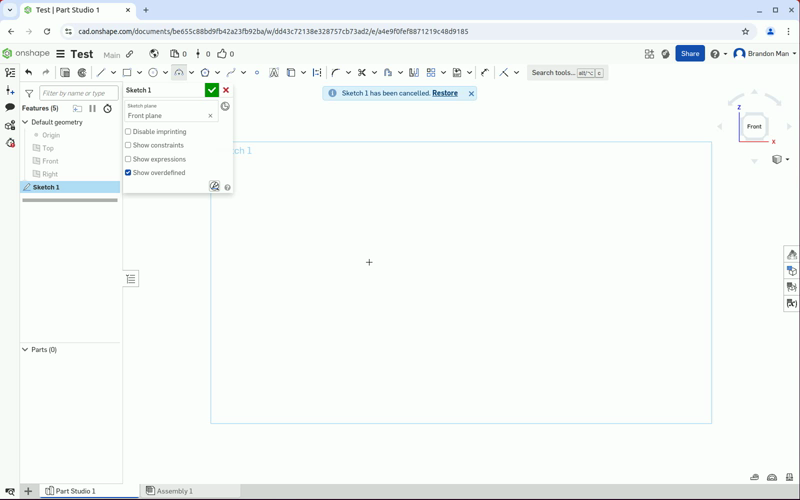
click(369, 261)
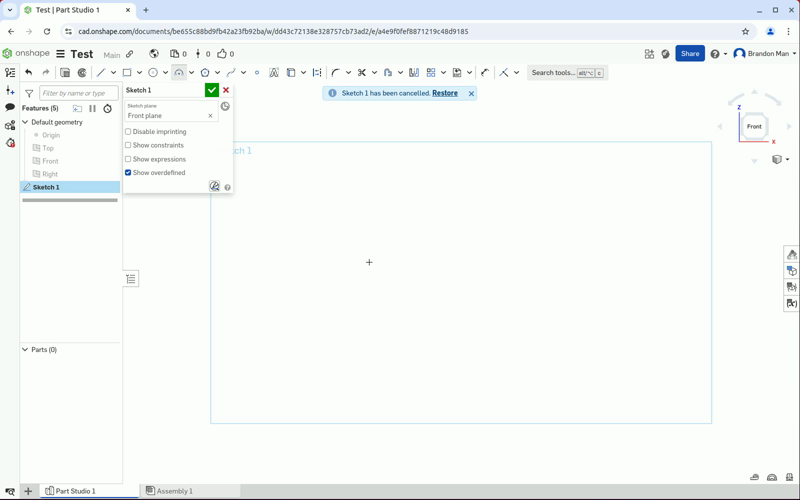
key_up(shift)
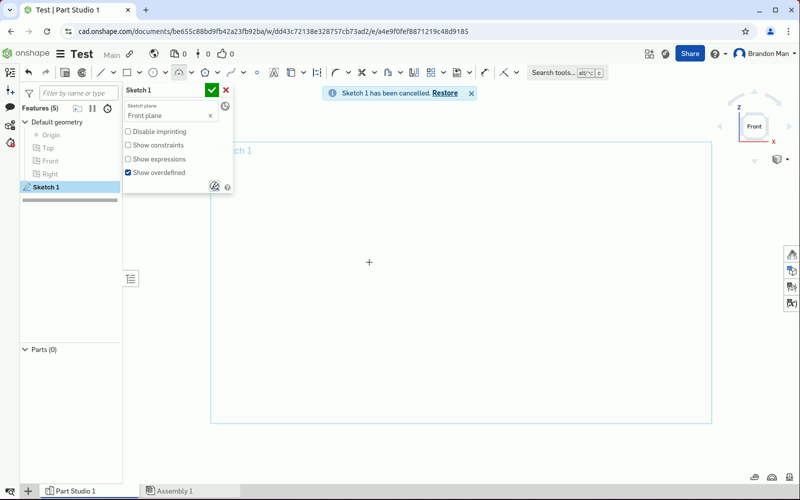
key_down(shift)
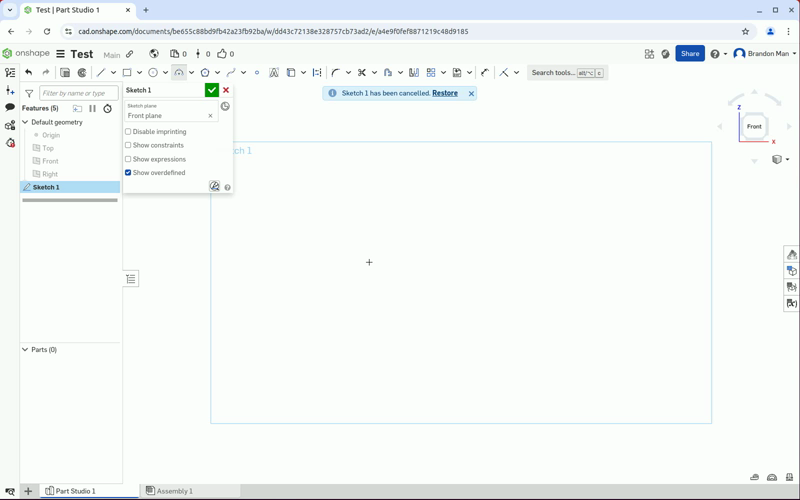
mouse_move(390, 282)
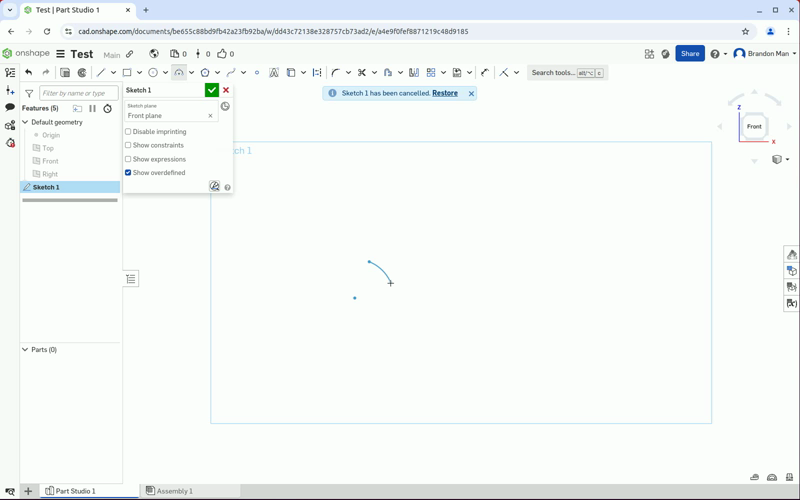
click(390, 282)
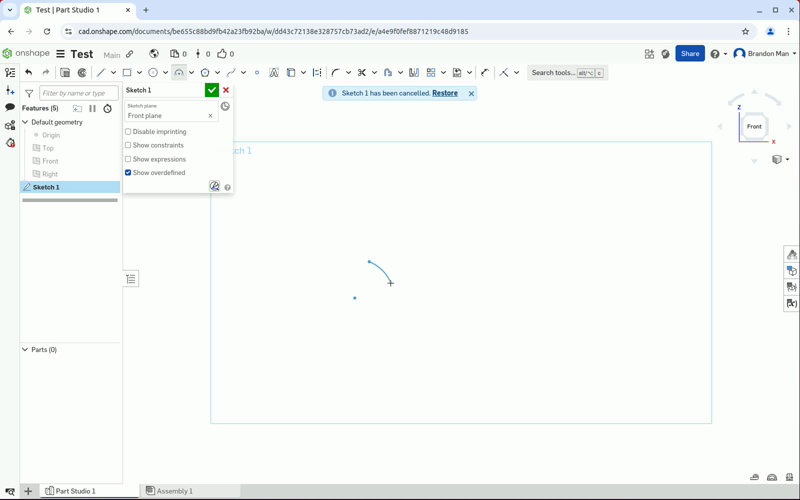
mouse_move(384, 267)
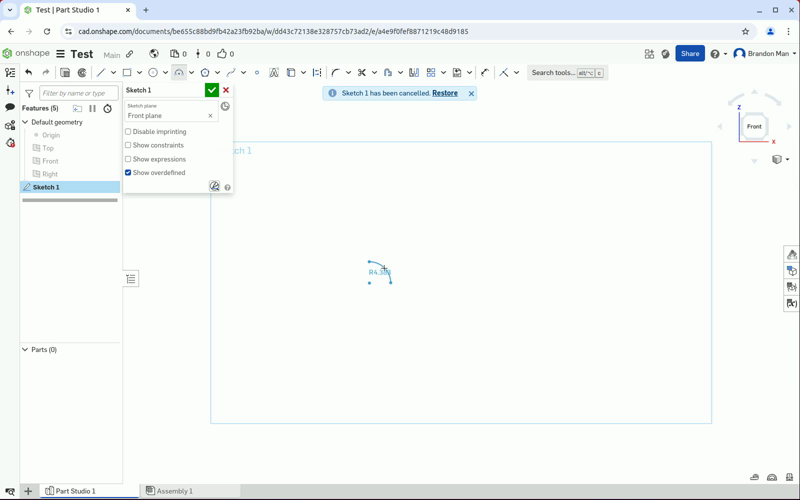
click(384, 267)
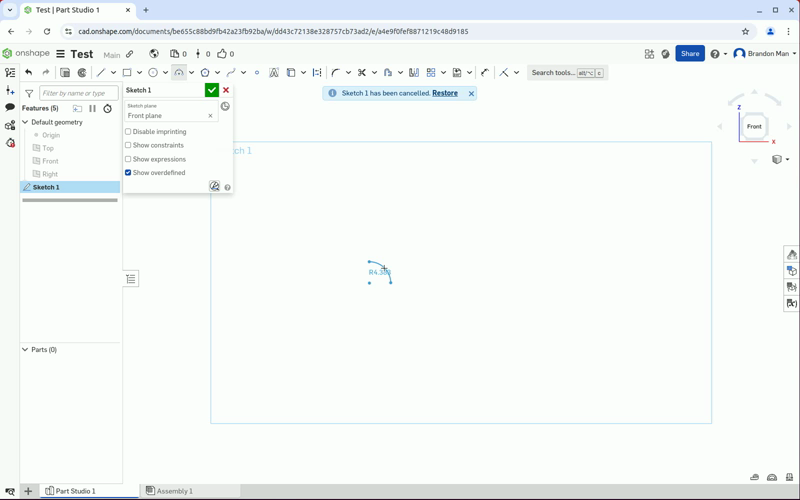
key_up(shift)
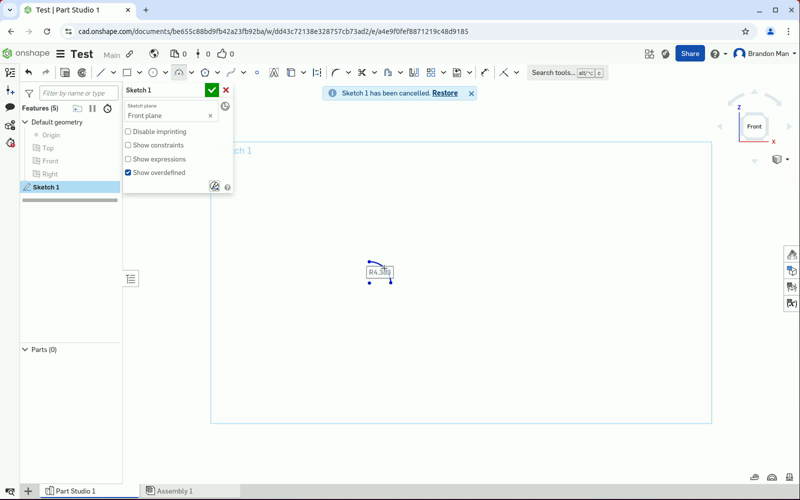
key(esc)
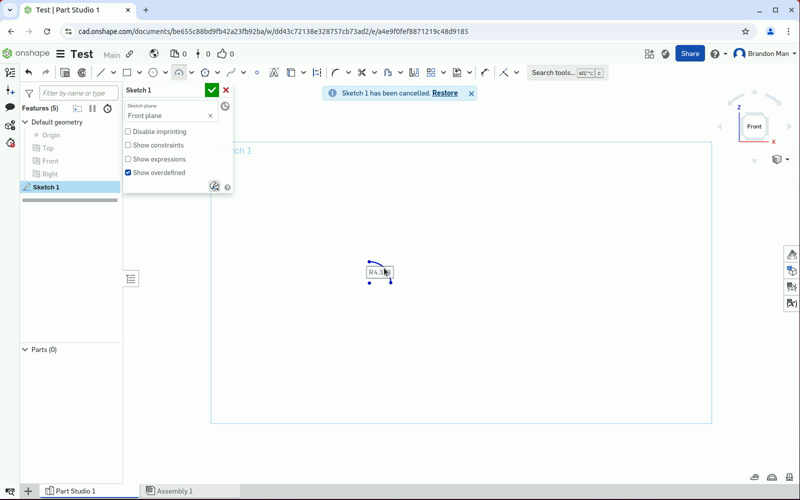
key(l)
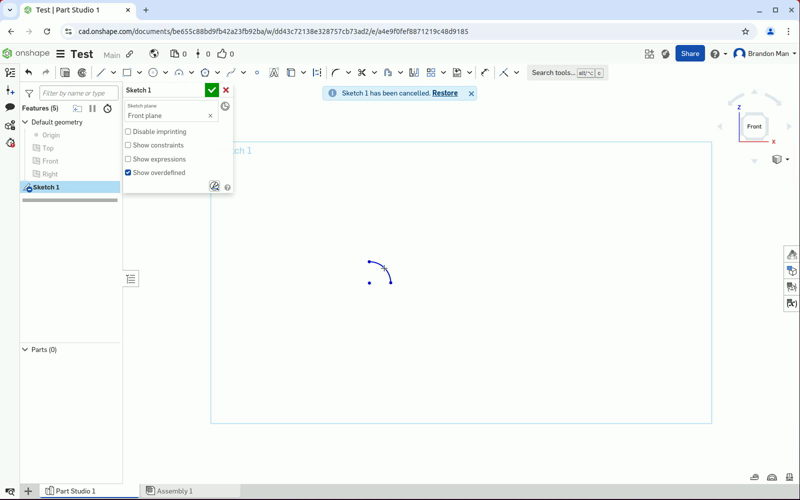
mouse_move(390, 282)
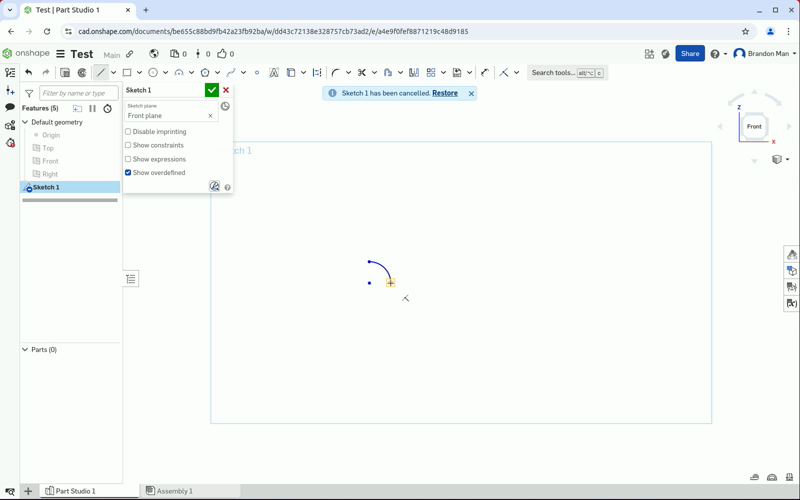
click(390, 282)
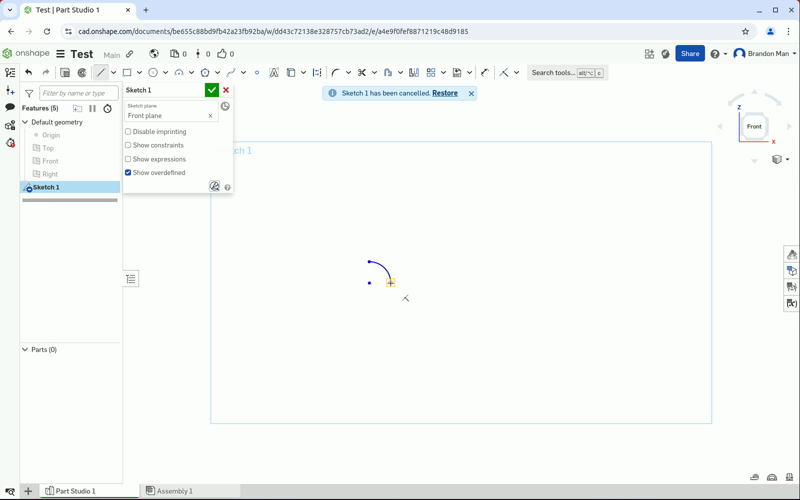
key_down(shift)
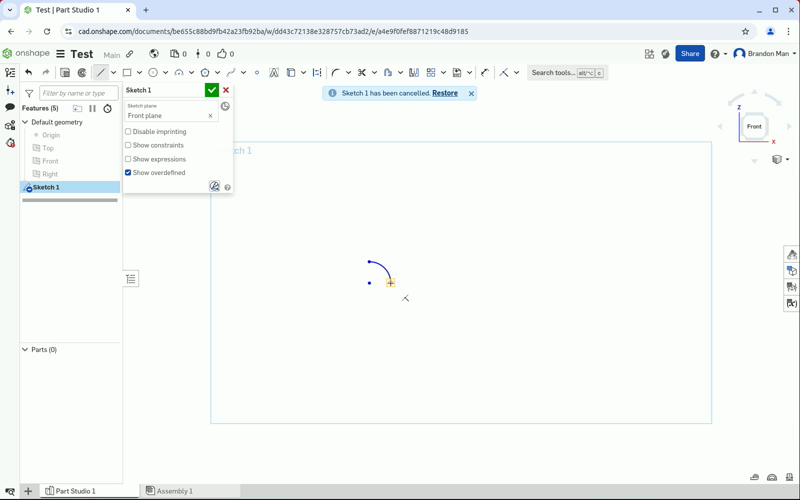
mouse_move(420, 282)
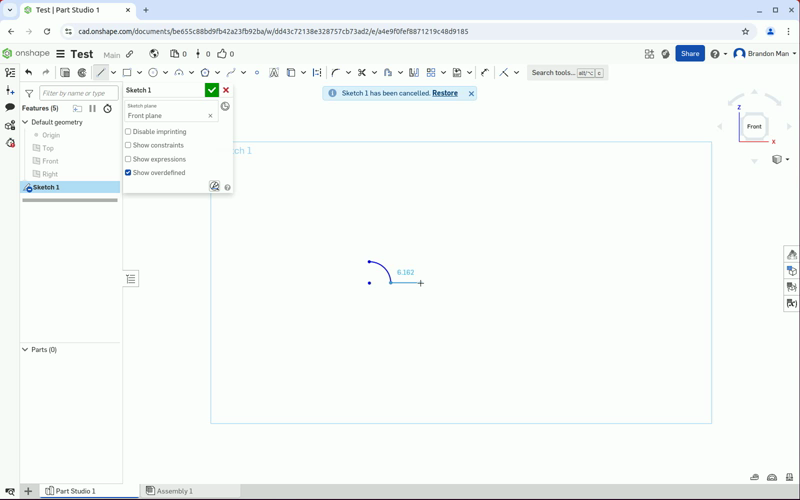
mouse_move(430, 282)
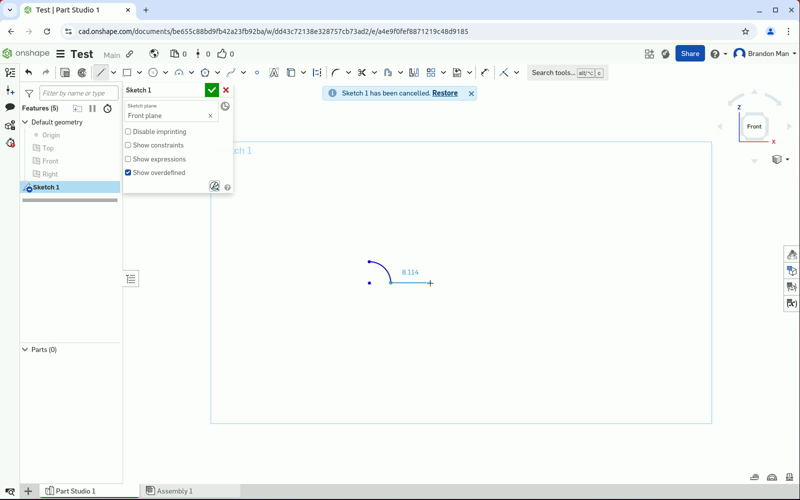
click(430, 282)
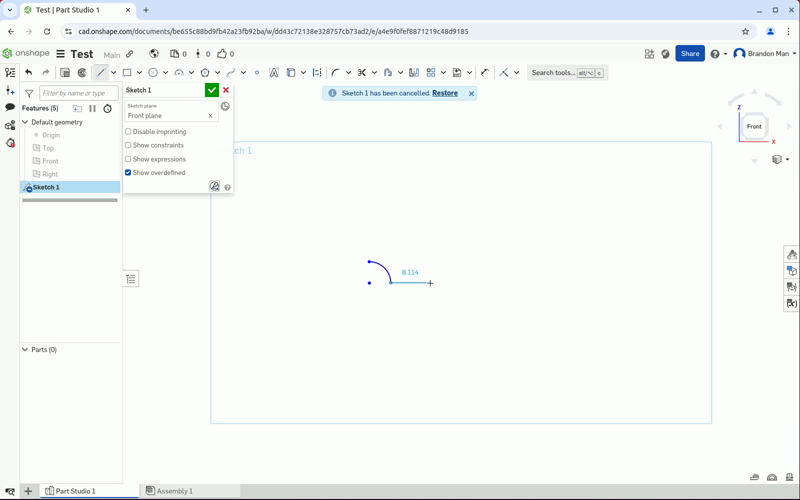
key_up(shift)
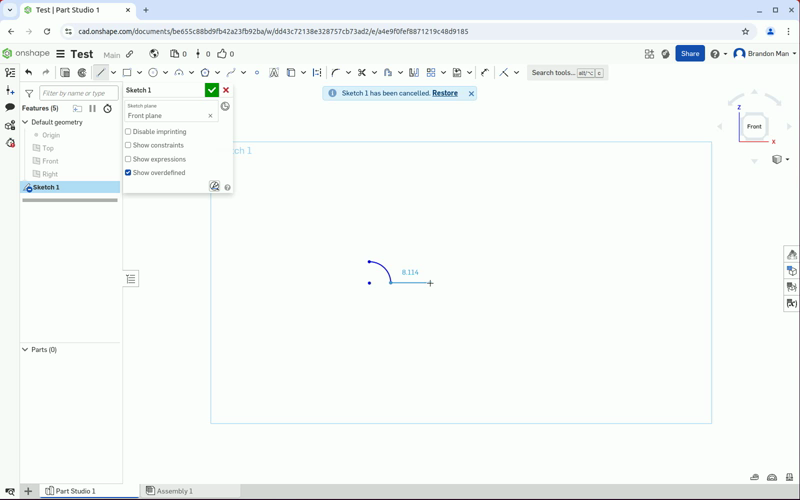
key(esc)
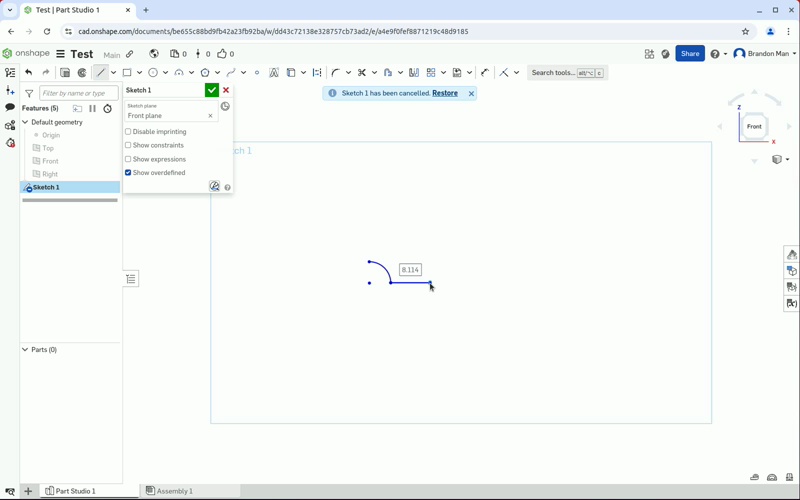
key(a)
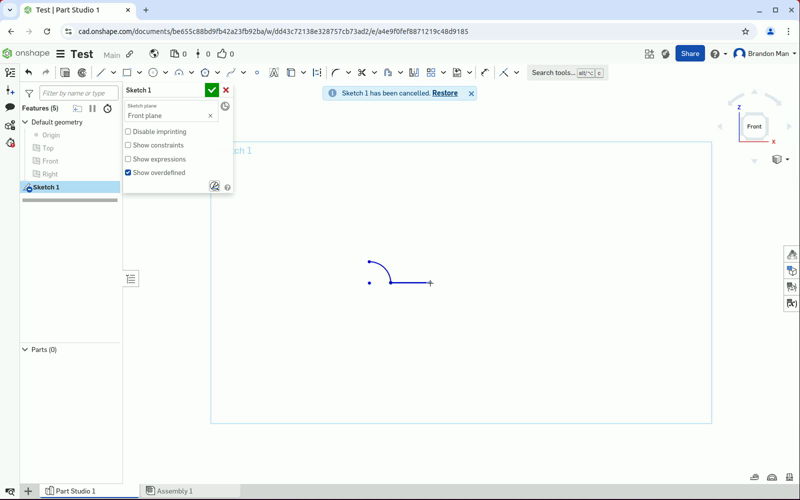
mouse_move(430, 282)
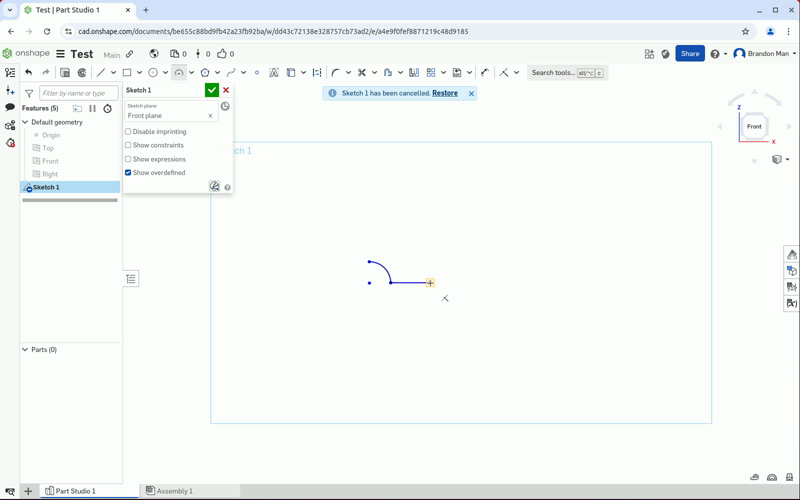
click(430, 282)
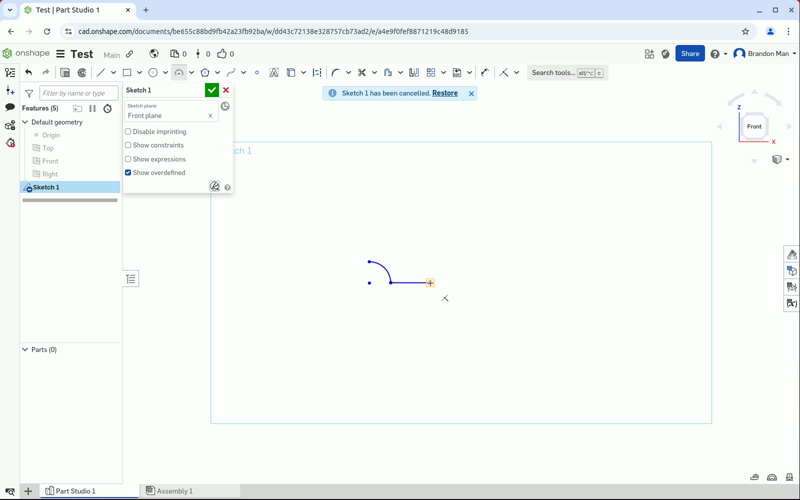
key_down(shift)
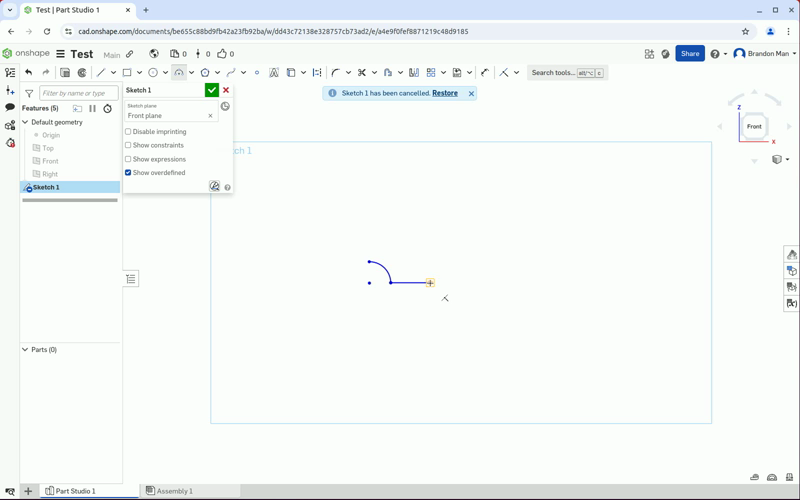
mouse_move(453, 253)
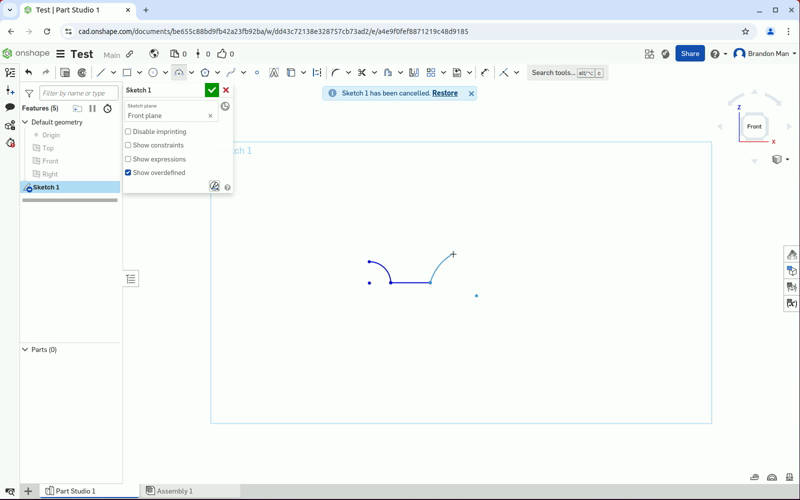
click(453, 253)
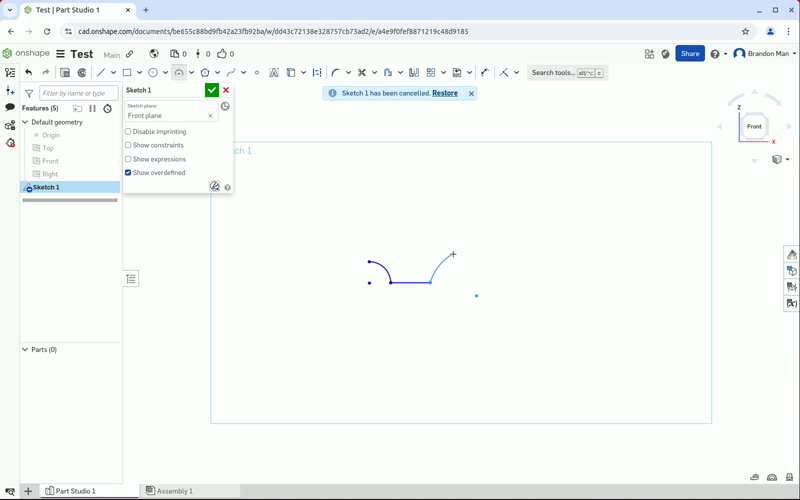
mouse_move(436, 264)
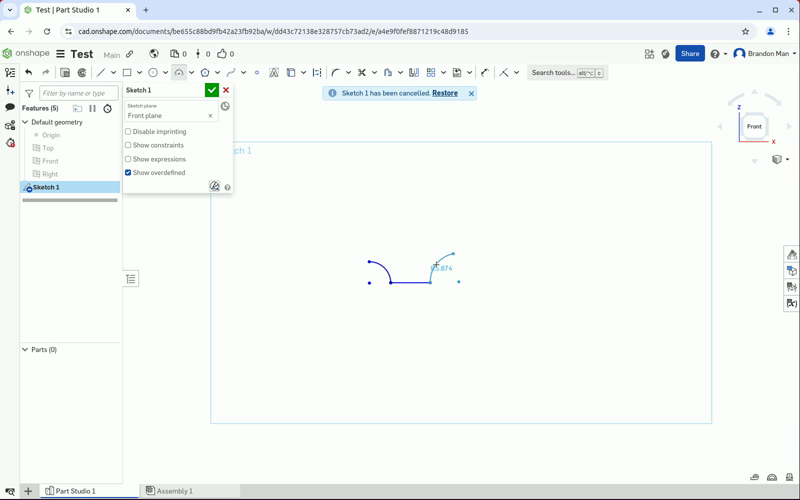
click(436, 264)
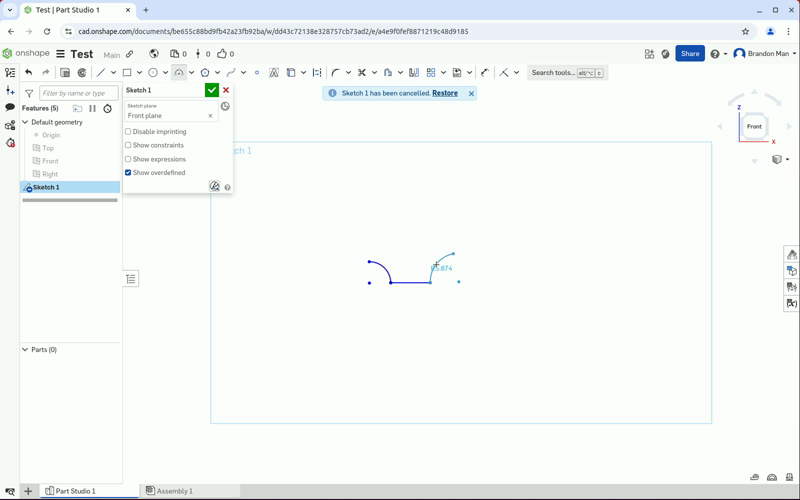
key_up(shift)
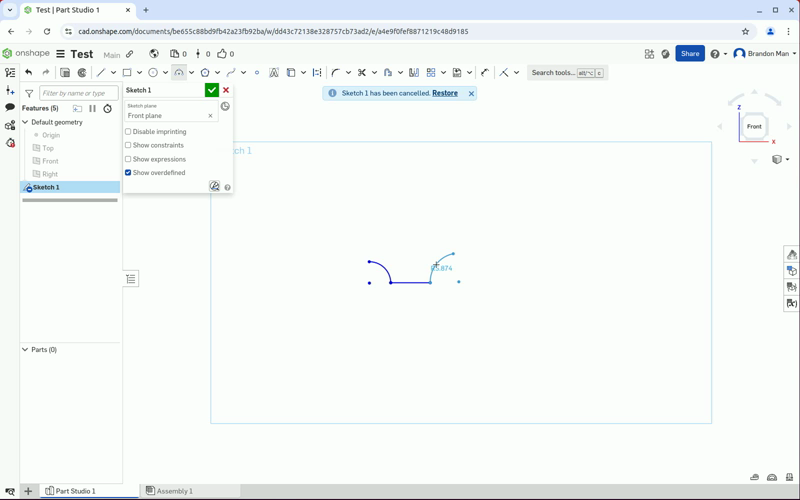
key(esc)
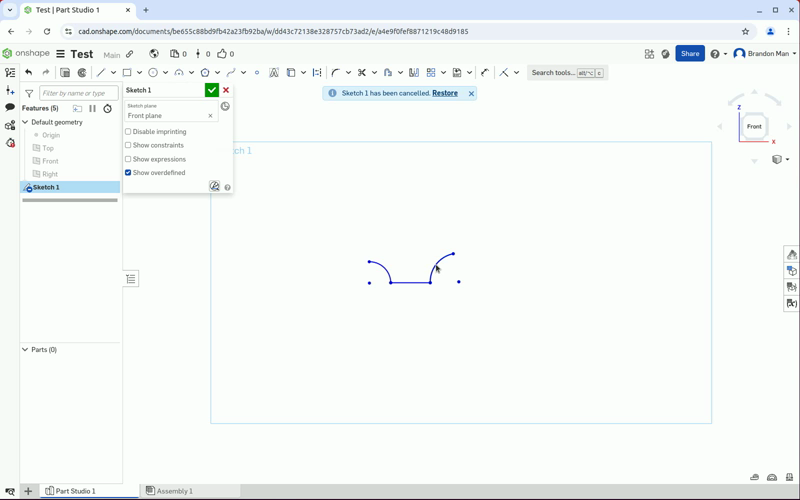
key(l)
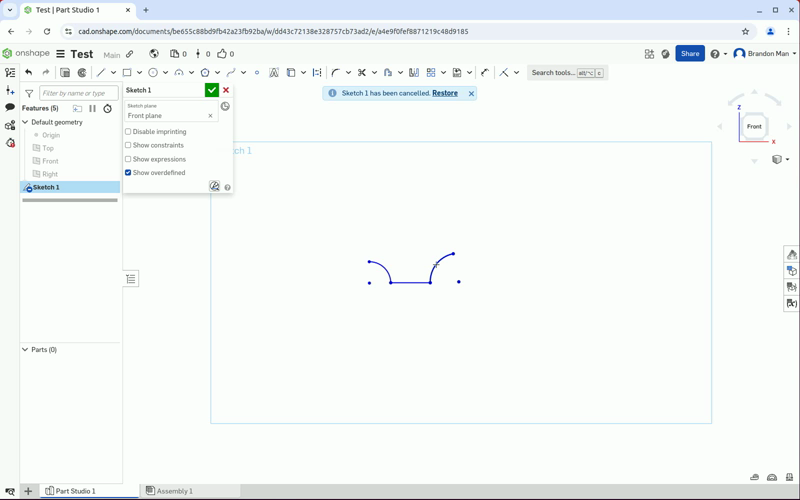
mouse_move(453, 253)
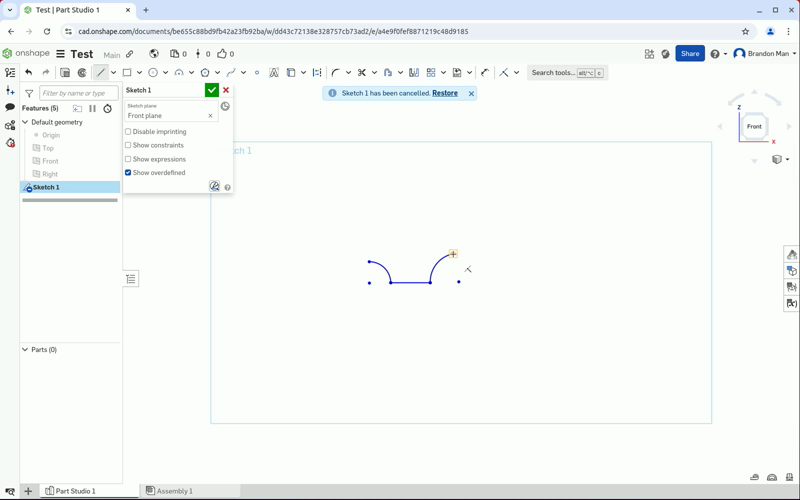
click(453, 253)
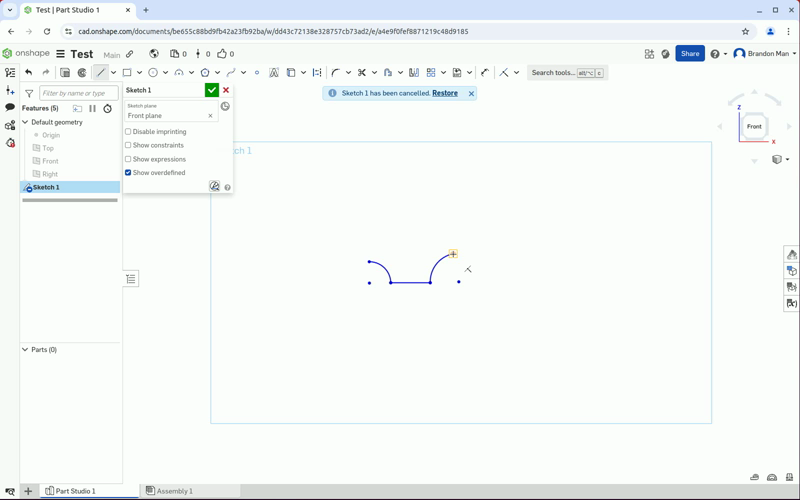
key_down(shift)
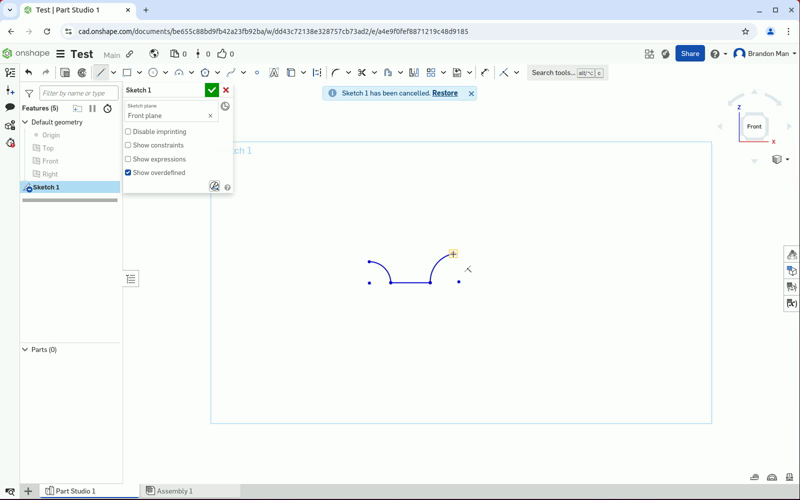
mouse_move(369, 261)
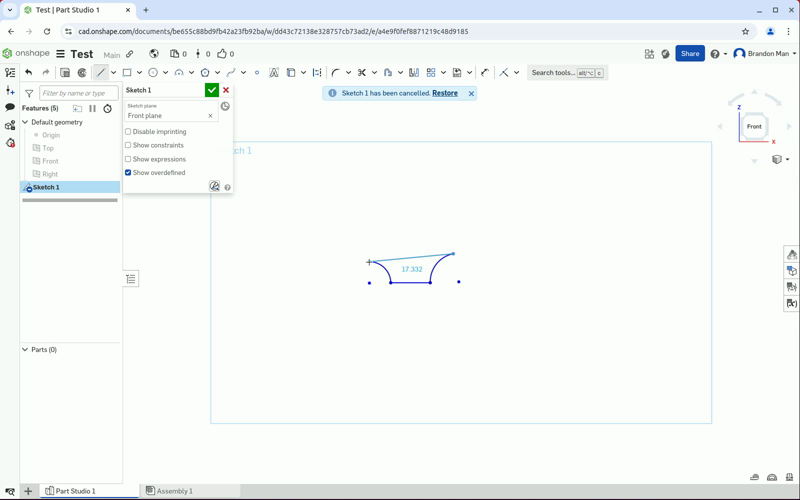
key_up(shift)
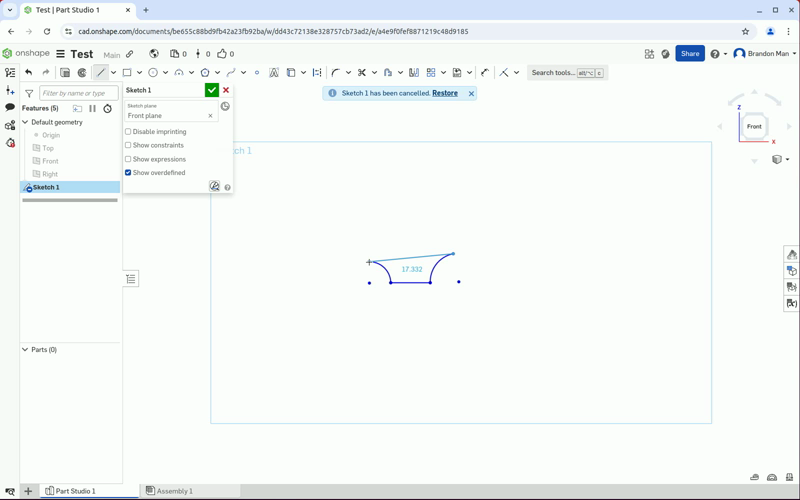
click(369, 261)
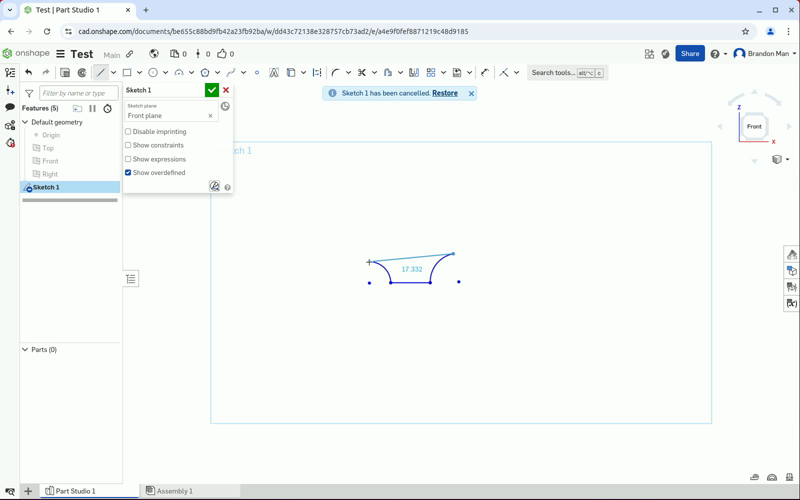
key(esc)
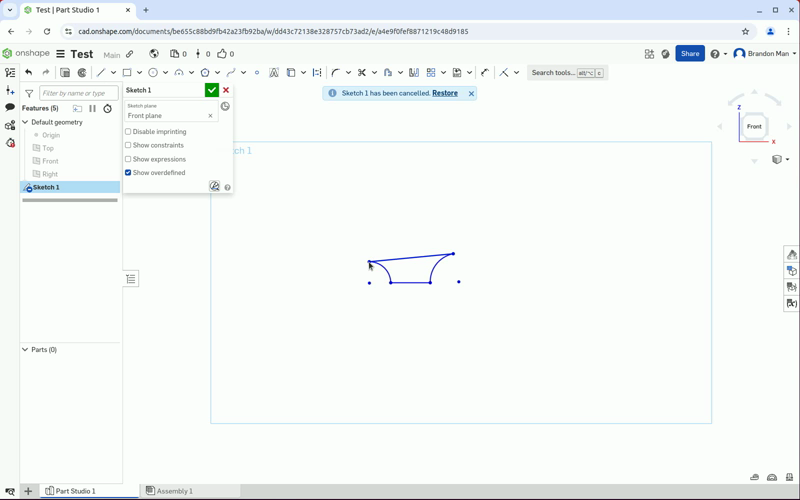
mouse_move(415, 264)
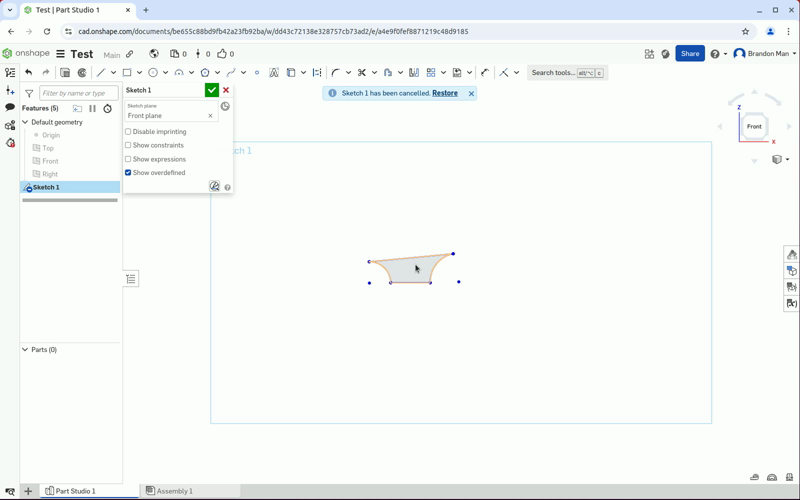
scroll(6)
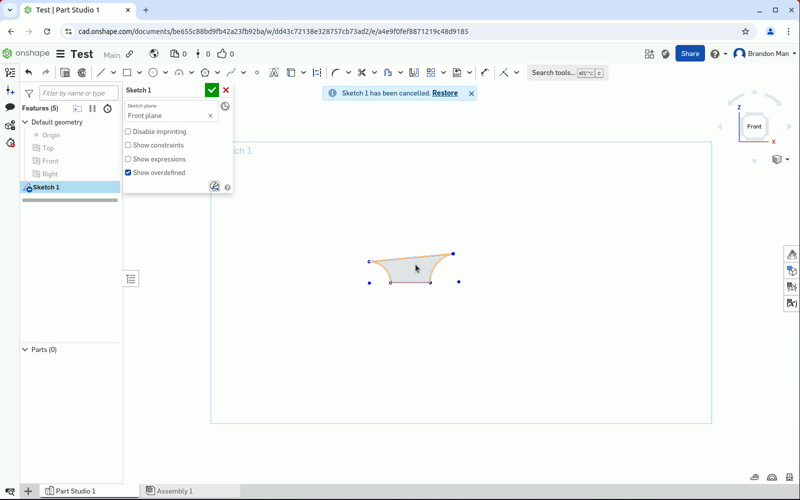
scroll(6)
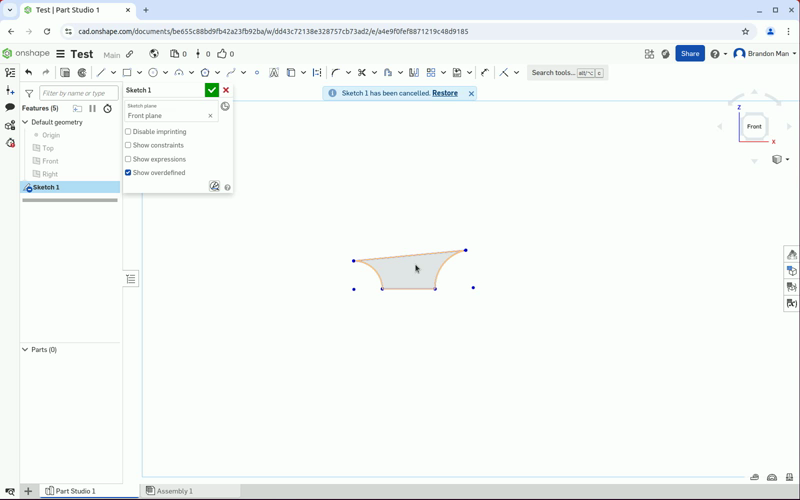
scroll(6)
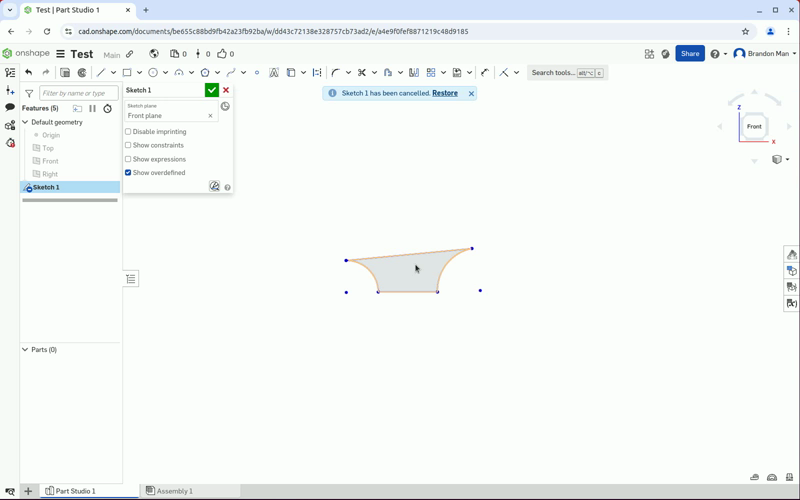
scroll(6)
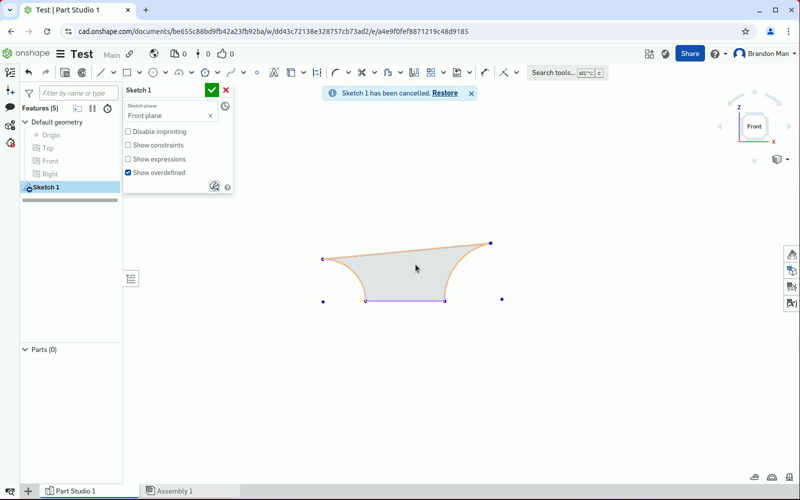
scroll(6)
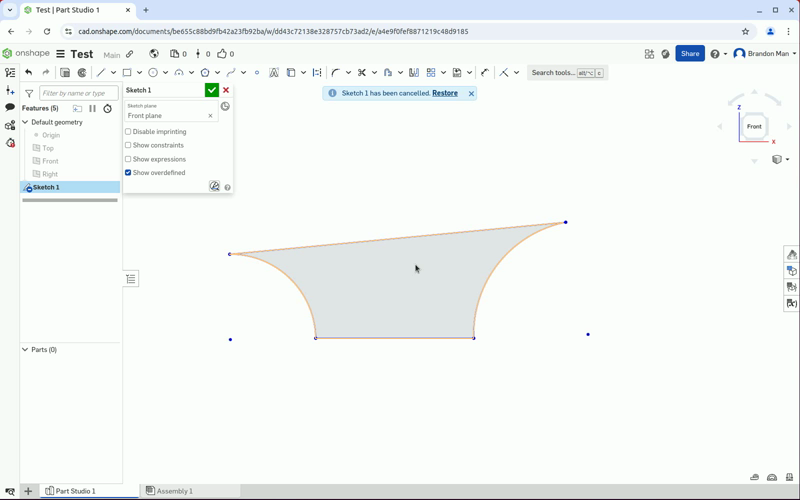
scroll(6)
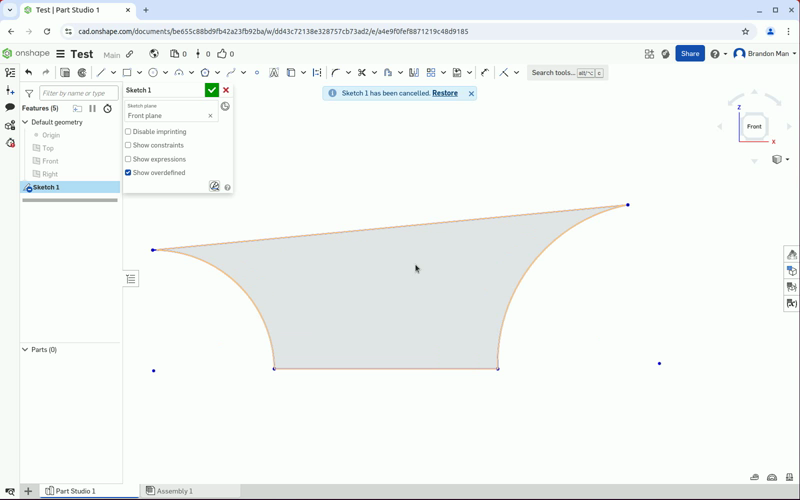
scroll(6)
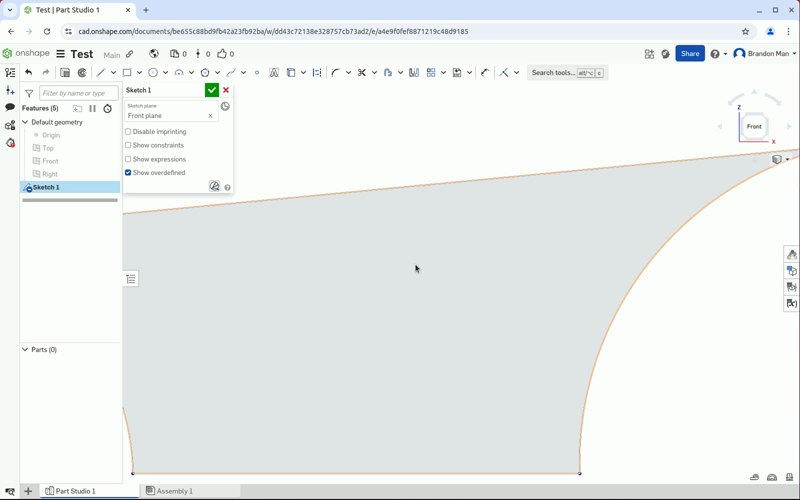
click(415, 264)
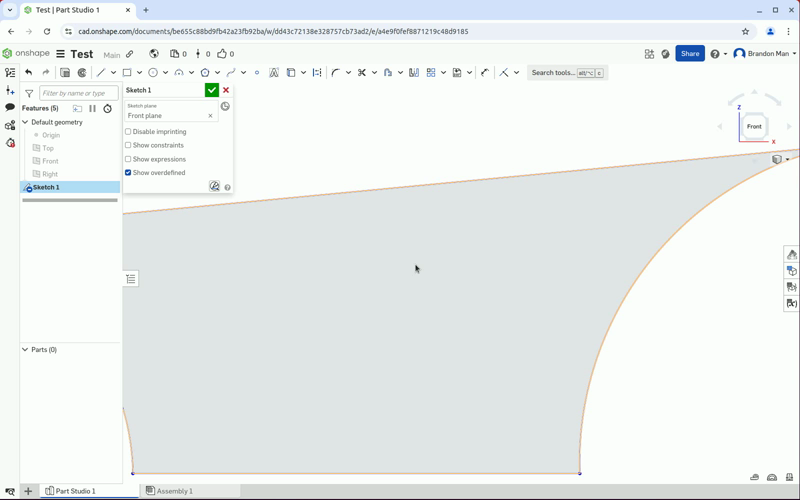
scroll(-6)
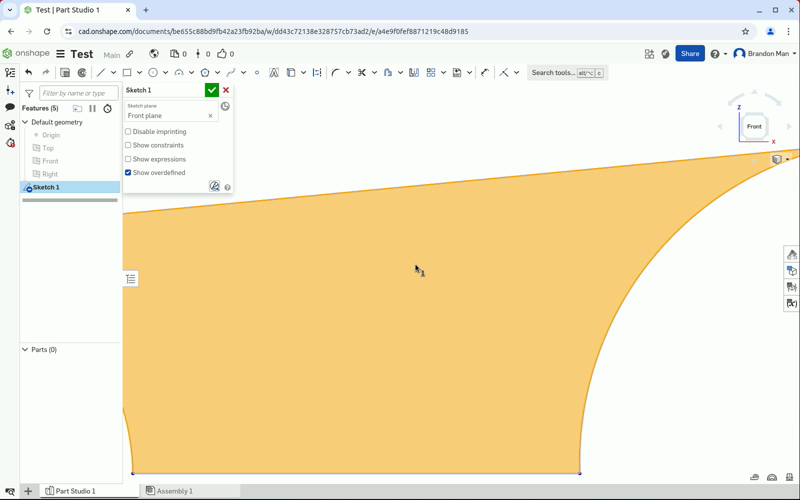
scroll(-6)
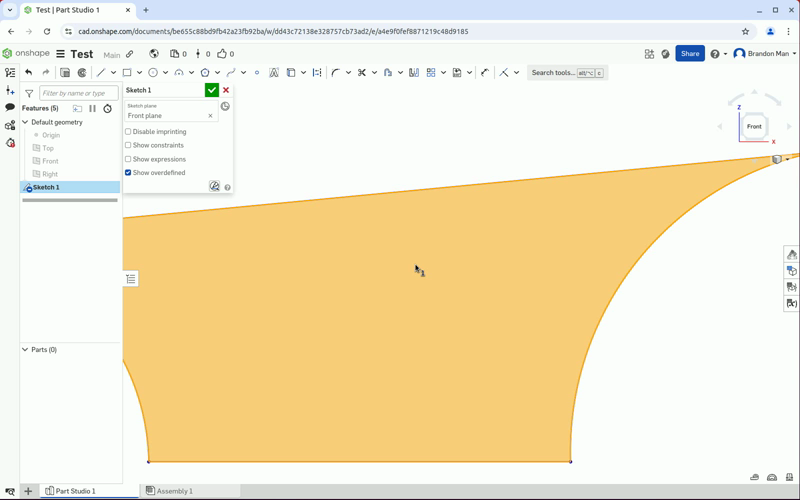
scroll(-6)
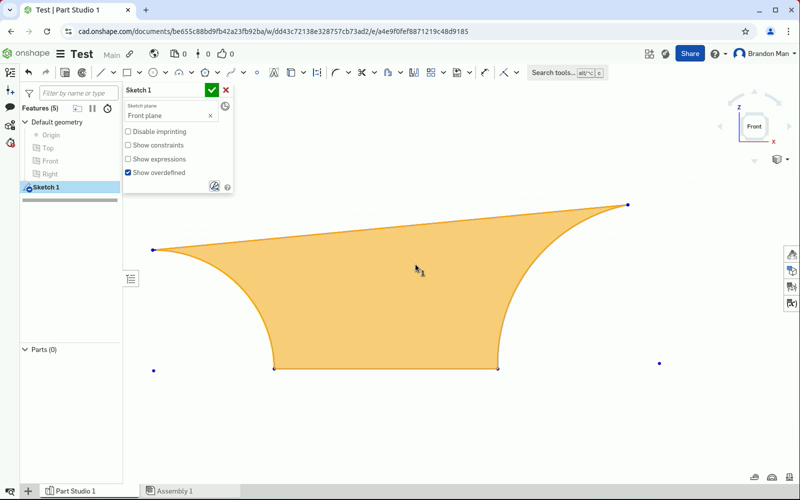
scroll(-6)
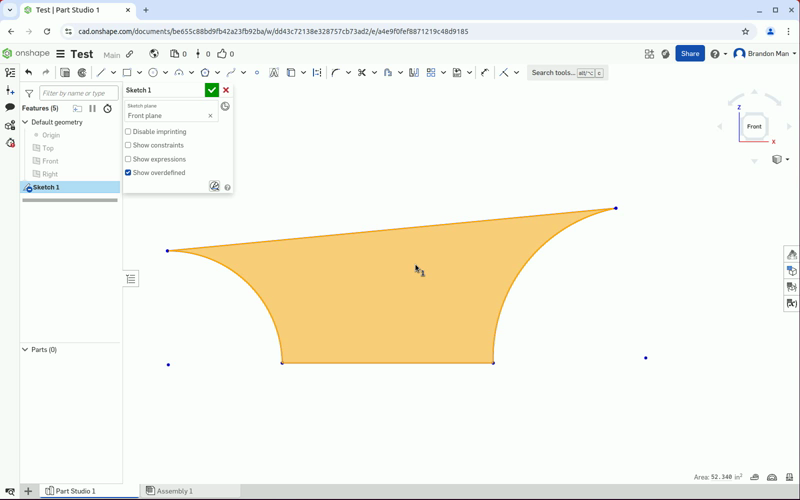
scroll(-6)
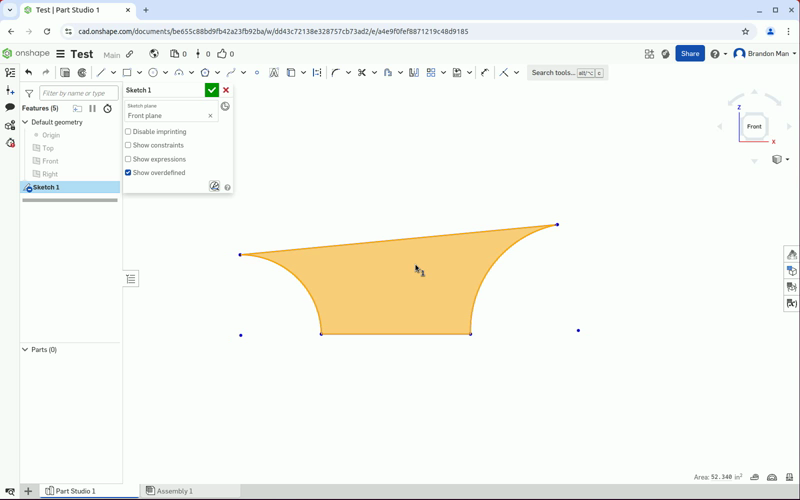
scroll(-6)
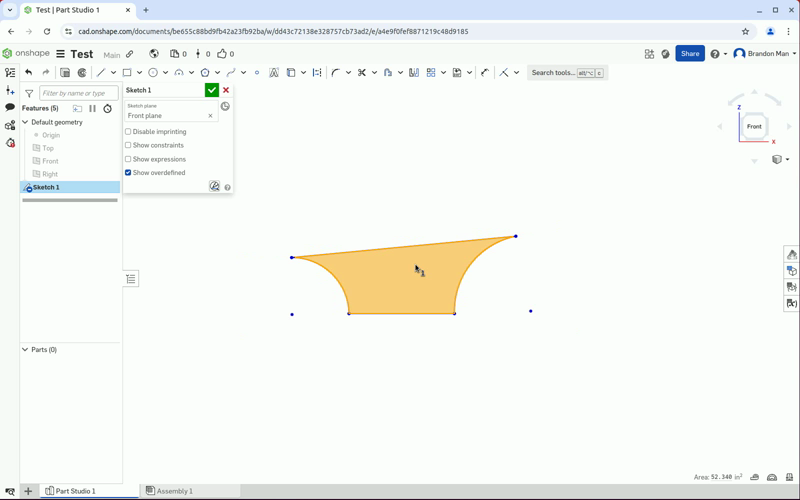
scroll(-6)
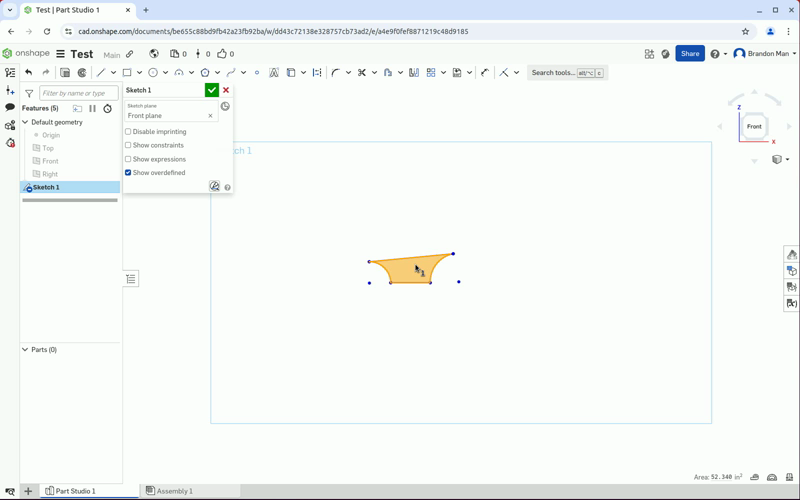
mouse_move(73, 352)
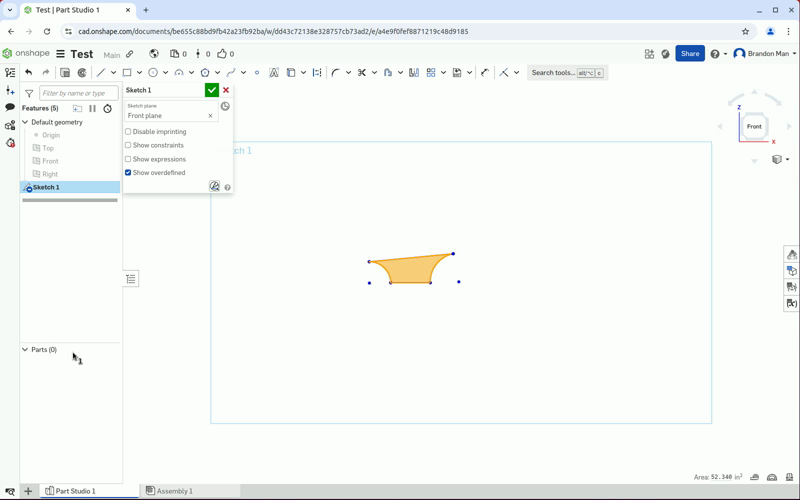
key(shift+y)
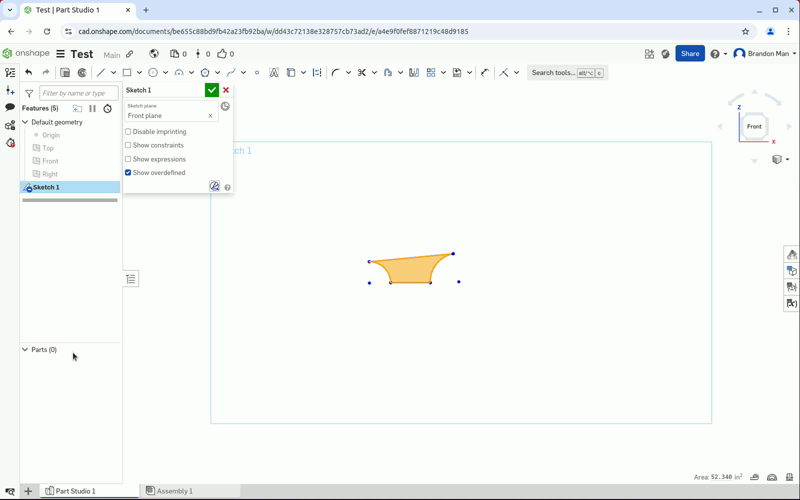
key(shift+e)
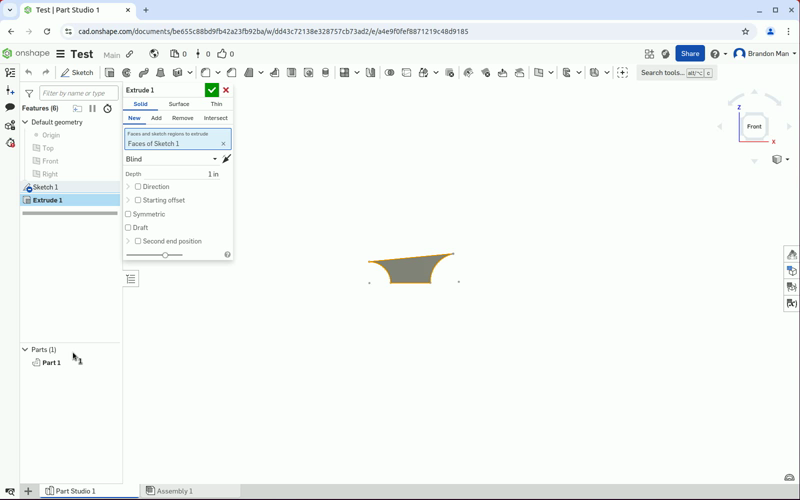
mouse_move(143, 106)
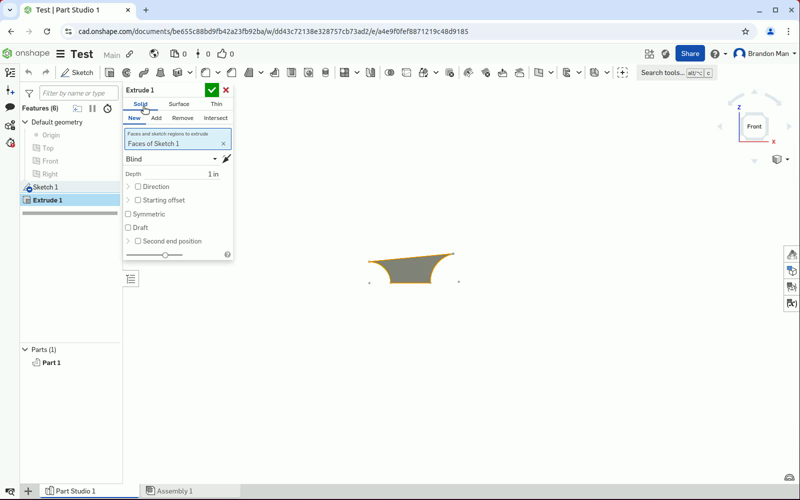
click(143, 106)
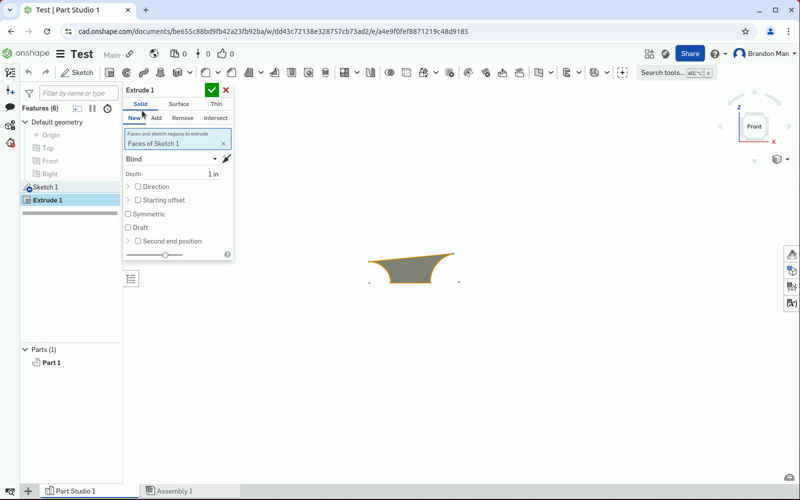
mouse_move(137, 120)
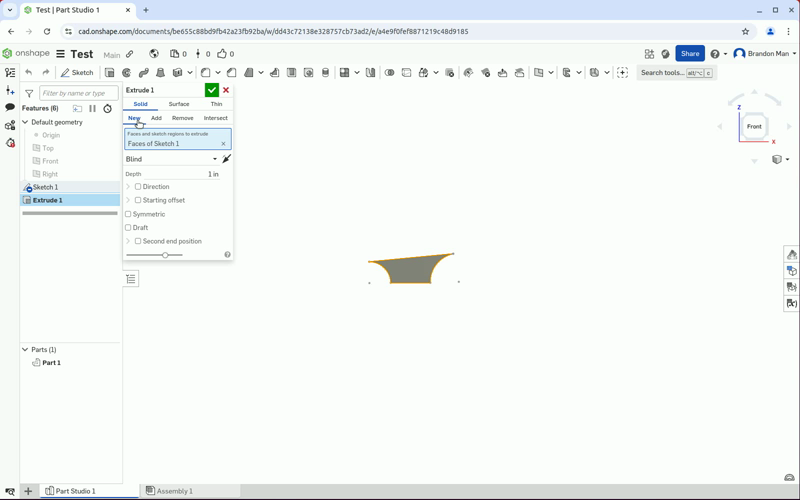
click(137, 120)
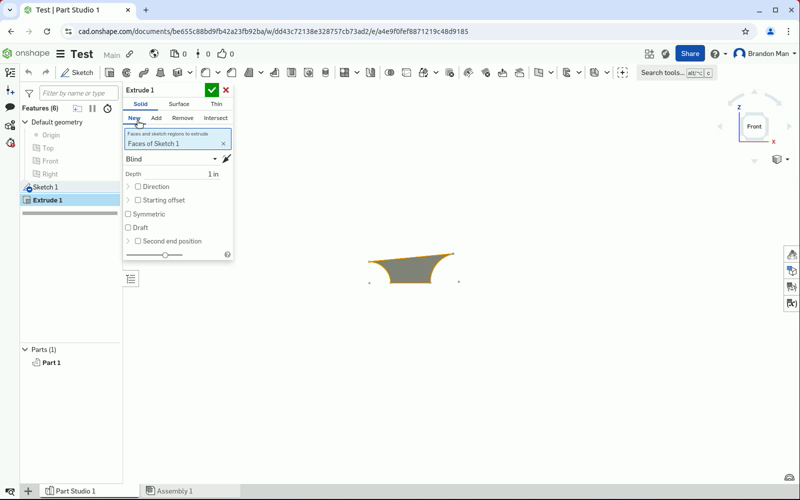
key(tab, 4)
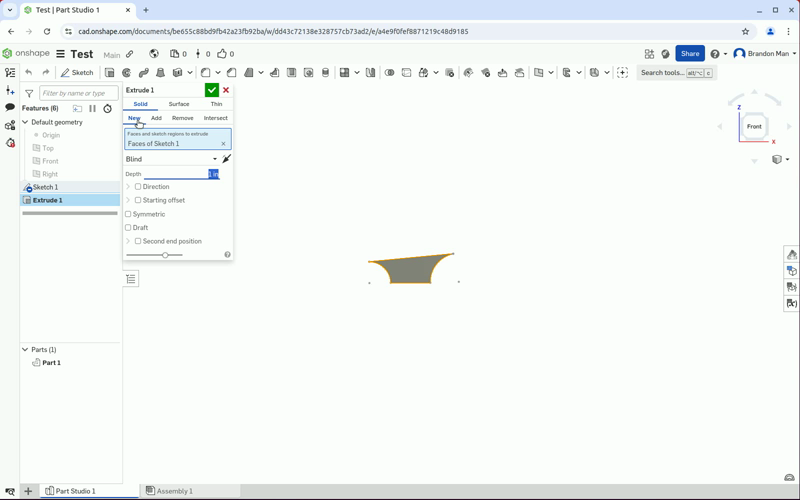
text(3.851)
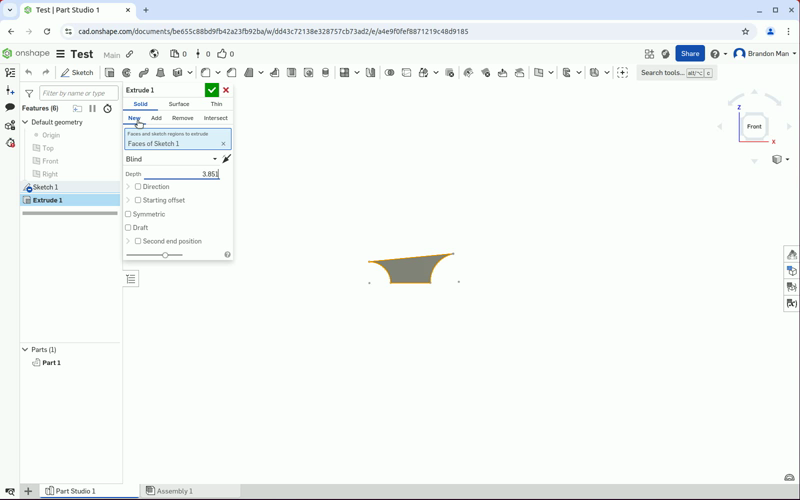
key(enter)
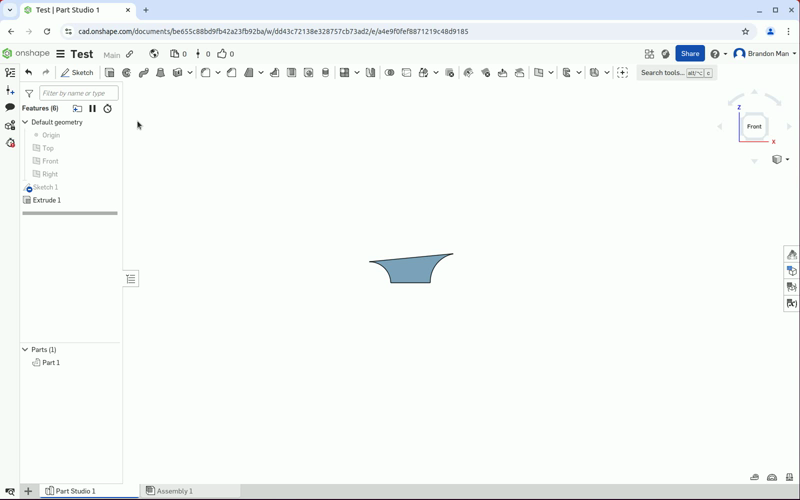
key(shift+h)
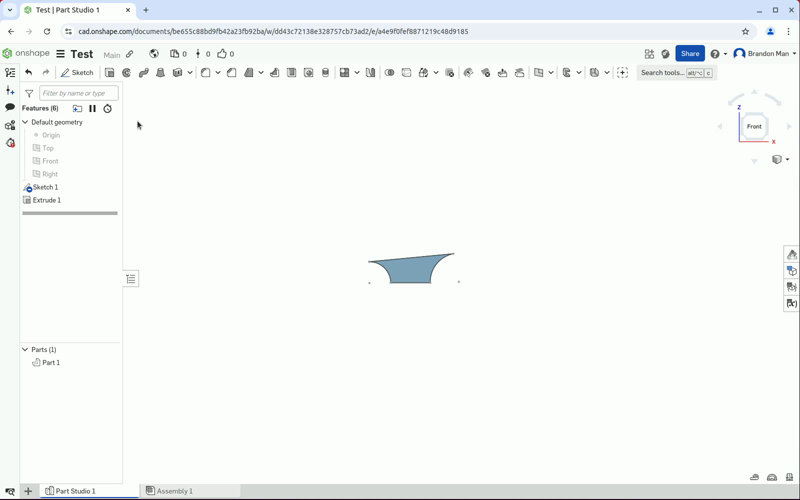
key(shift+h)
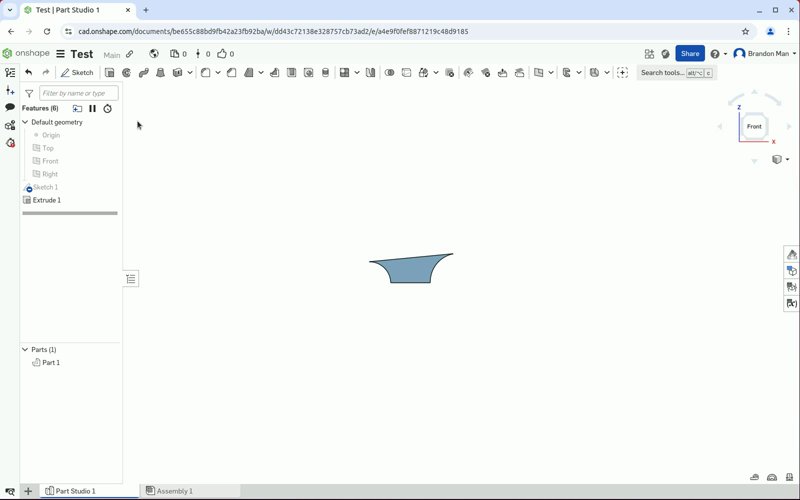
mouse_move(73, 189)
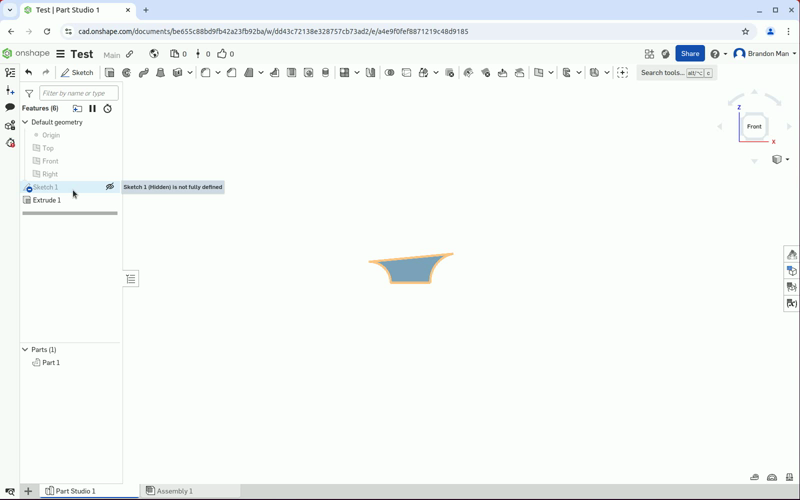
click(73, 189)
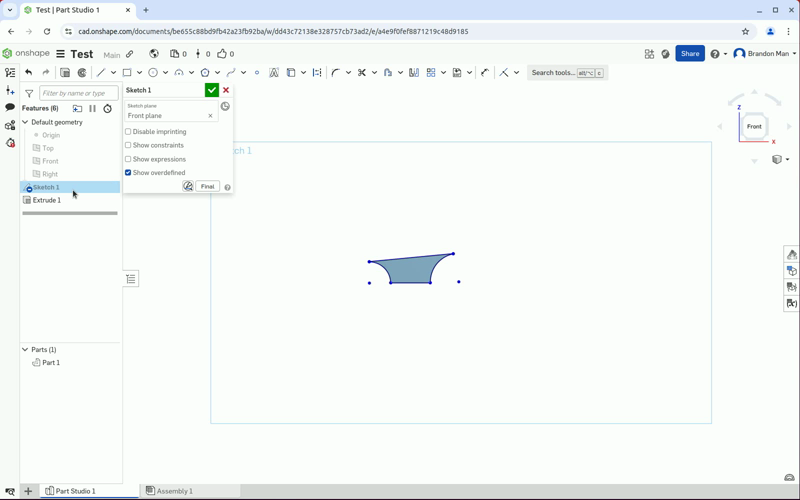
mouse_move(229, 92)
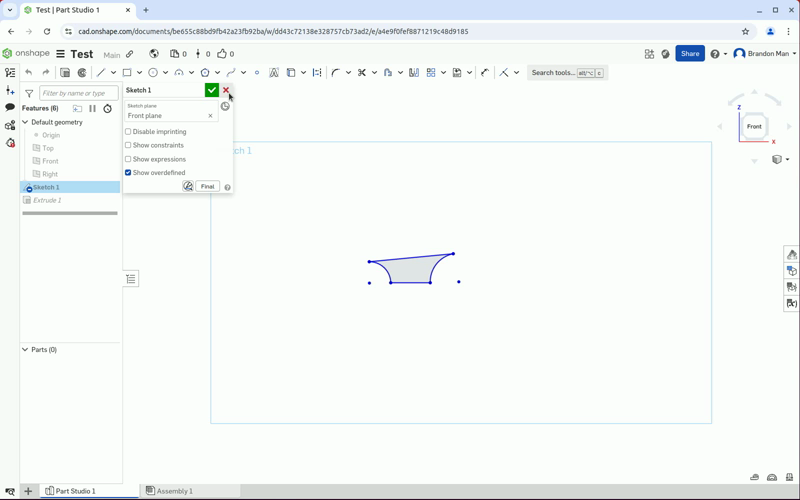
click(229, 92)
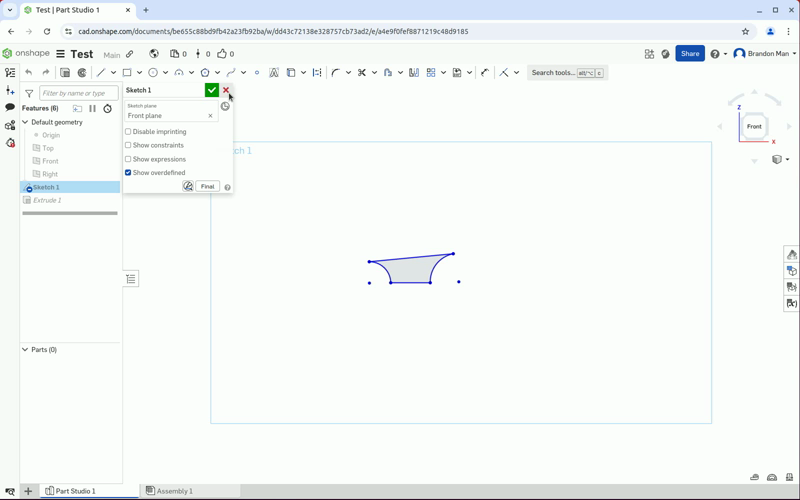
key(shift+s)
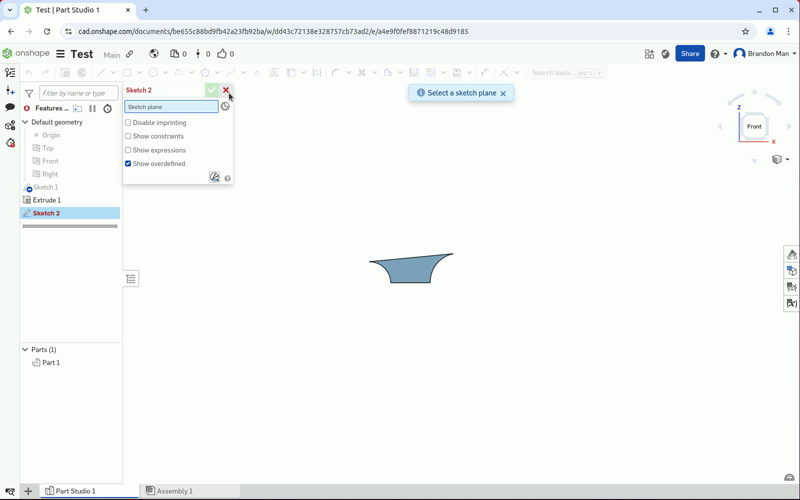
mouse_move(73, 163)
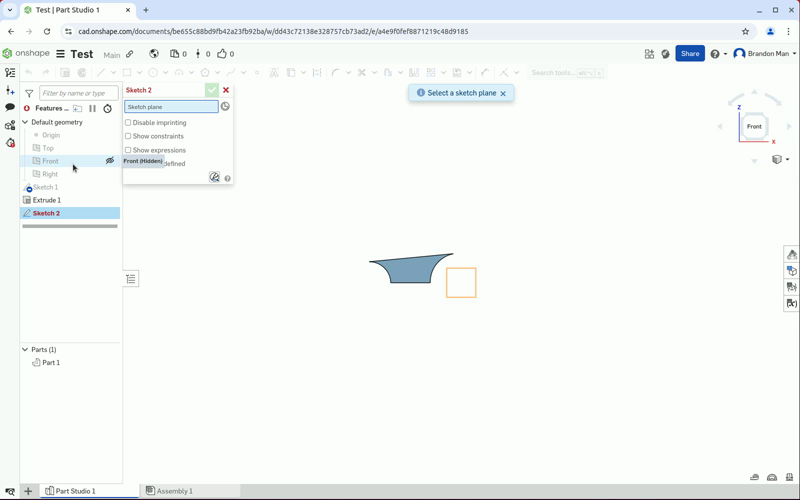
click(73, 163)
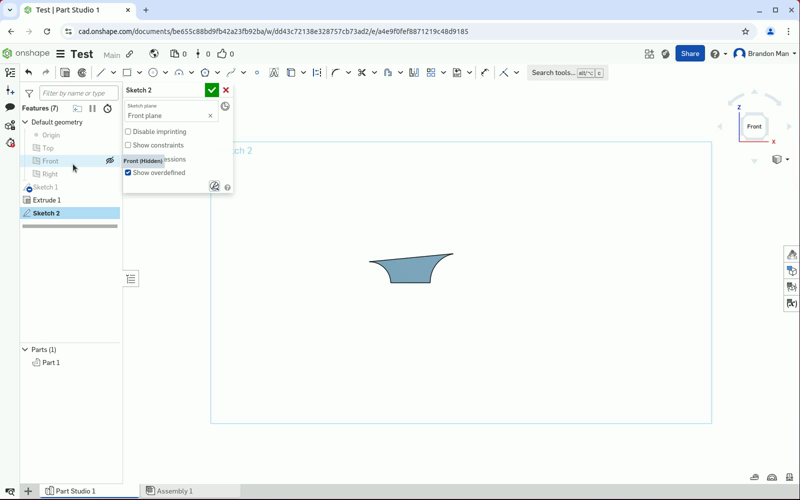
mouse_move(73, 352)
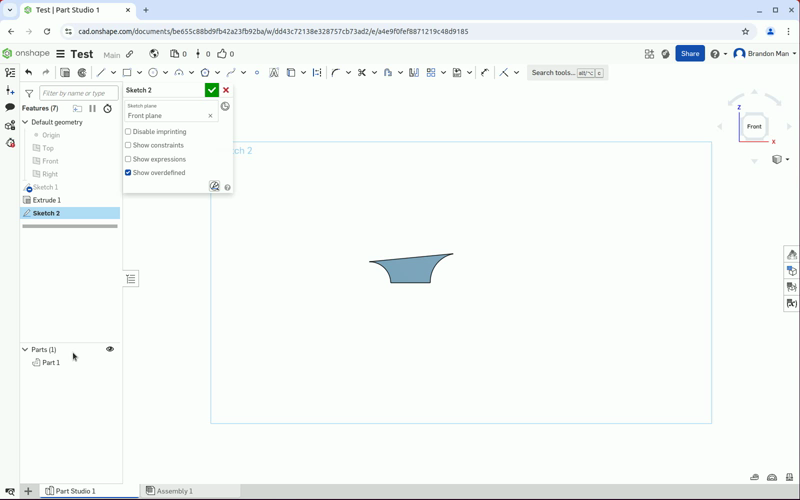
key(y)
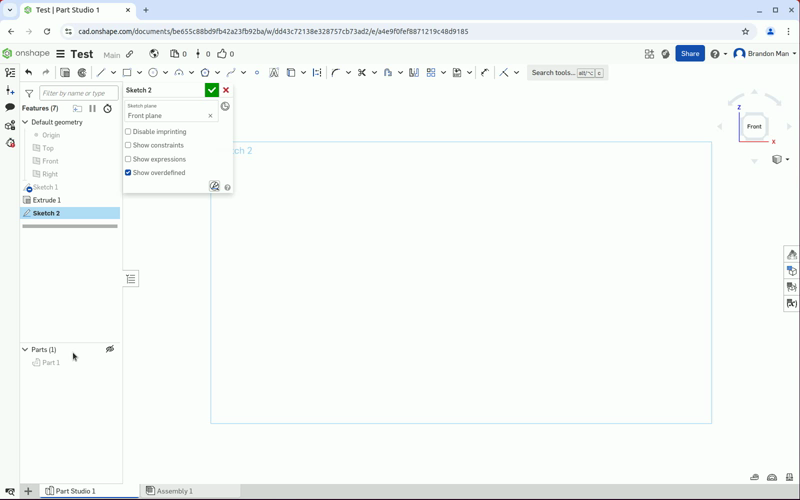
key(l)
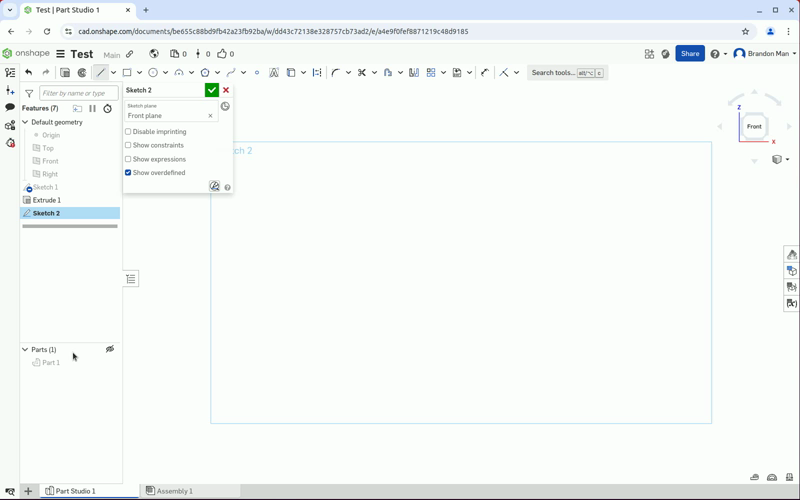
key_down(shift)
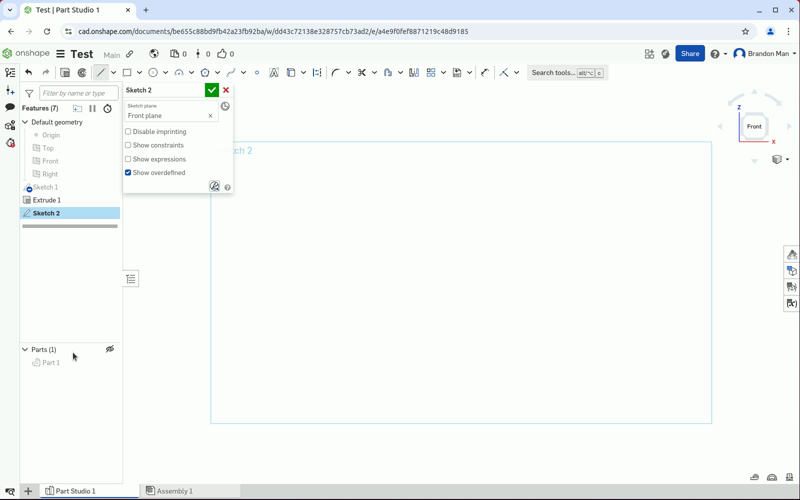
mouse_move(369, 304)
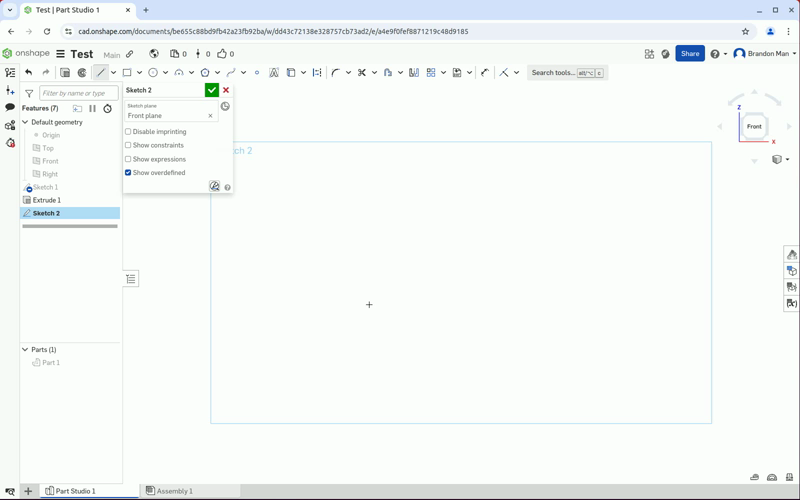
click(369, 304)
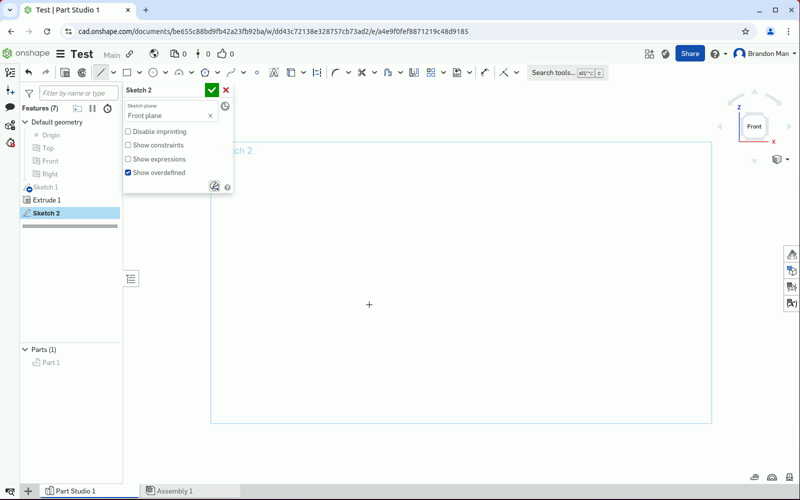
key_up(shift)
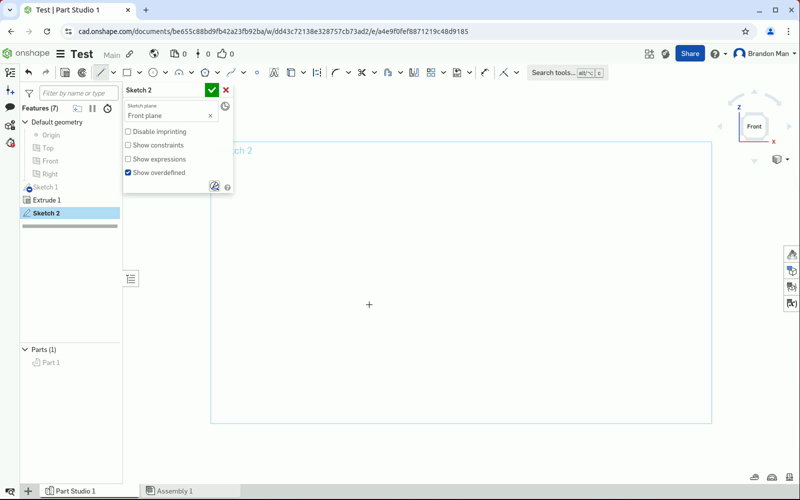
key_down(shift)
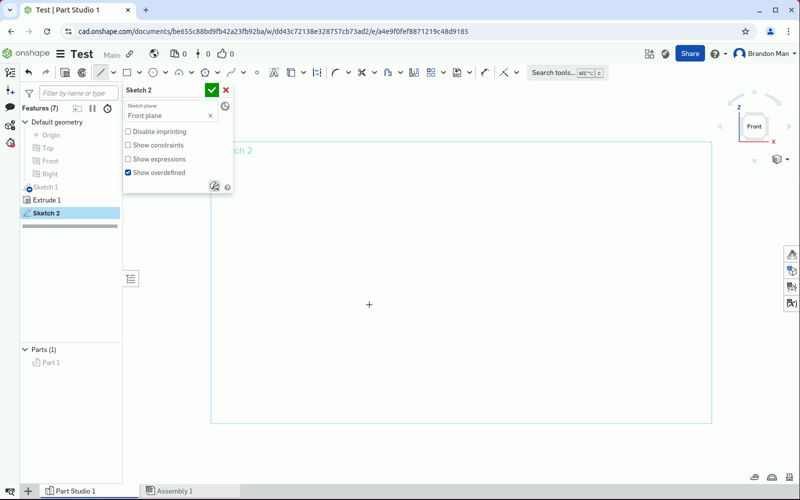
mouse_move(453, 312)
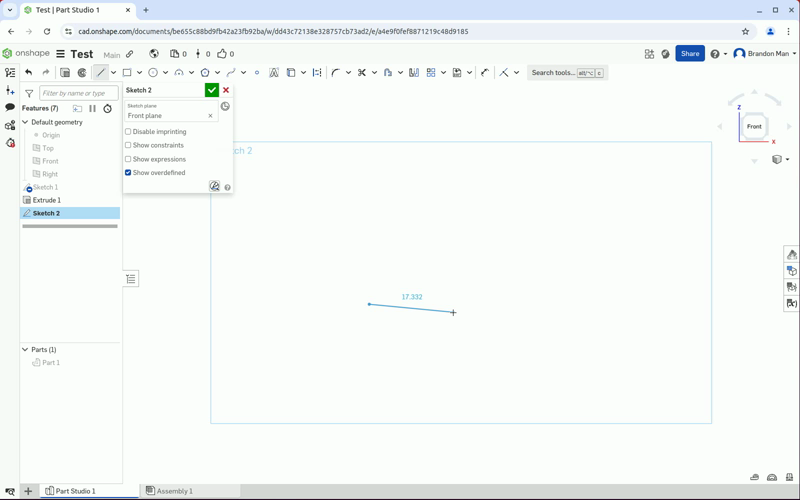
click(453, 312)
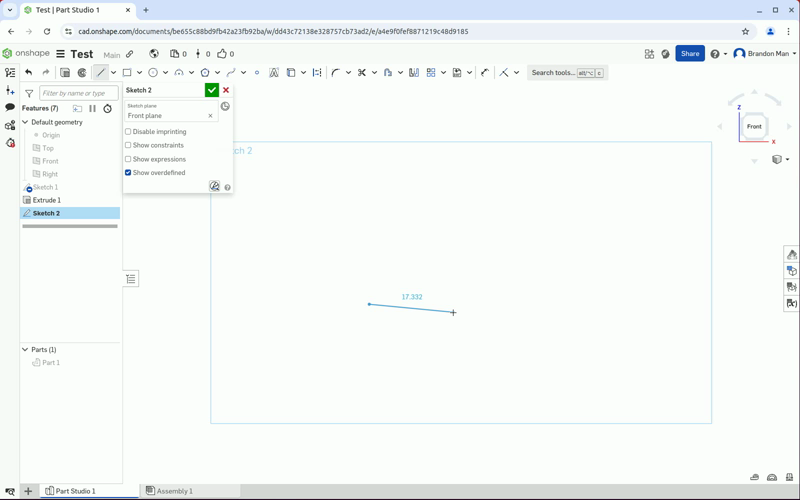
key_up(shift)
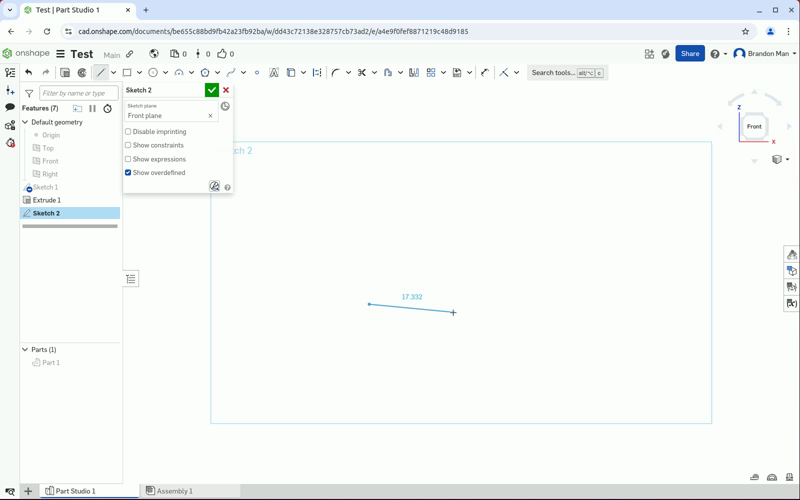
key(esc)
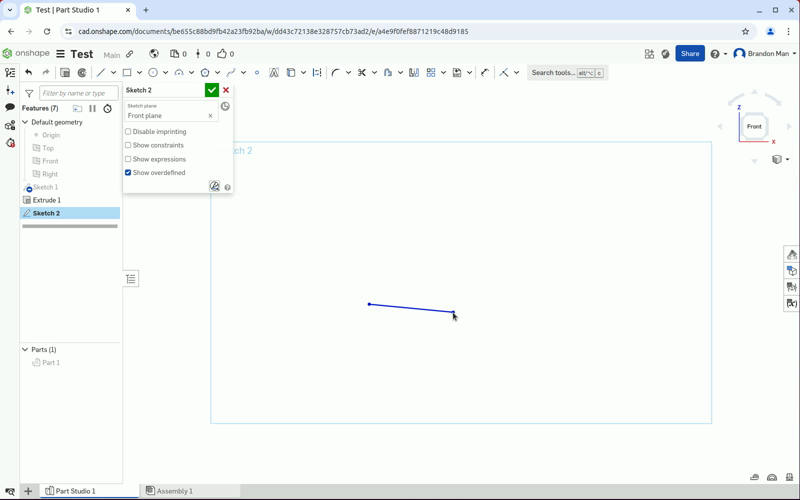
key(a)
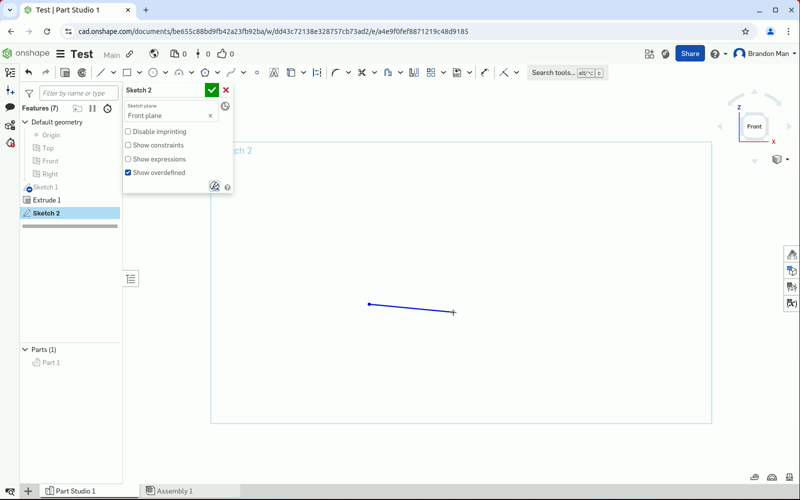
mouse_move(453, 312)
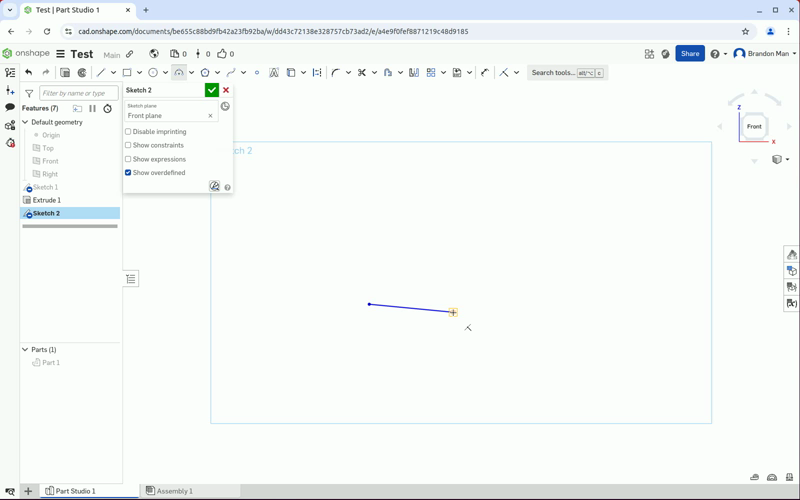
click(453, 312)
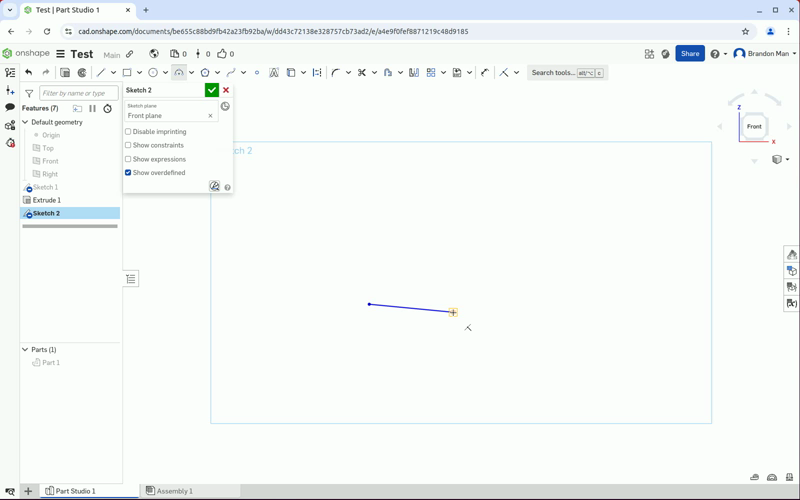
key_down(shift)
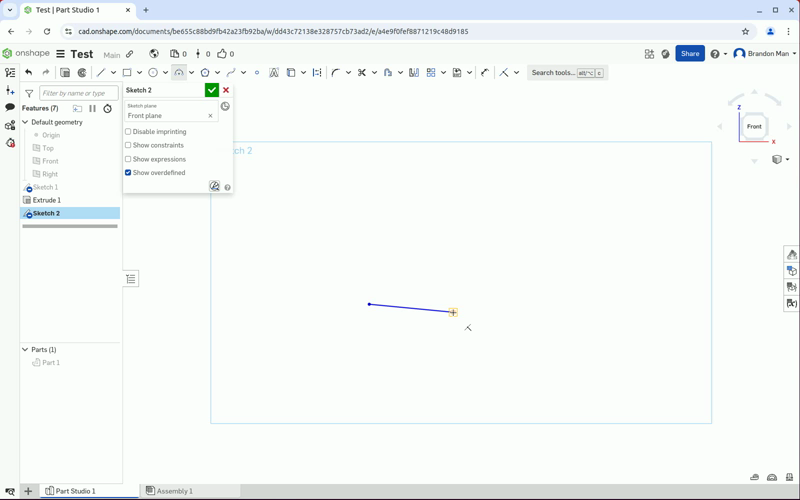
mouse_move(430, 282)
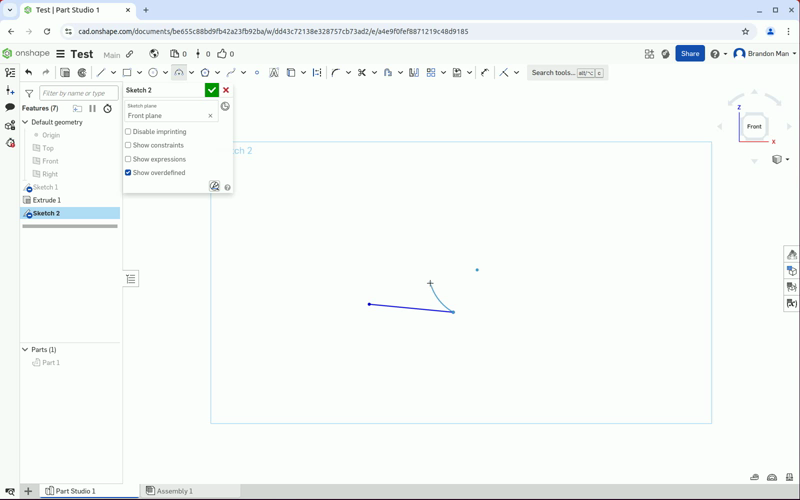
click(430, 282)
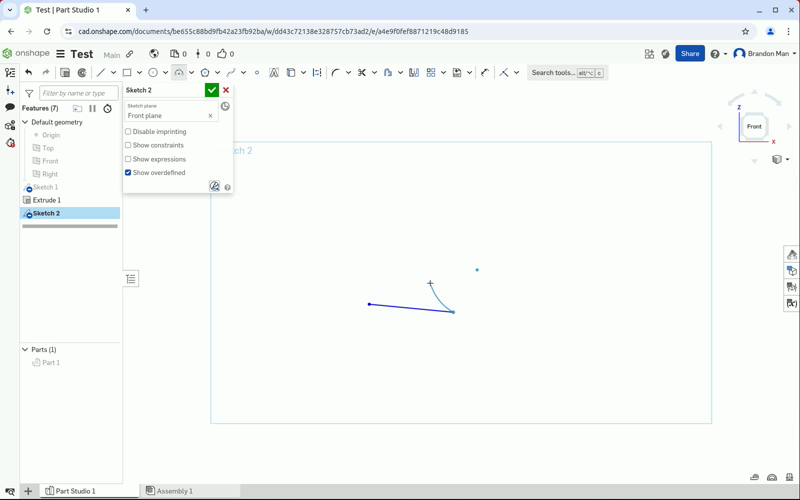
mouse_move(436, 301)
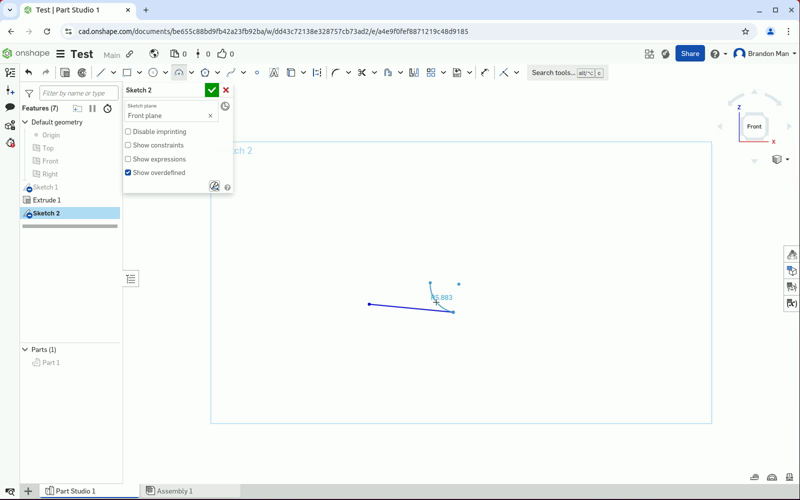
click(436, 301)
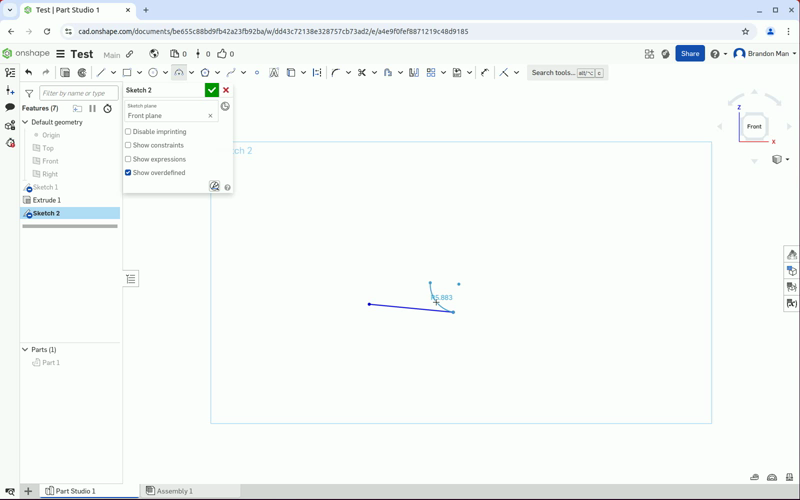
key_up(shift)
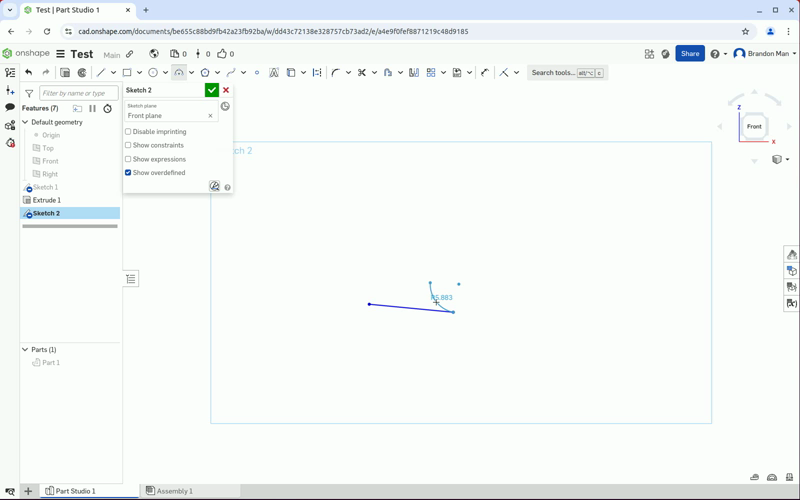
key(esc)
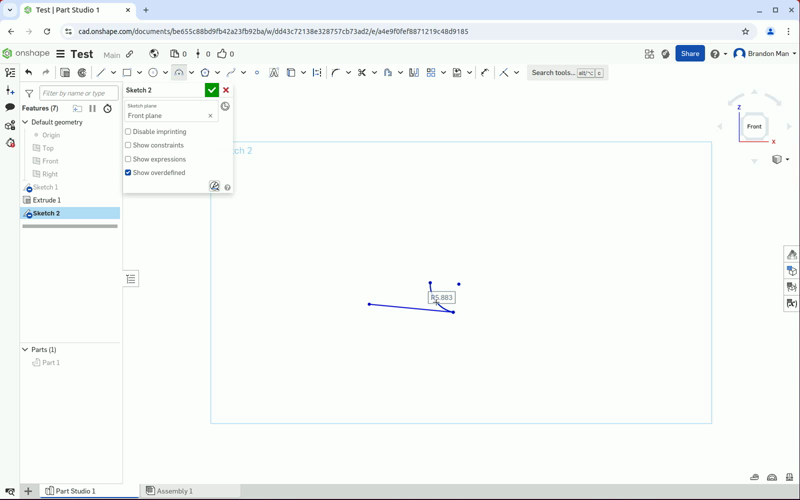
key(l)
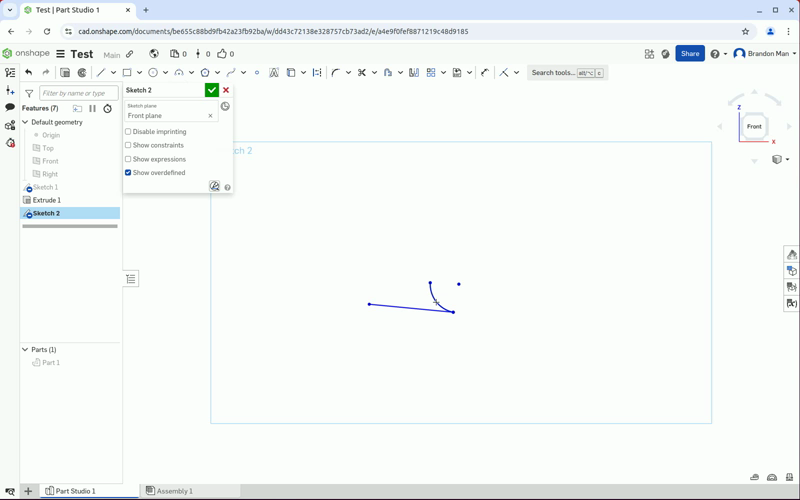
mouse_move(430, 282)
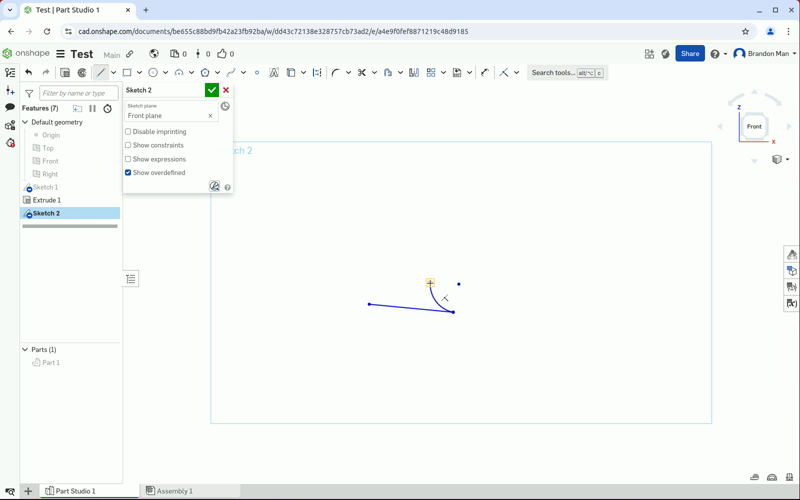
click(430, 282)
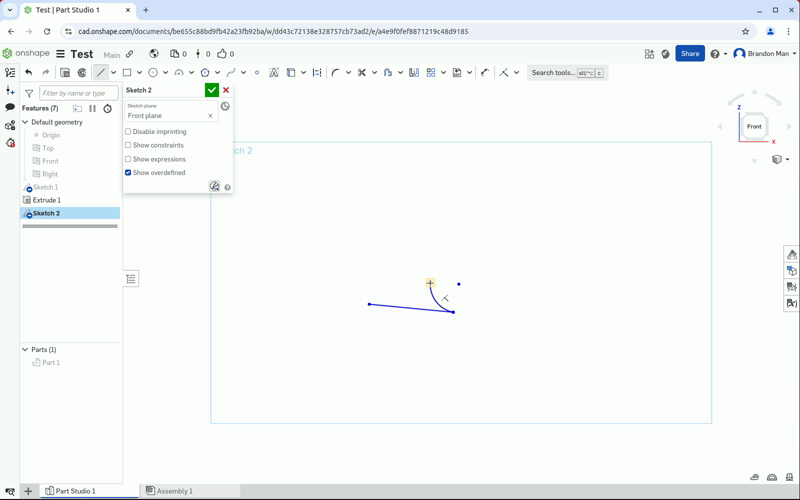
key_down(shift)
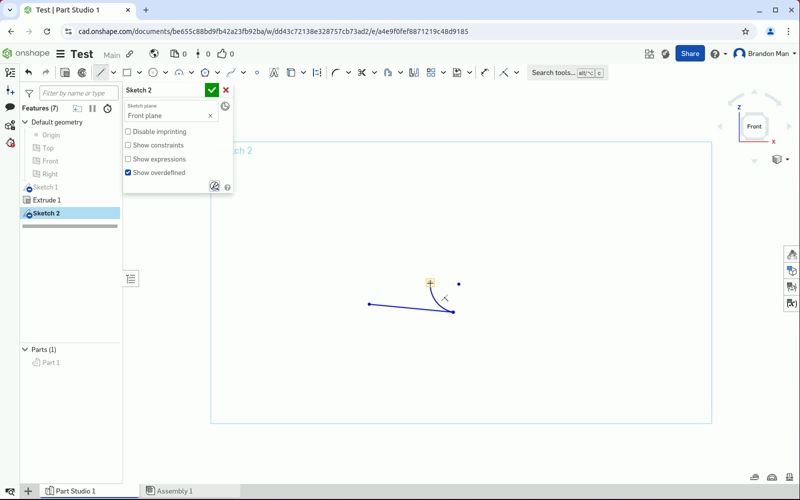
mouse_move(460, 282)
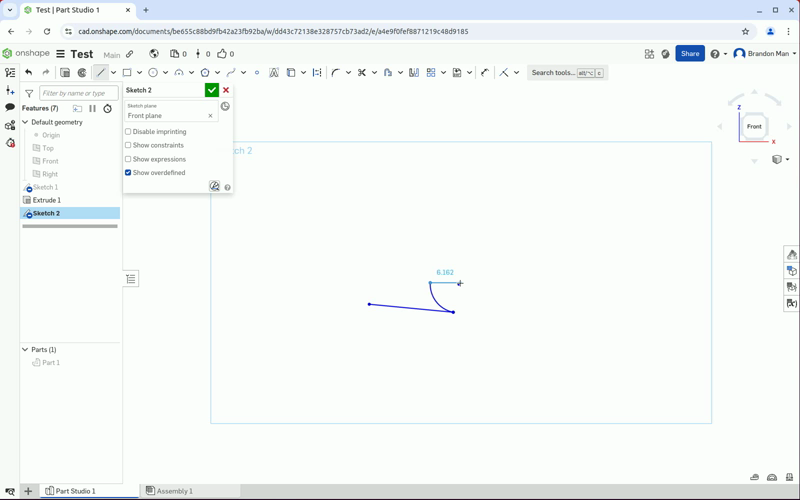
mouse_move(390, 282)
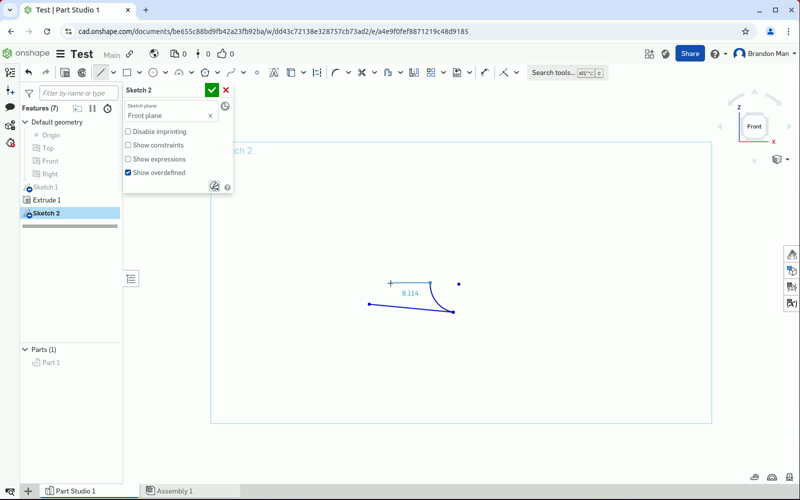
click(390, 282)
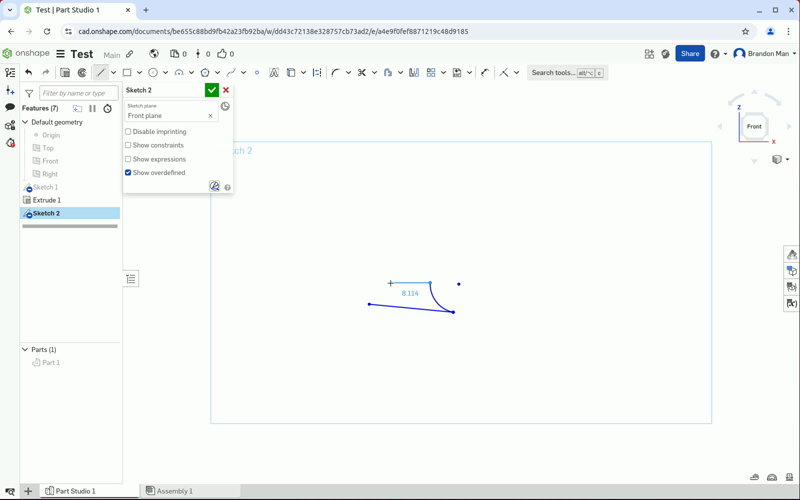
key_up(shift)
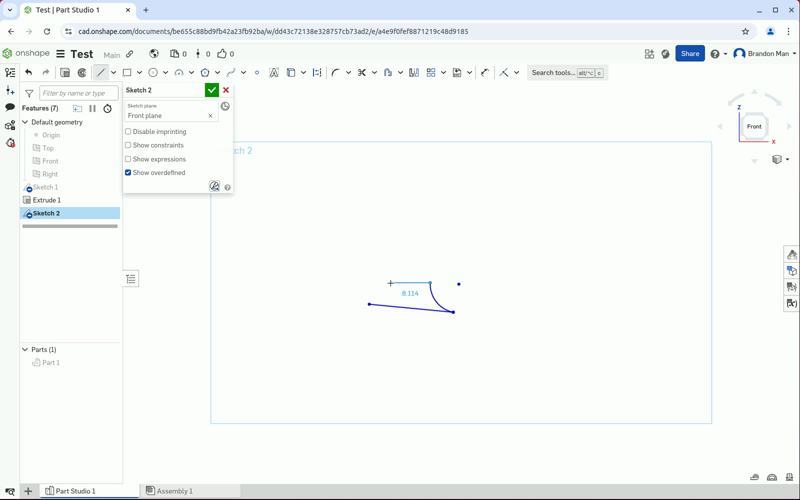
key(esc)
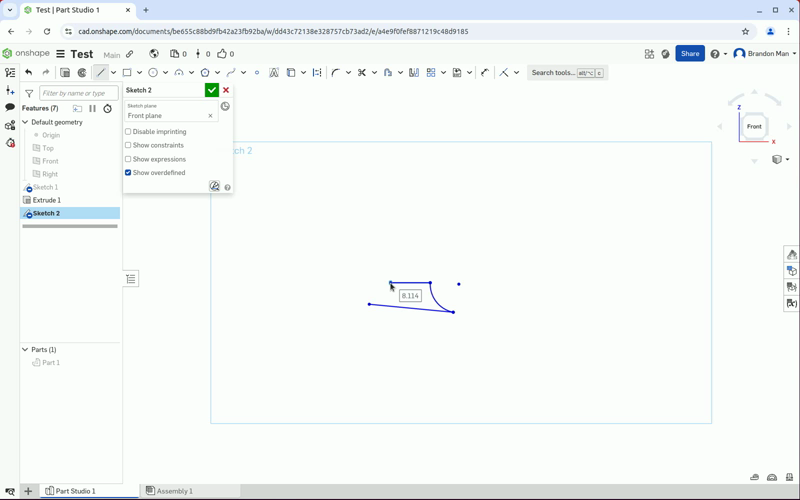
key(a)
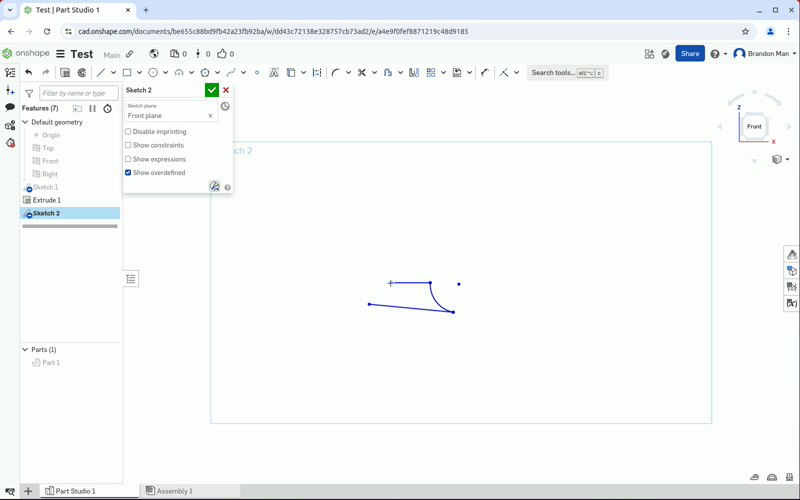
mouse_move(390, 282)
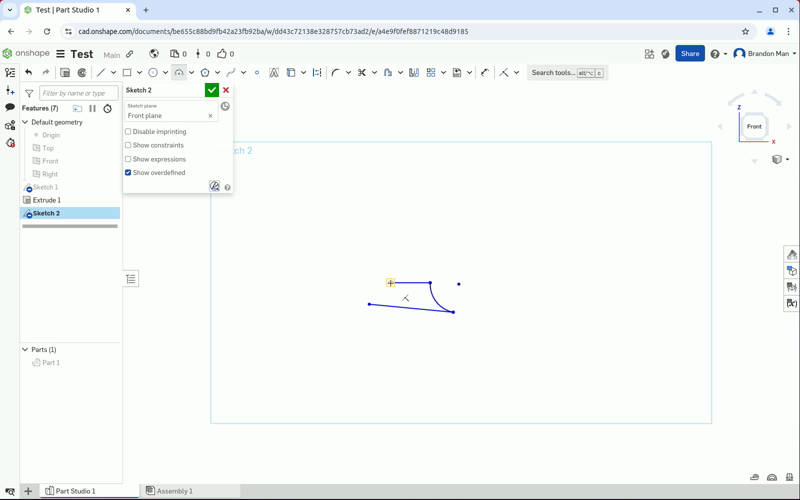
click(390, 282)
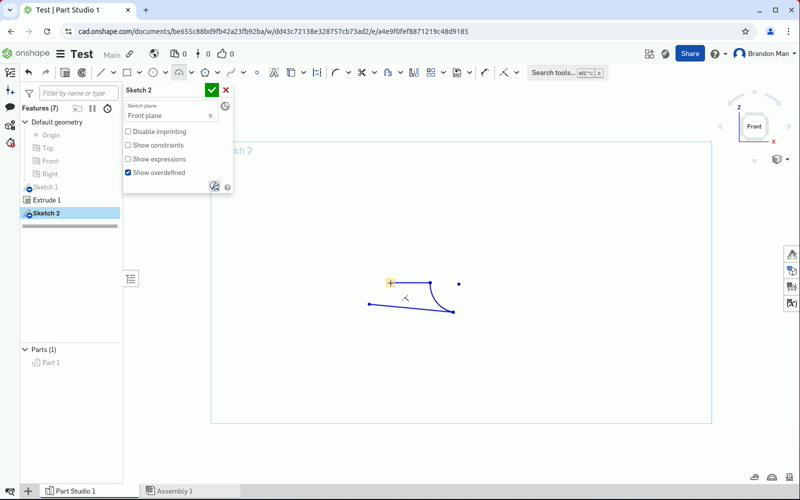
mouse_move(369, 304)
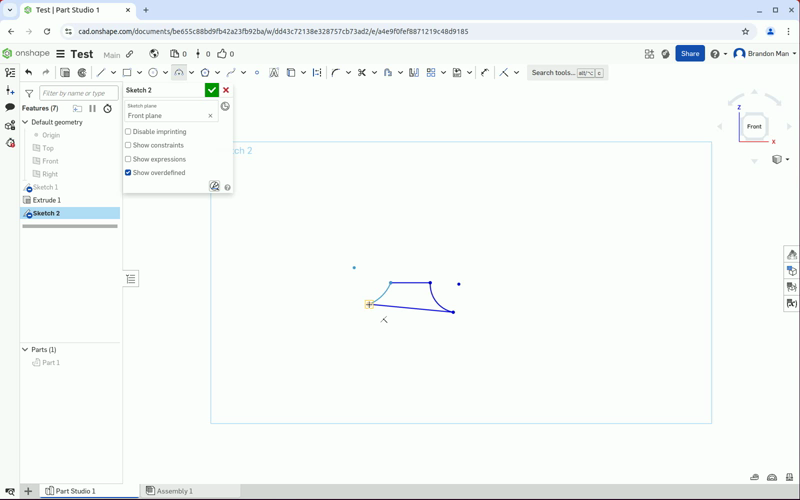
click(369, 304)
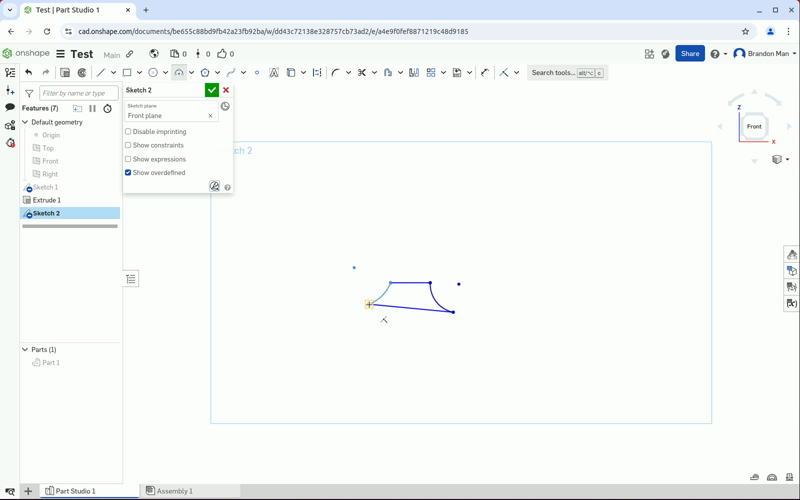
key_down(shift)
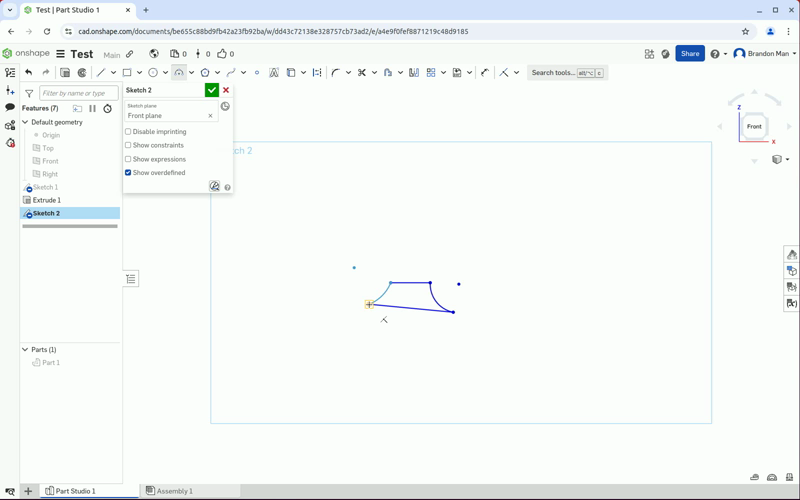
mouse_move(384, 297)
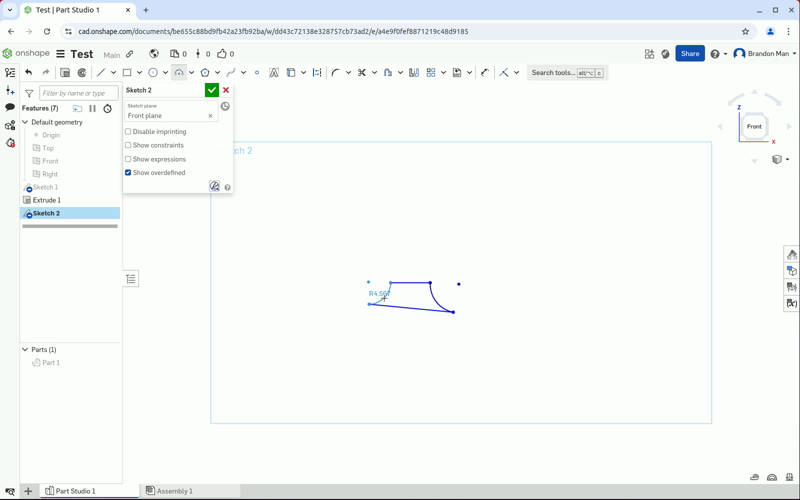
click(384, 297)
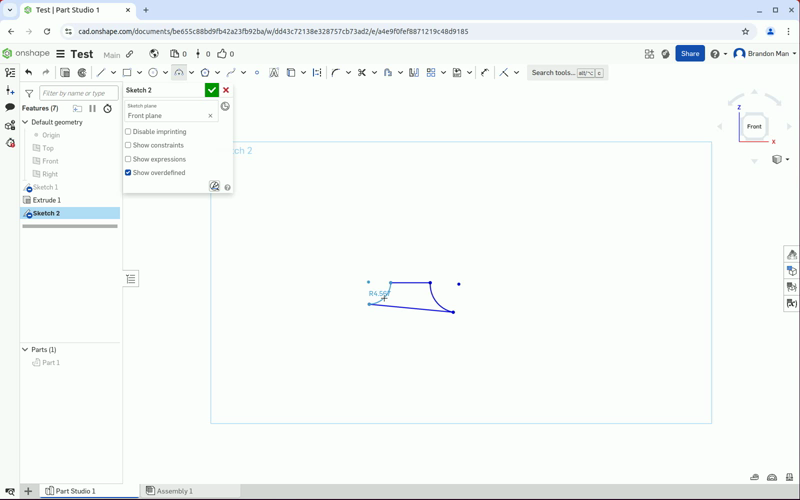
key_up(shift)
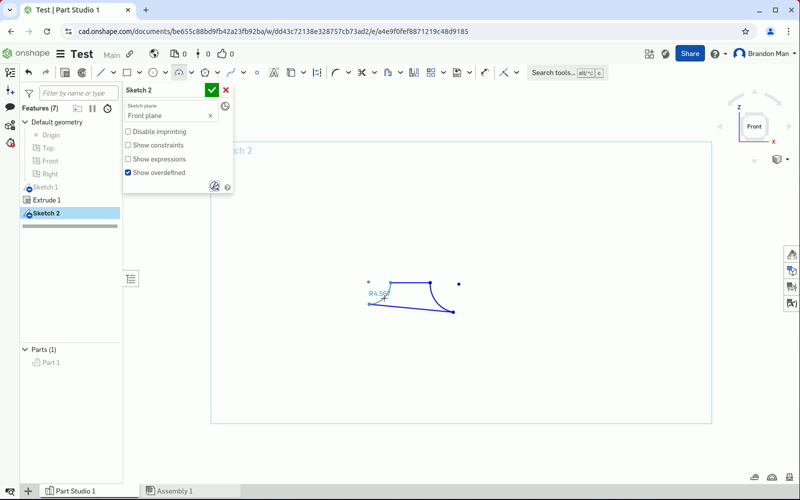
key(esc)
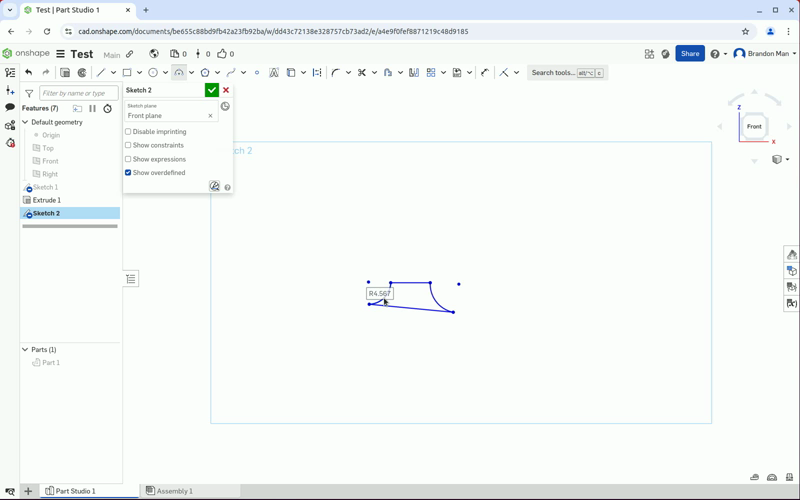
mouse_move(419, 291)
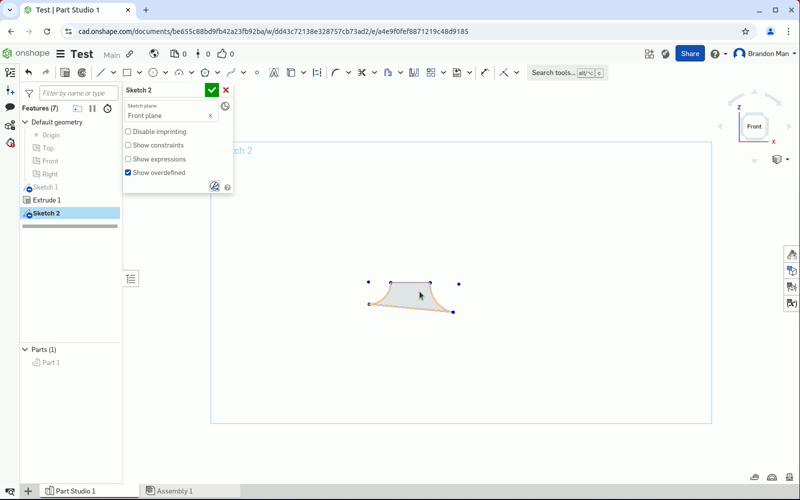
scroll(6)
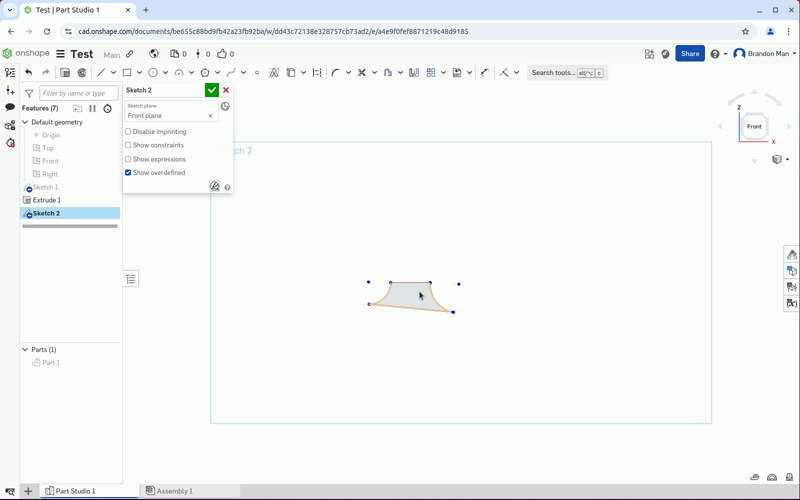
scroll(6)
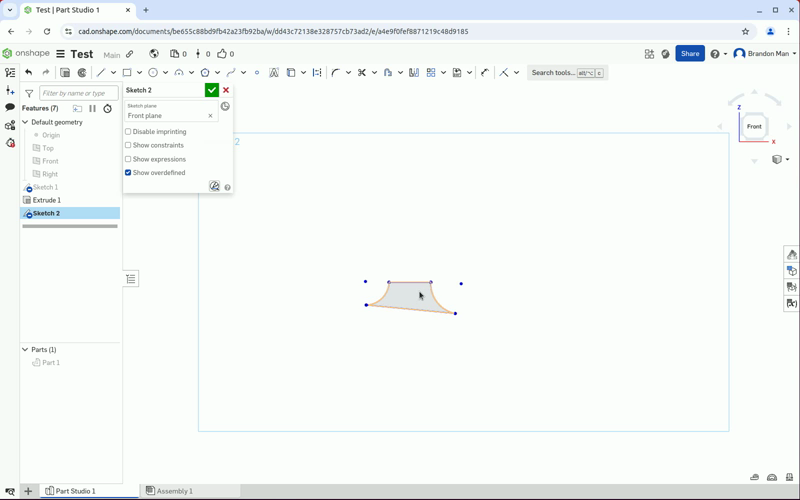
scroll(6)
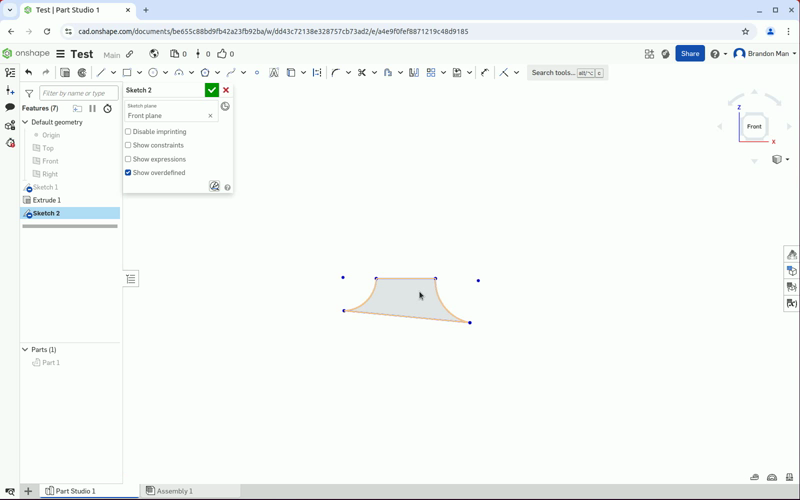
scroll(6)
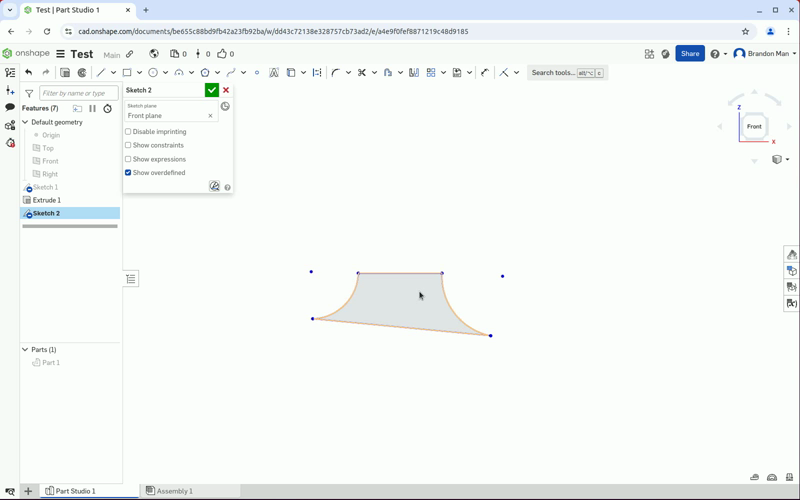
scroll(6)
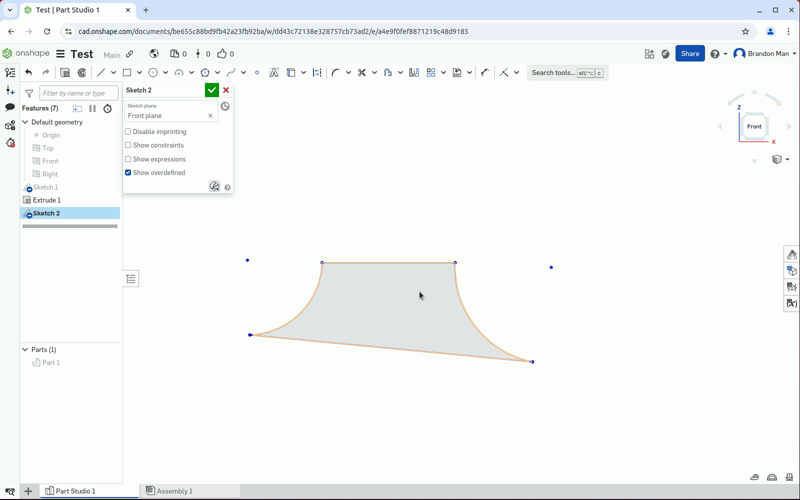
scroll(6)
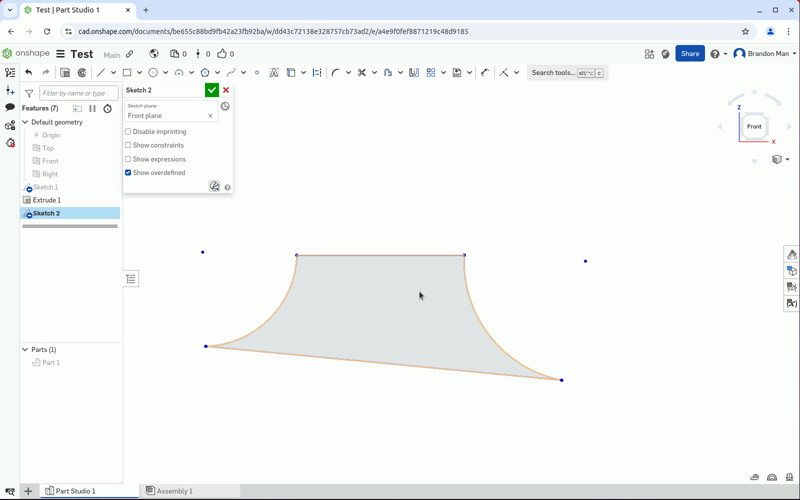
scroll(6)
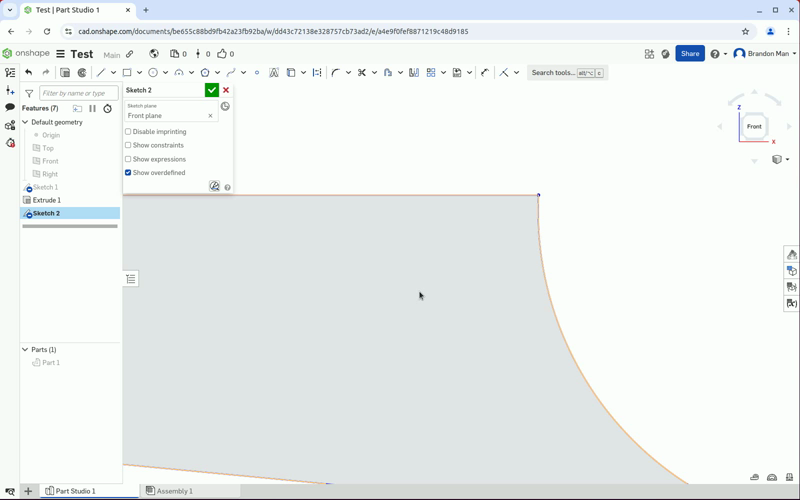
click(419, 291)
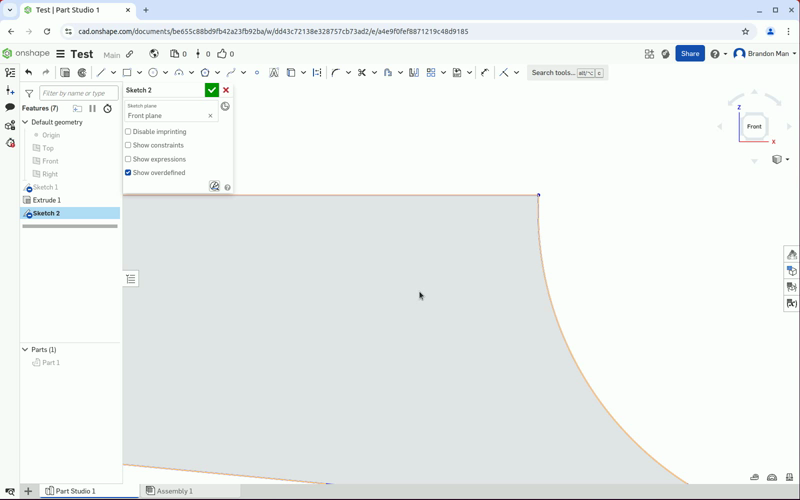
scroll(-6)
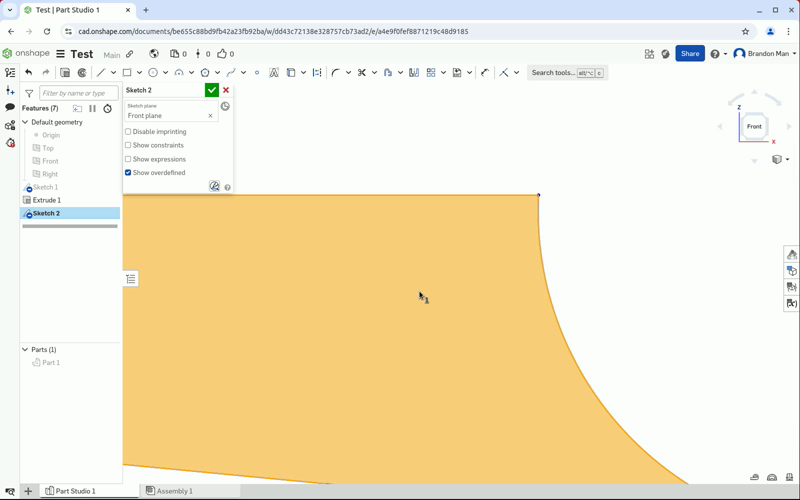
scroll(-6)
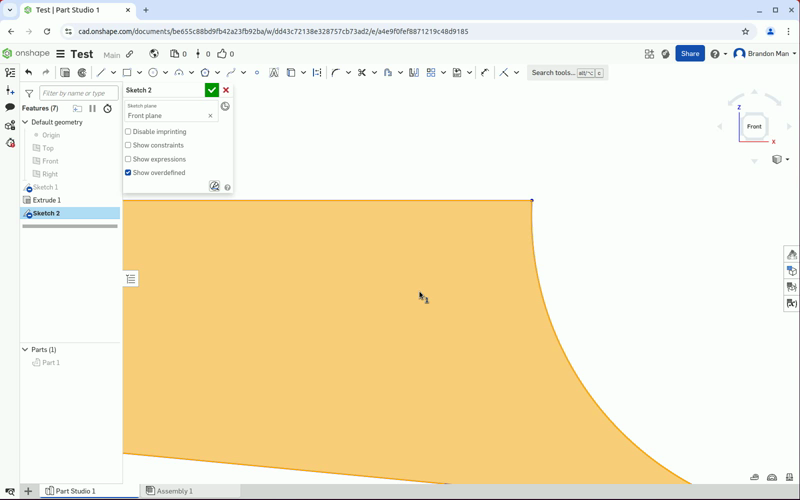
scroll(-6)
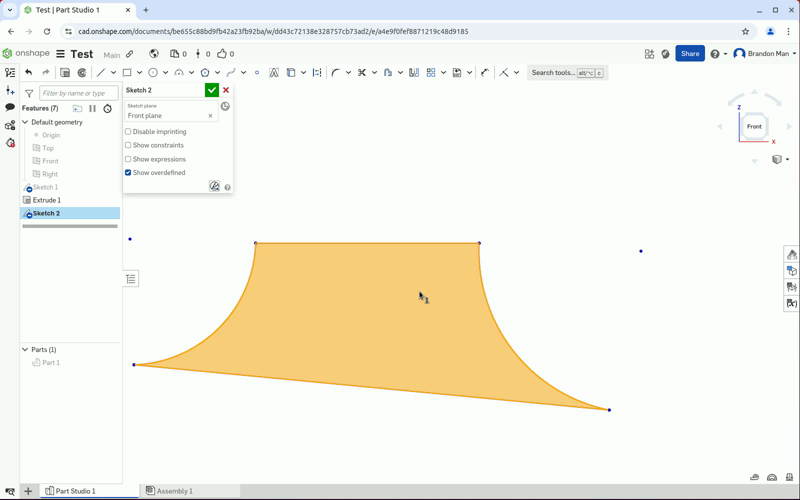
scroll(-6)
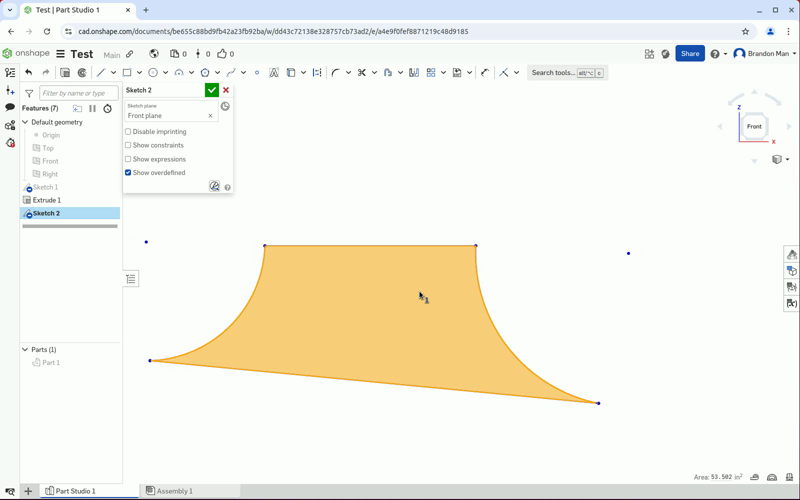
scroll(-6)
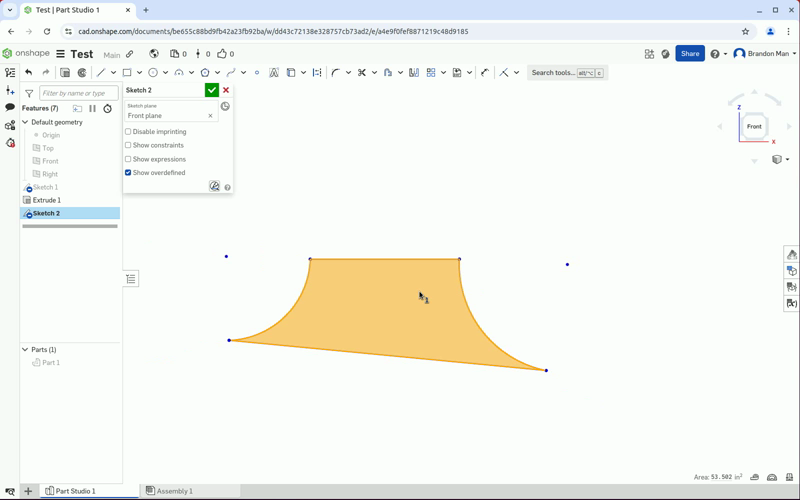
scroll(-6)
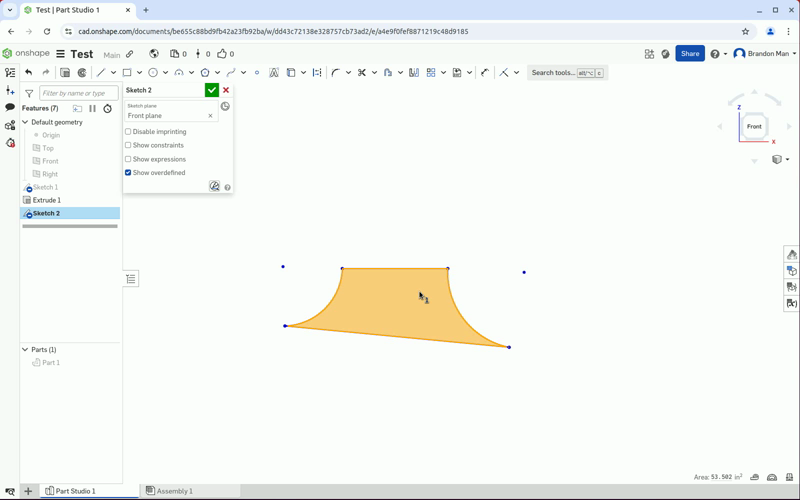
scroll(-6)
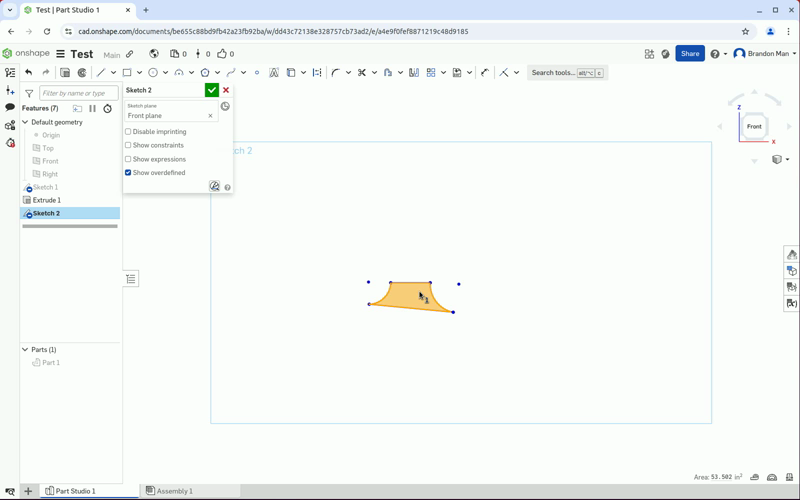
mouse_move(73, 352)
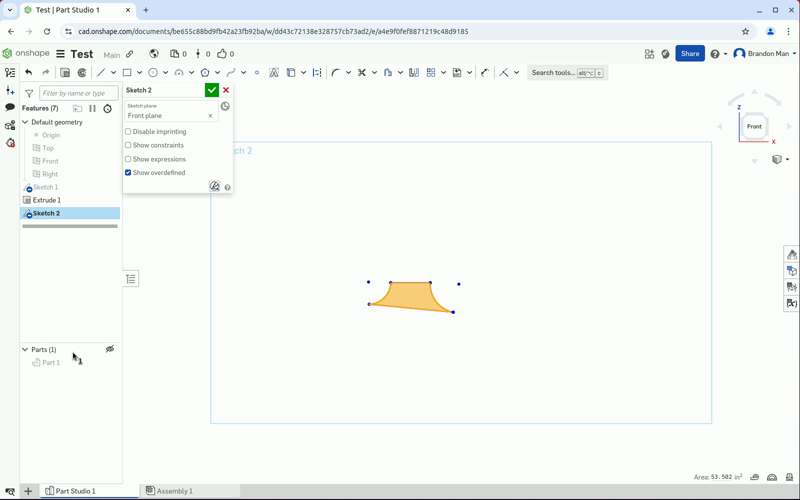
key(shift+y)
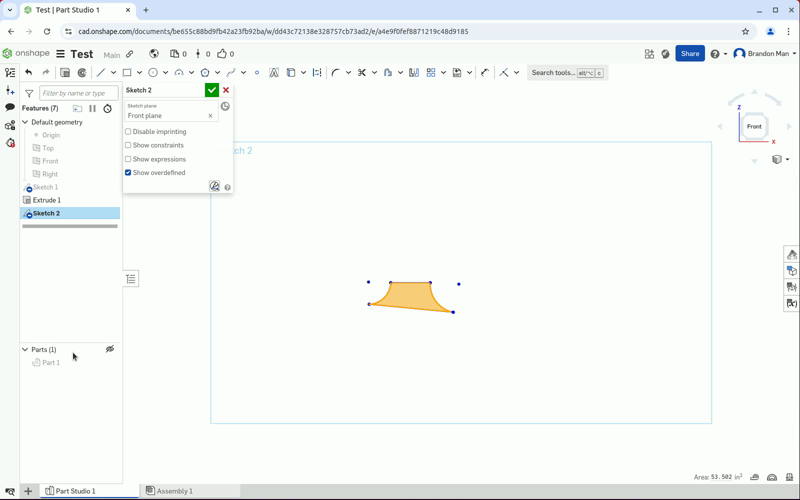
key(shift+e)
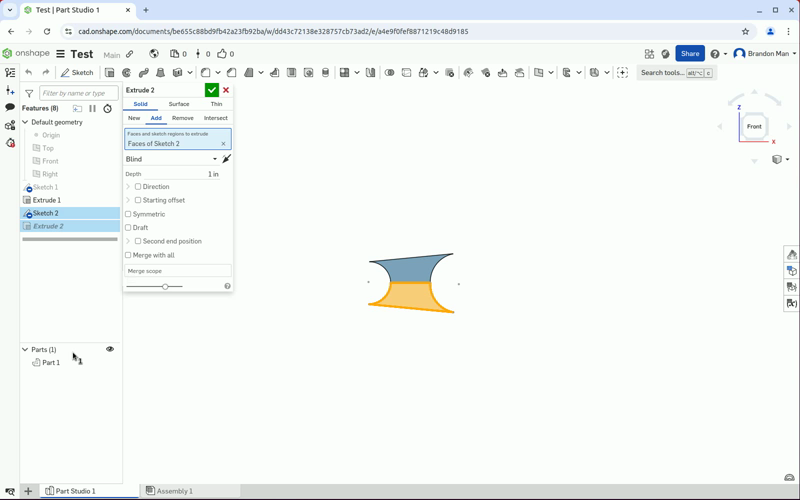
mouse_move(143, 106)
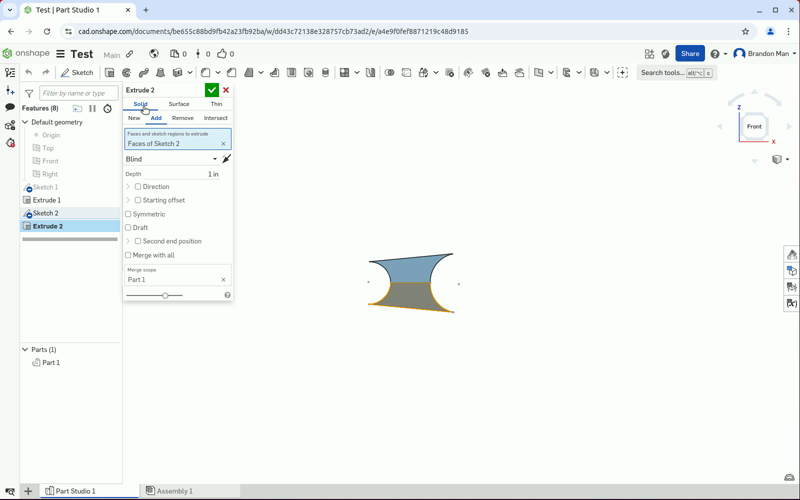
click(143, 106)
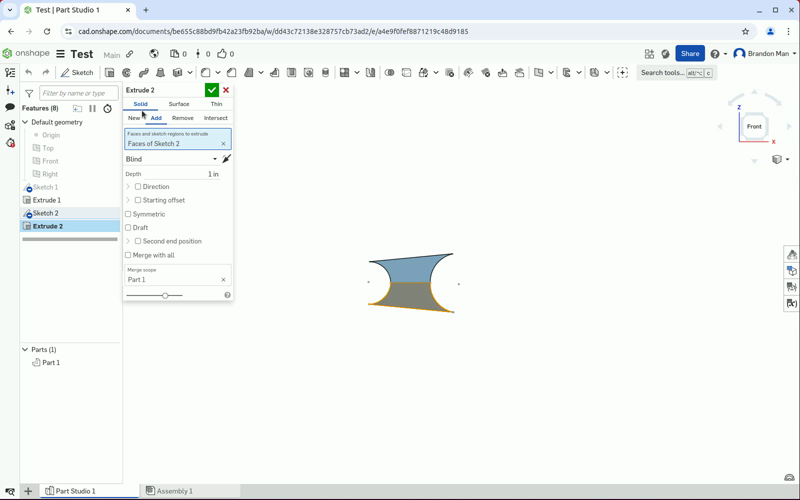
mouse_move(137, 120)
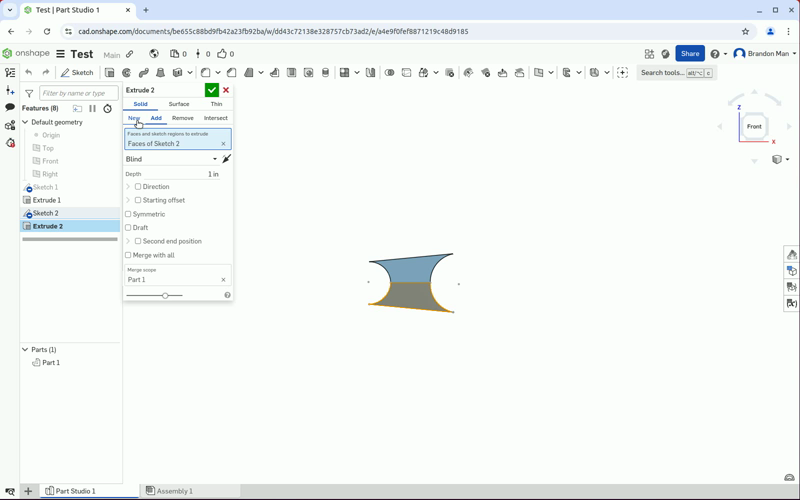
click(137, 120)
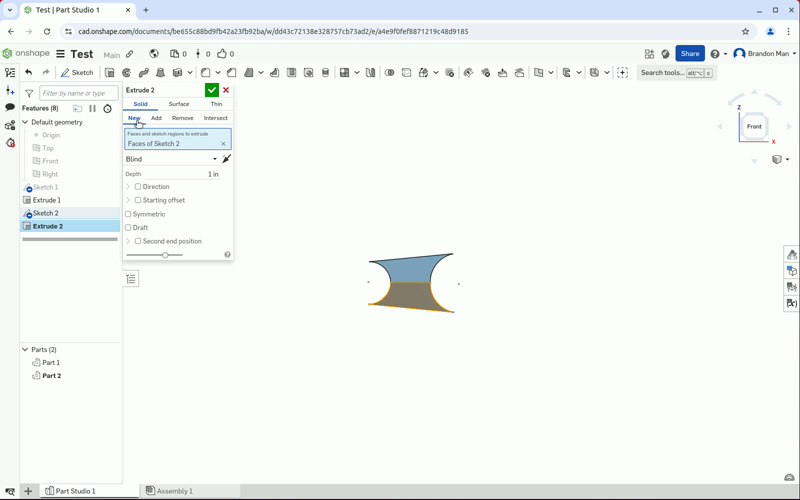
key(tab, 4)
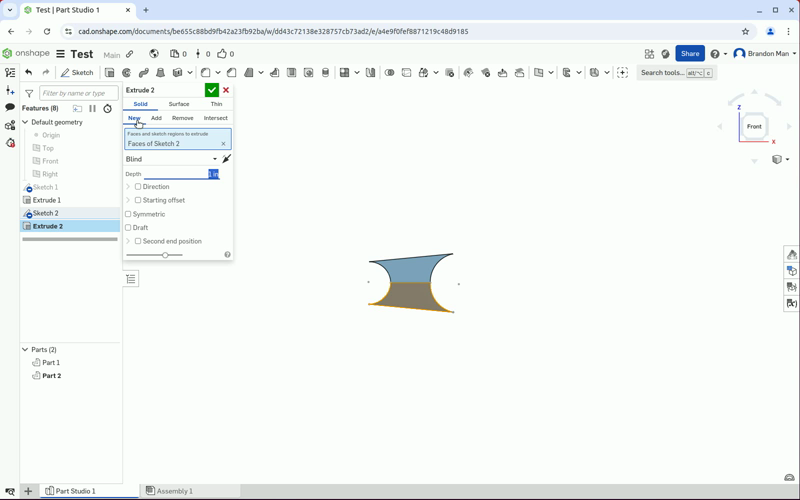
text(3.851)
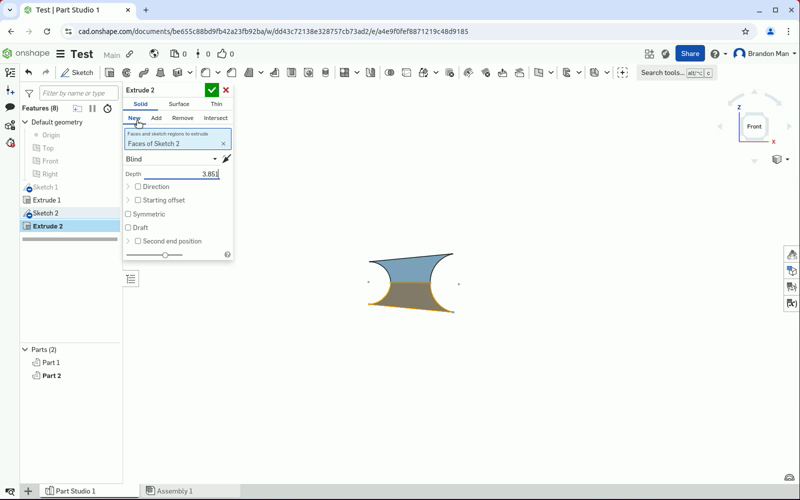
key(enter)
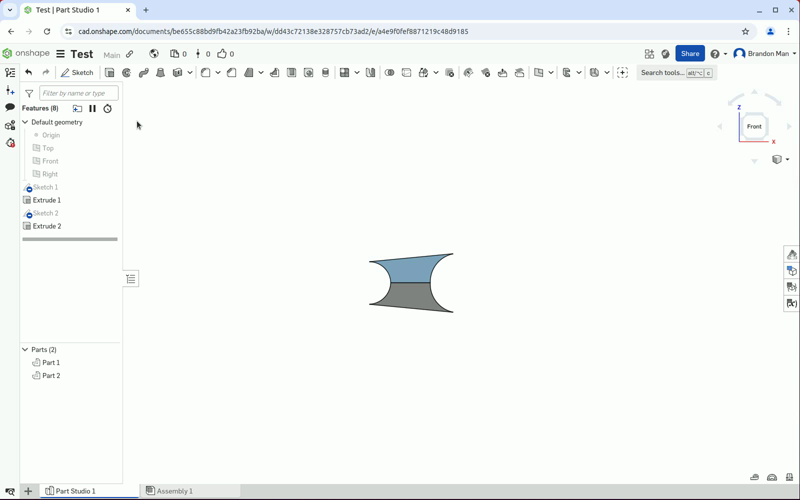
key(shift+h)
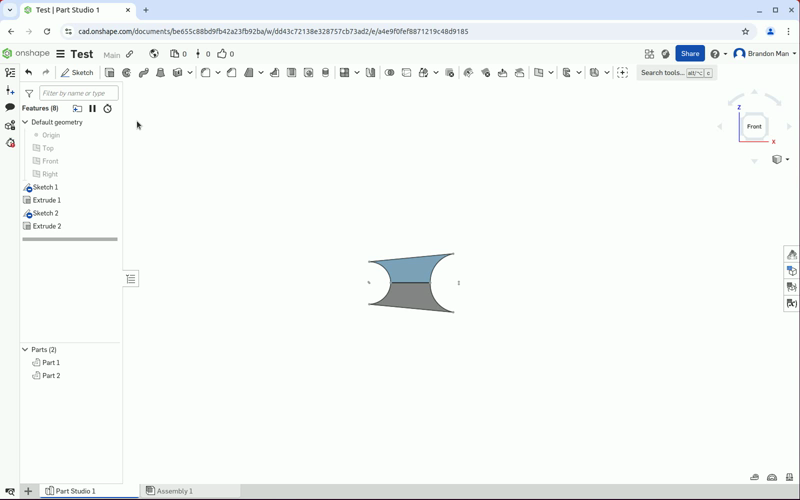
key(shift+h)
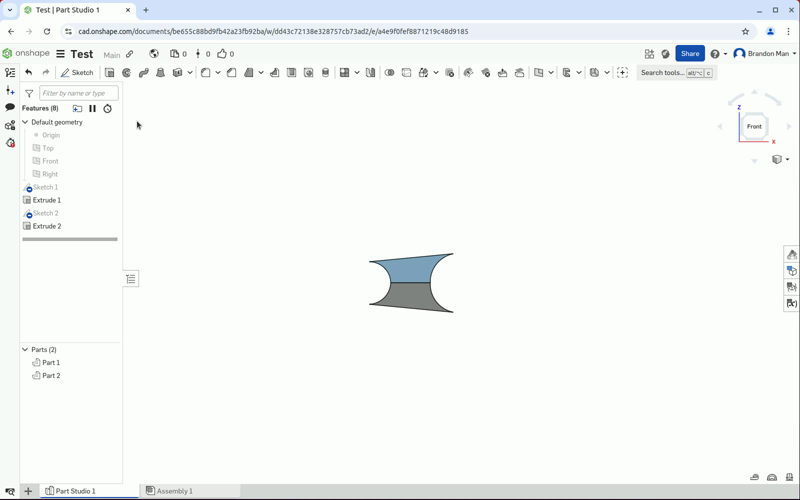
mouse_move(73, 189)
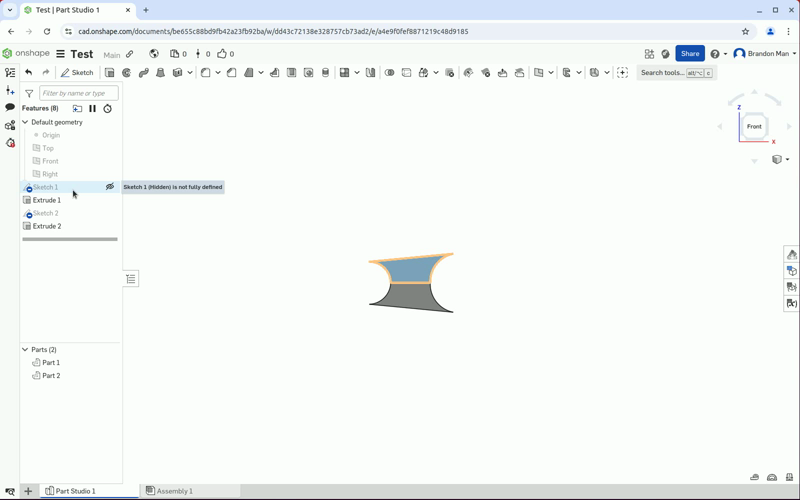
click(73, 189)
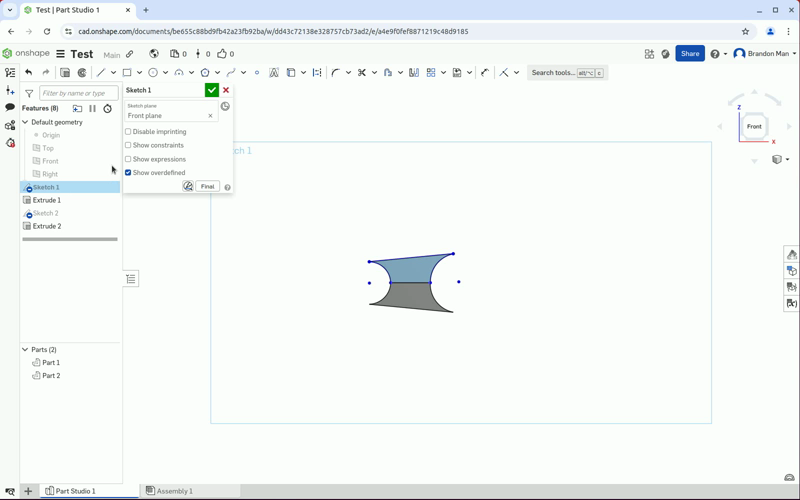
mouse_move(229, 92)
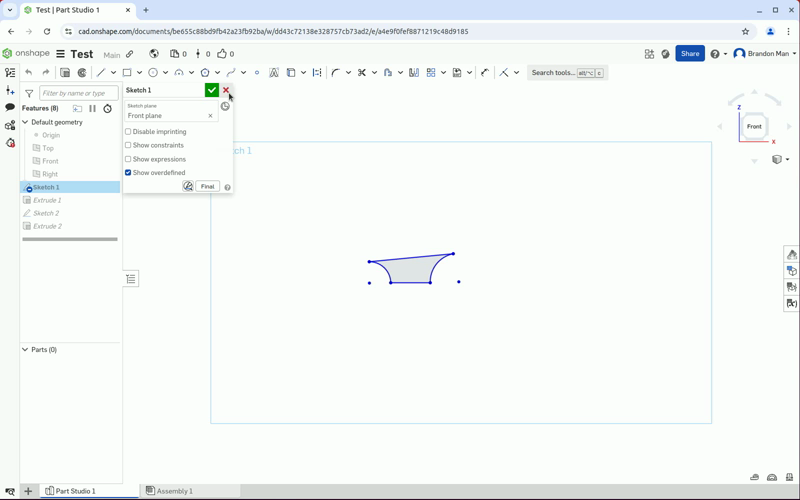
click(229, 92)
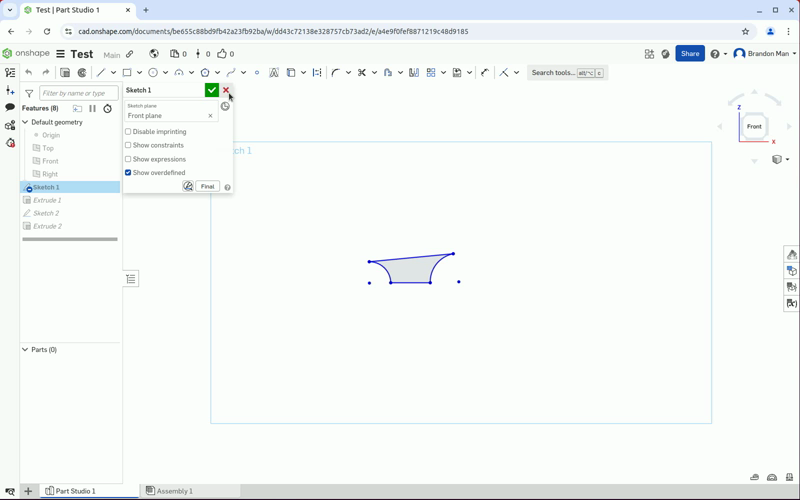
key(shift+s)
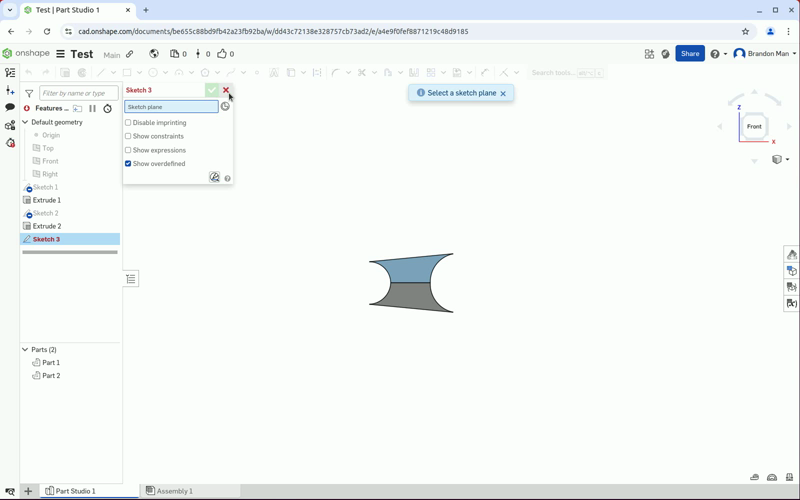
mouse_move(73, 163)
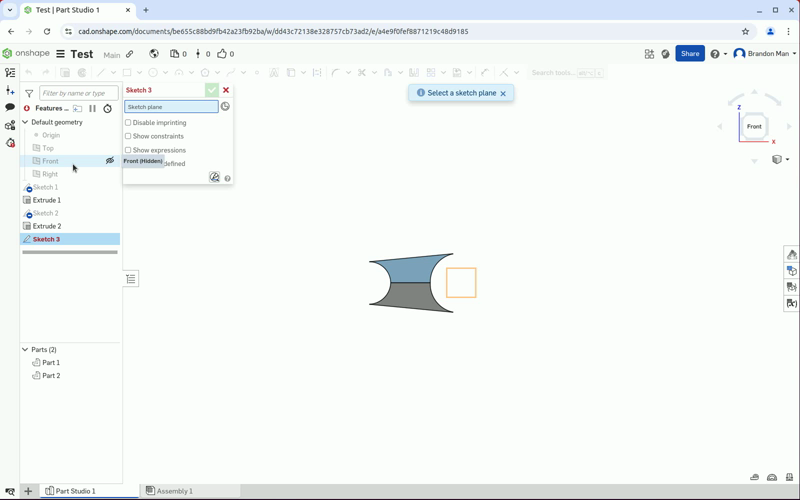
click(73, 163)
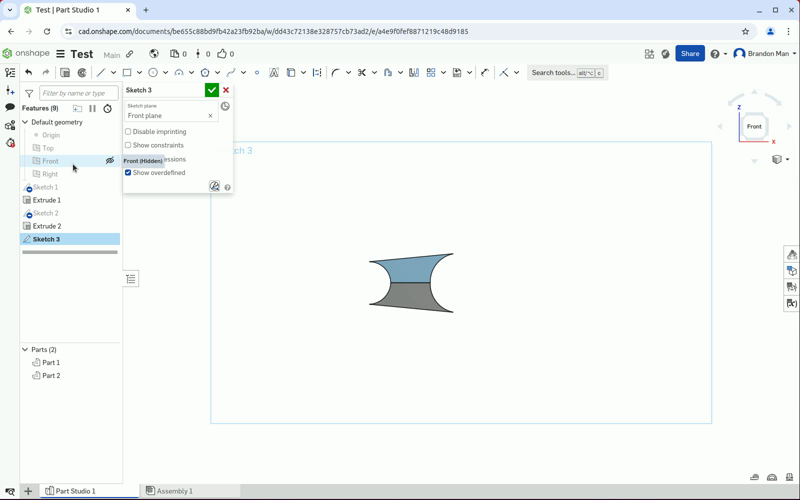
mouse_move(73, 352)
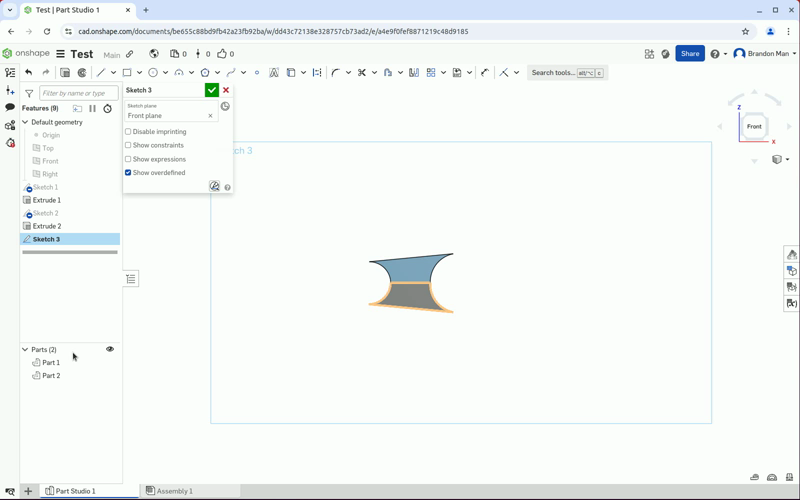
key(y)
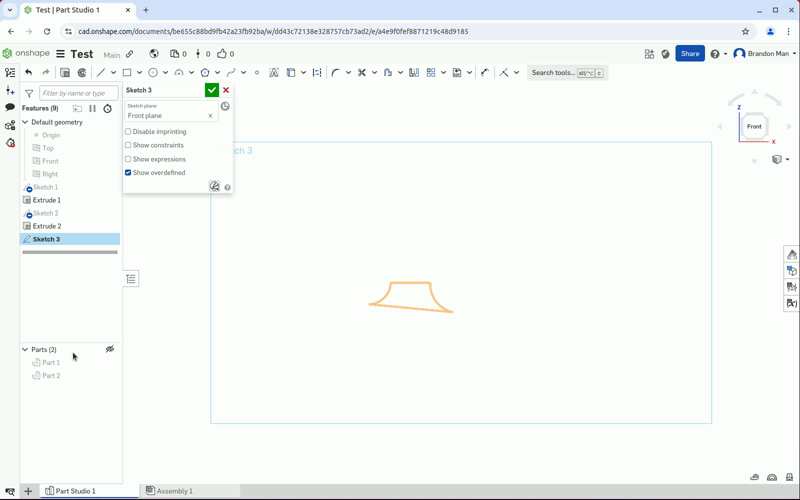
key(l)
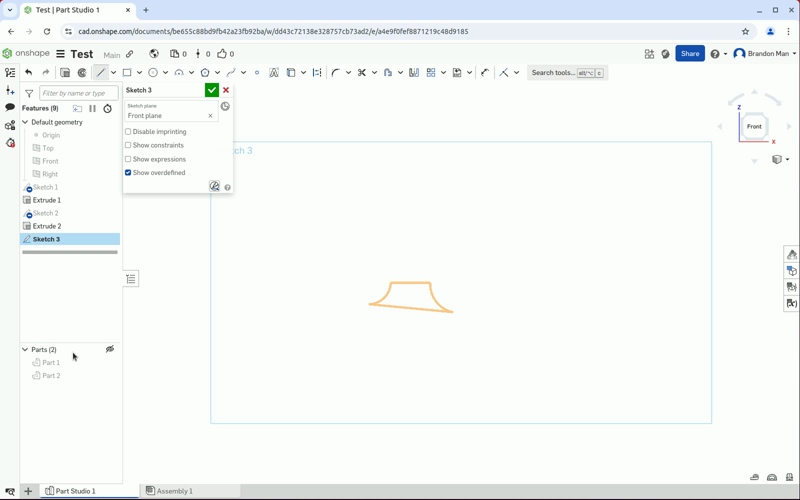
key_down(shift)
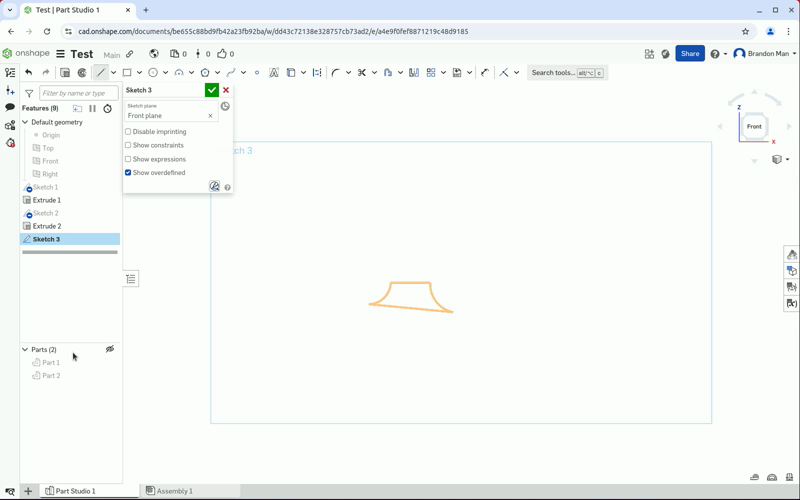
mouse_move(468, 312)
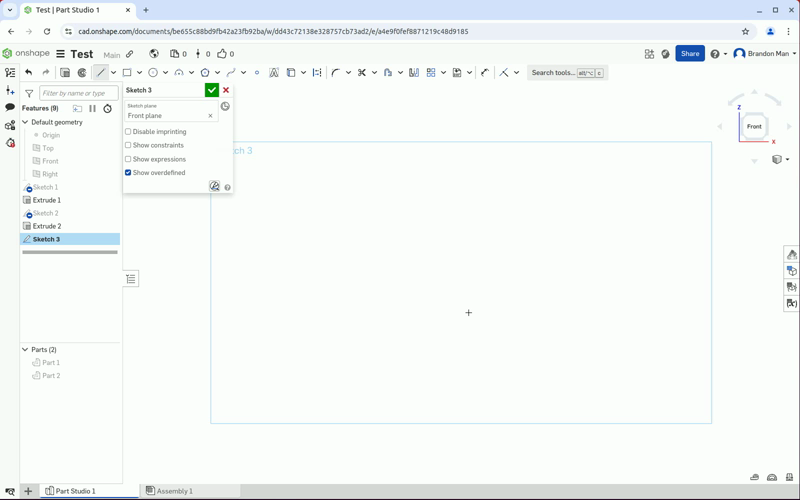
click(468, 312)
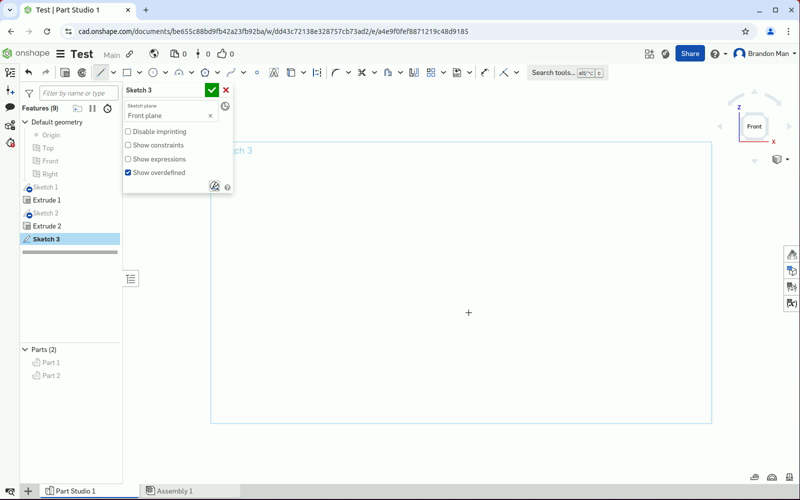
key_up(shift)
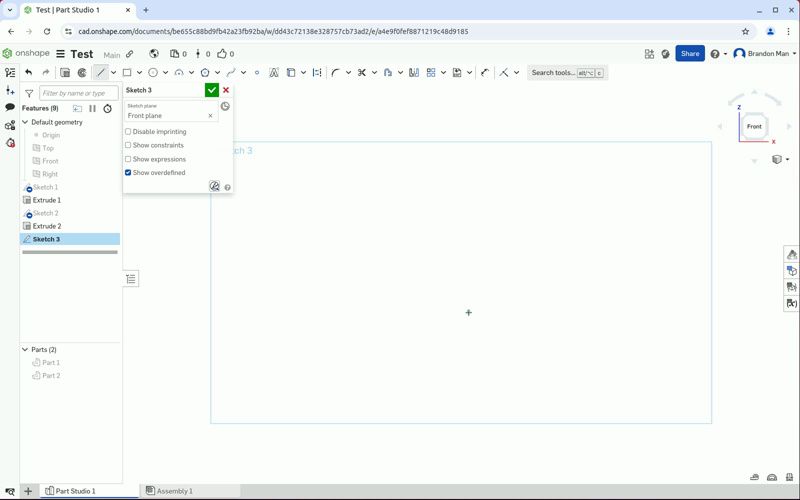
key_down(shift)
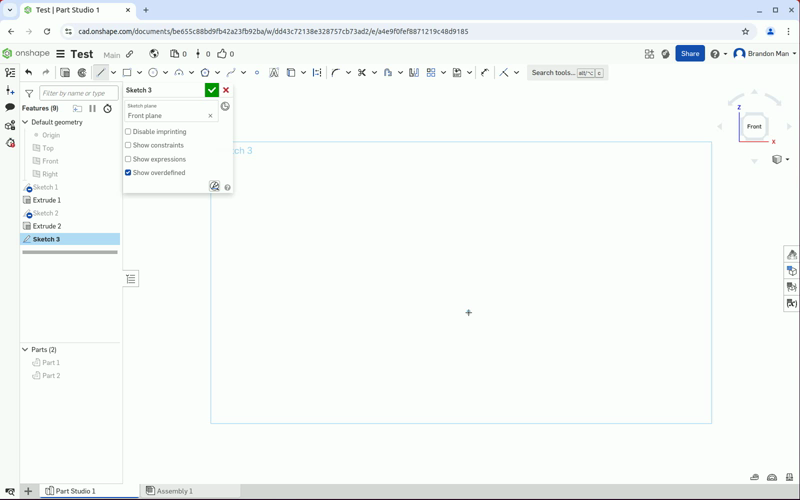
mouse_move(552, 304)
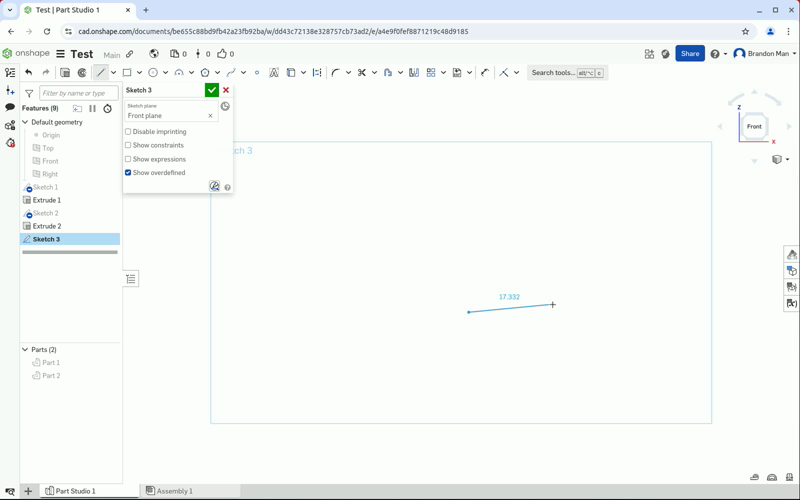
click(552, 304)
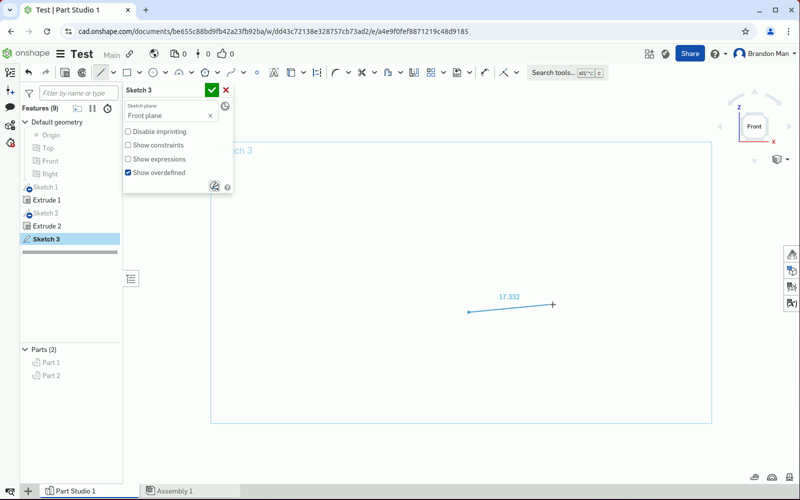
key_up(shift)
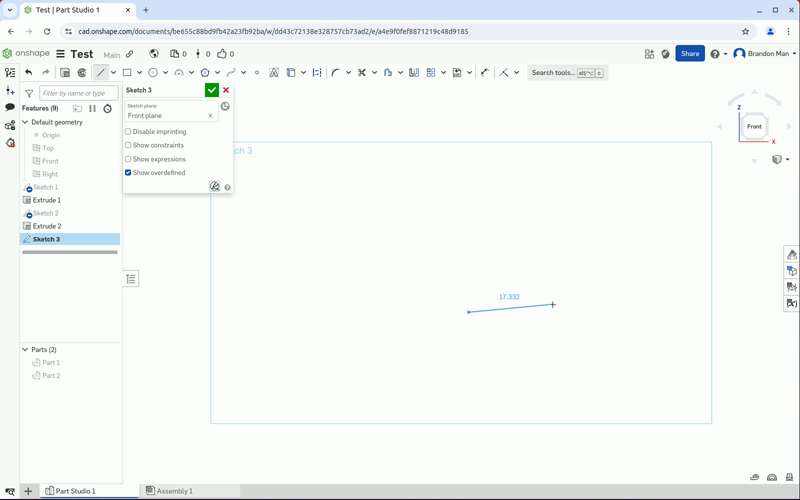
key(esc)
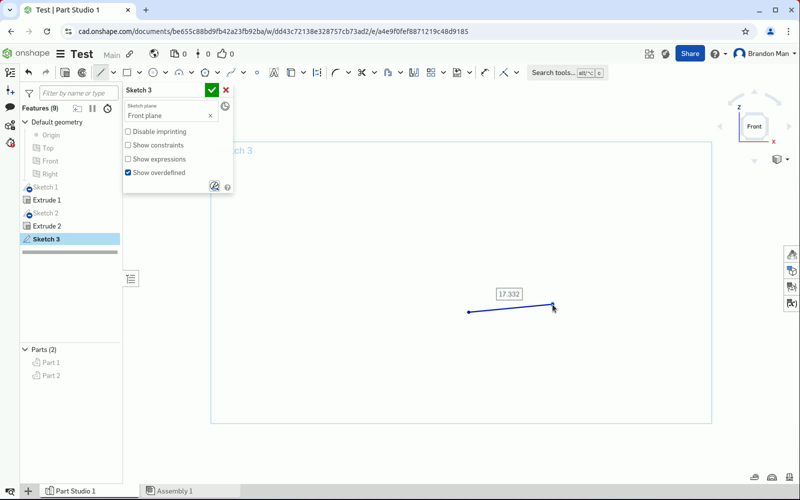
key(a)
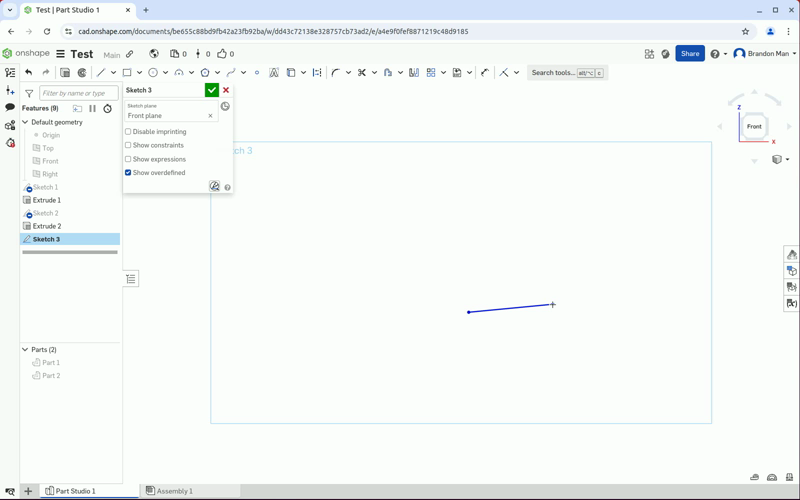
mouse_move(552, 304)
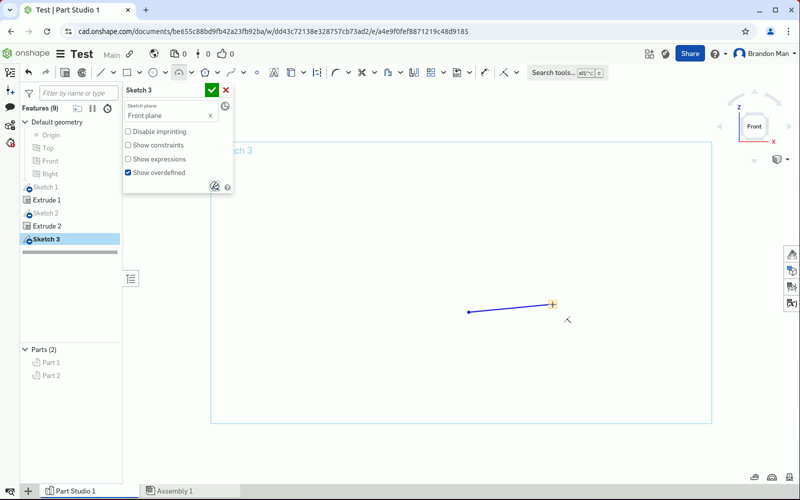
click(552, 304)
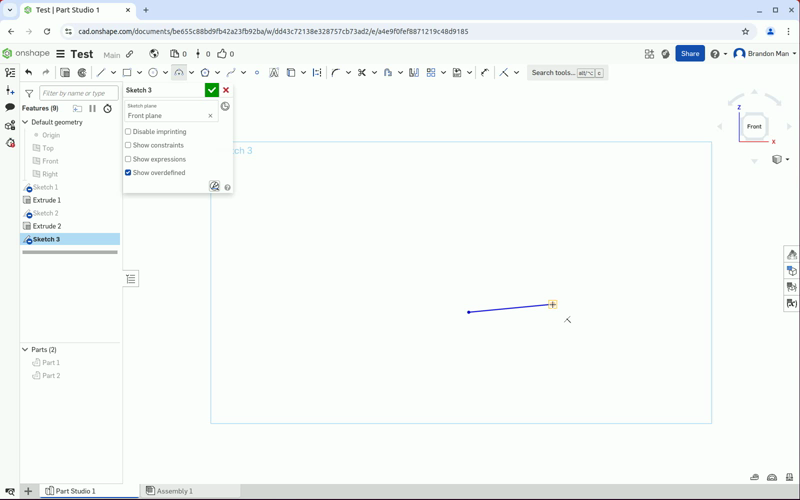
key_down(shift)
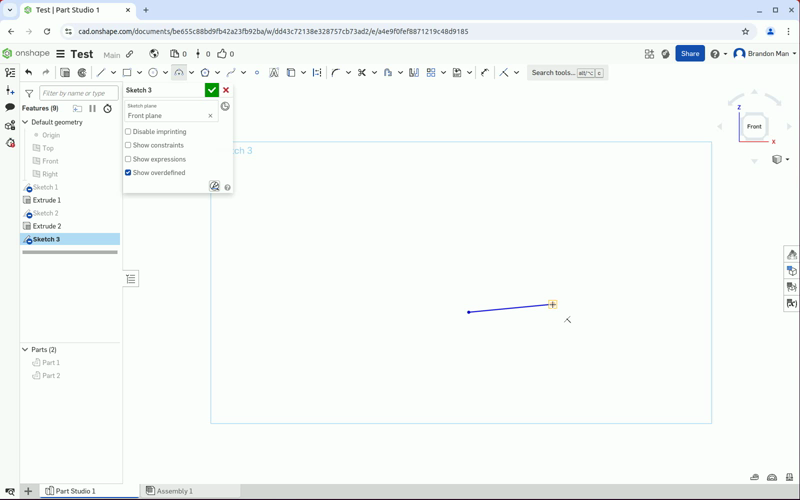
mouse_move(552, 261)
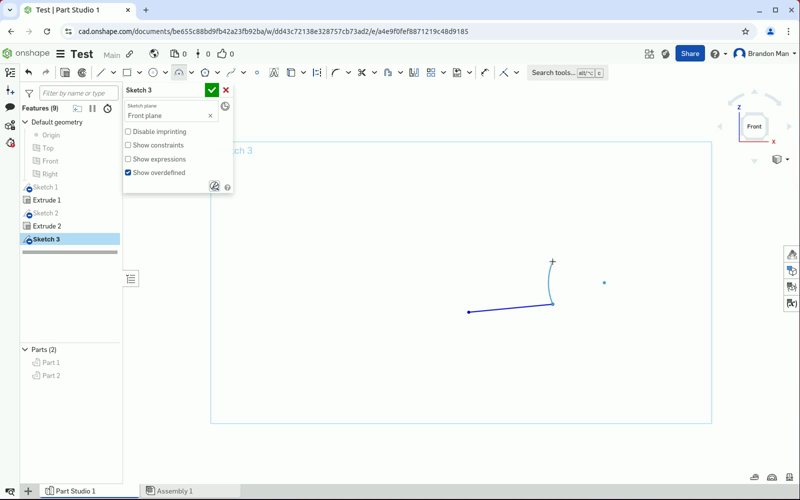
click(552, 261)
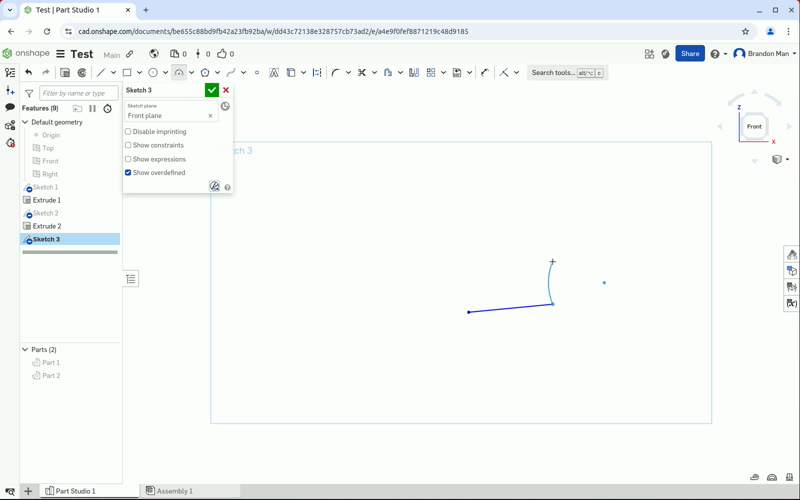
mouse_move(531, 282)
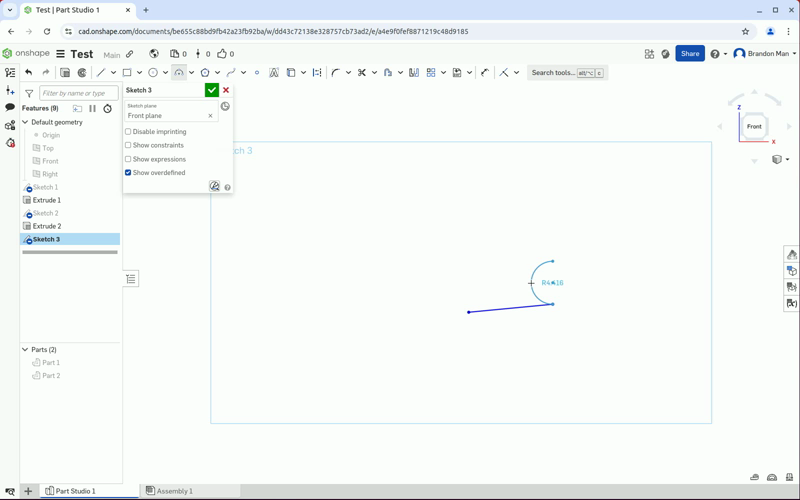
click(531, 282)
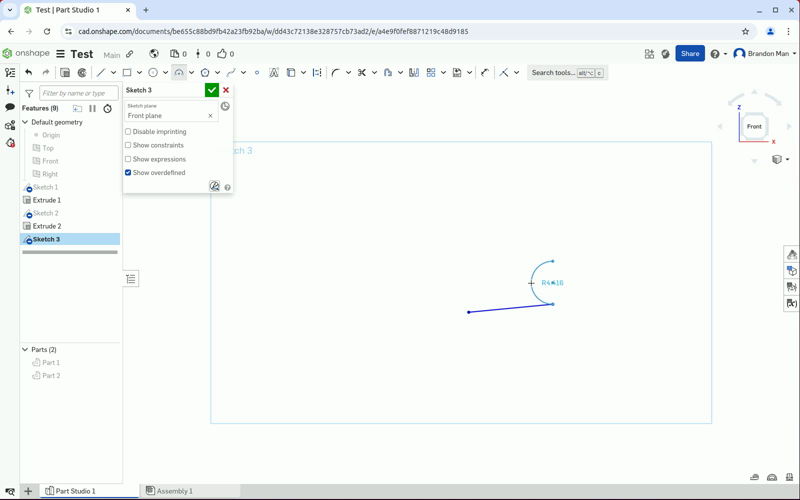
key_up(shift)
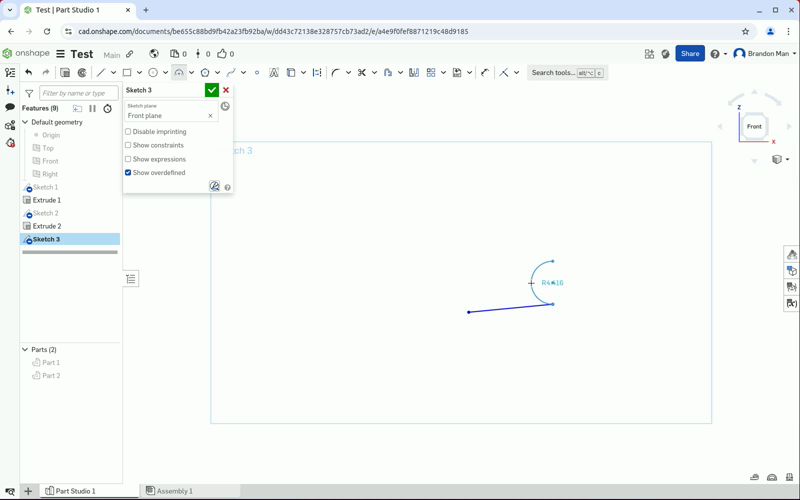
key(esc)
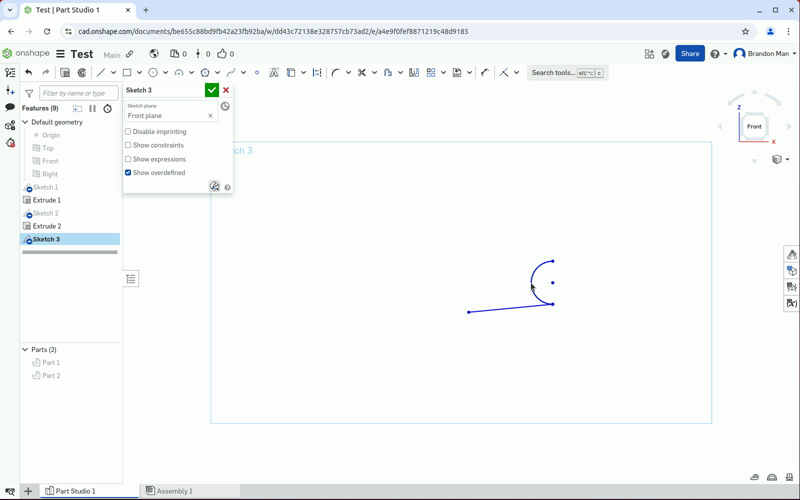
key(l)
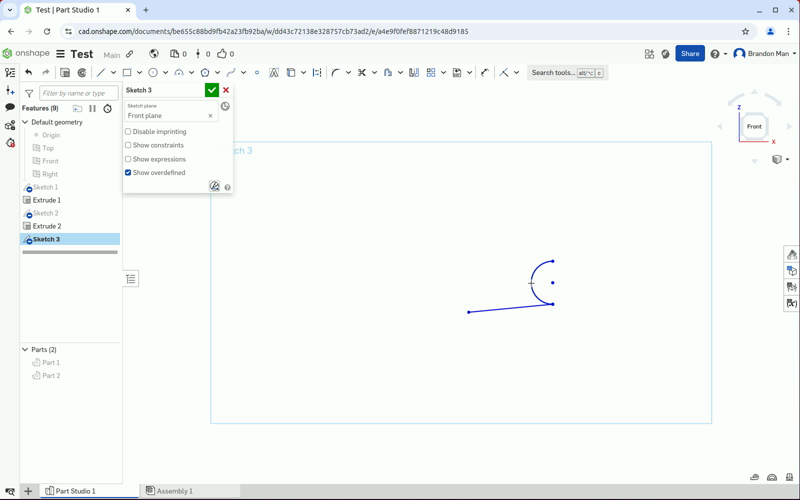
mouse_move(552, 261)
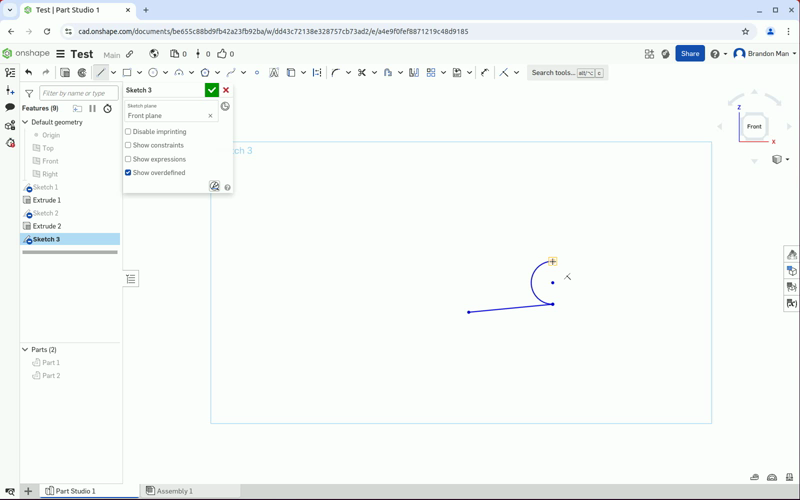
click(552, 261)
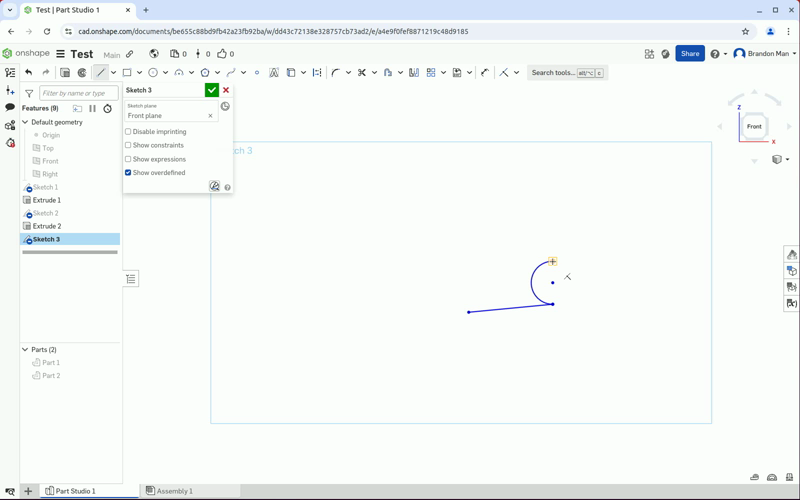
key_down(shift)
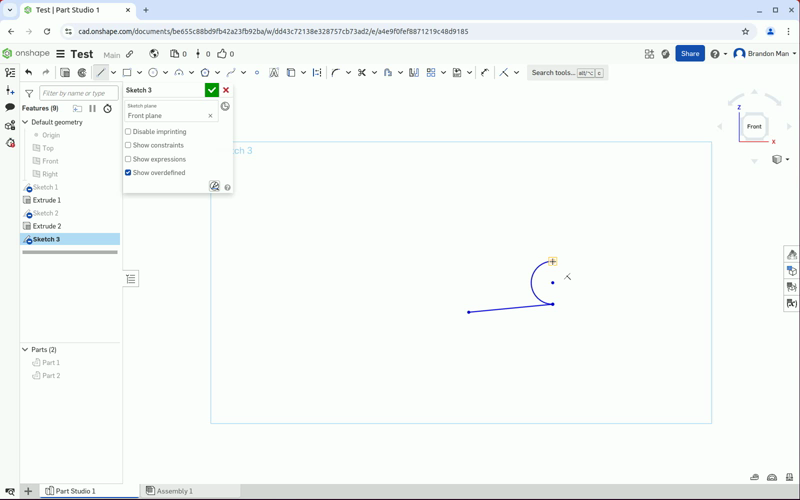
mouse_move(468, 253)
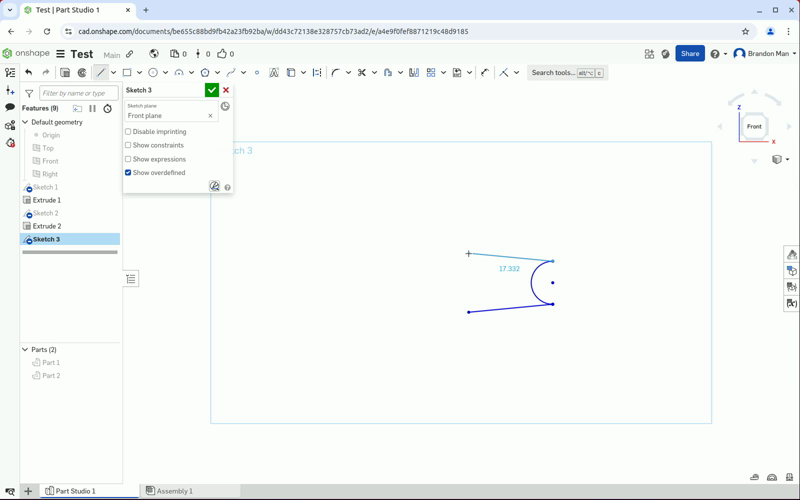
click(468, 253)
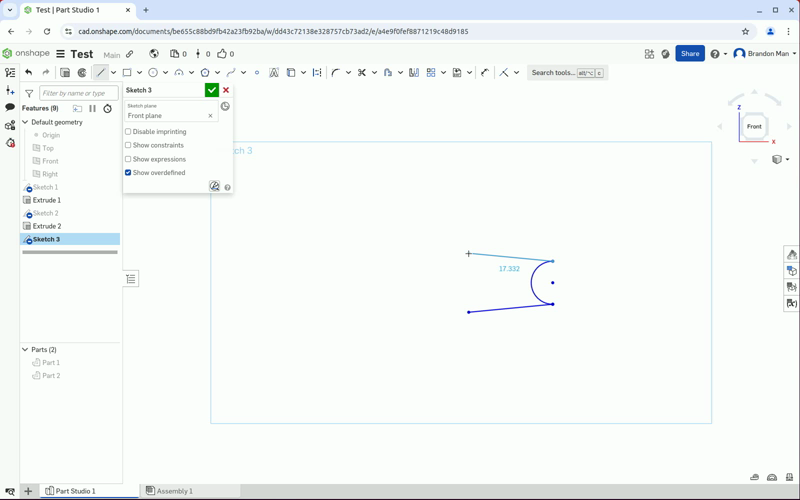
key_up(shift)
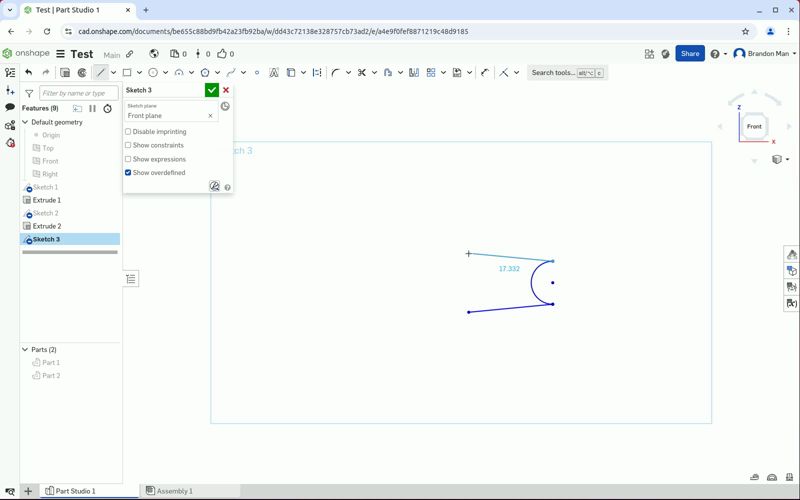
key(esc)
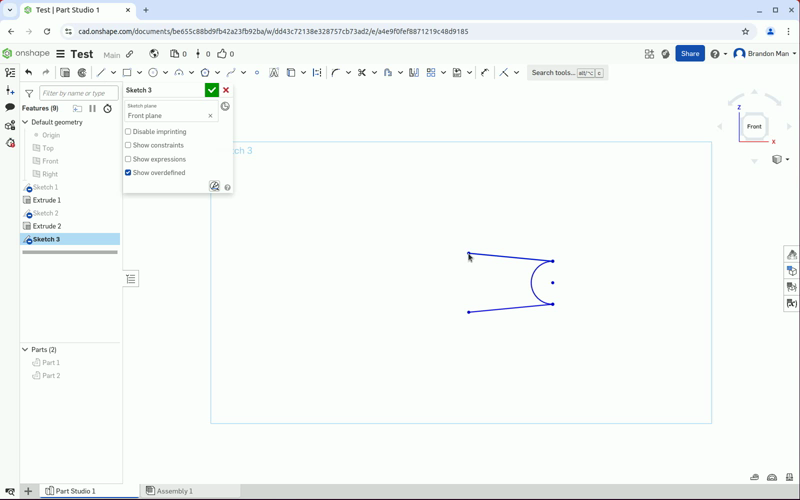
key(a)
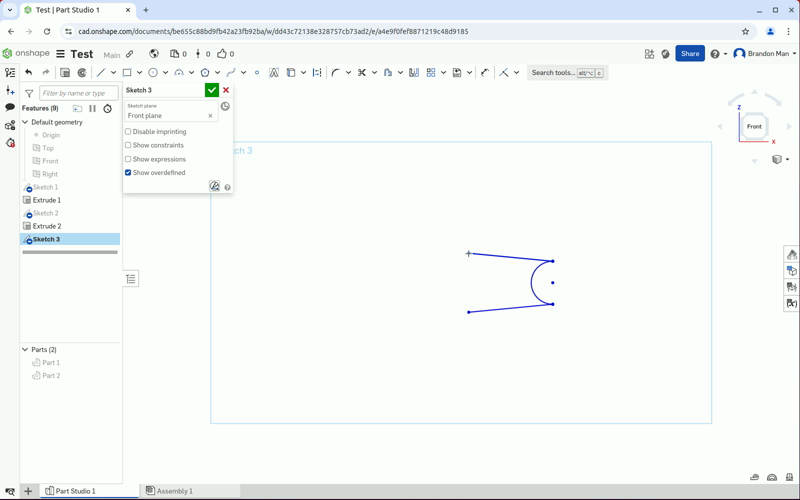
mouse_move(468, 253)
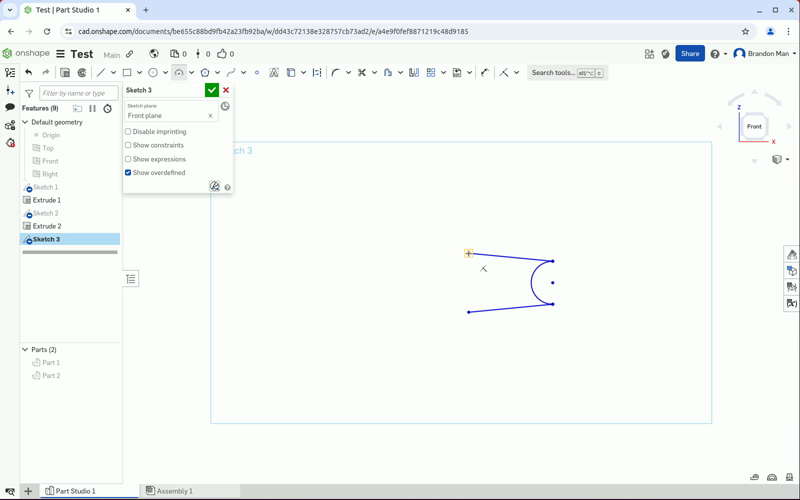
click(468, 253)
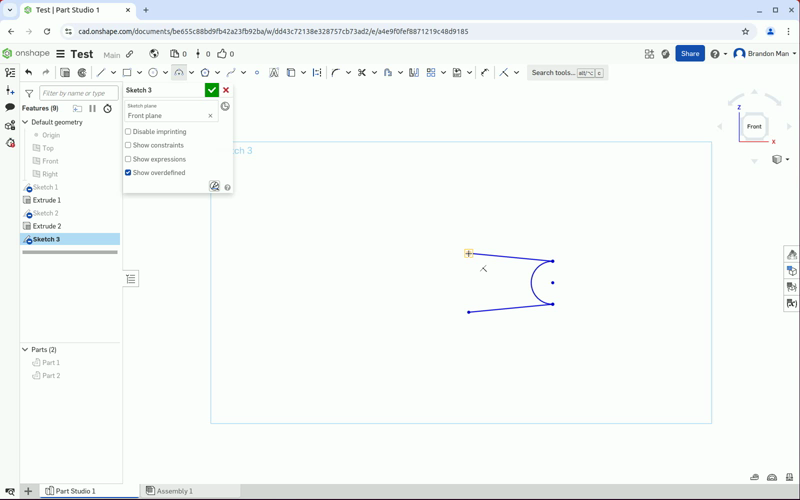
mouse_move(468, 312)
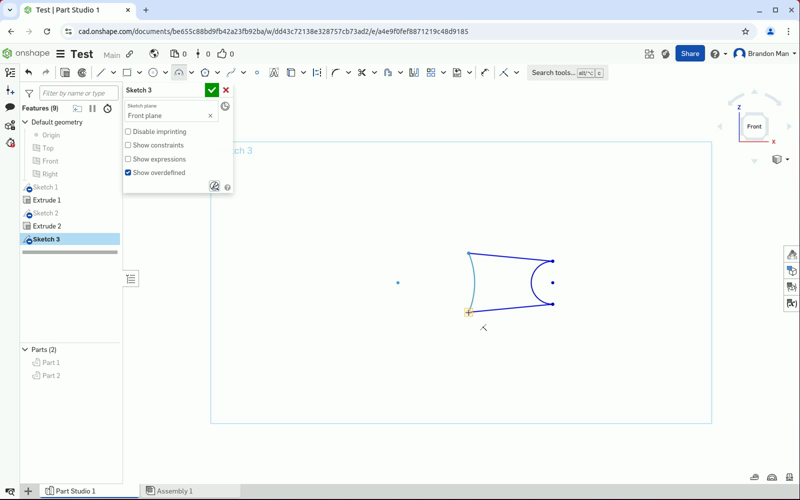
click(468, 312)
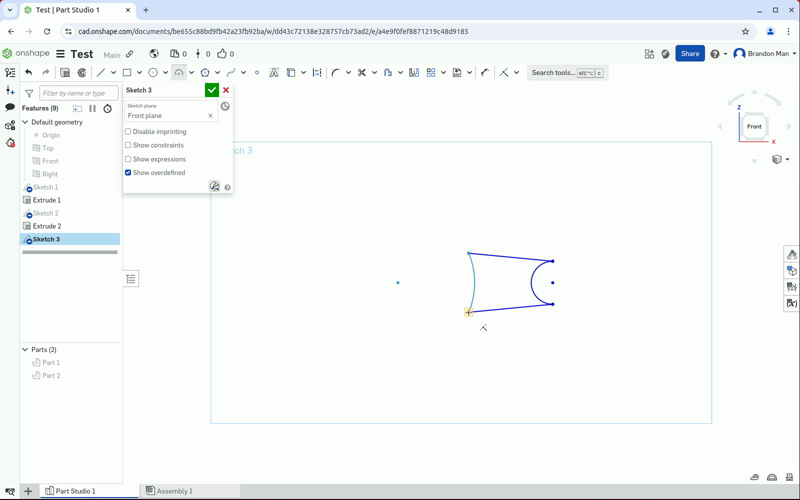
key_down(shift)
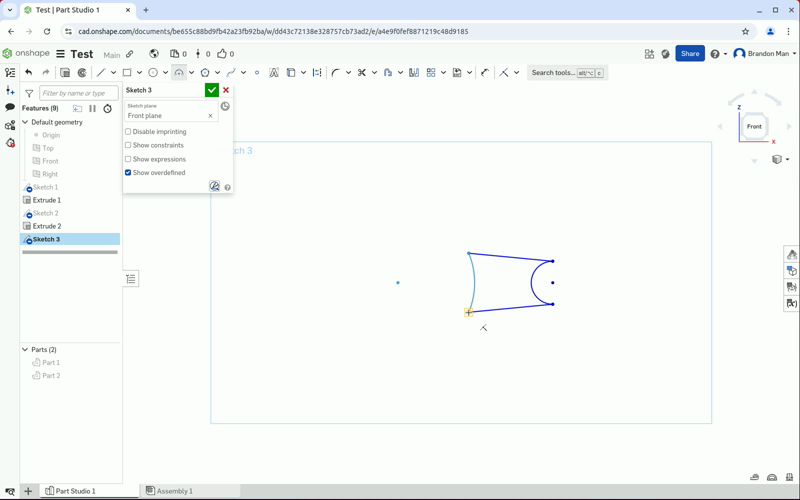
mouse_move(491, 282)
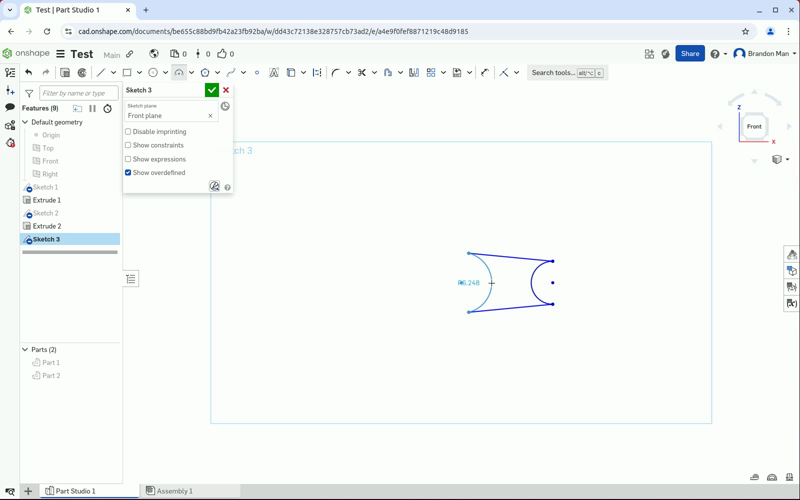
click(491, 282)
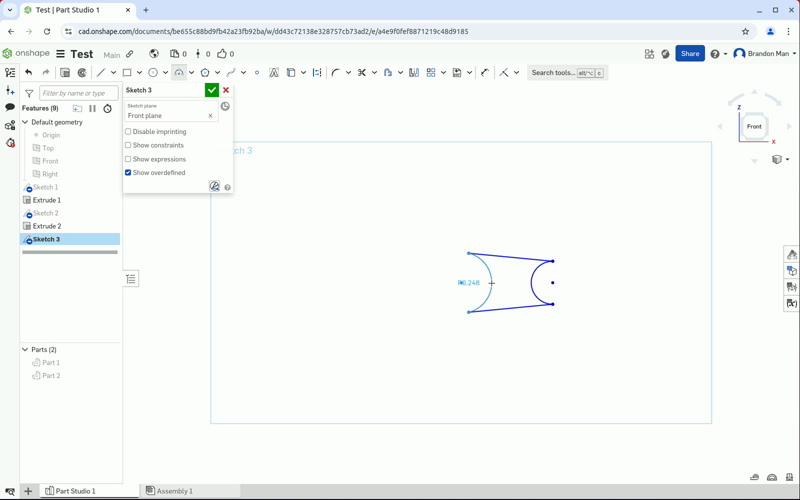
key_up(shift)
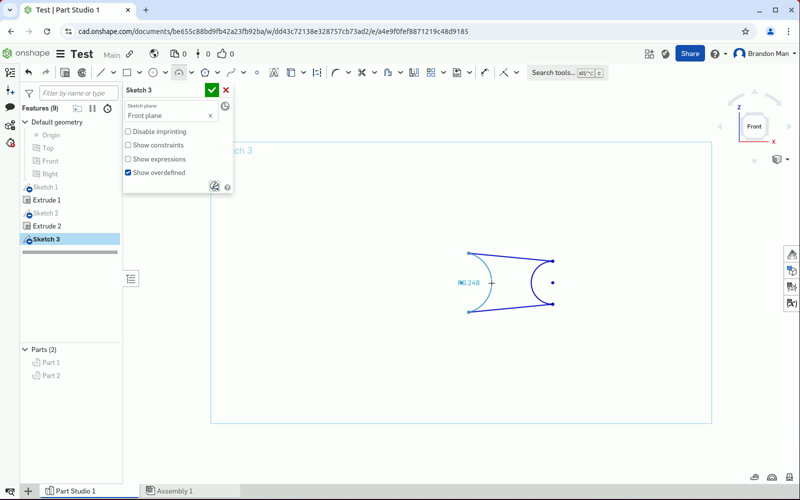
key(esc)
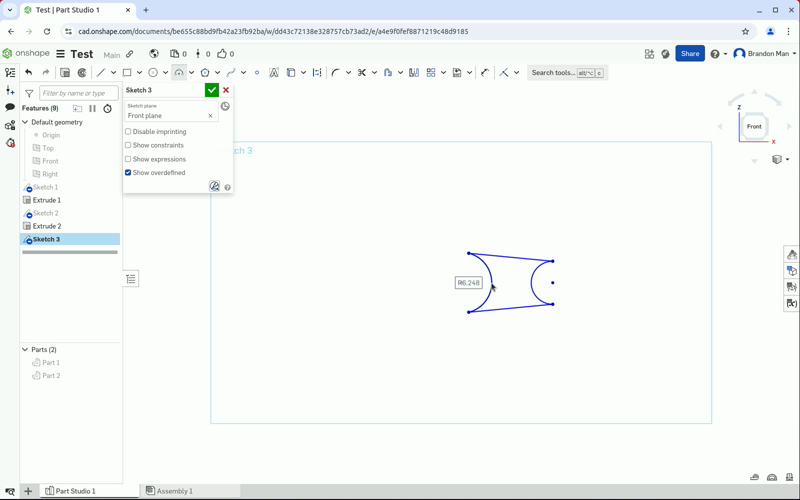
mouse_move(532, 294)
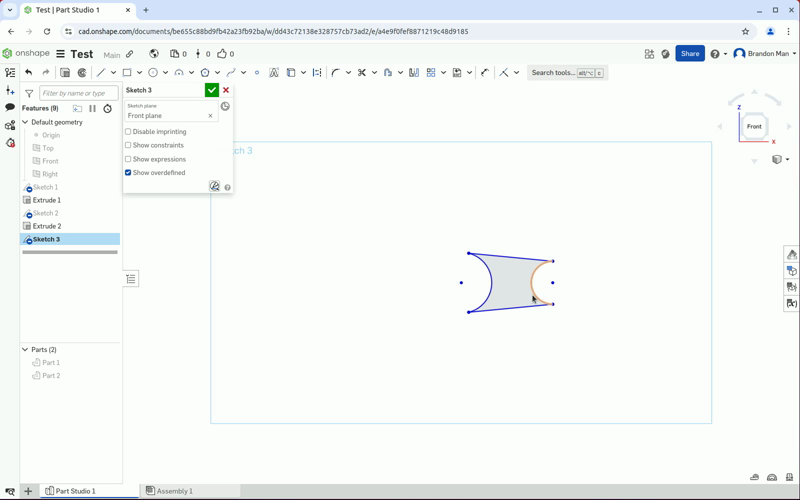
scroll(6)
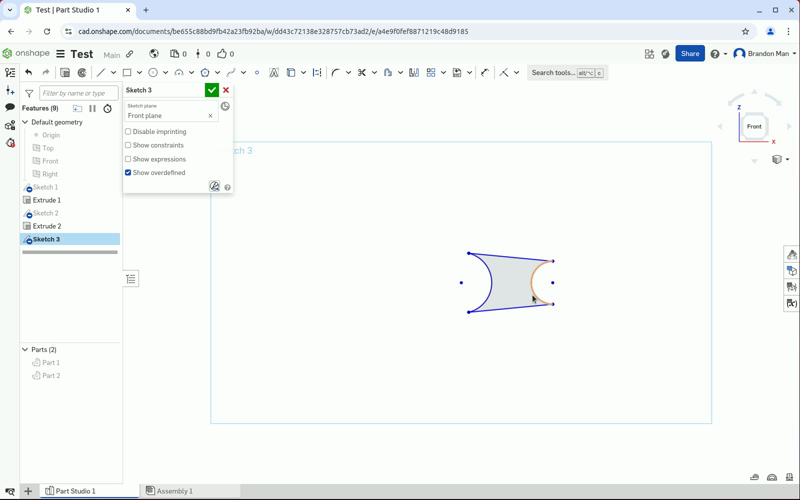
scroll(6)
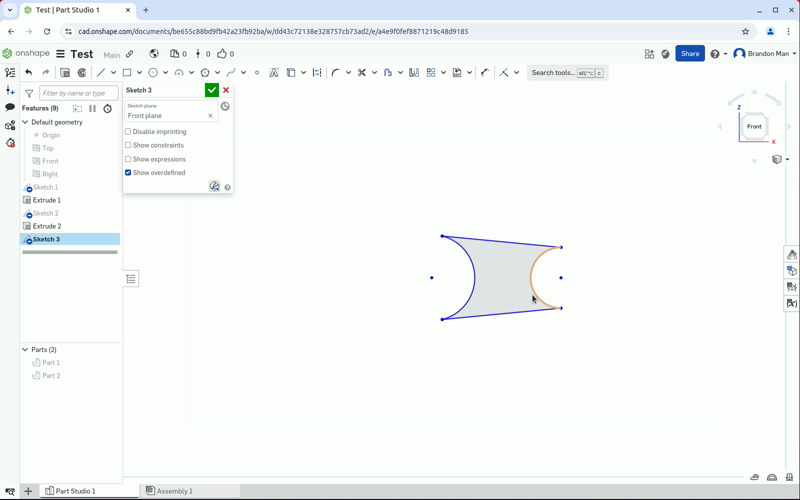
scroll(6)
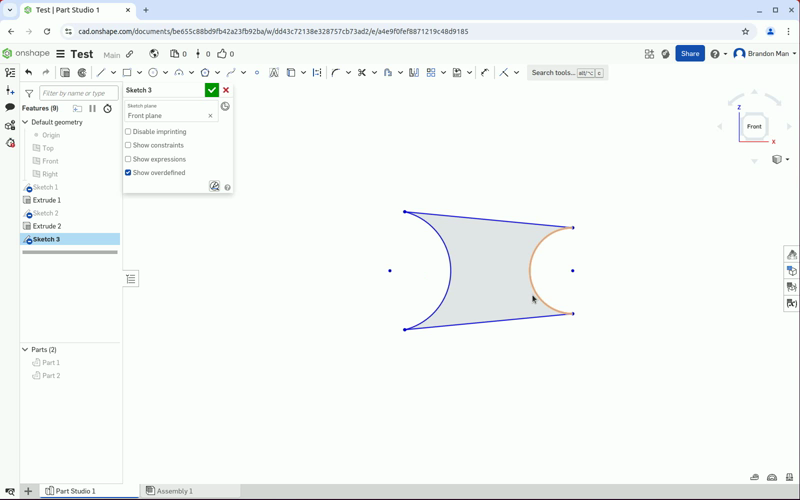
scroll(6)
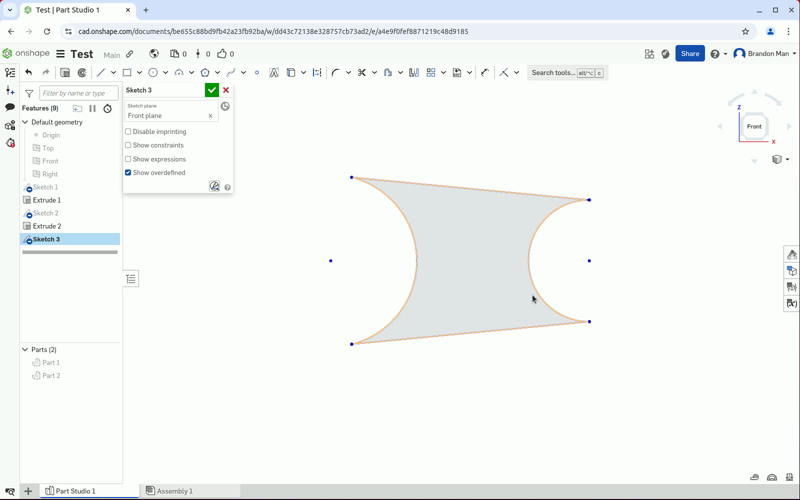
scroll(6)
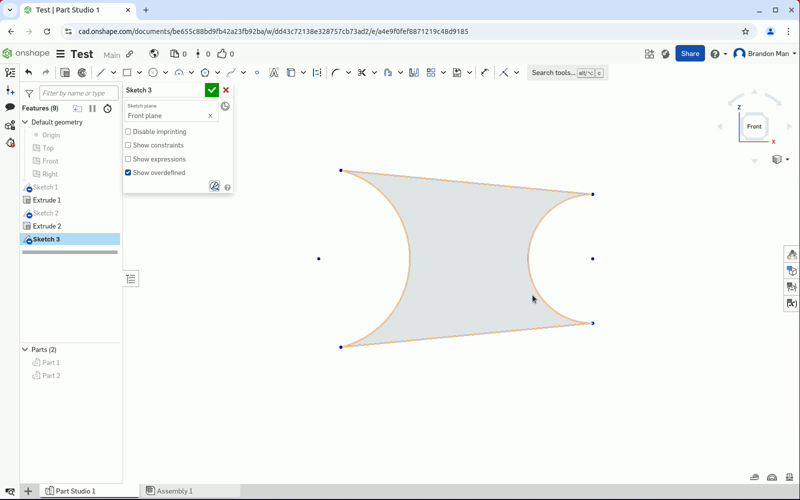
scroll(6)
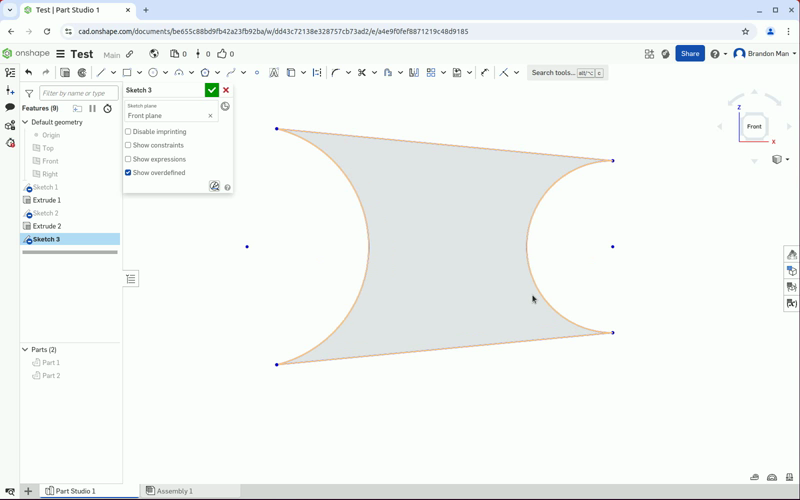
scroll(6)
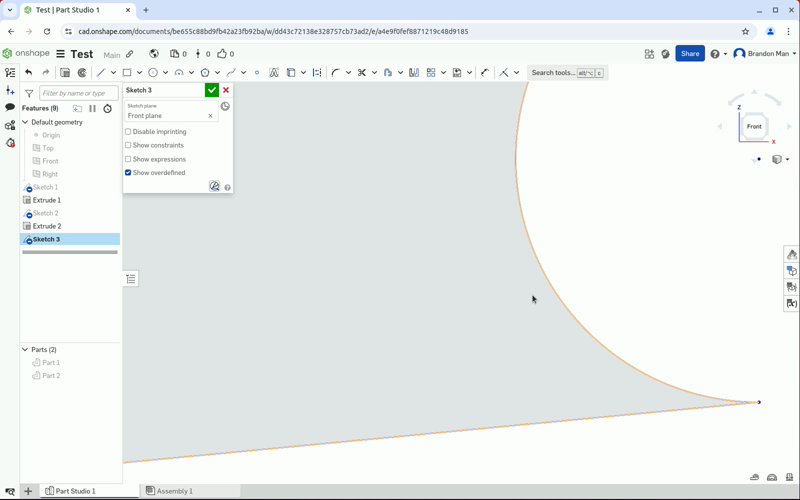
click(532, 294)
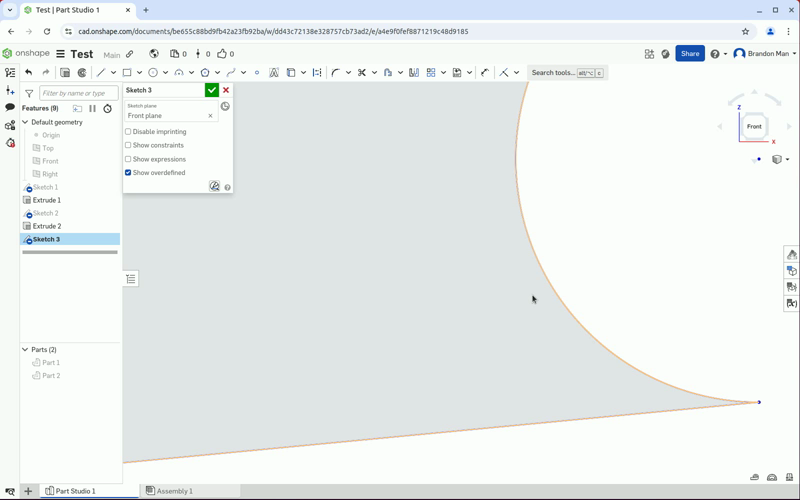
scroll(-6)
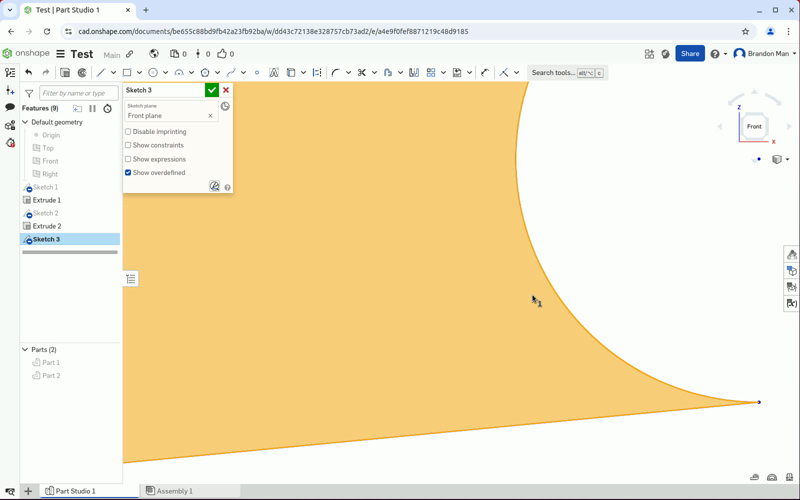
scroll(-6)
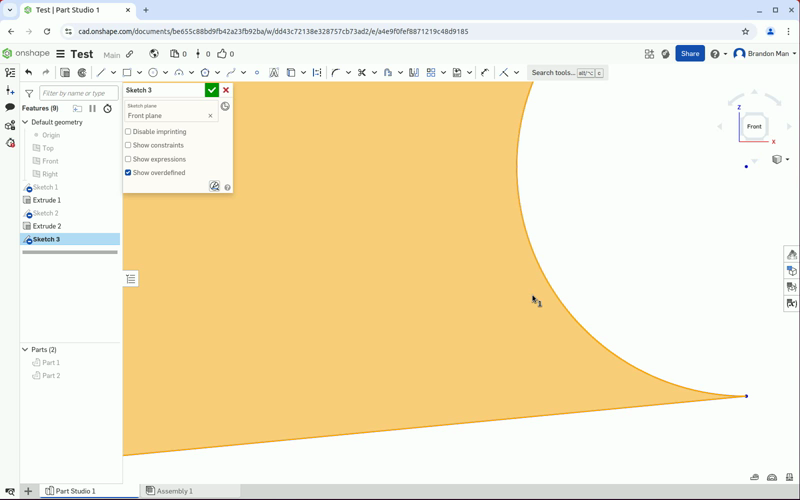
scroll(-6)
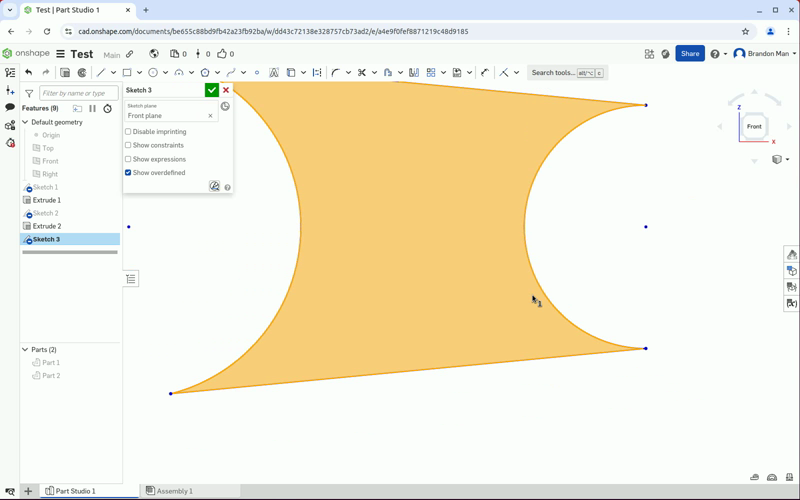
scroll(-6)
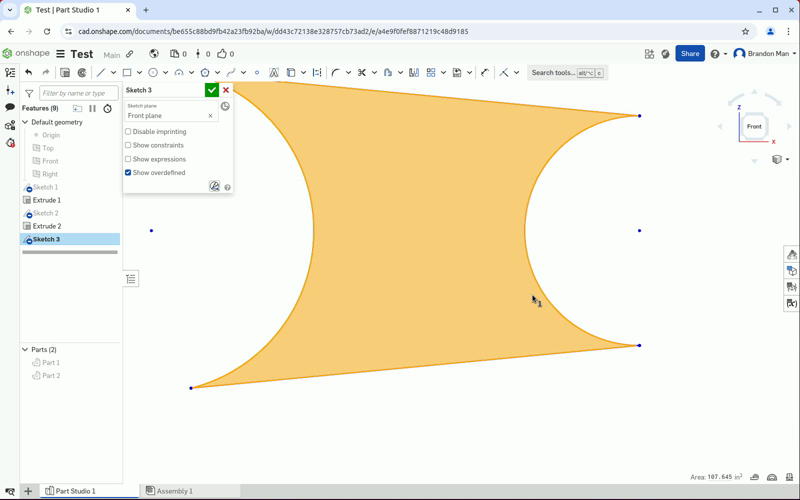
scroll(-6)
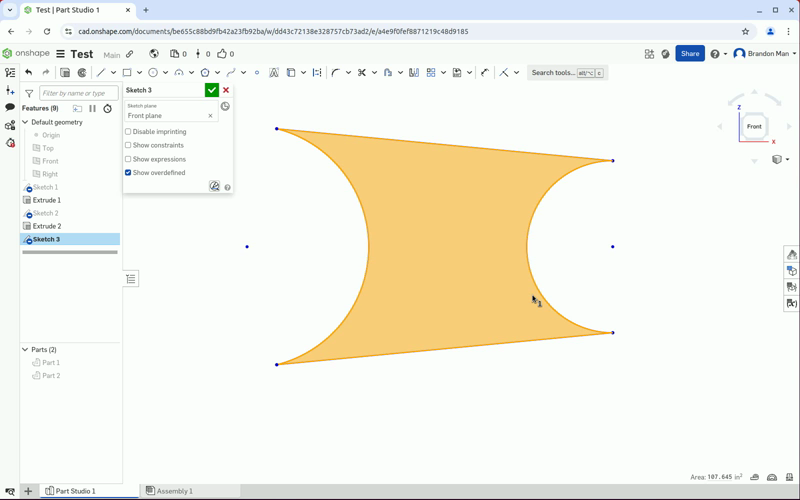
scroll(-6)
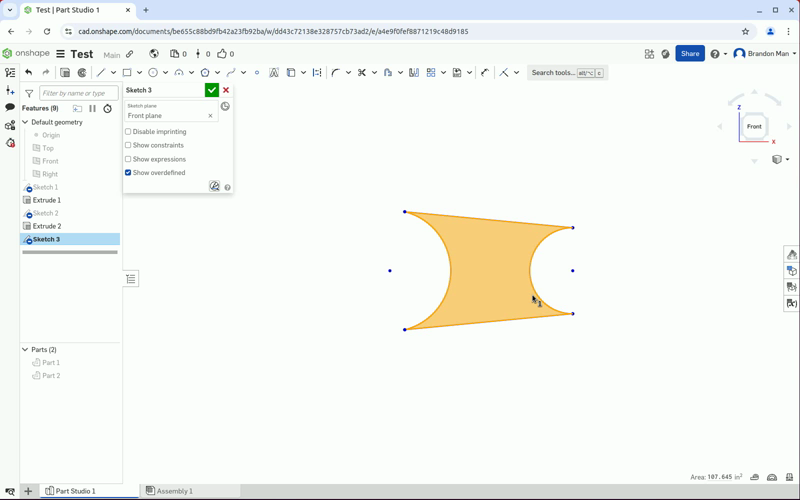
scroll(-6)
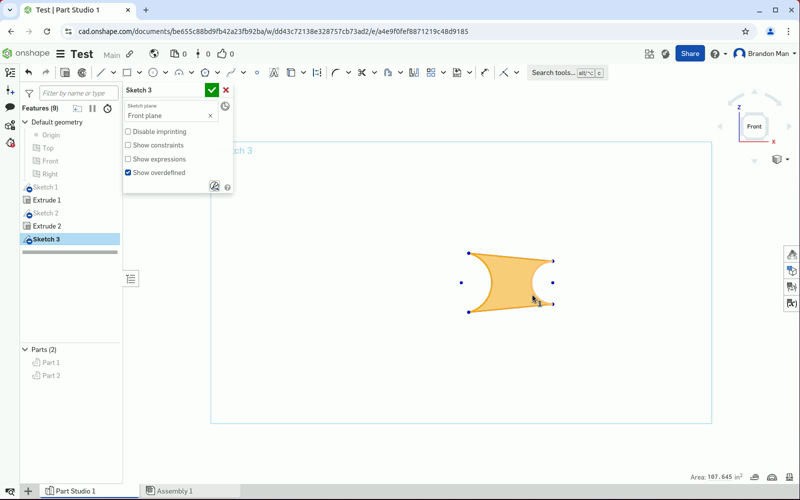
mouse_move(73, 352)
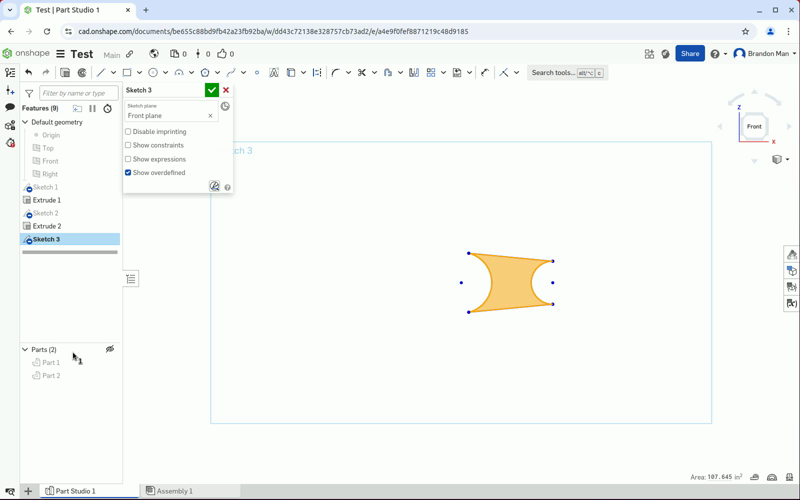
key(shift+y)
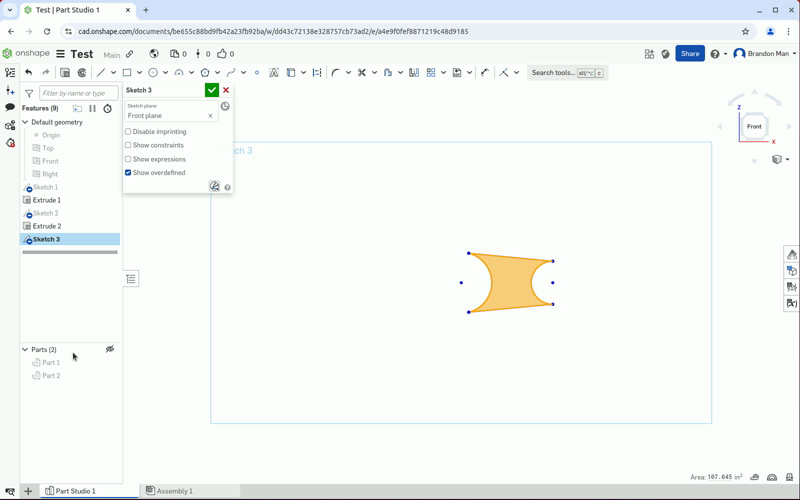
key(shift+e)
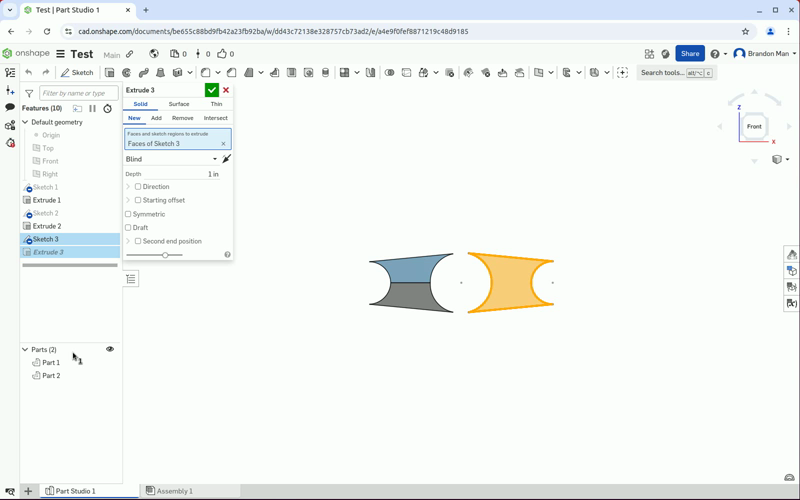
mouse_move(143, 106)
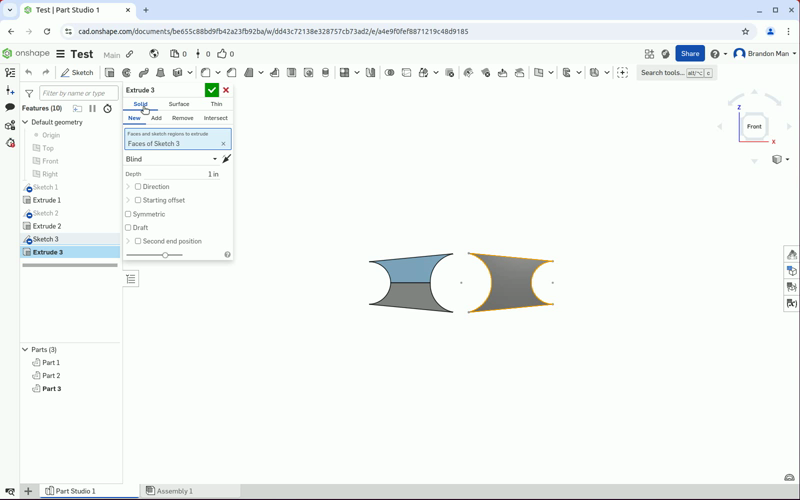
click(143, 106)
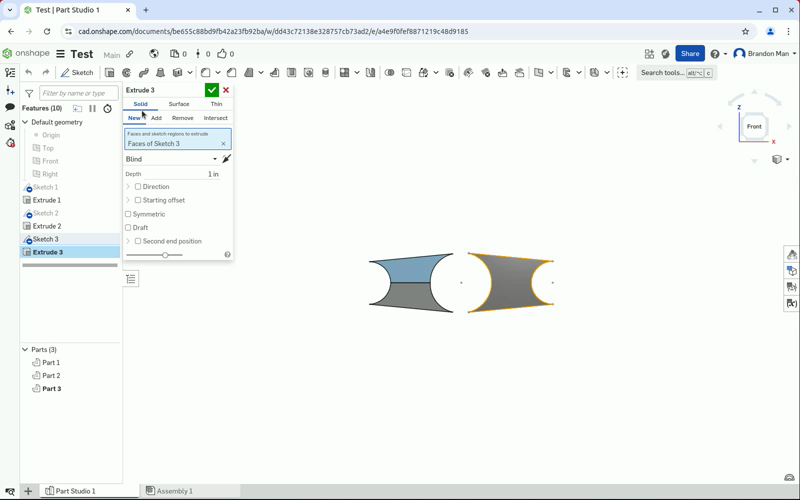
mouse_move(137, 120)
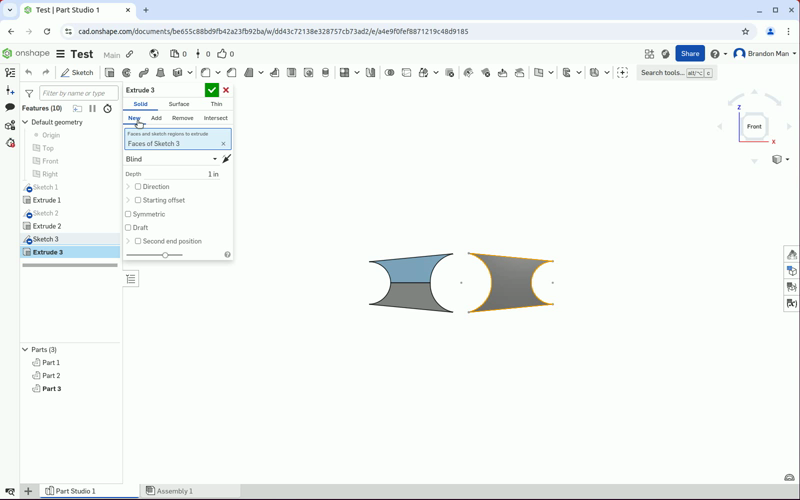
click(137, 120)
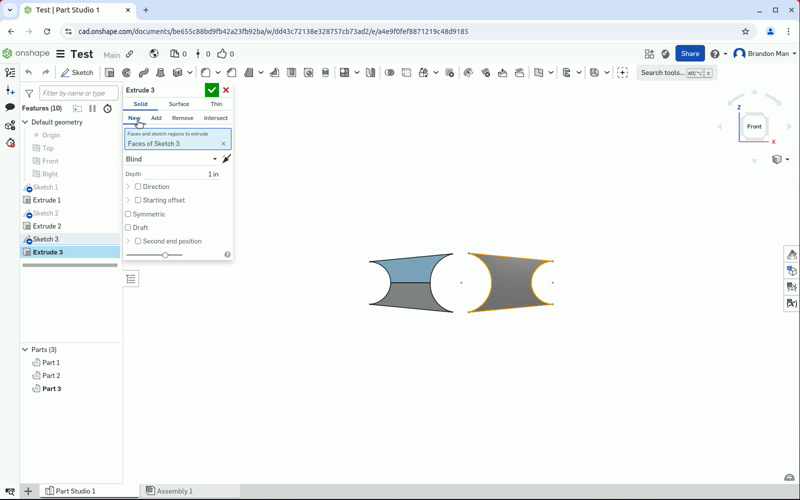
key(tab, 4)
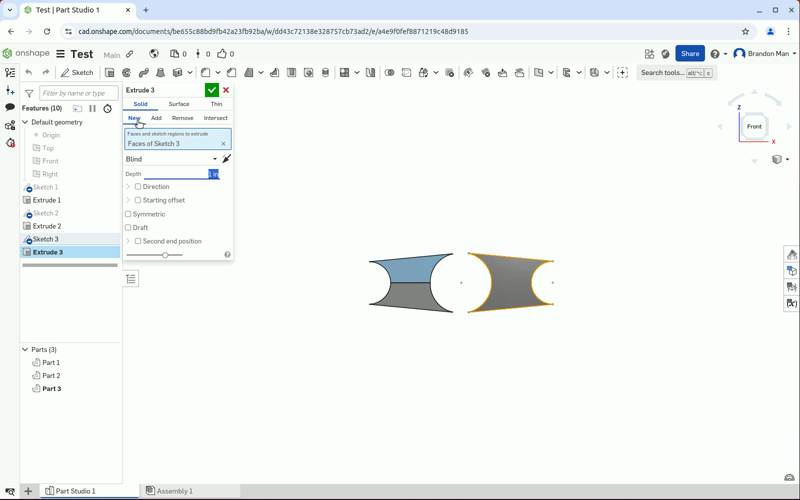
text(3.851)
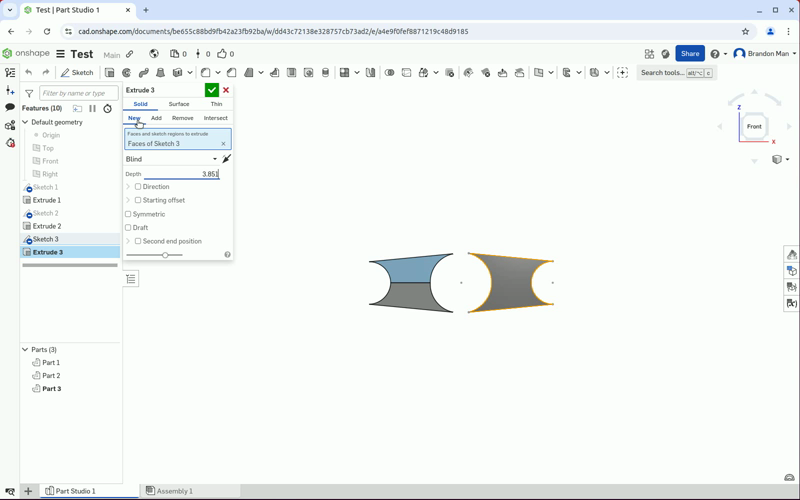
key(enter)
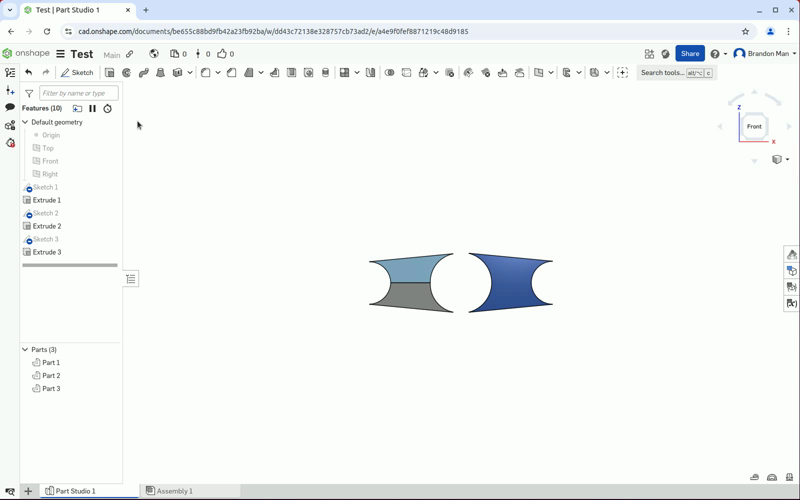
key(shift+h)
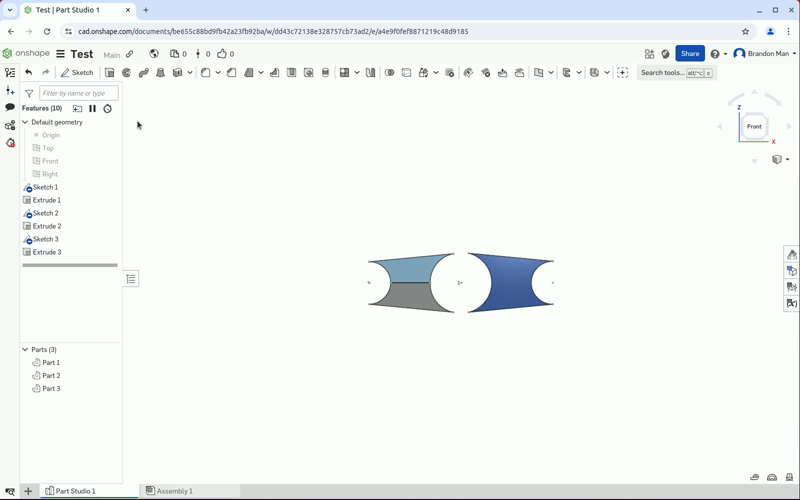
key(shift+h)
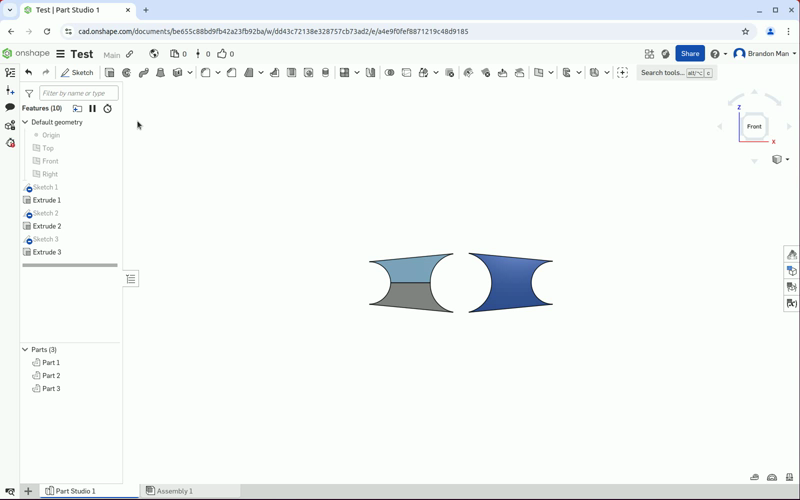
mouse_move(73, 189)
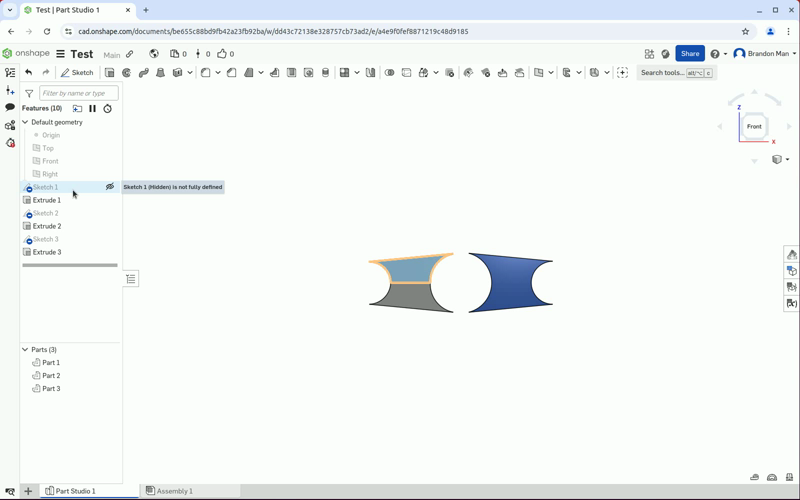
click(73, 189)
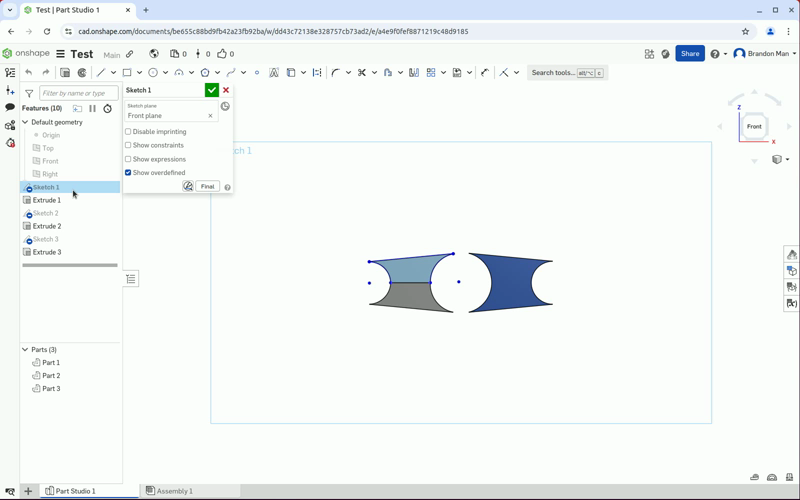
mouse_move(229, 92)
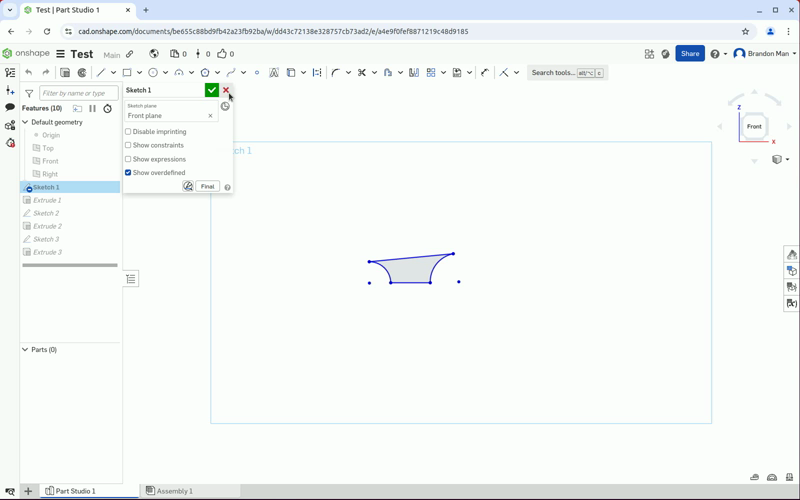
click(229, 92)
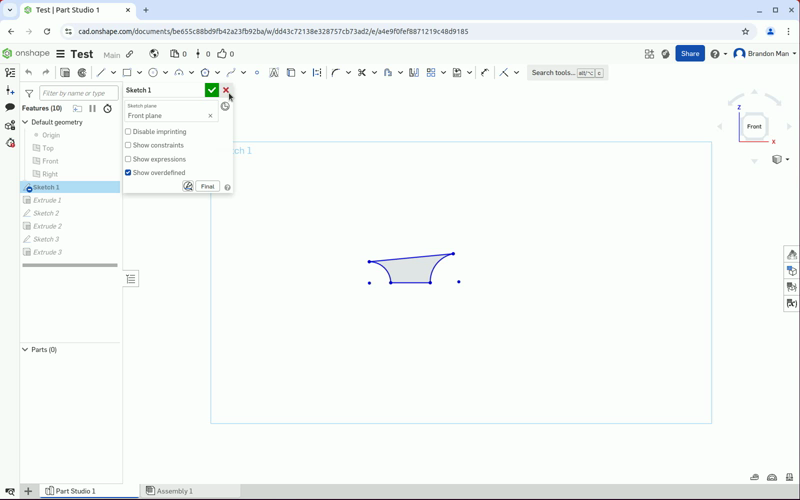
key(shift+s)
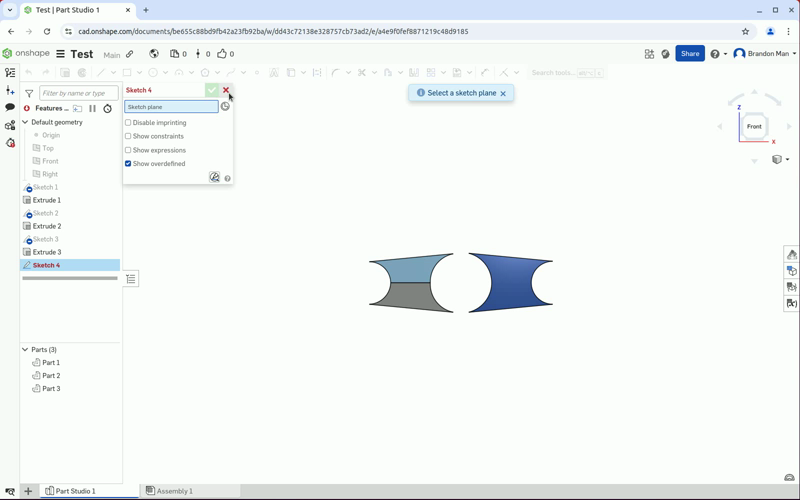
mouse_move(73, 163)
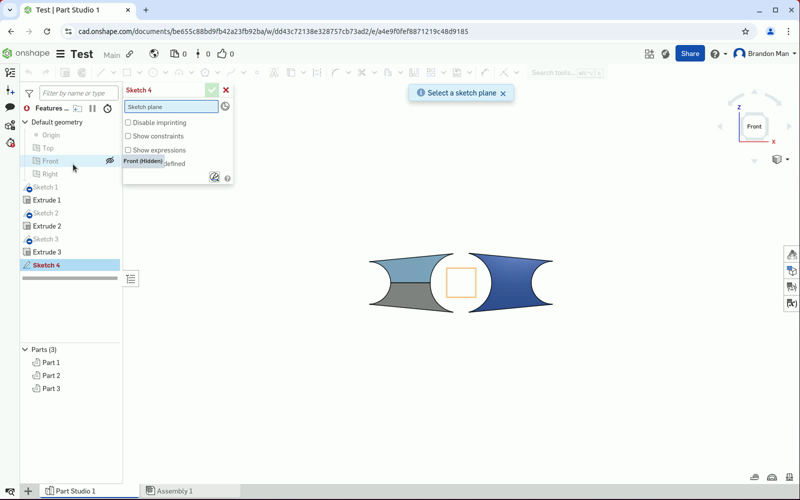
click(73, 163)
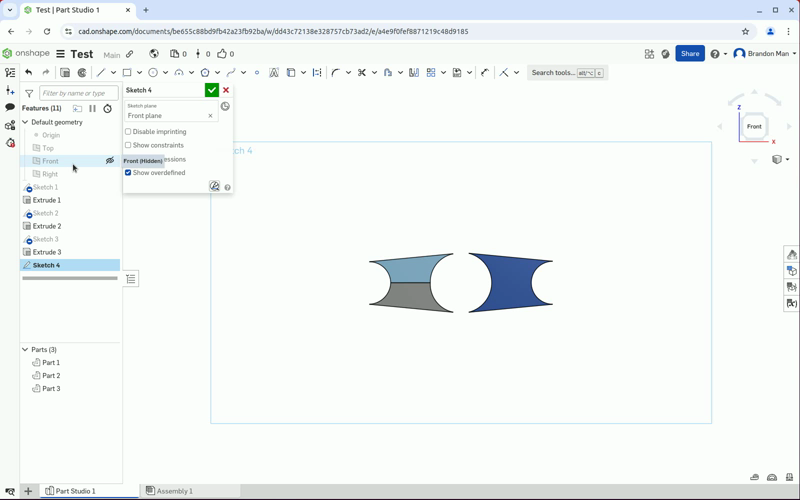
mouse_move(73, 352)
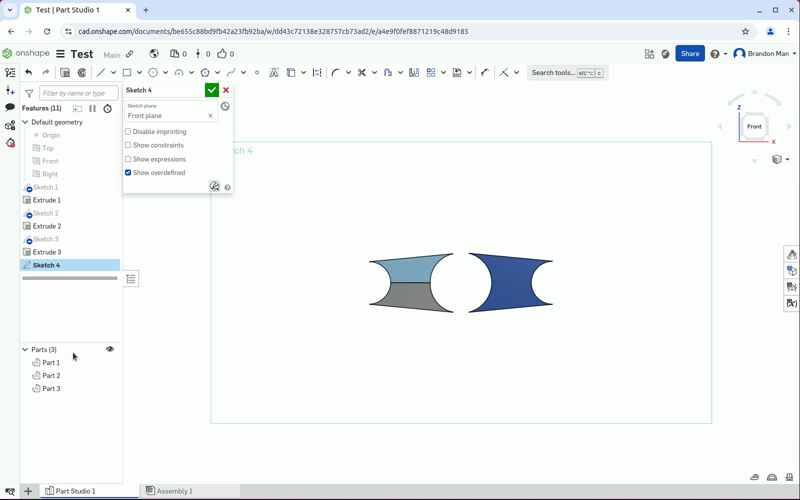
key(y)
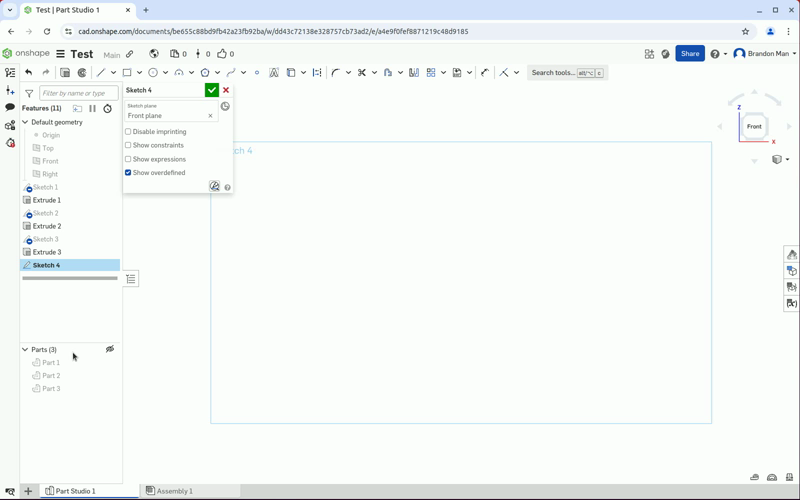
key(l)
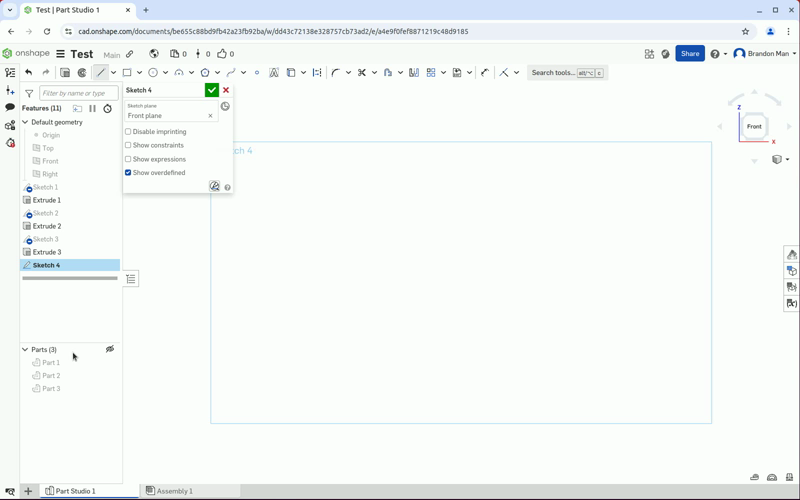
key_down(shift)
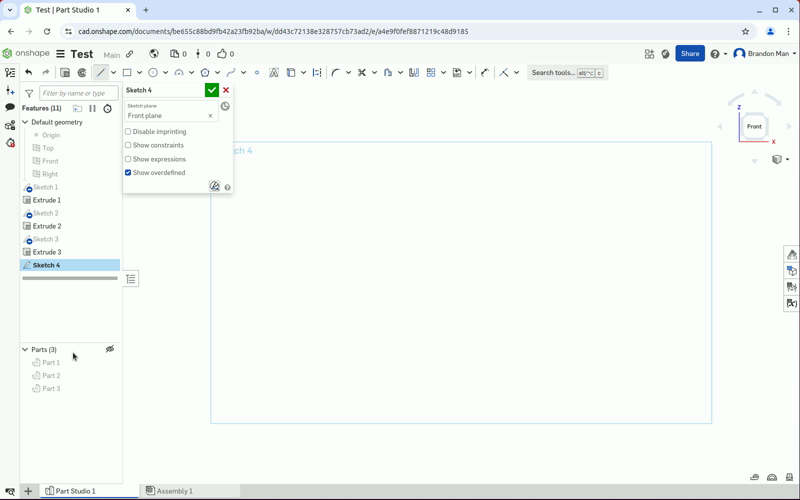
mouse_move(369, 273)
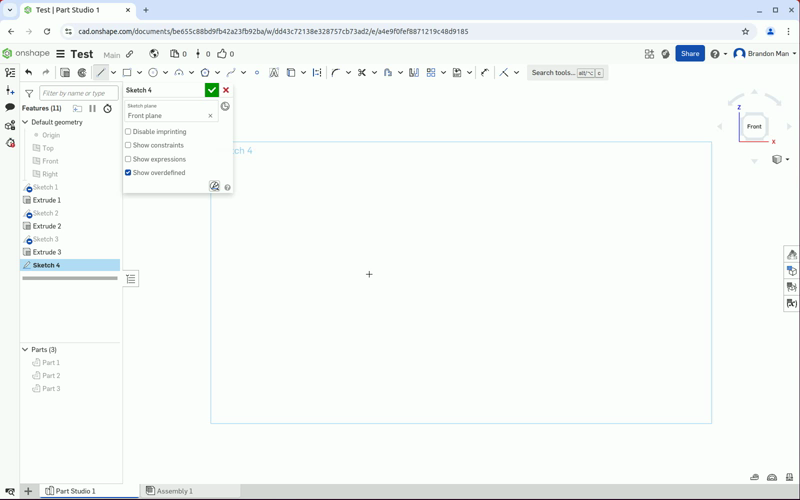
click(369, 273)
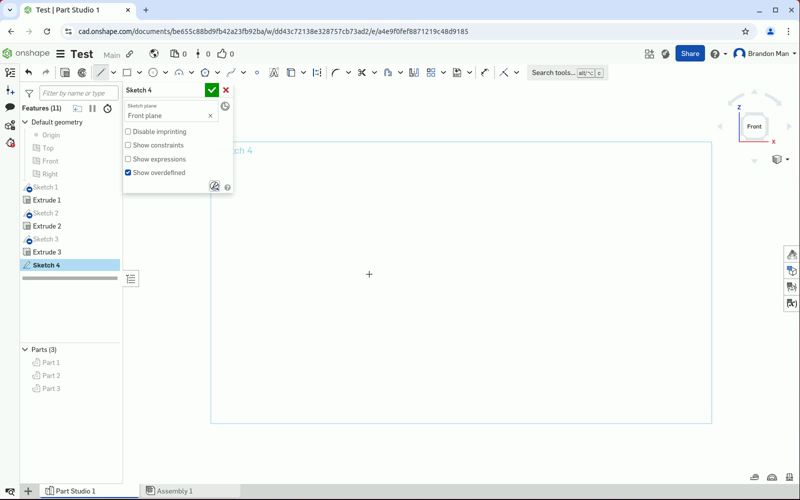
key_up(shift)
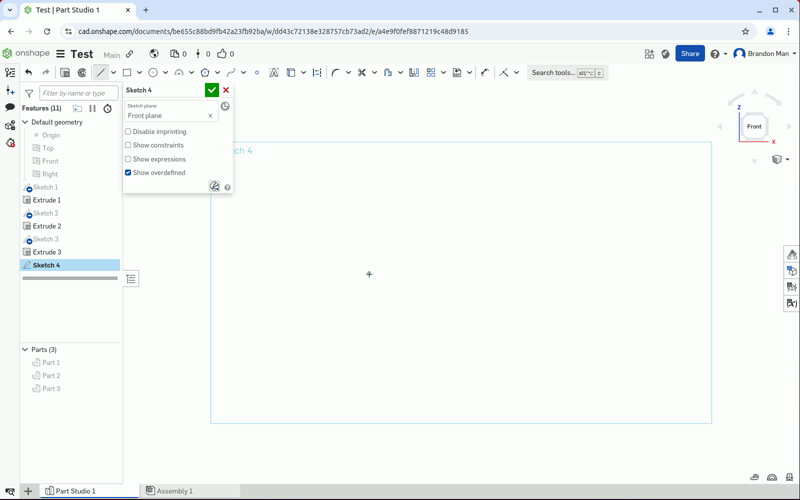
key_down(shift)
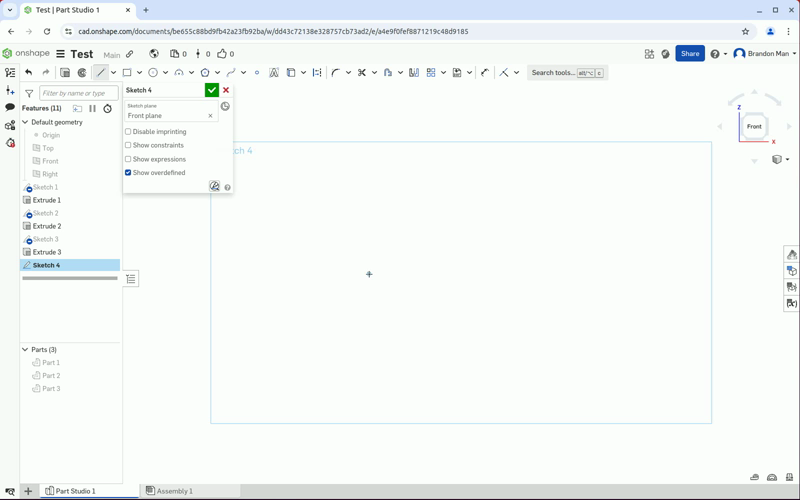
mouse_move(399, 273)
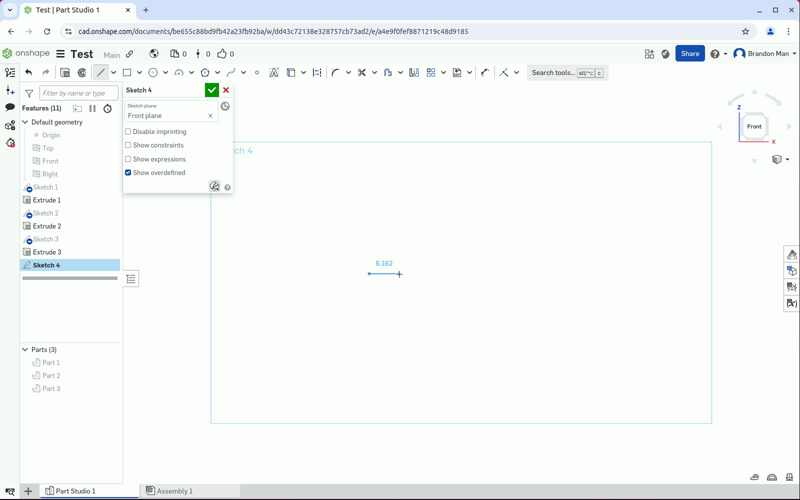
mouse_move(369, 261)
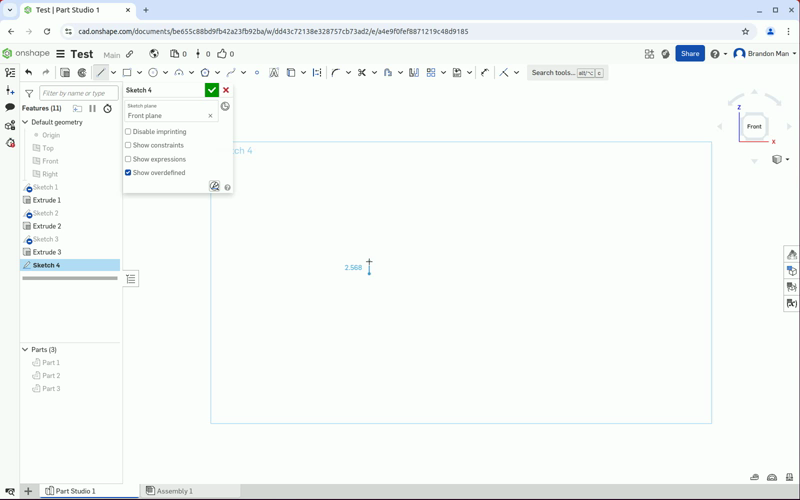
click(369, 261)
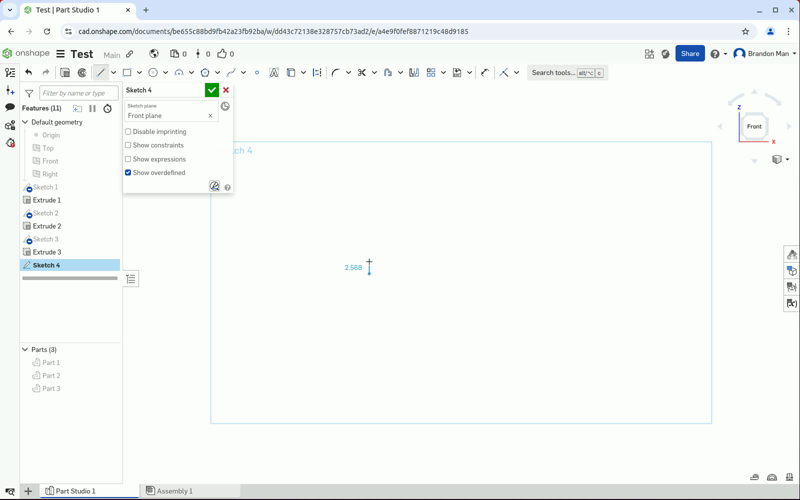
key_up(shift)
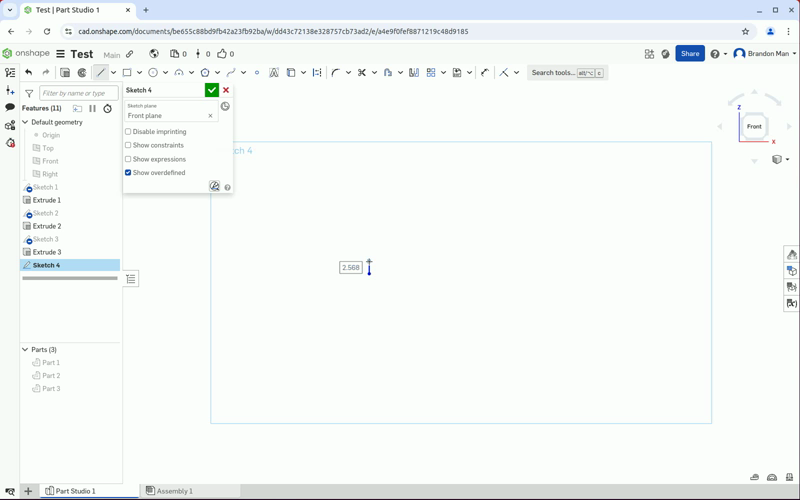
key(esc)
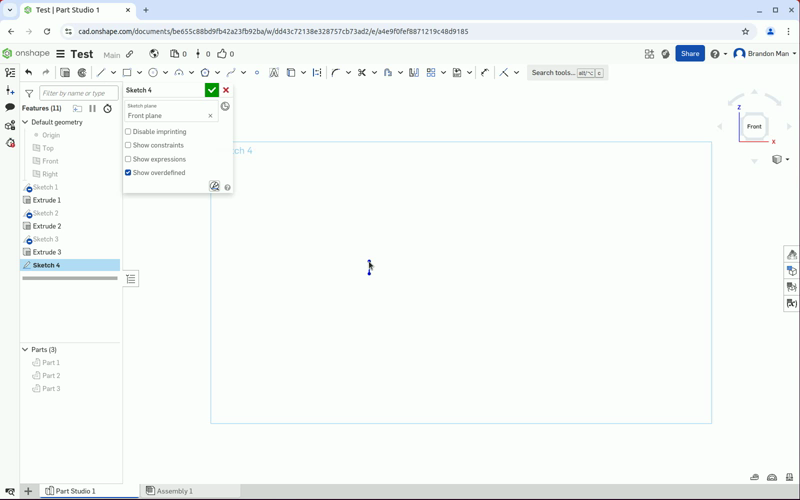
key(a)
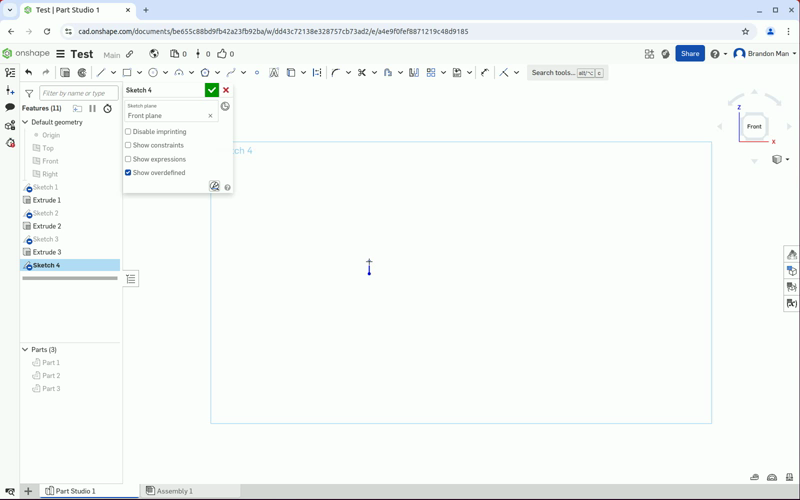
mouse_move(369, 261)
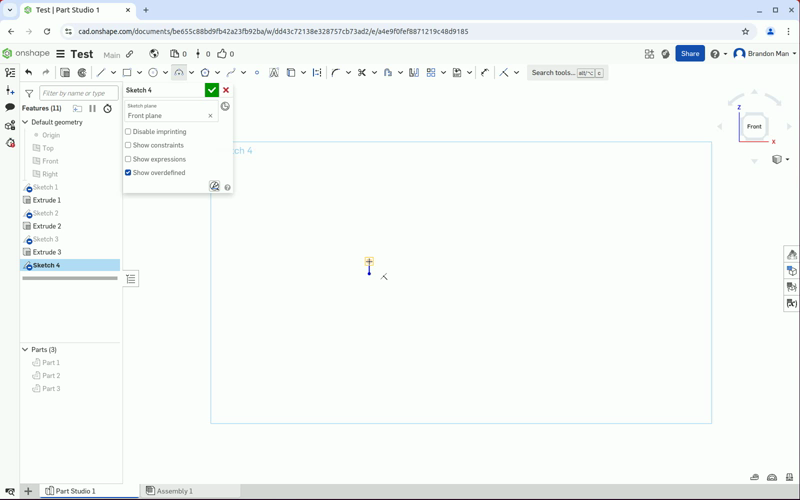
click(369, 261)
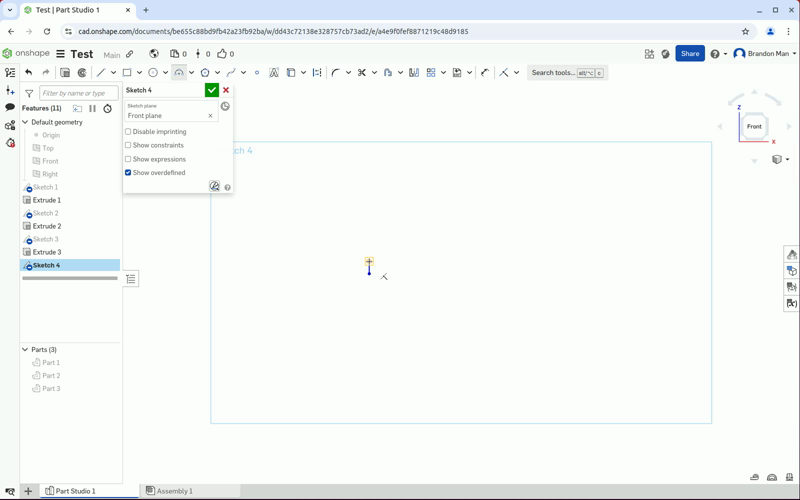
key_down(shift)
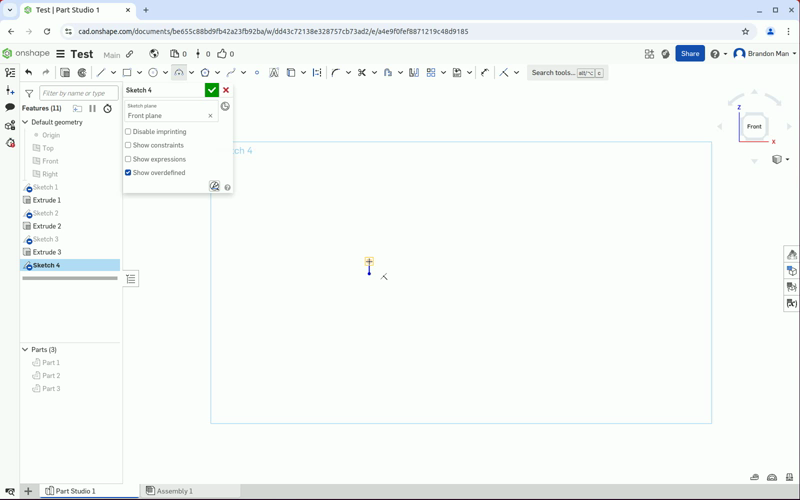
mouse_move(391, 283)
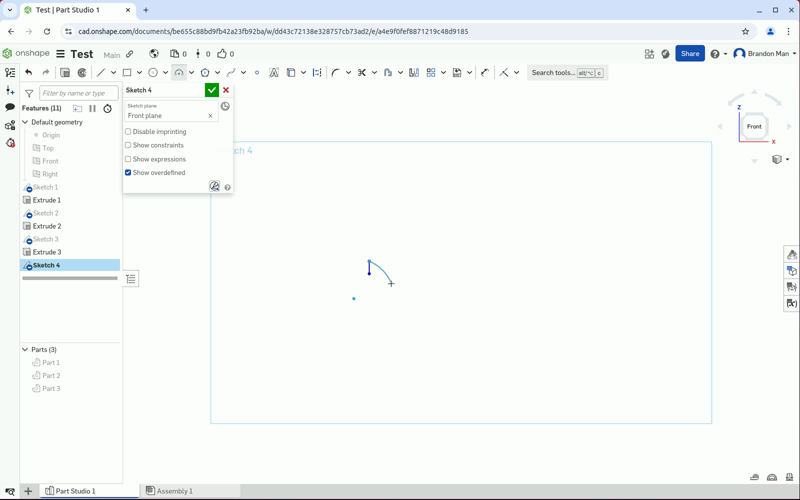
click(391, 283)
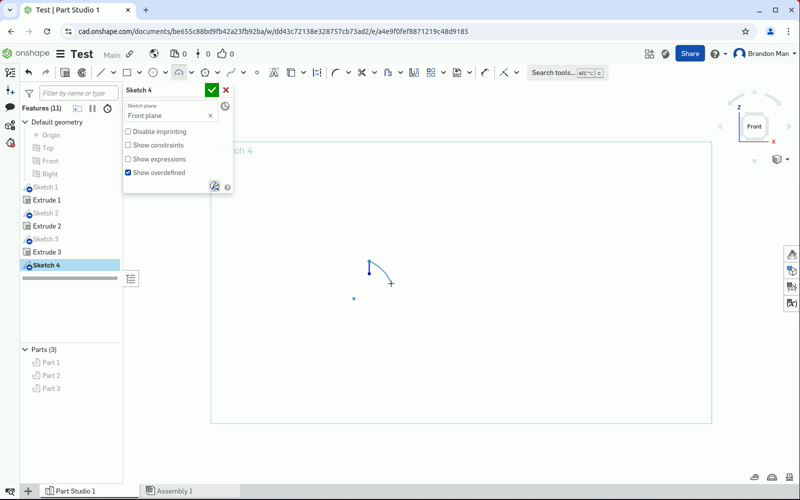
mouse_move(353, 298)
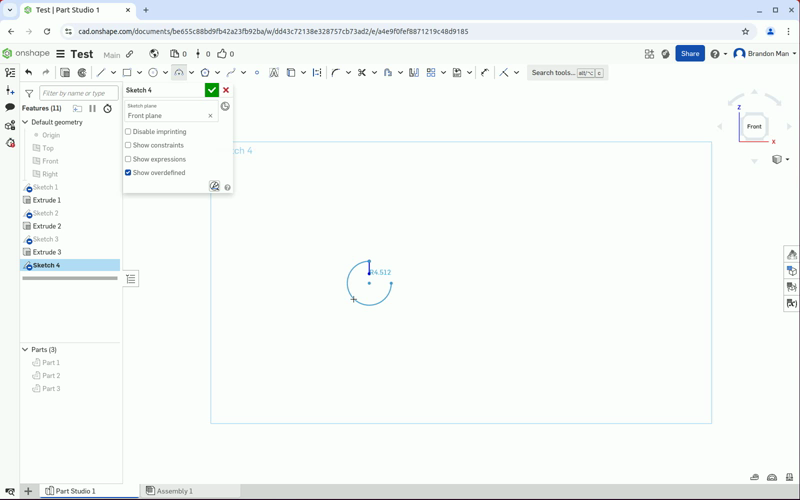
click(353, 298)
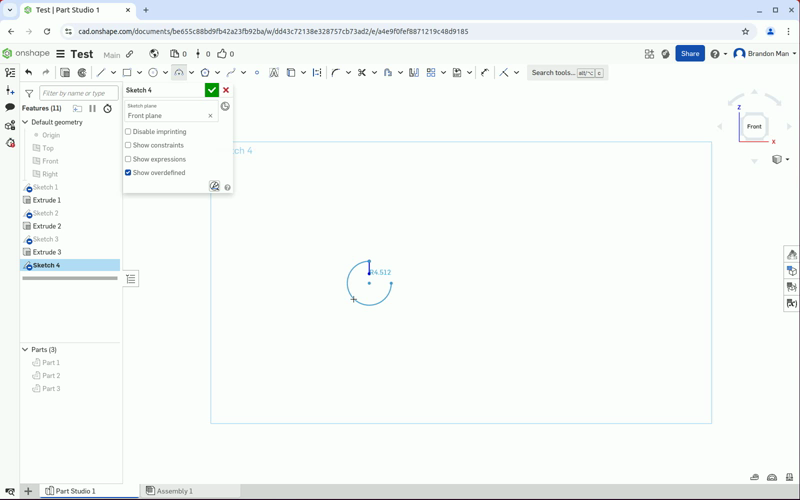
key_up(shift)
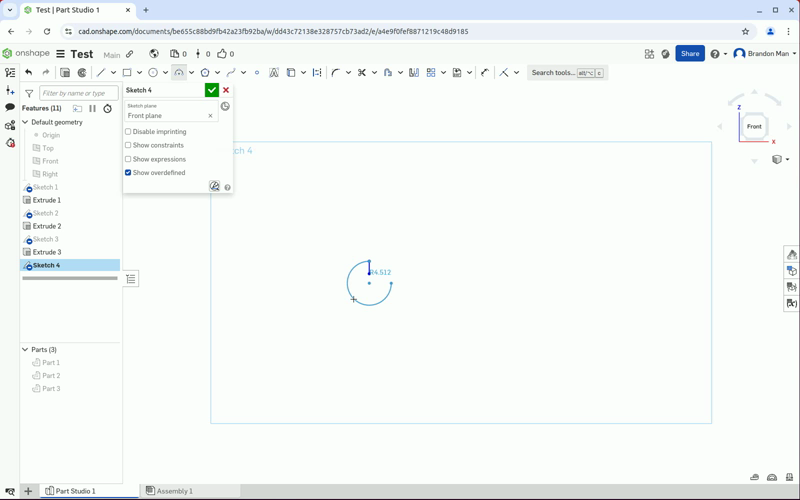
key(esc)
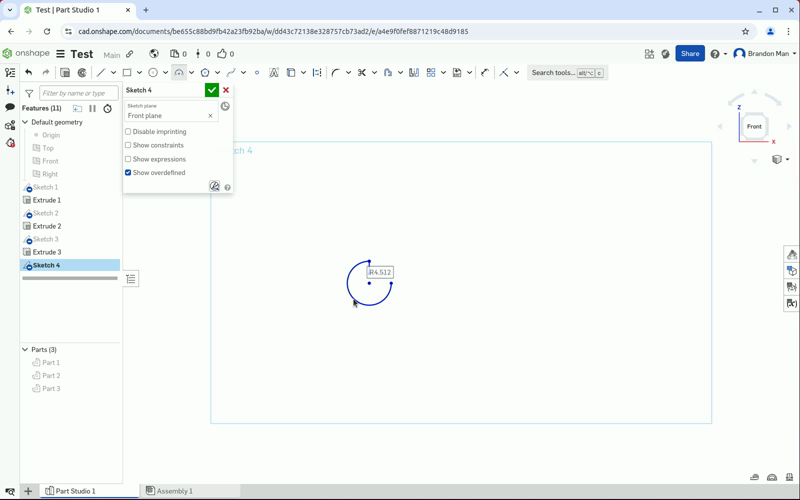
key(l)
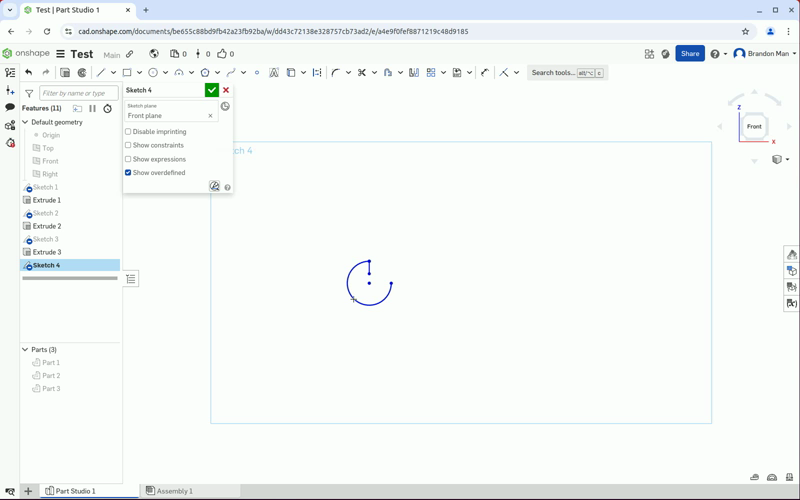
mouse_move(391, 283)
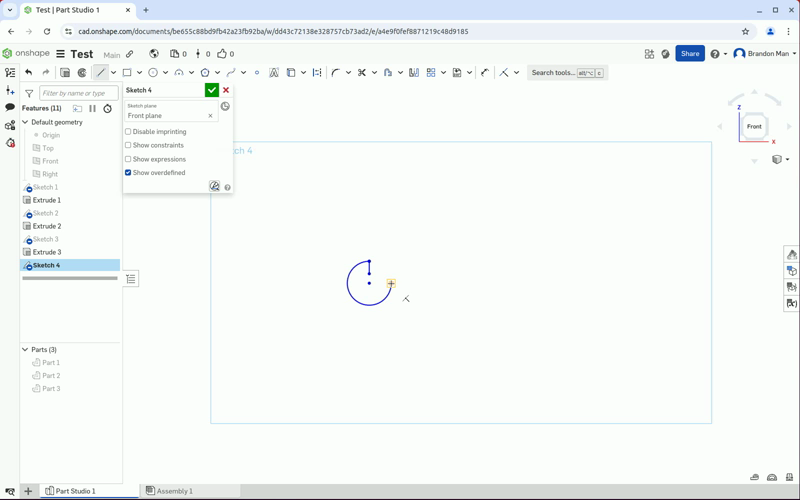
click(391, 283)
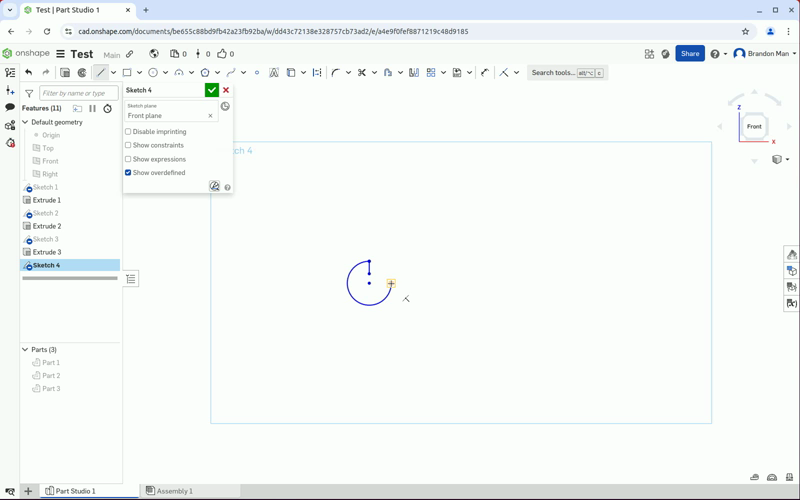
key_down(shift)
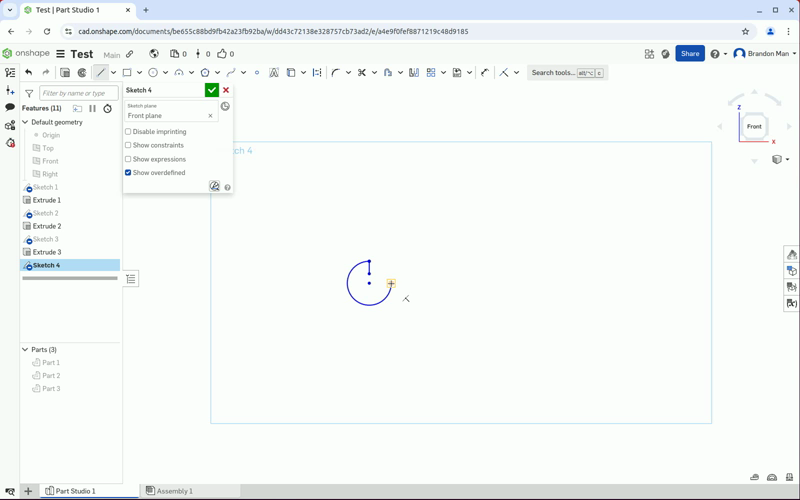
mouse_move(421, 283)
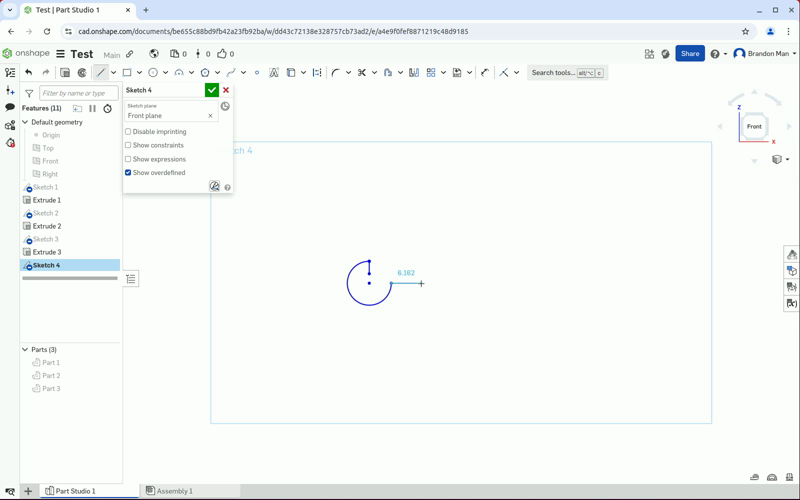
mouse_move(378, 282)
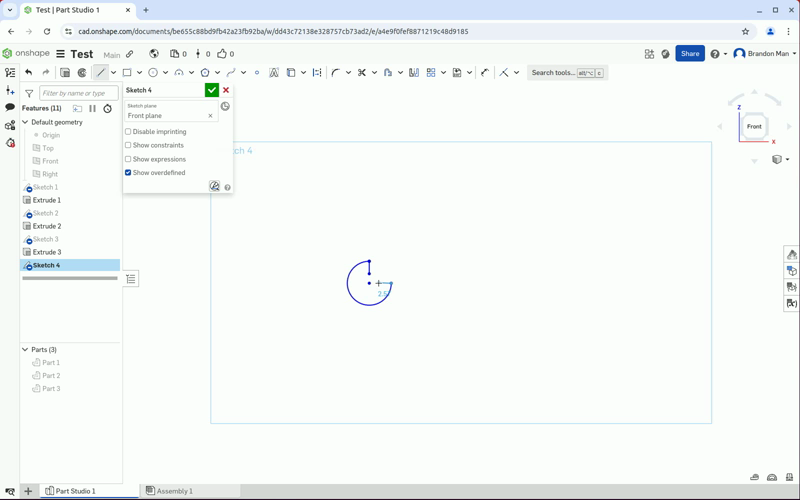
click(378, 282)
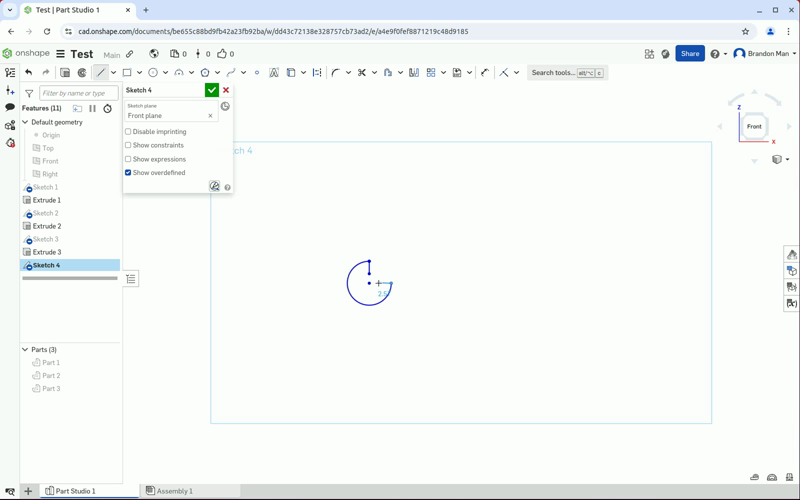
key_up(shift)
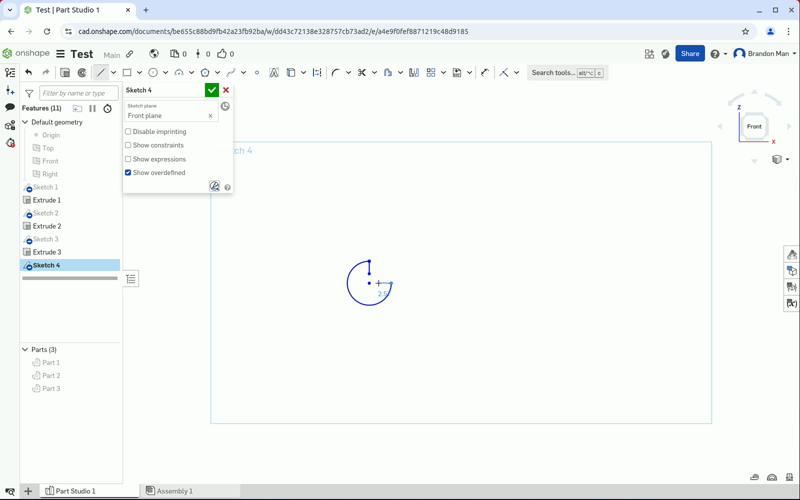
key(esc)
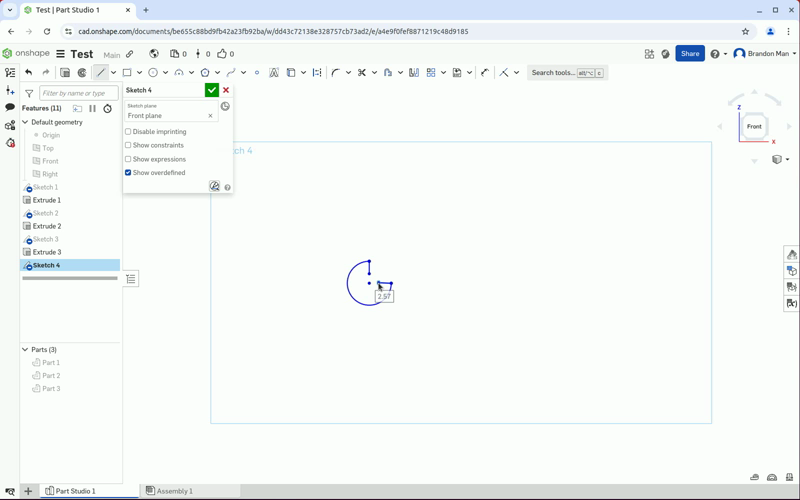
key(a)
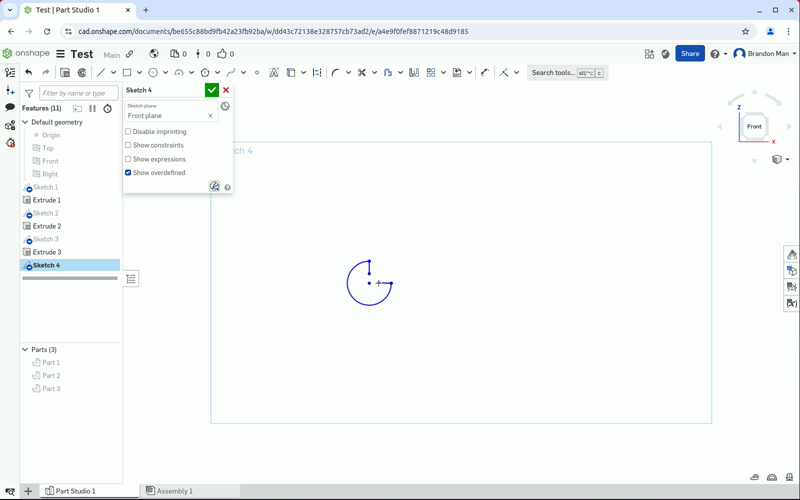
mouse_move(378, 282)
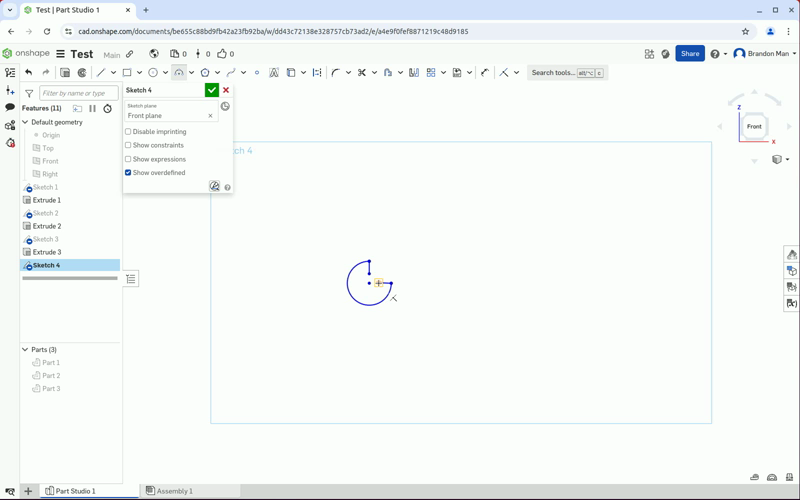
click(378, 282)
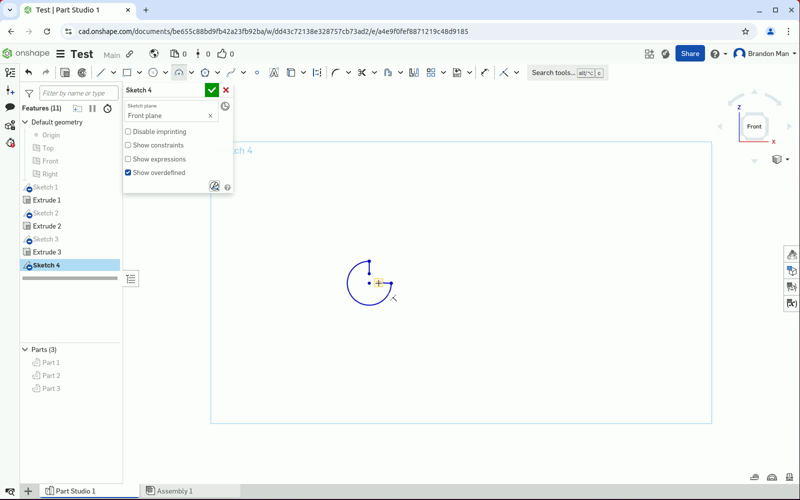
mouse_move(369, 273)
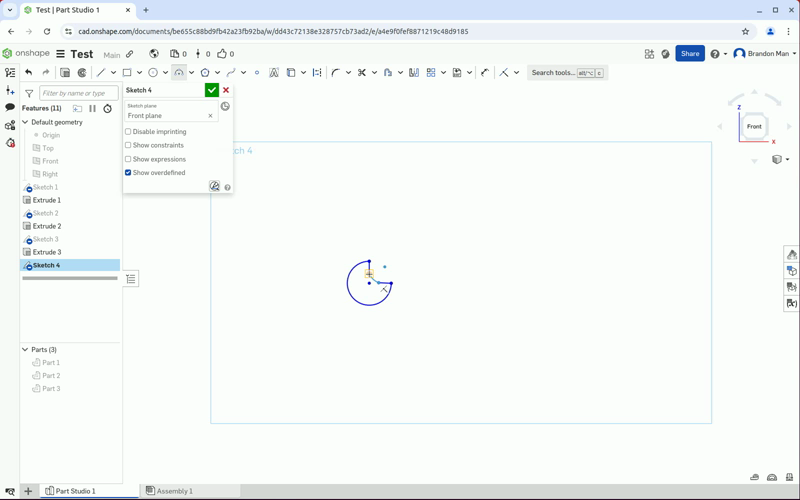
click(369, 273)
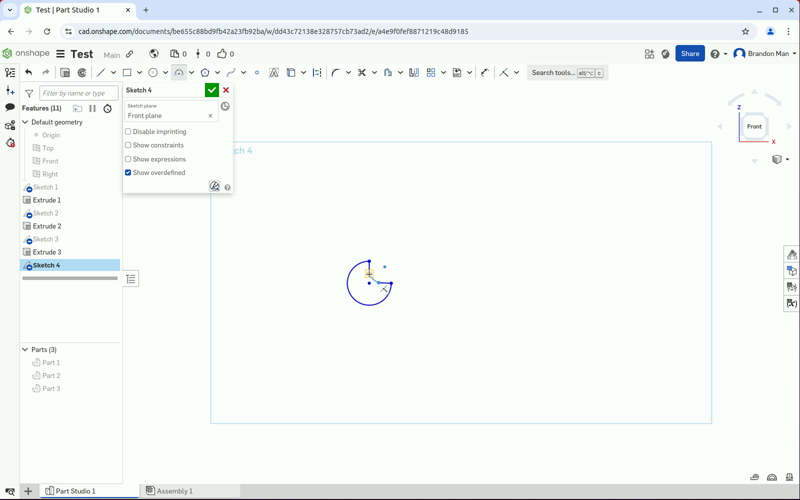
key_down(shift)
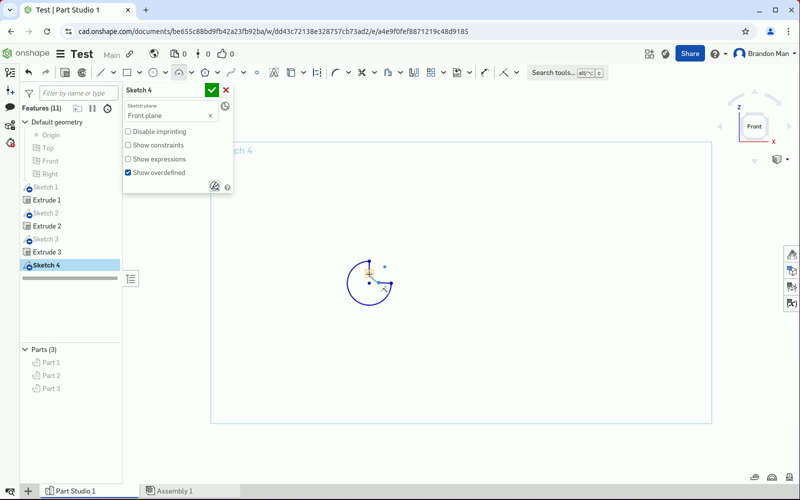
mouse_move(362, 289)
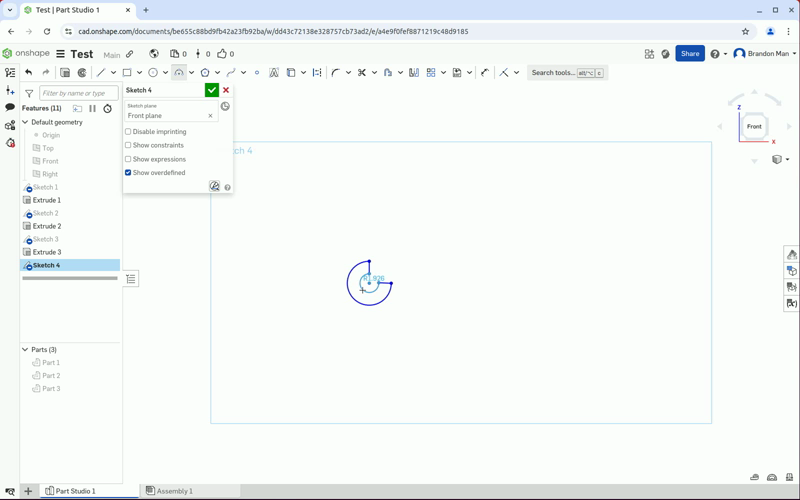
click(362, 289)
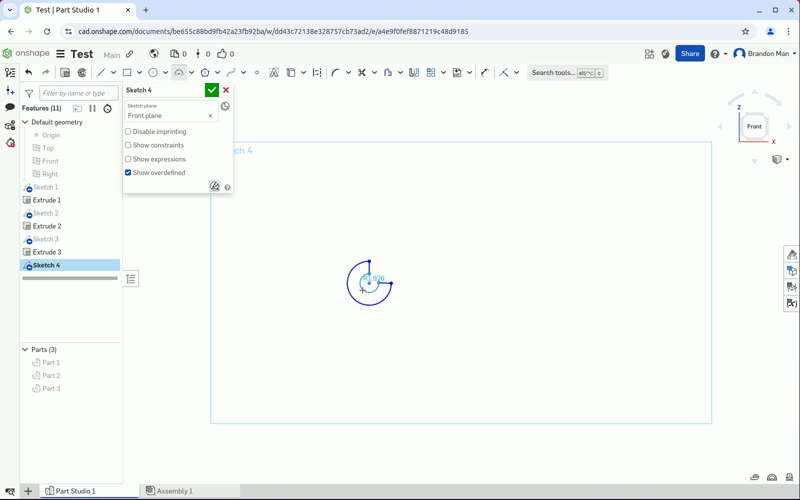
key_up(shift)
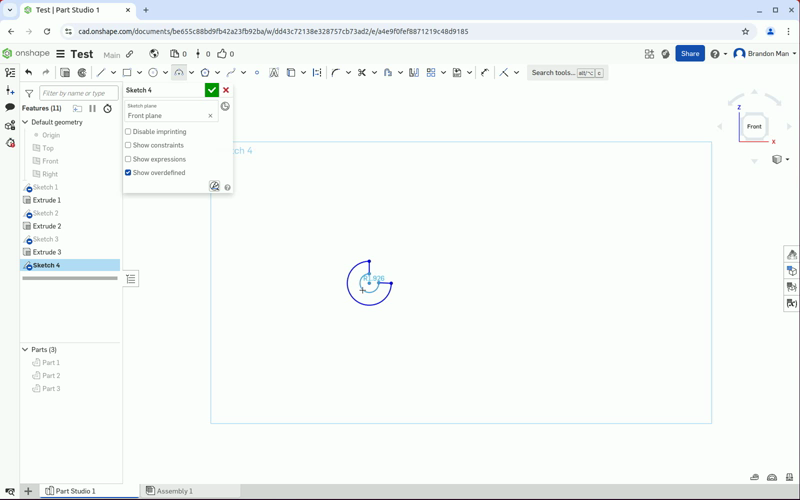
key(esc)
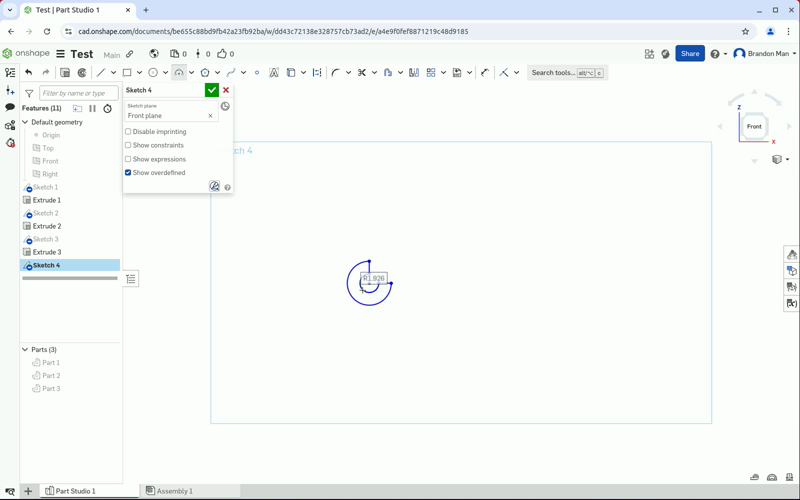
mouse_move(384, 290)
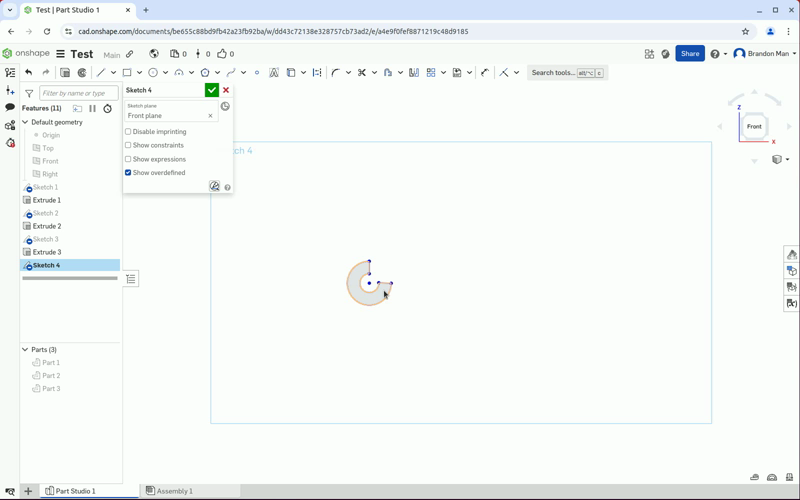
scroll(6)
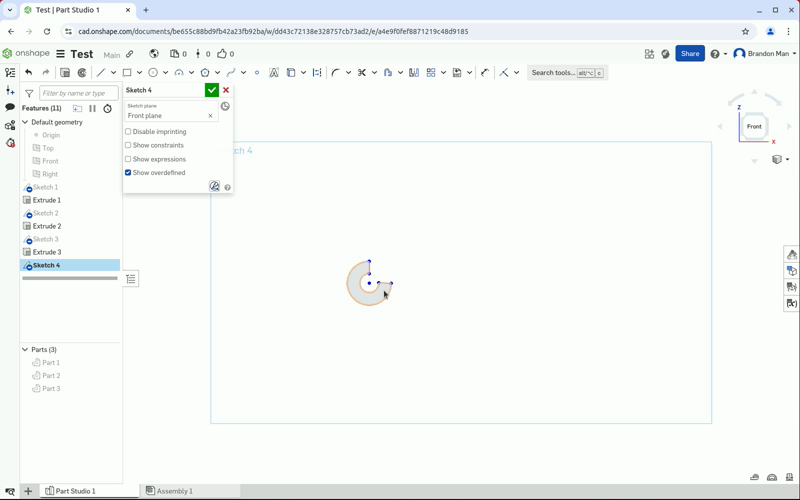
scroll(6)
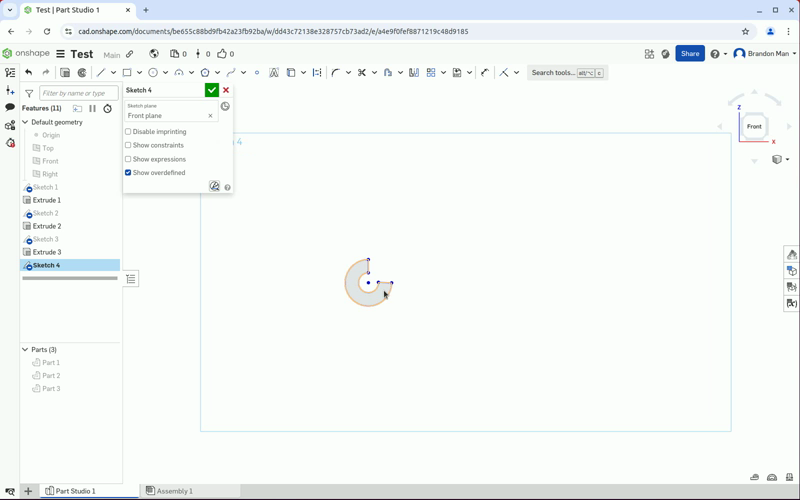
scroll(6)
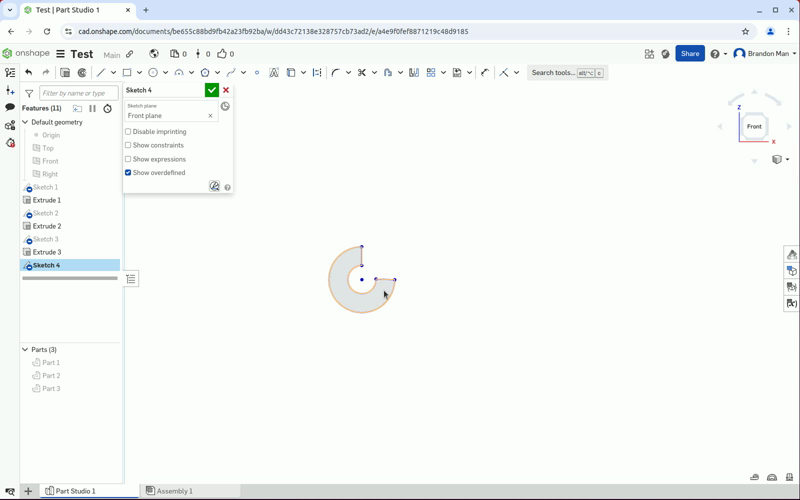
scroll(6)
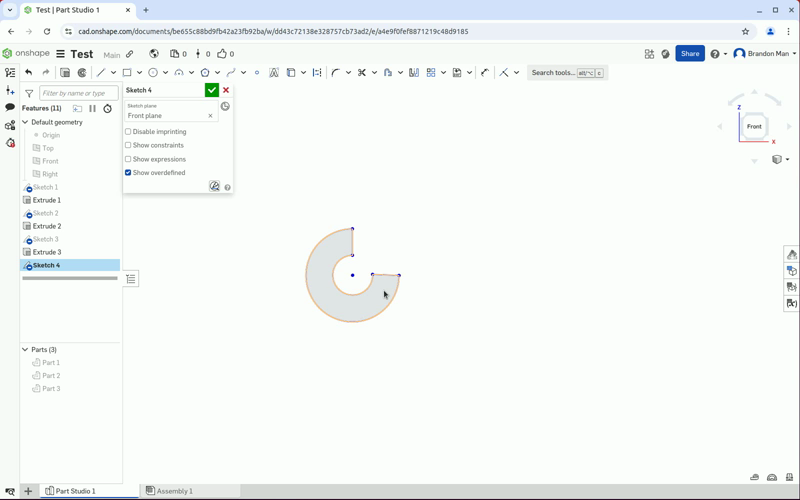
scroll(6)
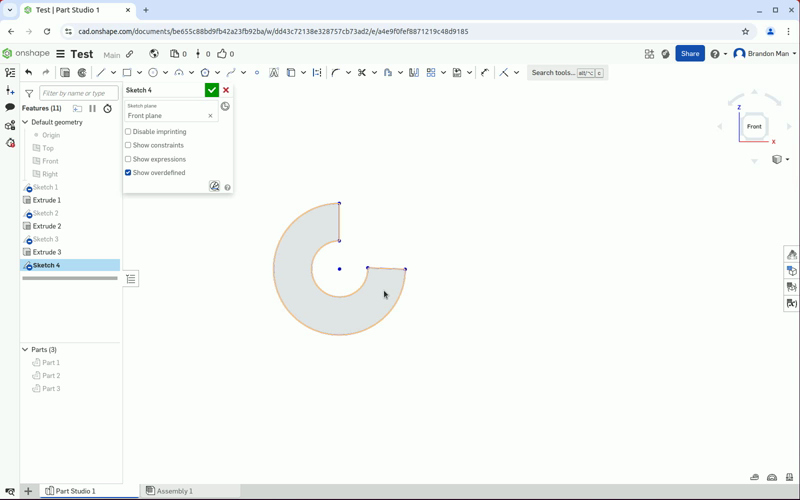
scroll(6)
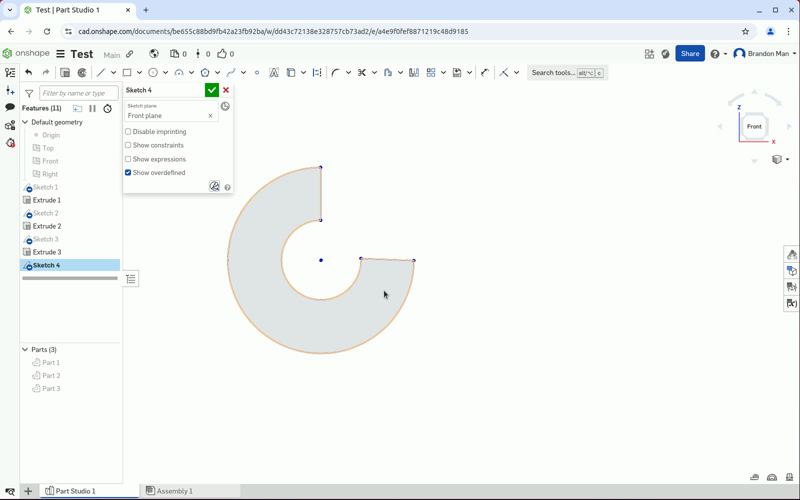
scroll(6)
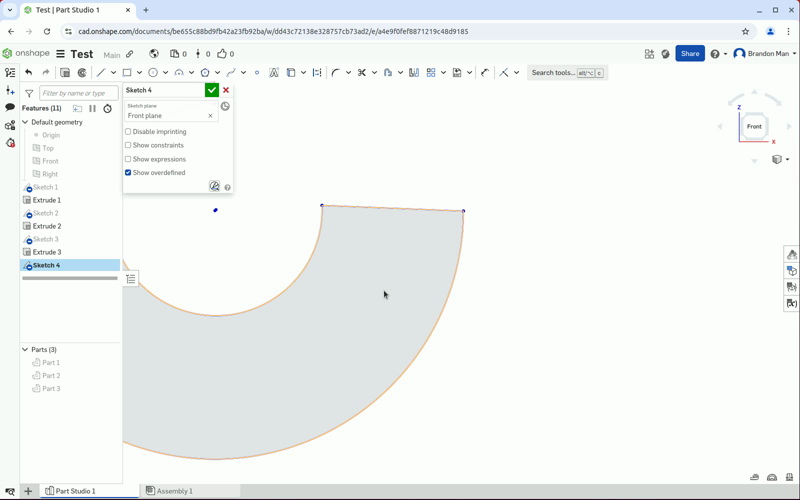
click(384, 290)
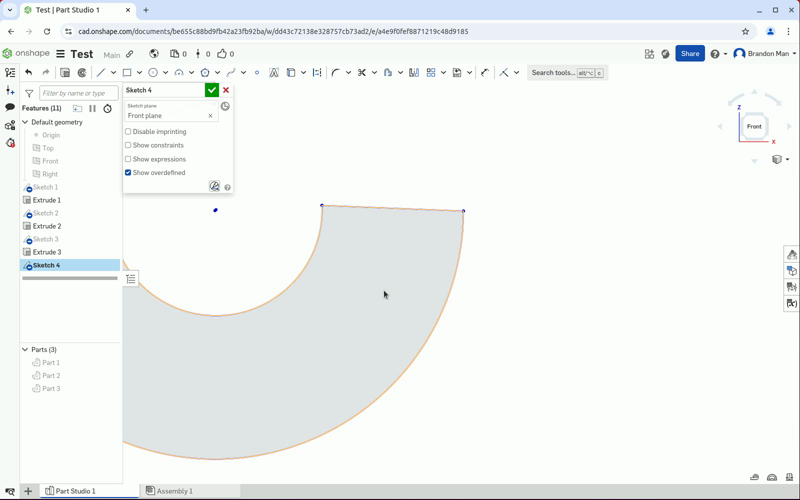
scroll(-6)
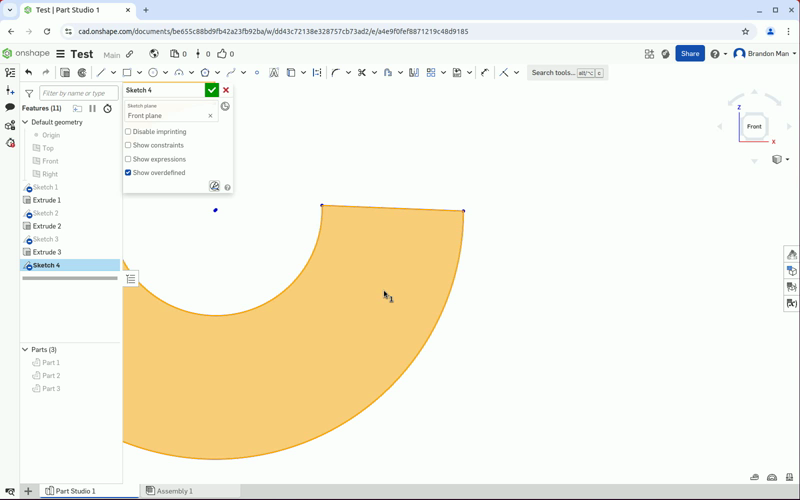
scroll(-6)
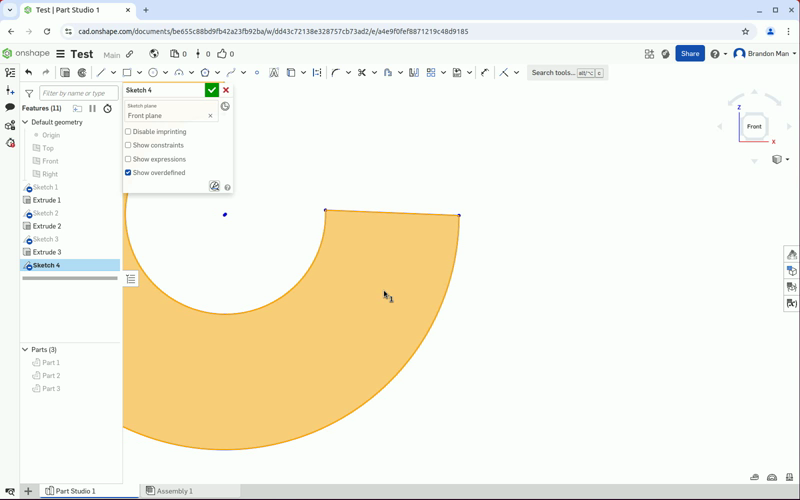
scroll(-6)
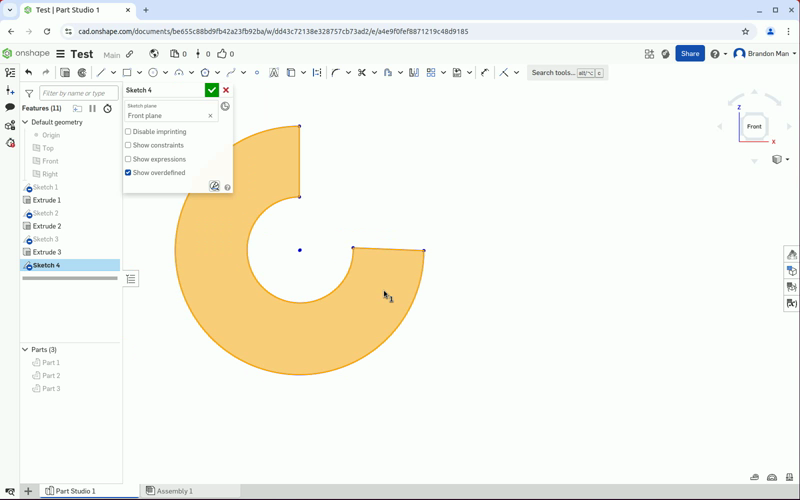
scroll(-6)
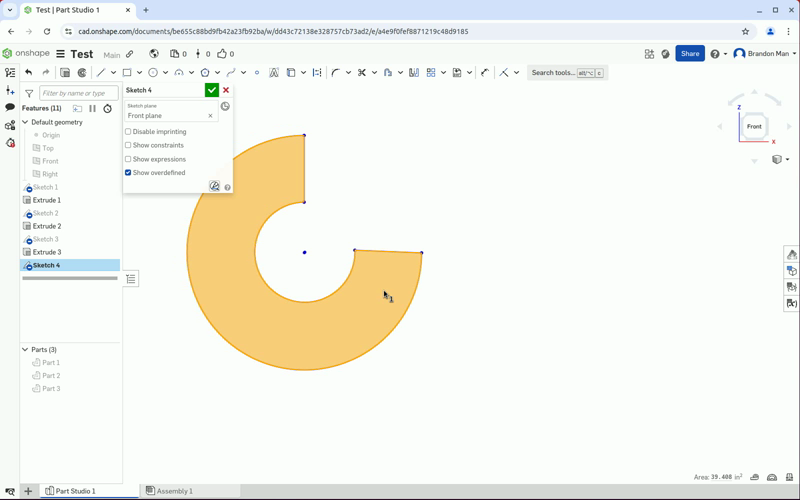
scroll(-6)
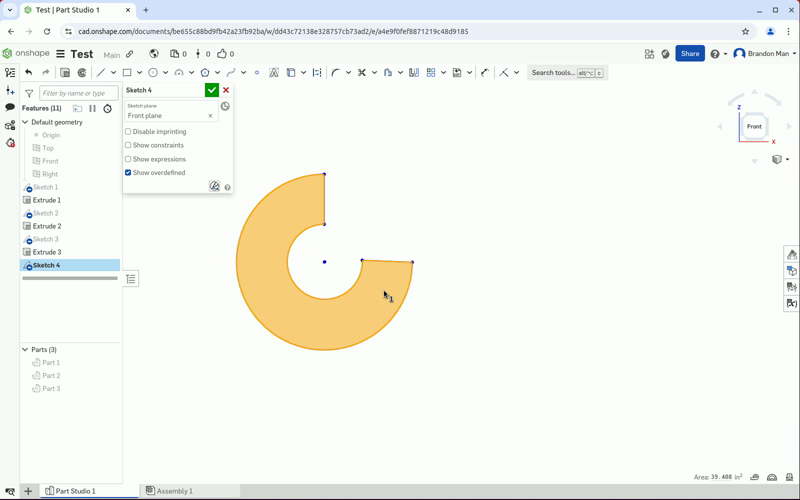
scroll(-6)
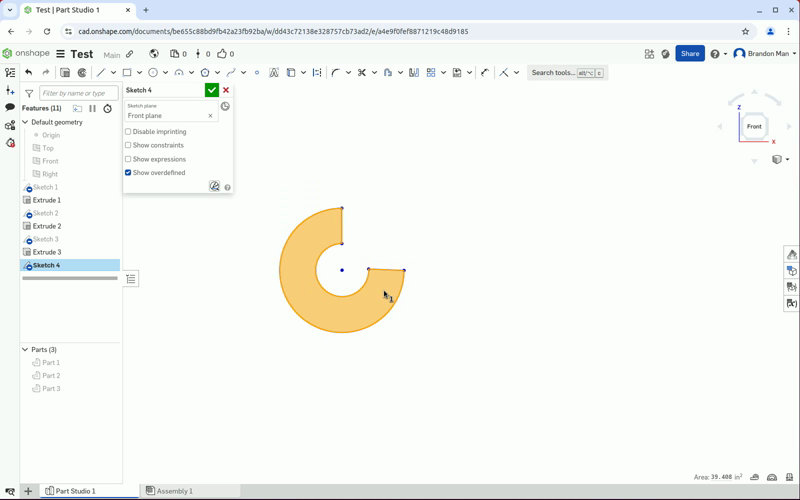
scroll(-6)
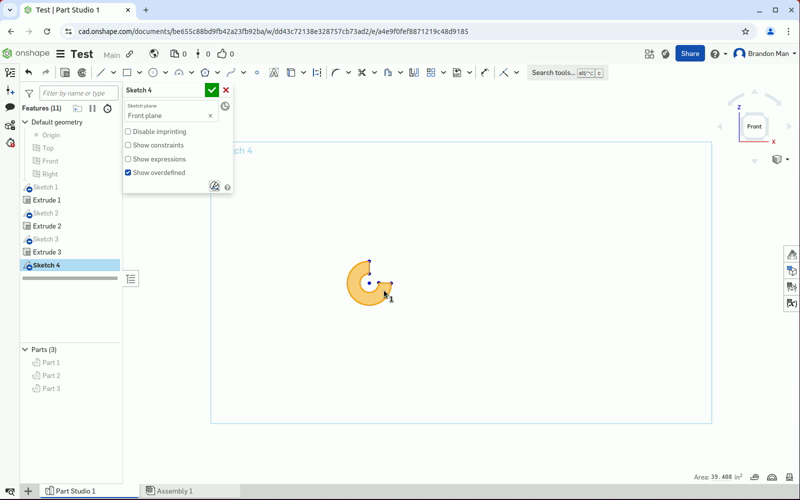
mouse_move(73, 352)
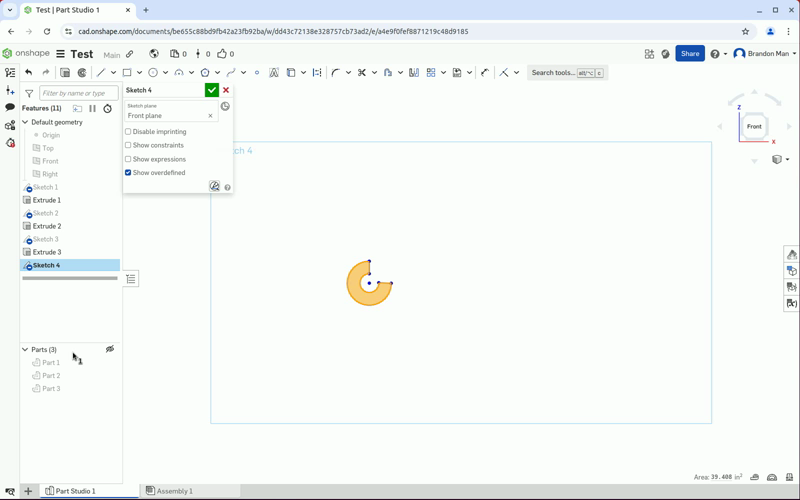
key(shift+y)
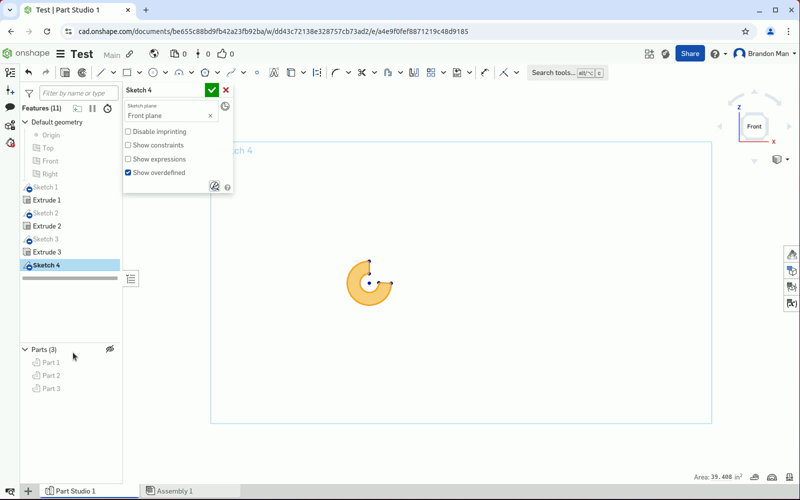
key(shift+e)
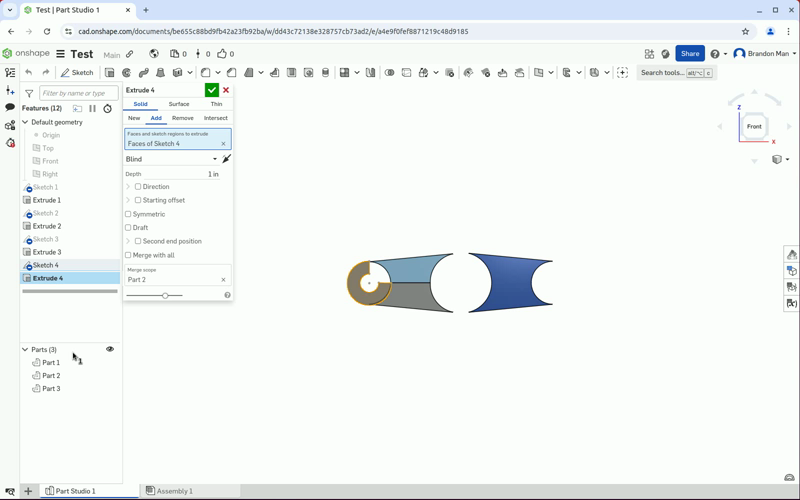
mouse_move(143, 106)
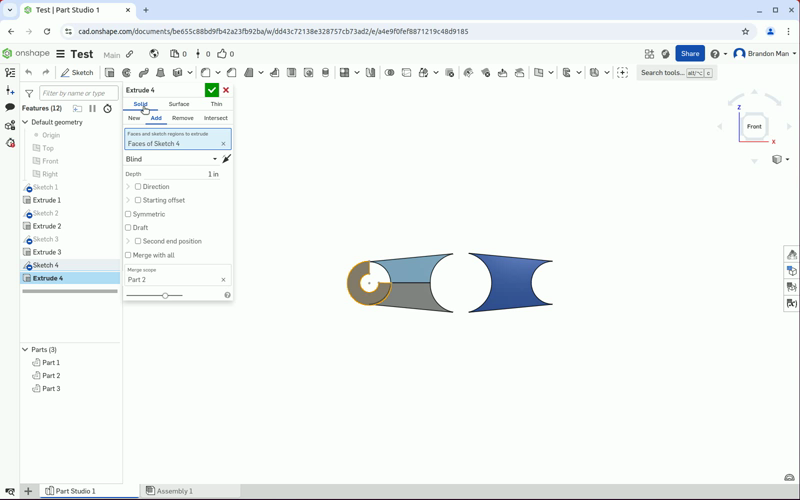
click(143, 106)
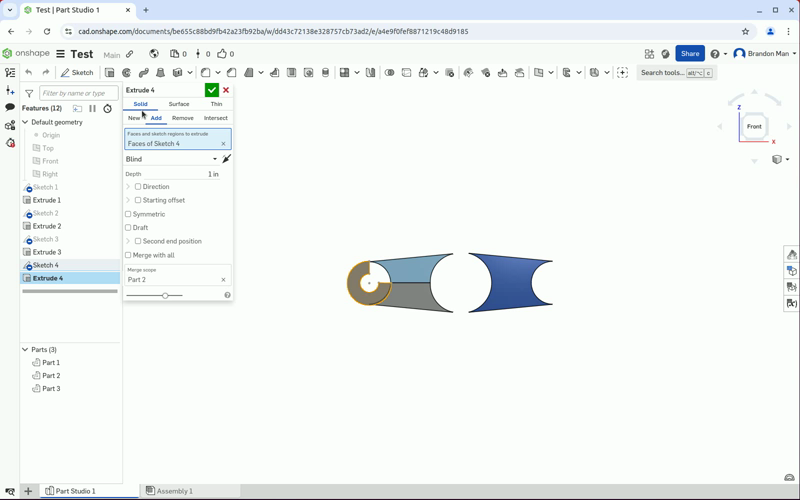
mouse_move(137, 120)
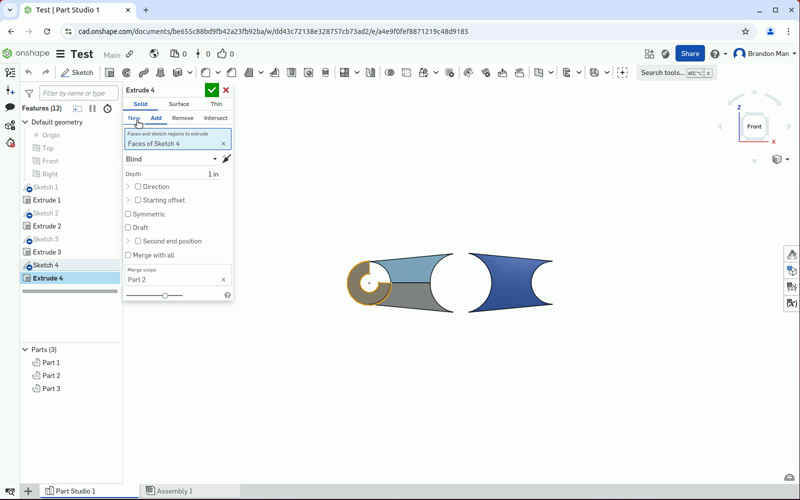
click(137, 120)
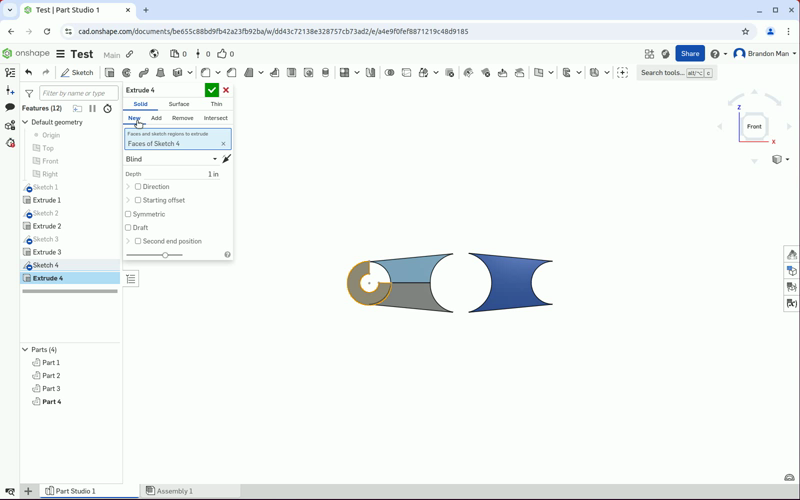
key(tab, 4)
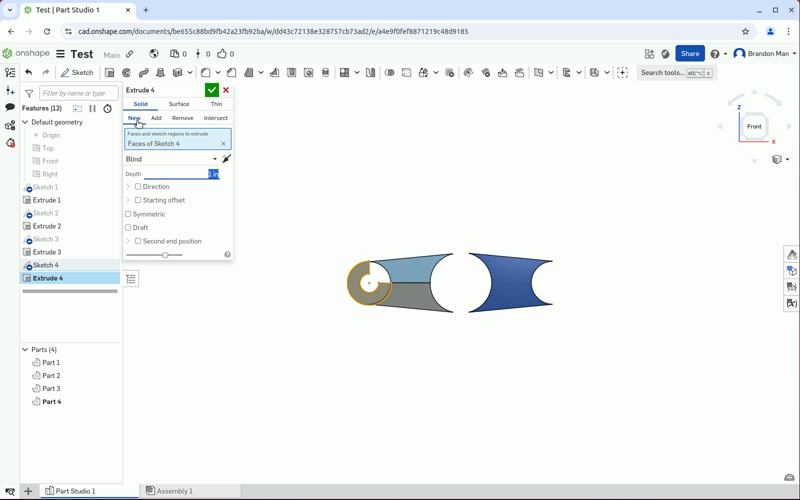
text(3.851)
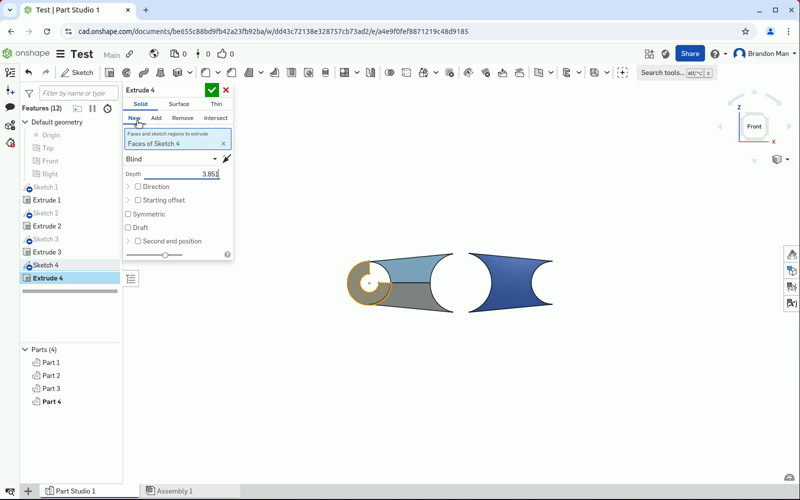
key(enter)
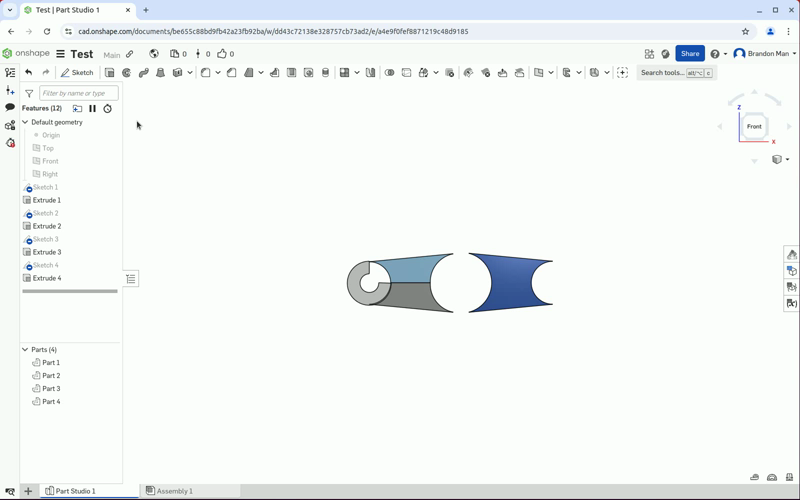
key(shift+h)
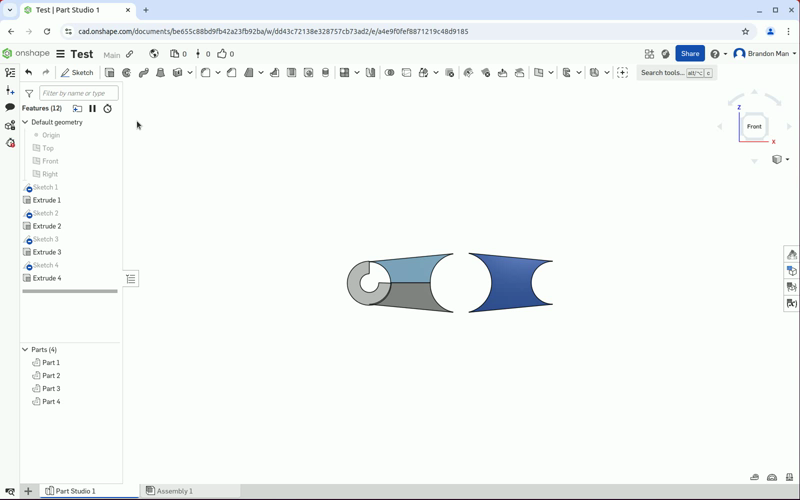
key(shift+h)
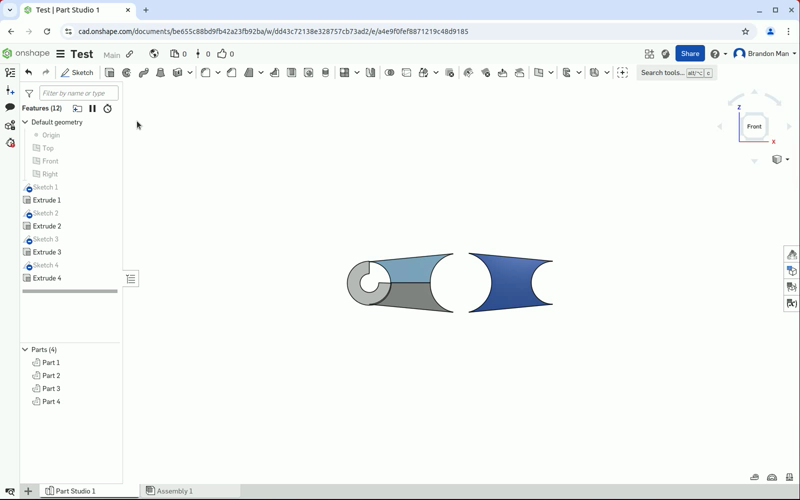
mouse_move(73, 189)
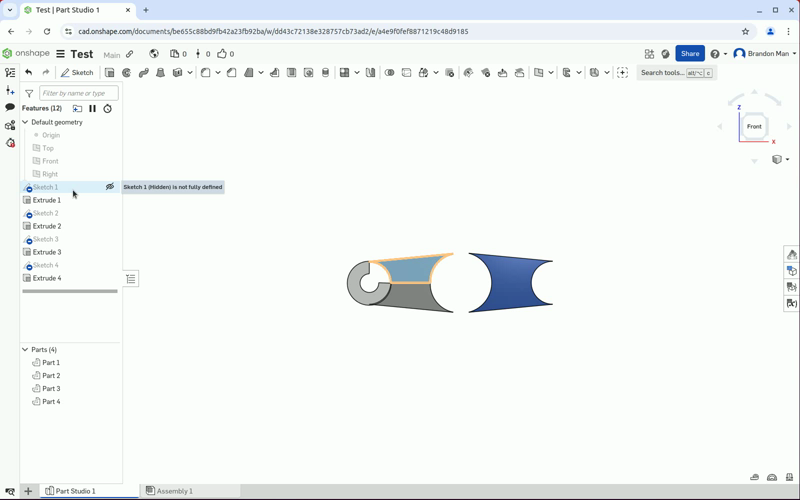
click(73, 189)
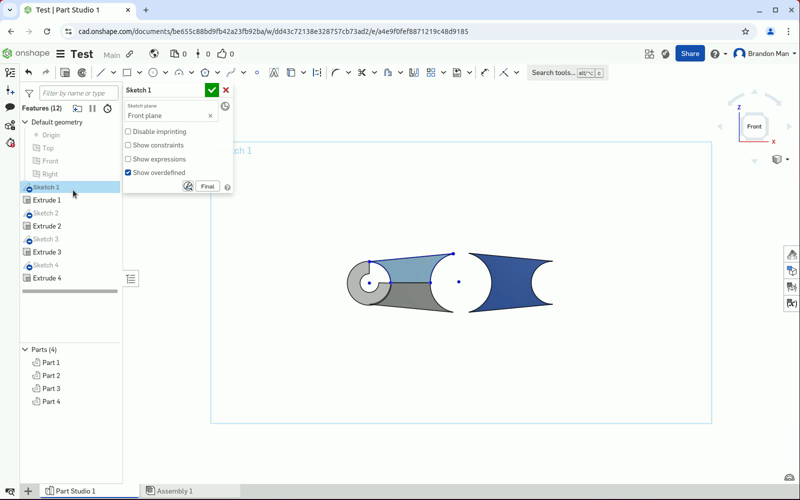
mouse_move(229, 92)
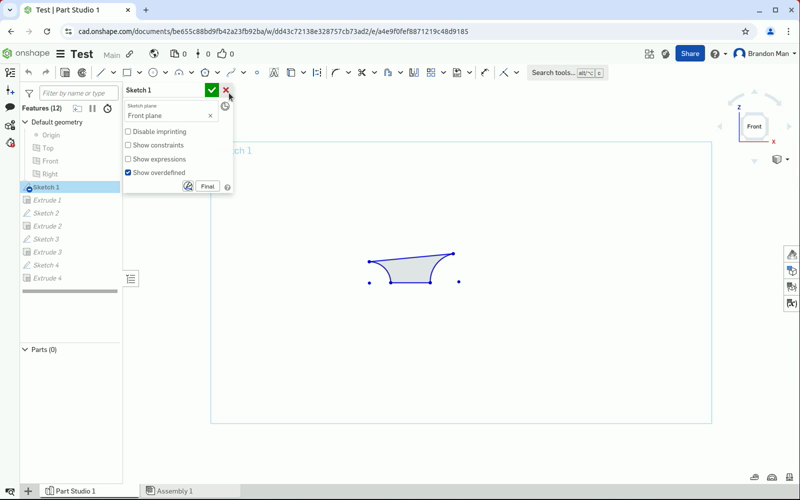
click(229, 92)
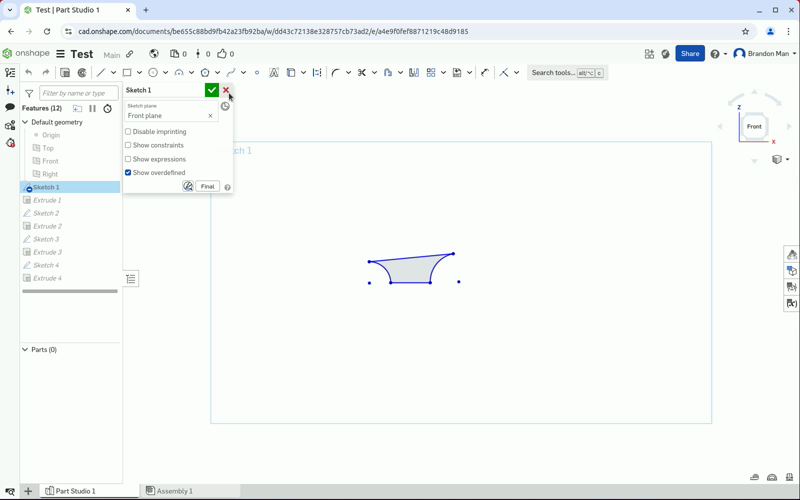
key(shift+s)
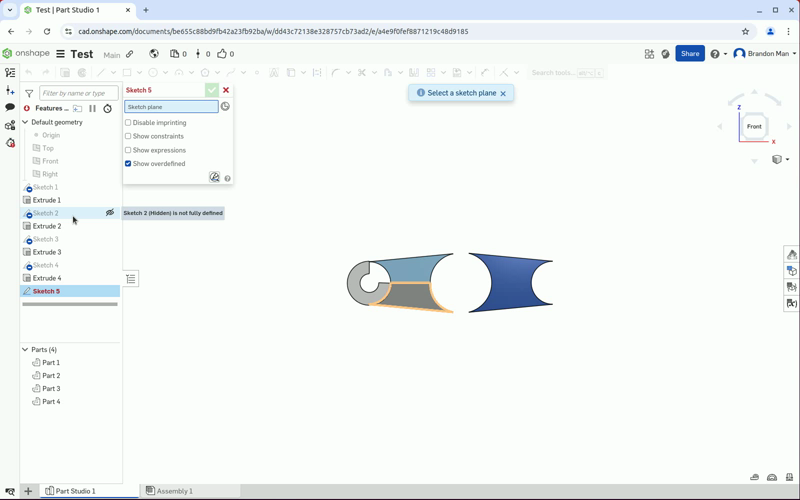
scroll(3)
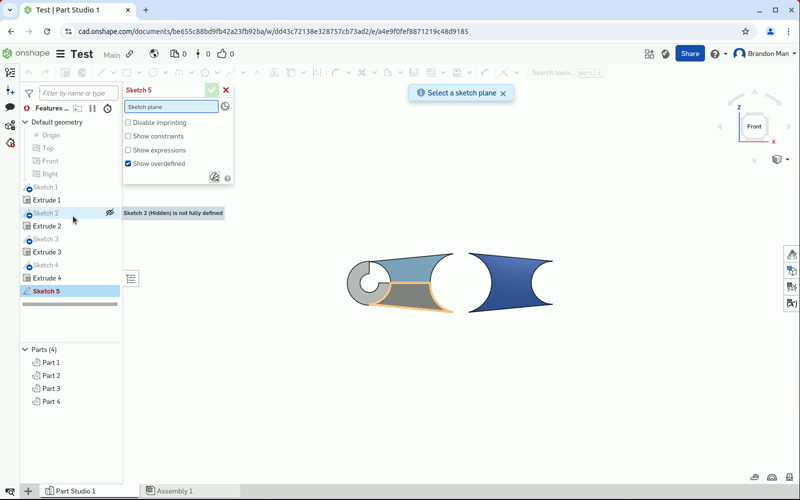
mouse_move(73, 163)
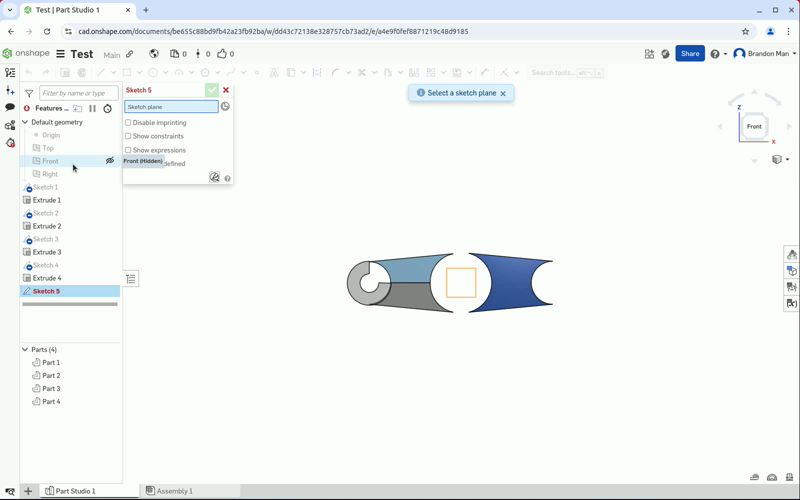
click(73, 163)
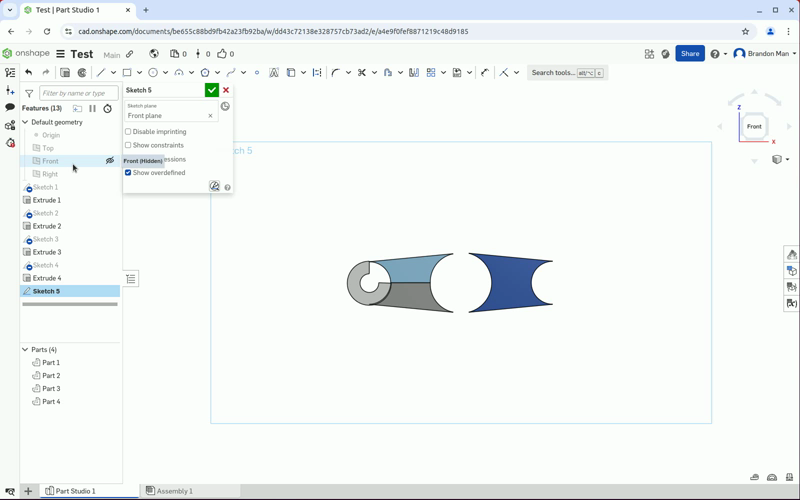
mouse_move(73, 352)
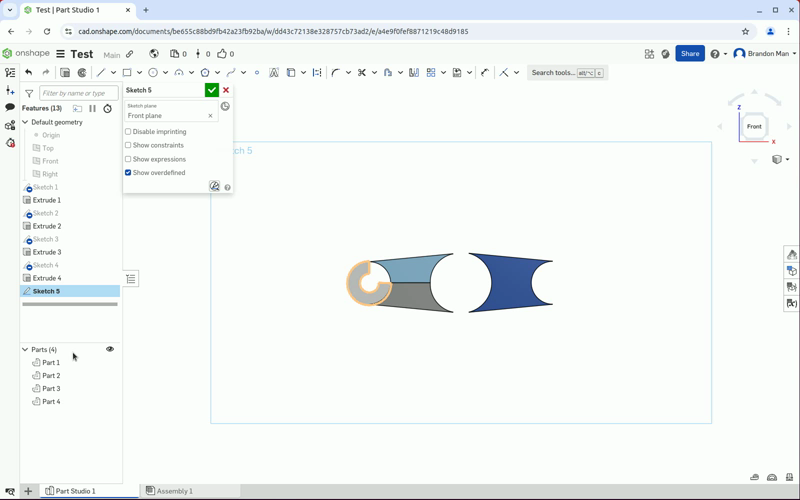
key(y)
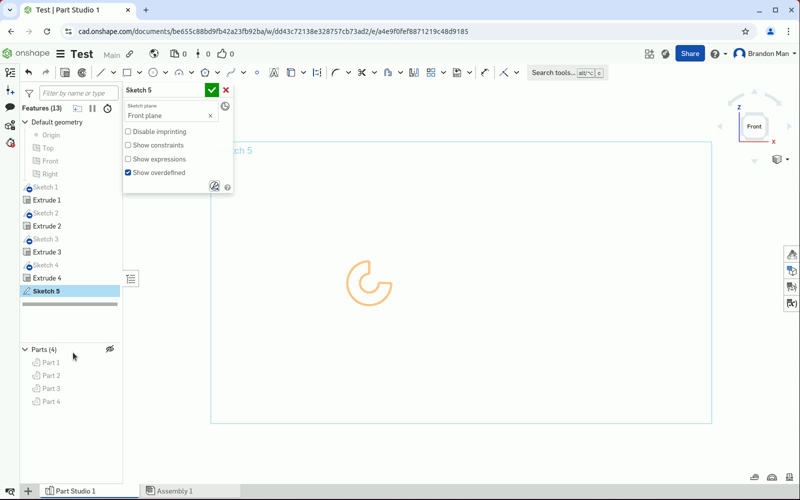
key(a)
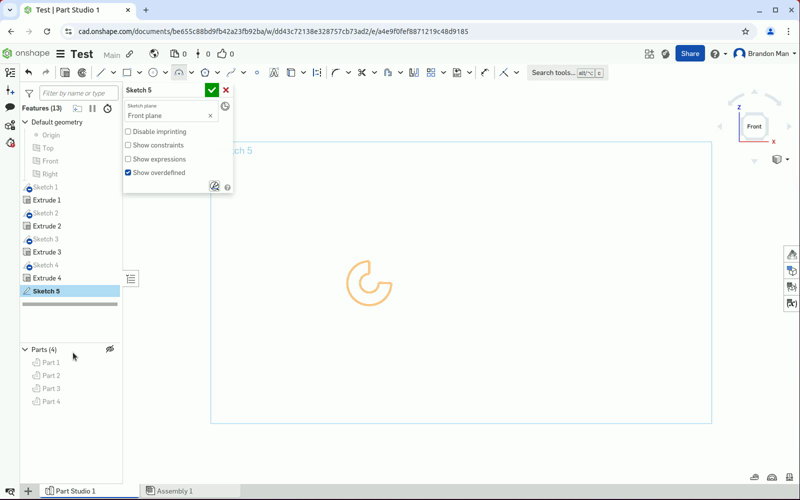
key_down(shift)
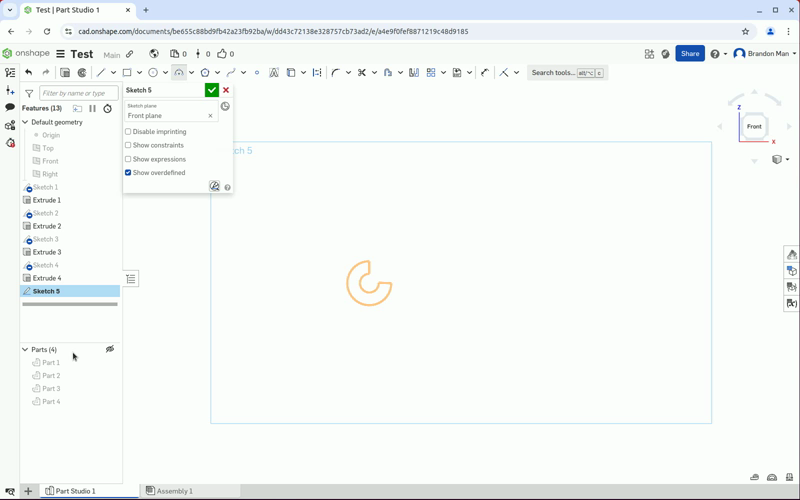
mouse_move(369, 273)
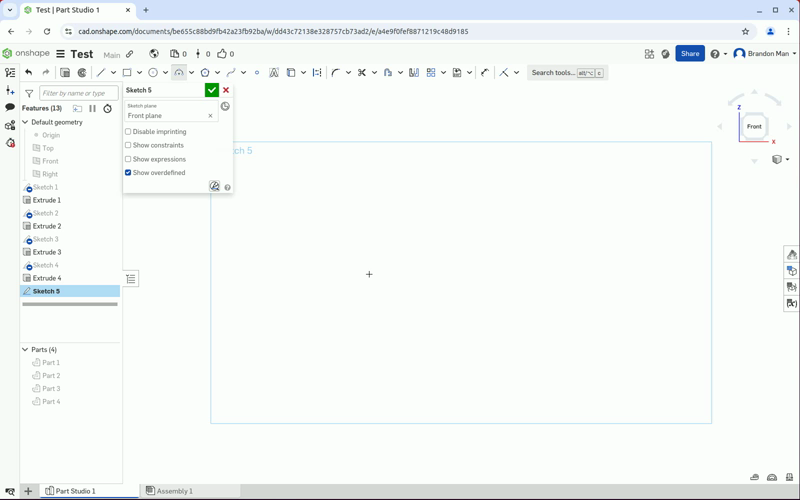
click(369, 273)
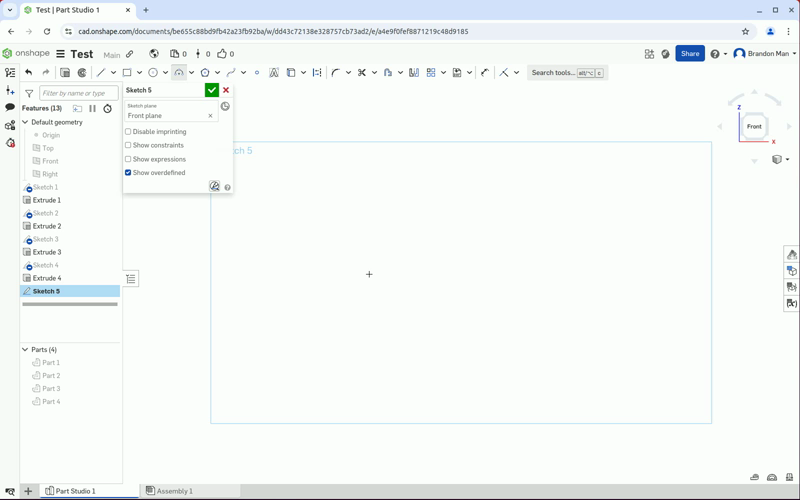
key_up(shift)
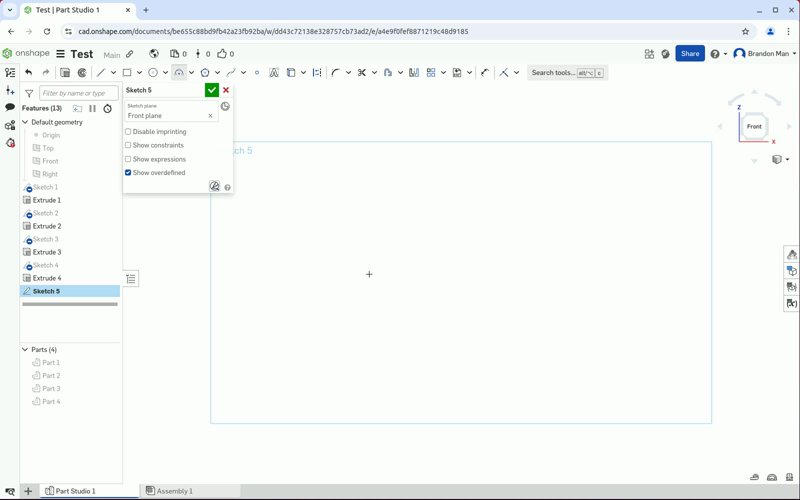
key_down(shift)
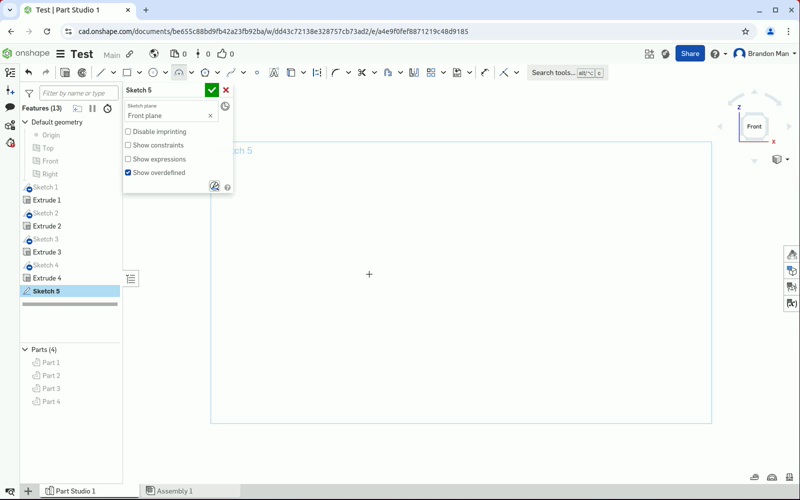
mouse_move(378, 283)
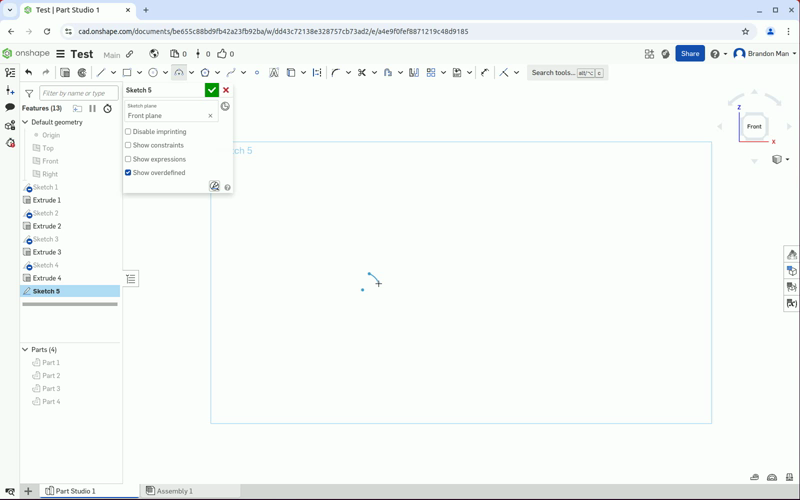
click(378, 283)
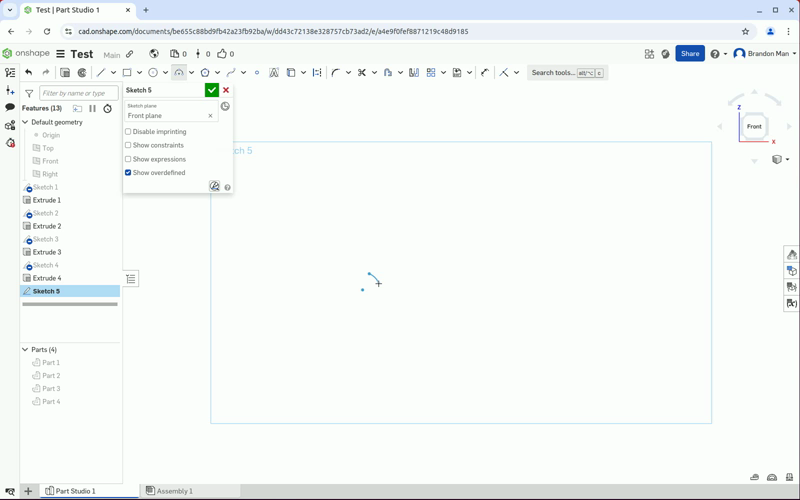
mouse_move(376, 276)
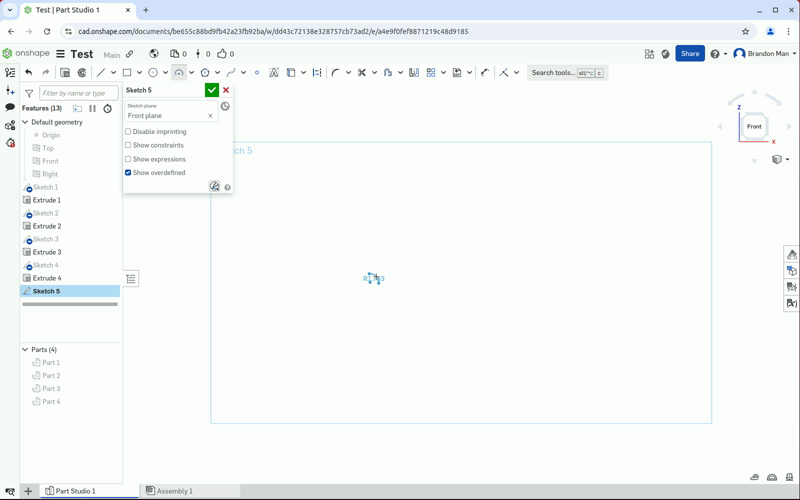
click(376, 276)
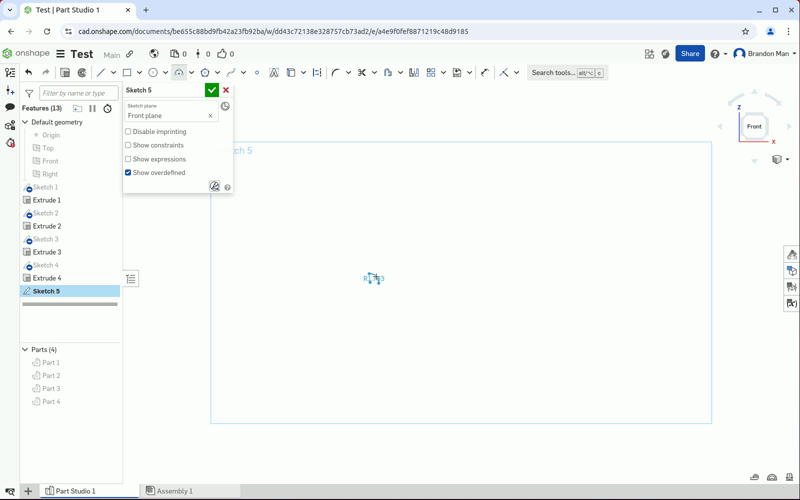
key_up(shift)
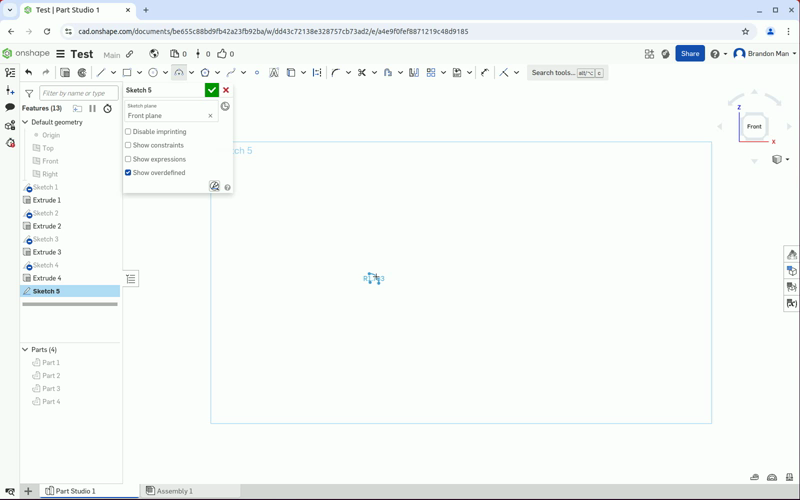
key(esc)
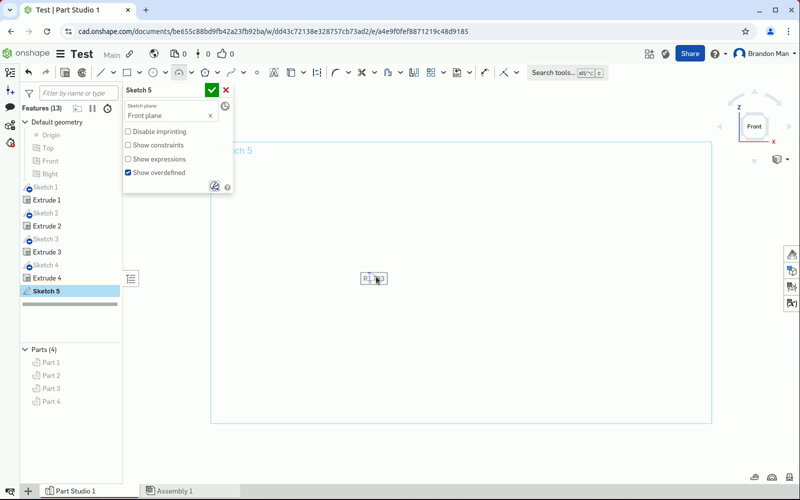
key(l)
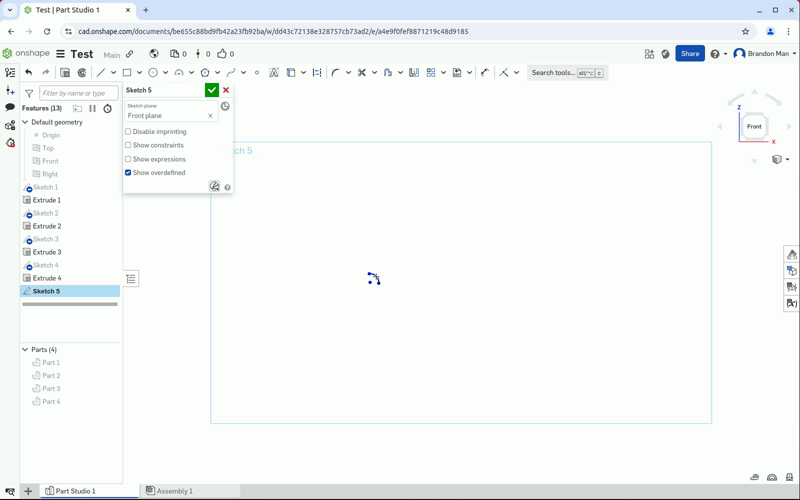
mouse_move(378, 283)
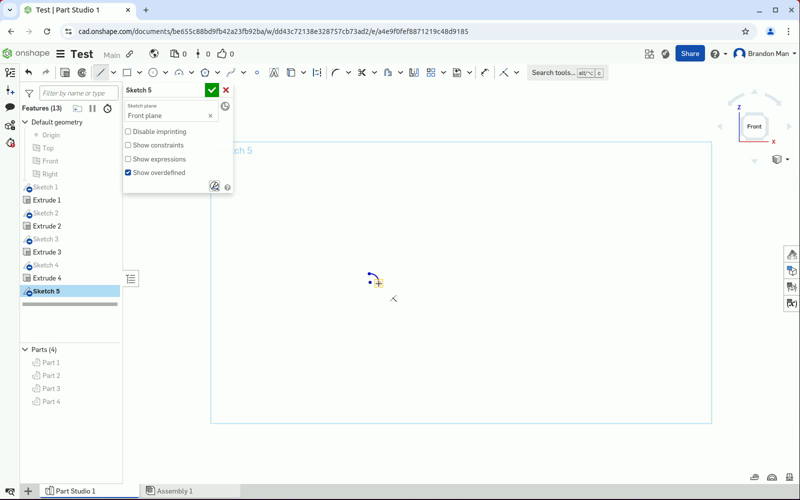
click(378, 283)
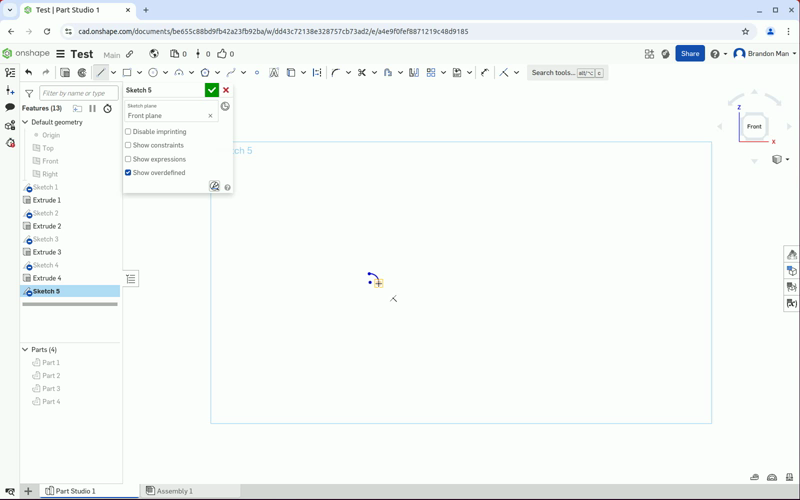
key_down(shift)
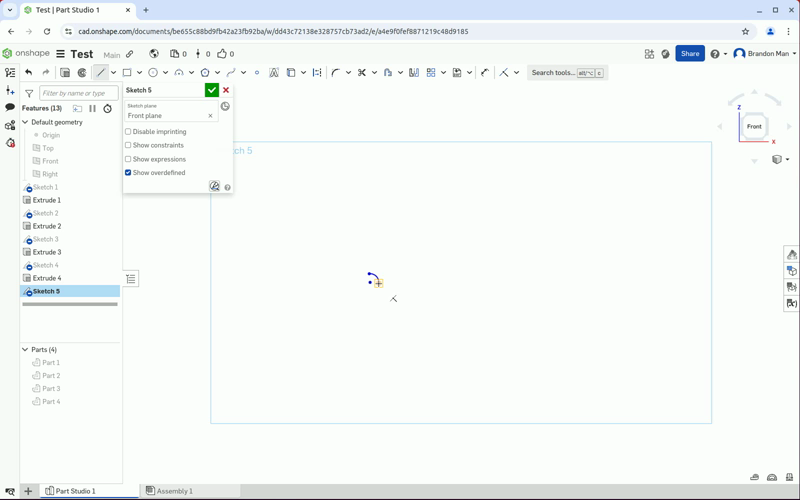
mouse_move(408, 283)
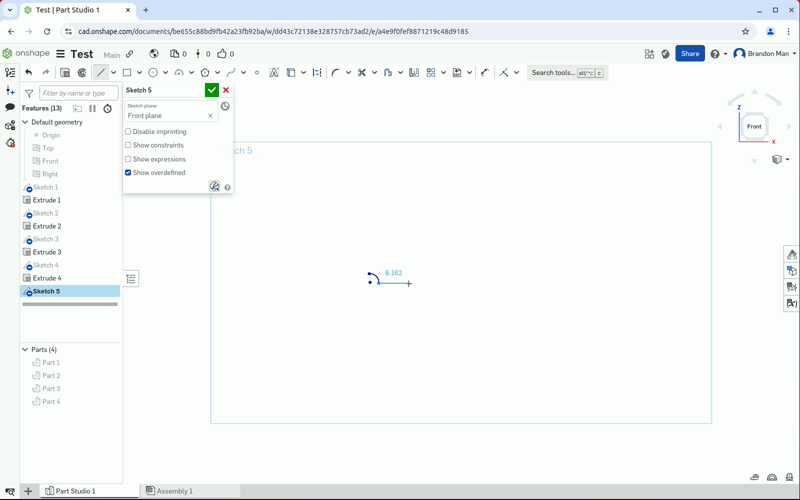
mouse_move(391, 283)
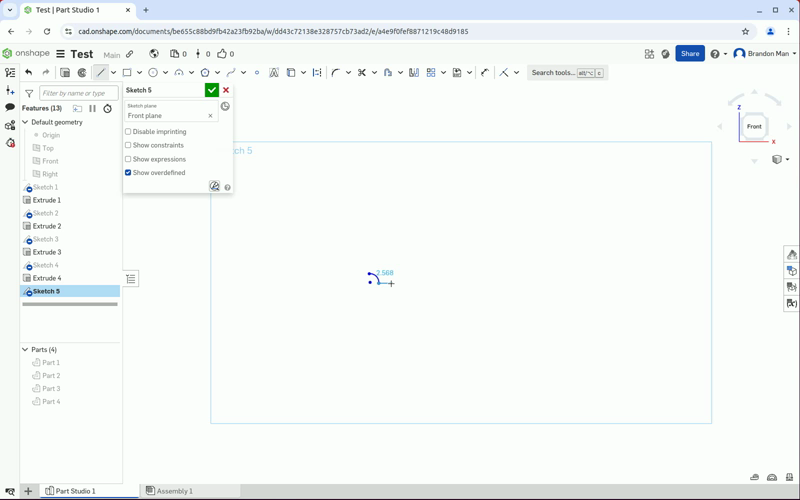
click(391, 283)
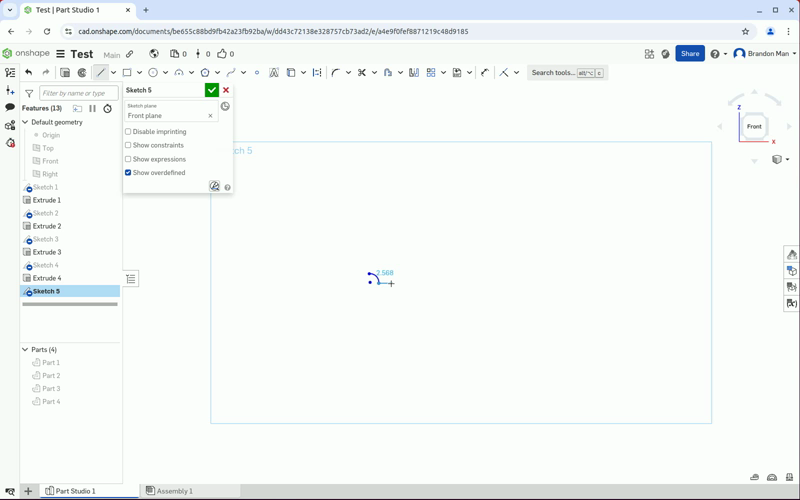
key_up(shift)
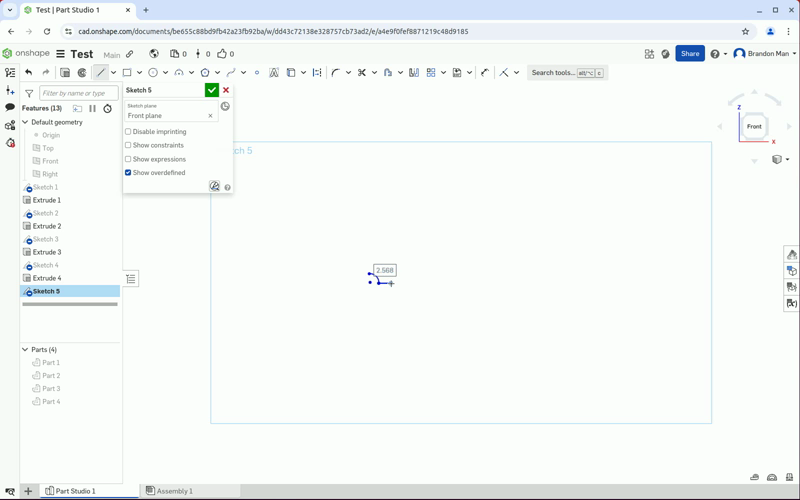
key(esc)
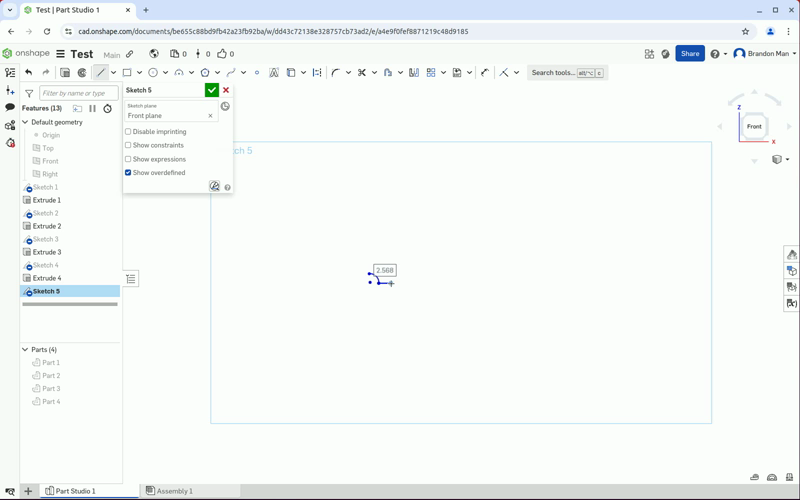
key(a)
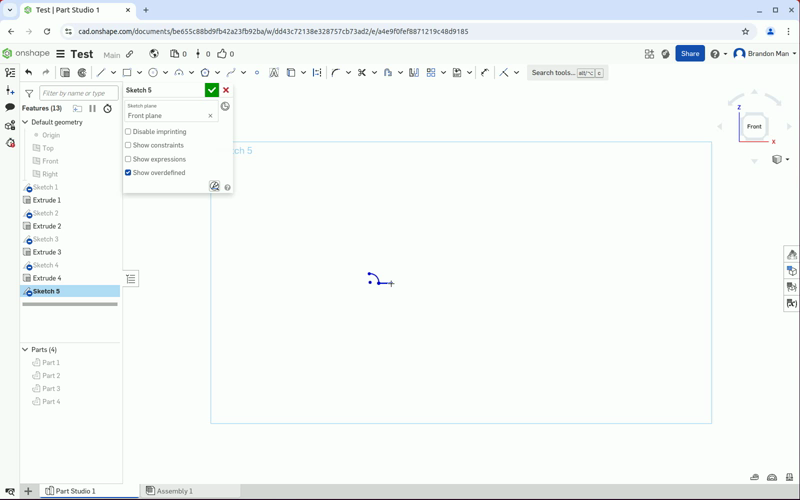
mouse_move(391, 283)
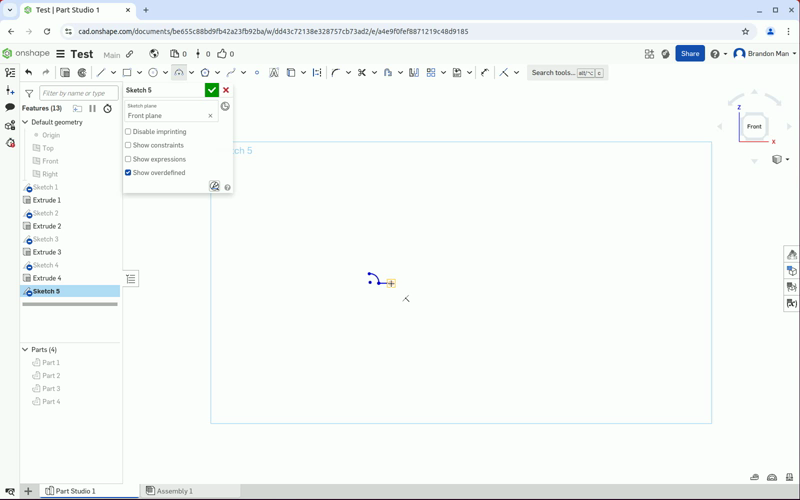
click(391, 283)
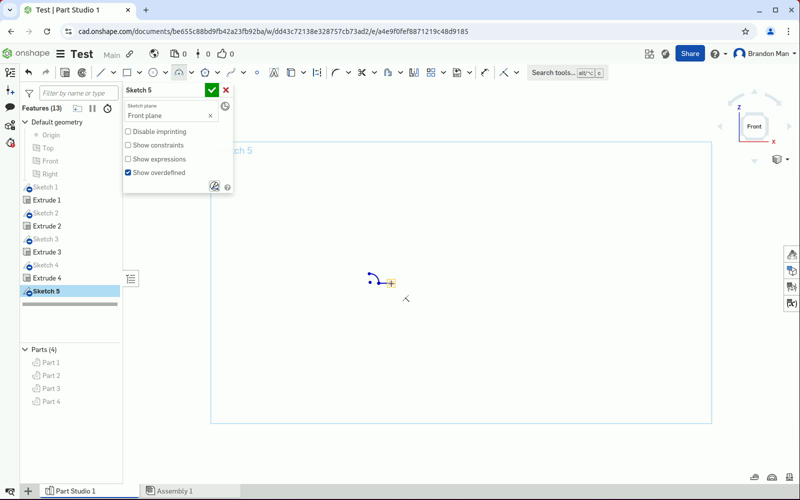
key_down(shift)
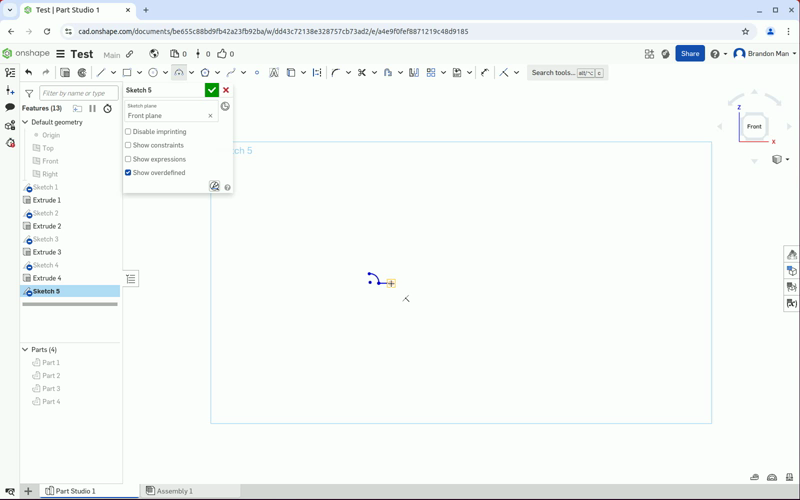
mouse_move(369, 261)
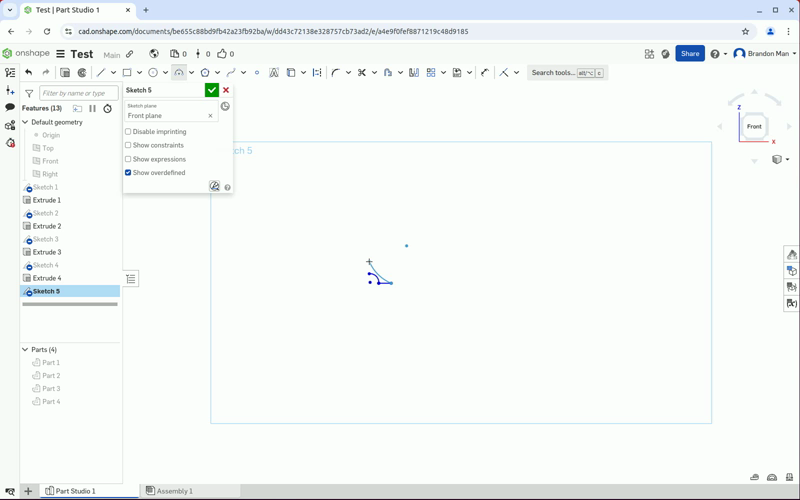
click(369, 261)
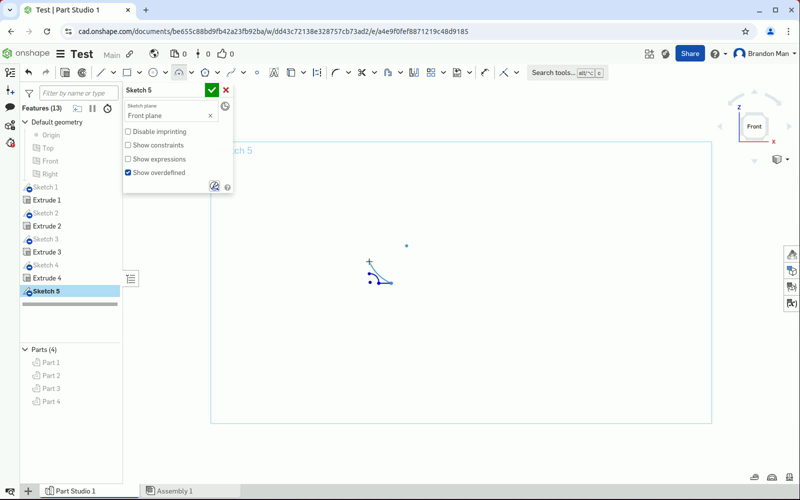
mouse_move(384, 267)
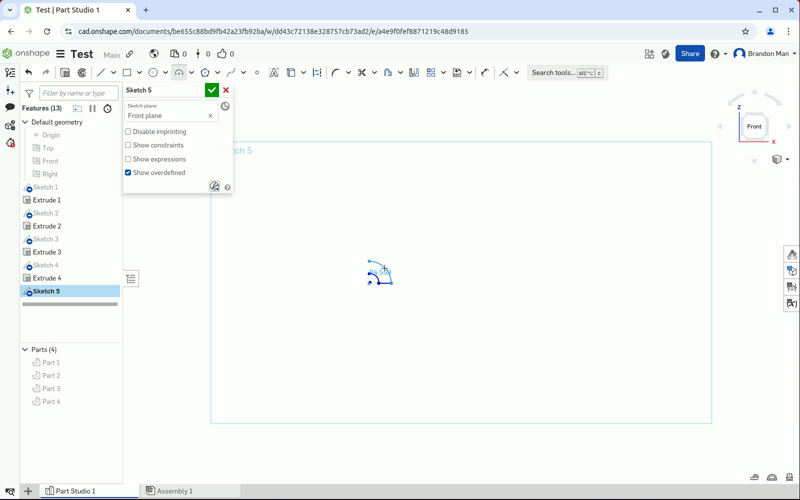
click(384, 267)
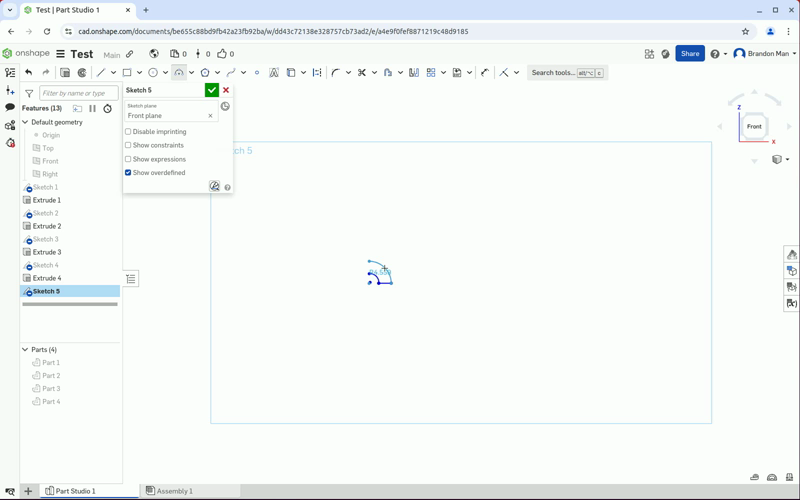
key_up(shift)
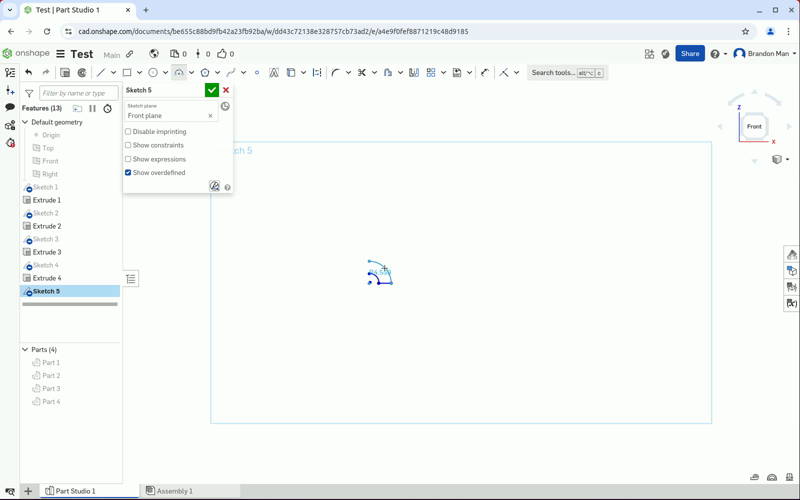
key(esc)
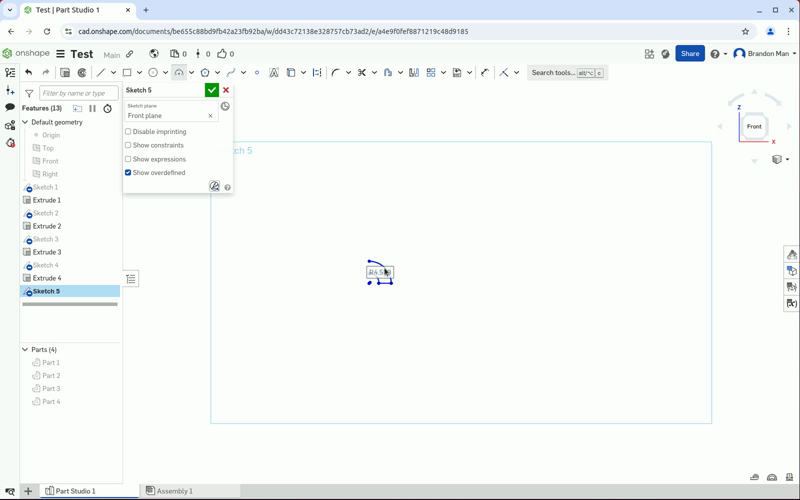
key(l)
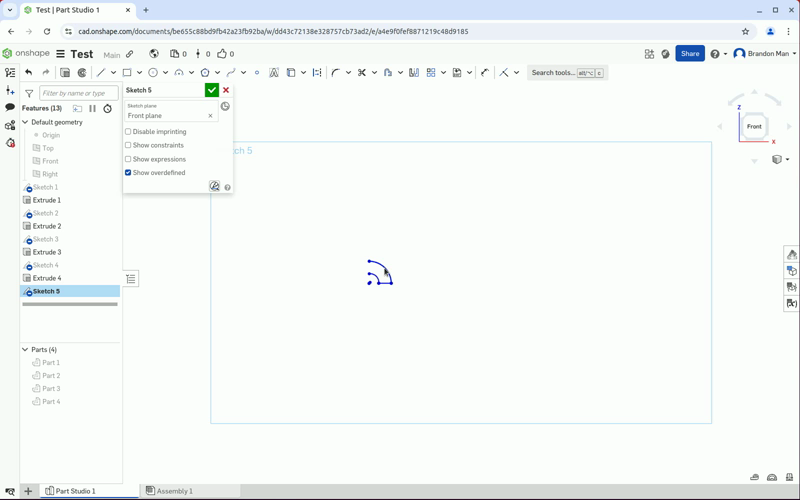
mouse_move(369, 261)
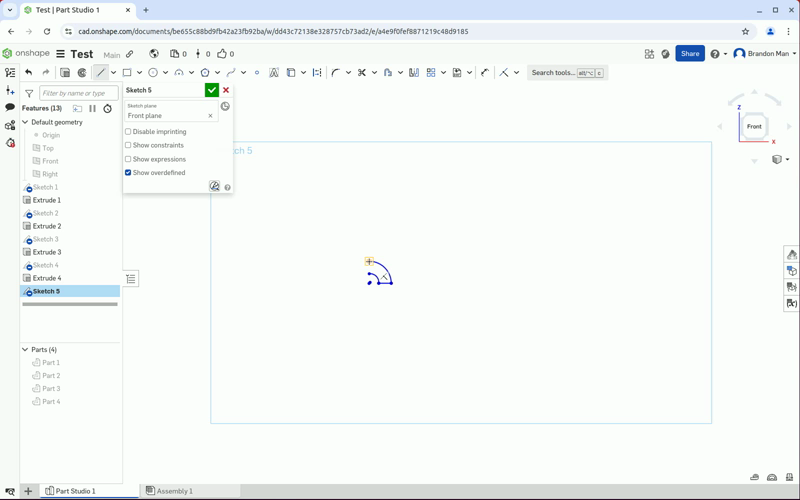
click(369, 261)
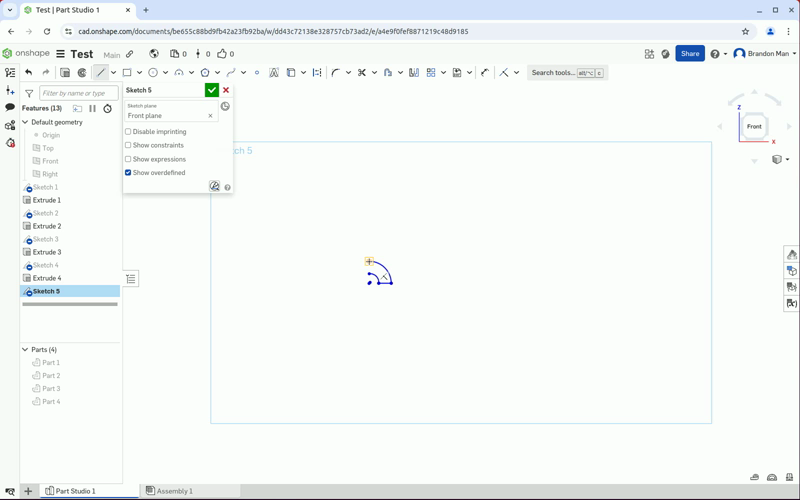
mouse_move(399, 261)
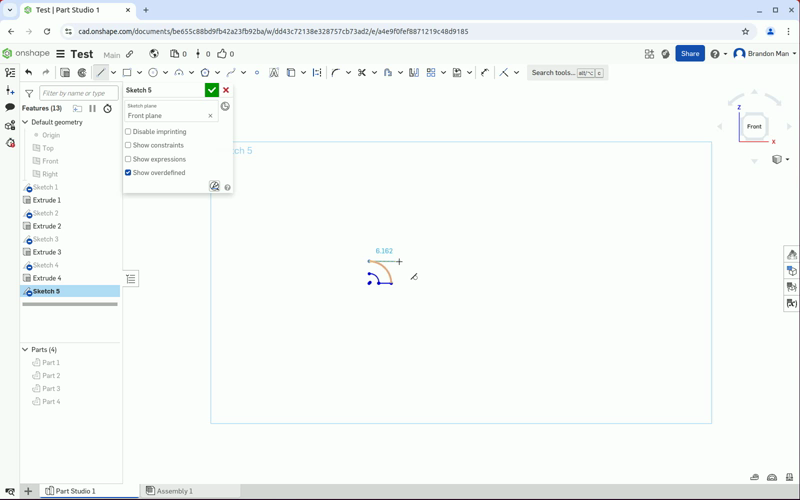
key_down(shift)
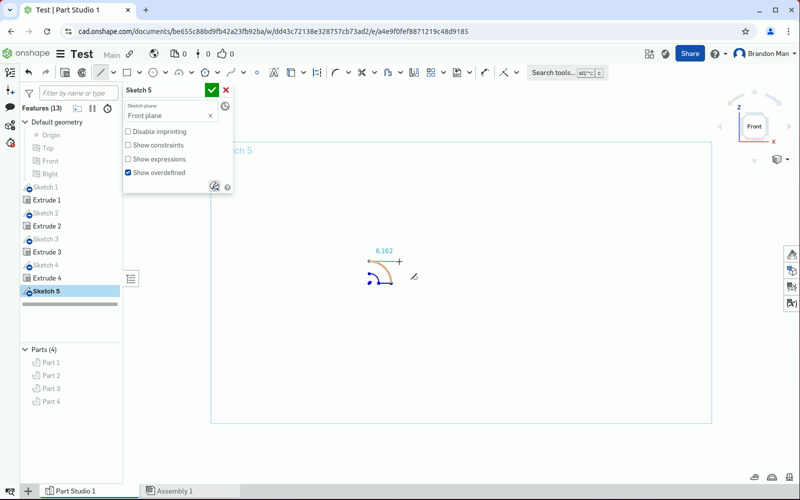
mouse_move(369, 273)
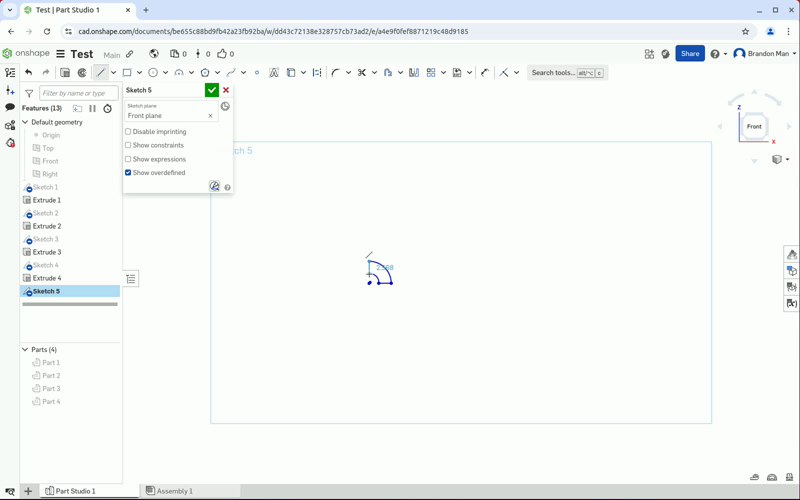
key_up(shift)
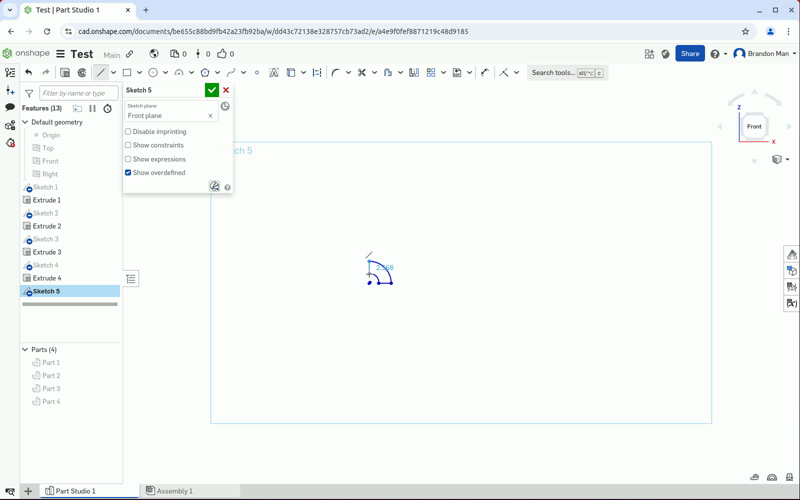
click(369, 273)
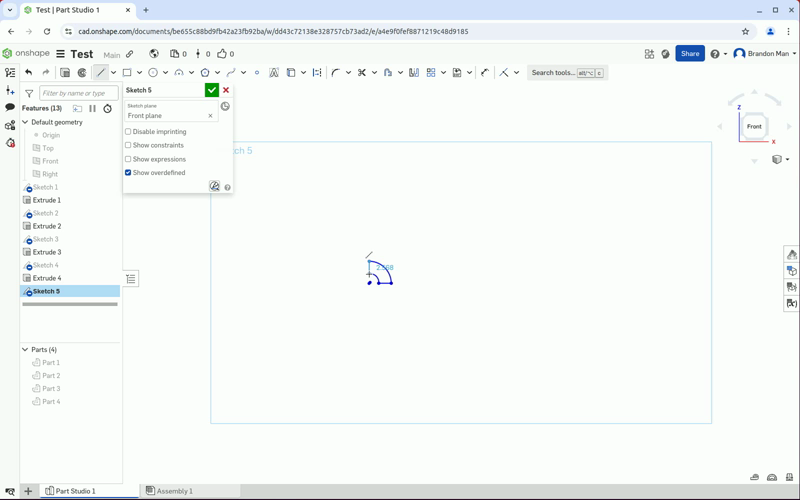
key(esc)
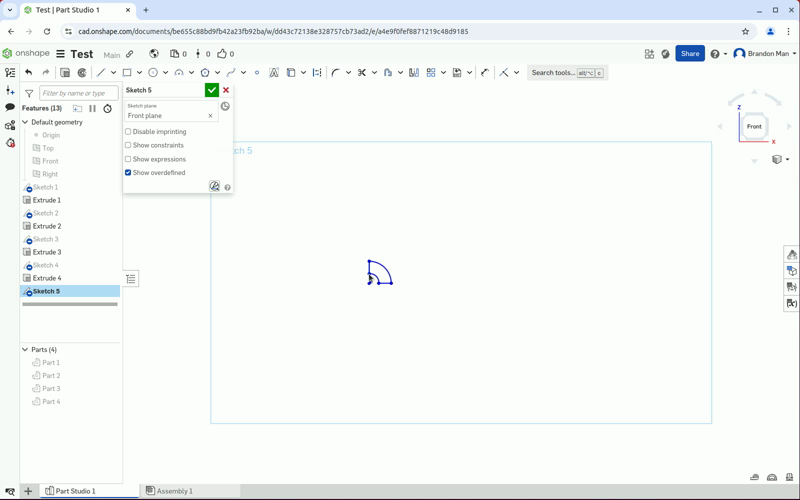
mouse_move(370, 273)
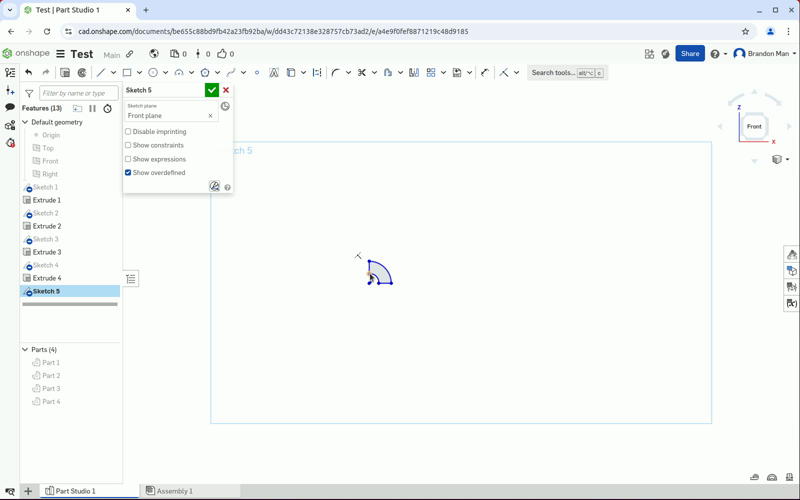
scroll(6)
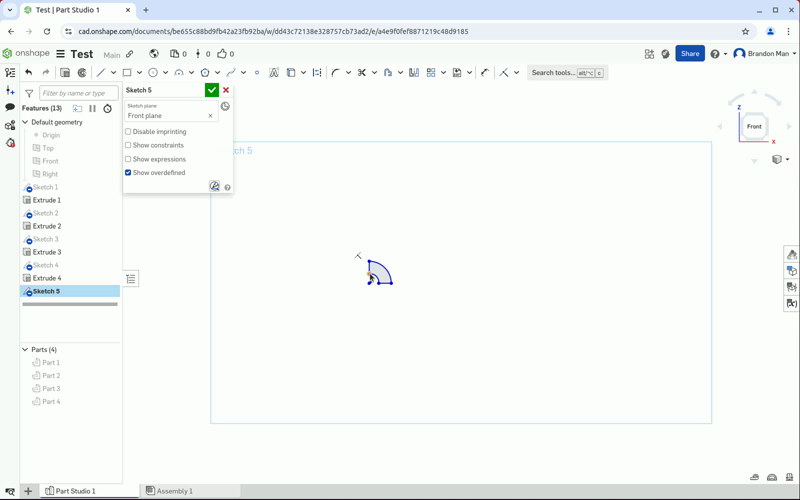
scroll(6)
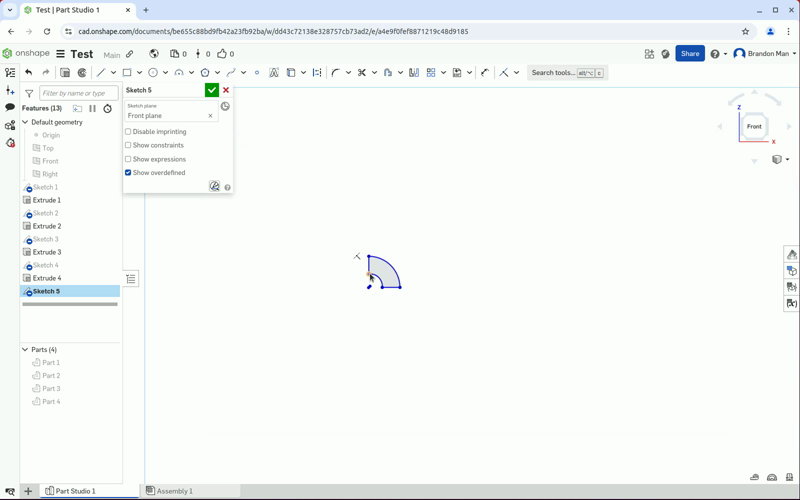
scroll(6)
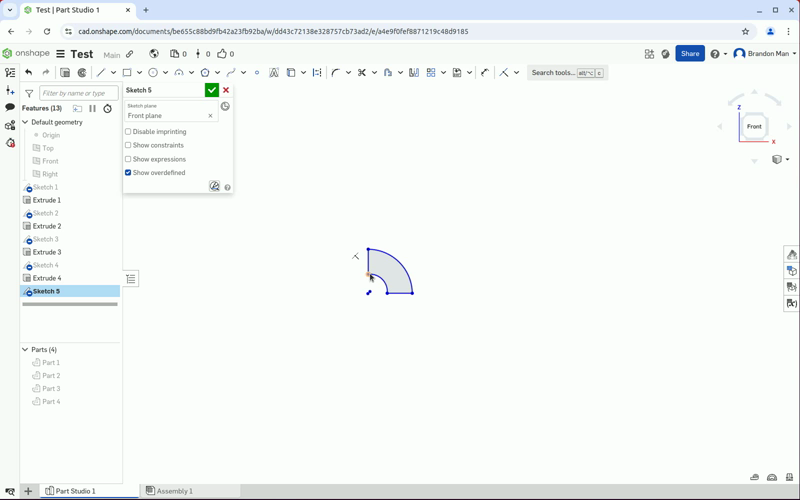
scroll(6)
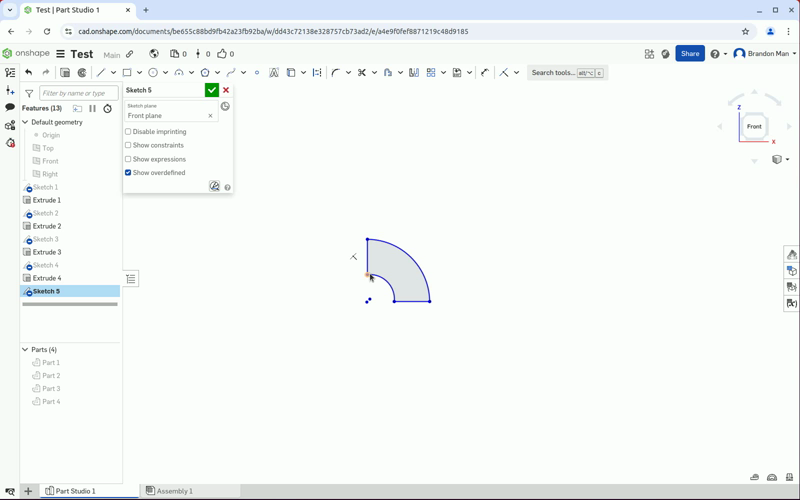
scroll(6)
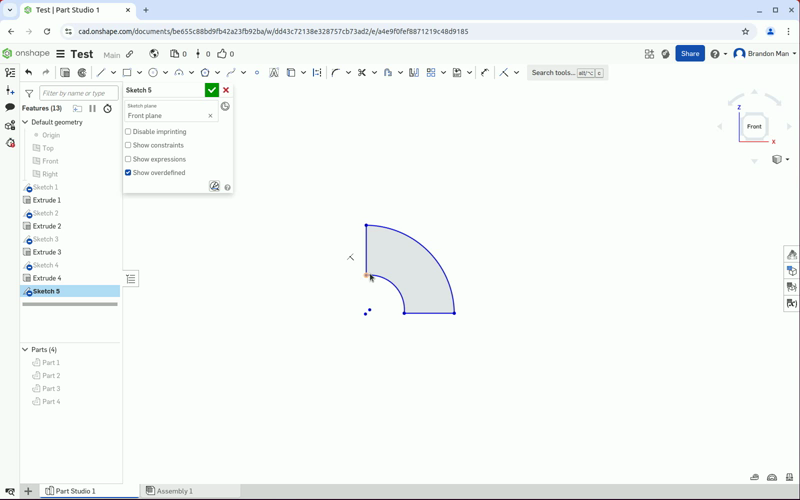
scroll(6)
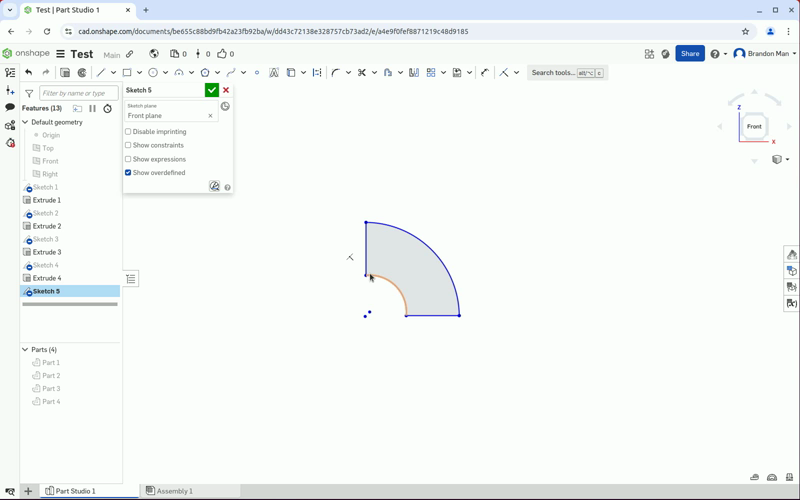
scroll(6)
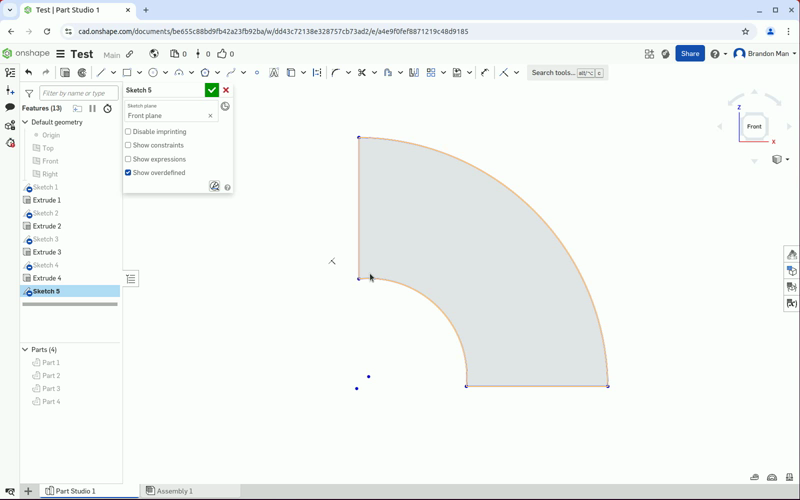
click(370, 273)
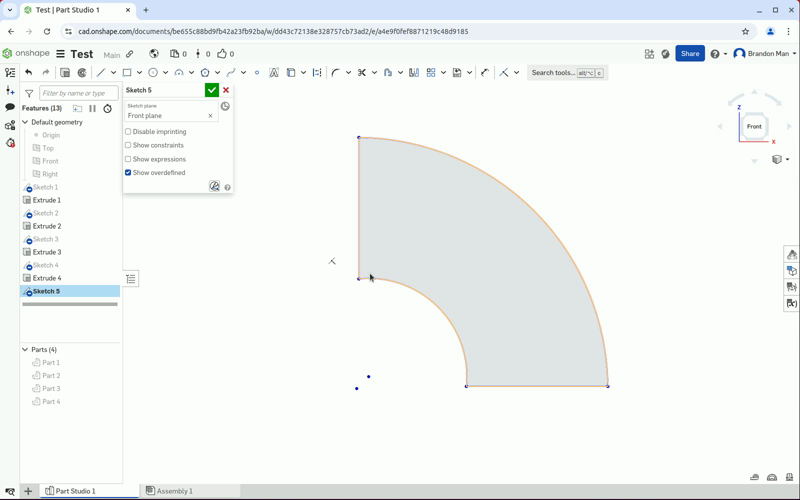
scroll(-6)
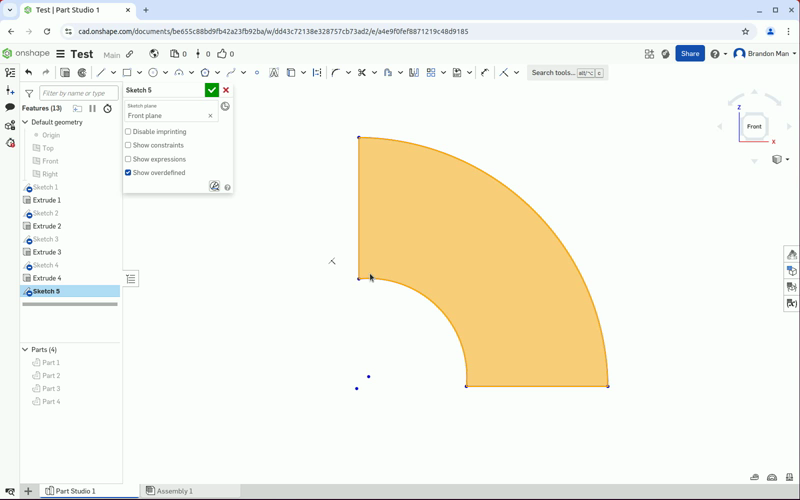
scroll(-6)
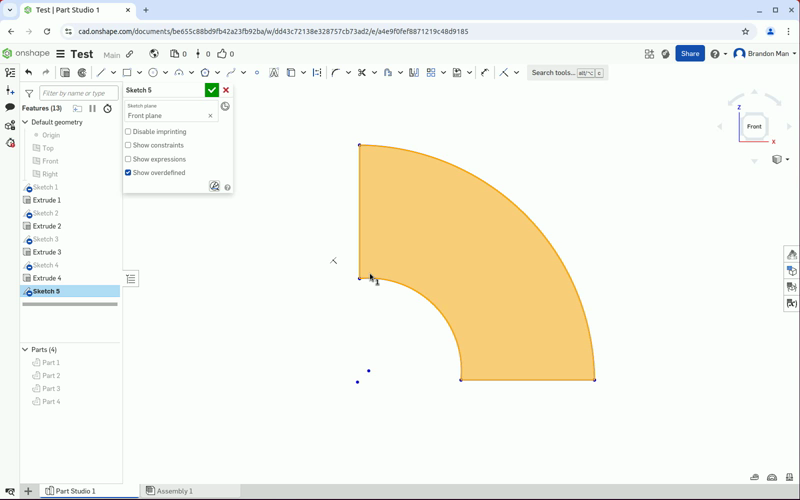
scroll(-6)
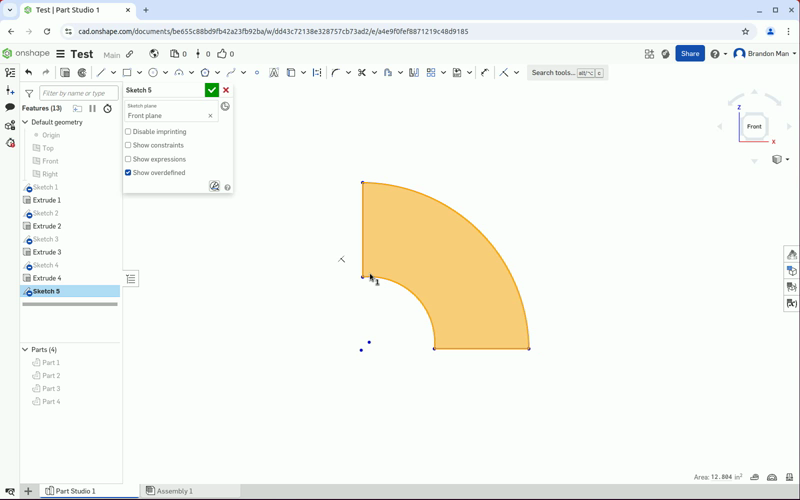
scroll(-6)
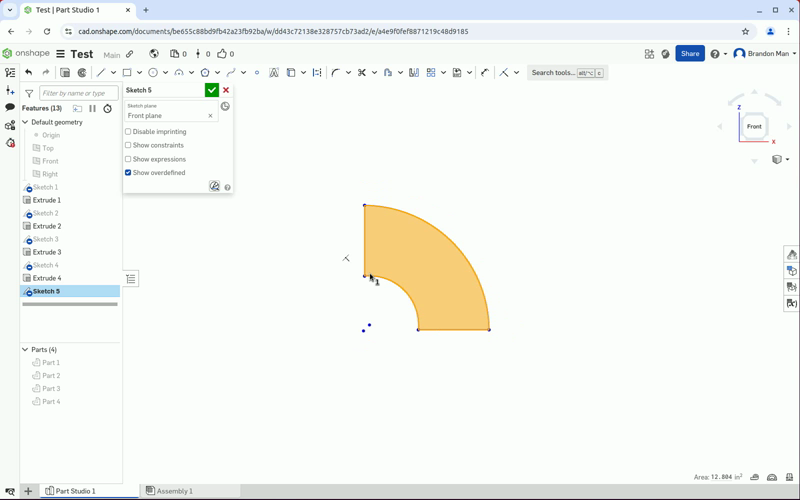
scroll(-6)
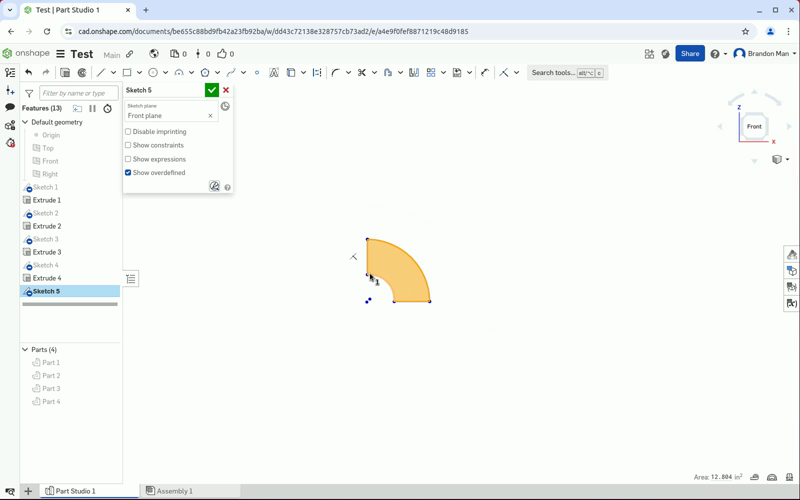
scroll(-6)
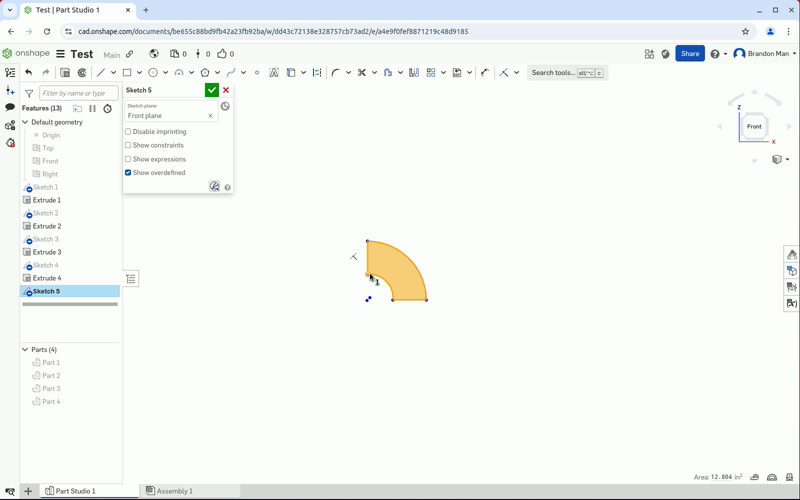
scroll(-6)
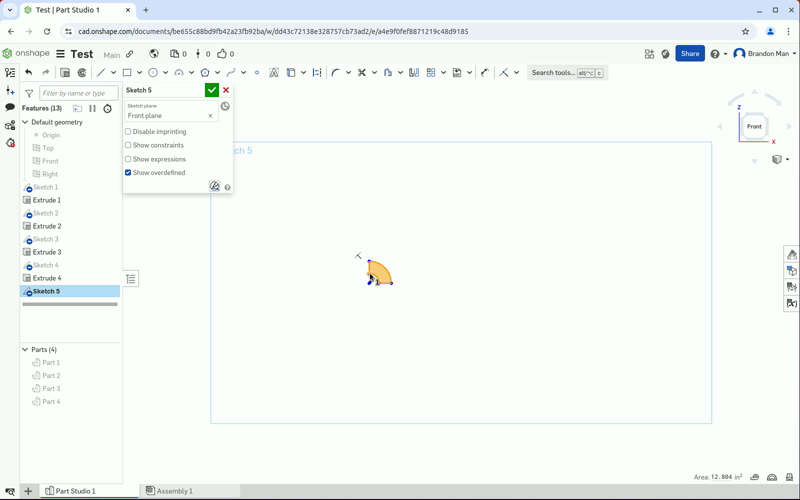
mouse_move(73, 352)
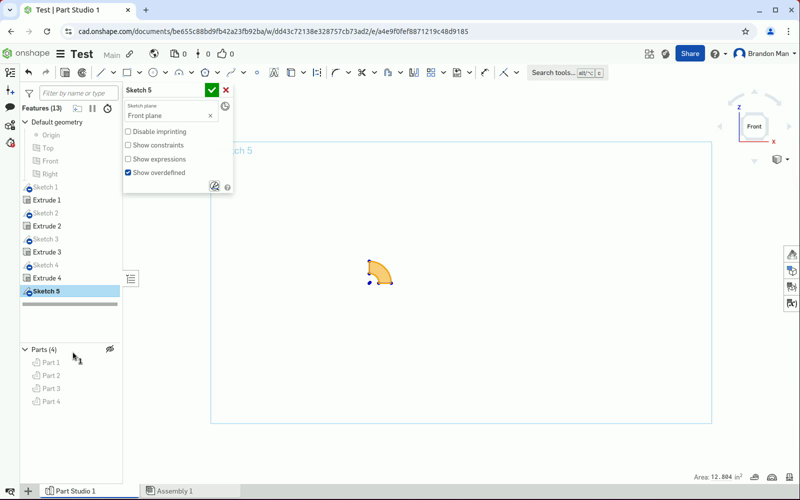
key(shift+y)
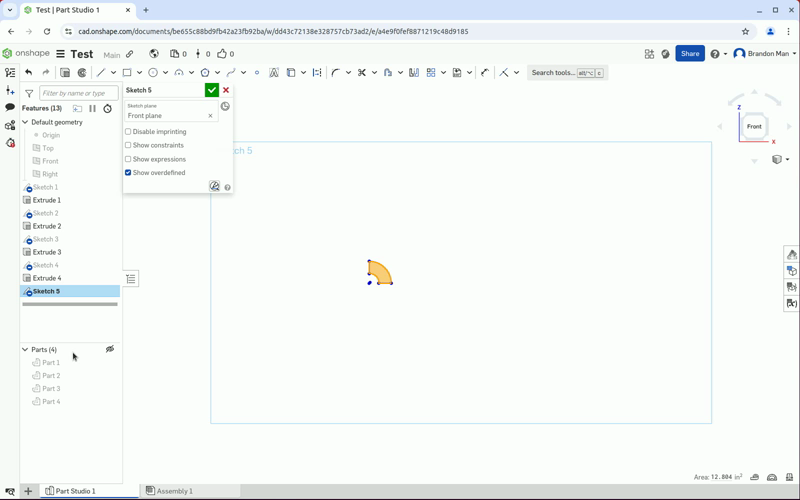
key(shift+e)
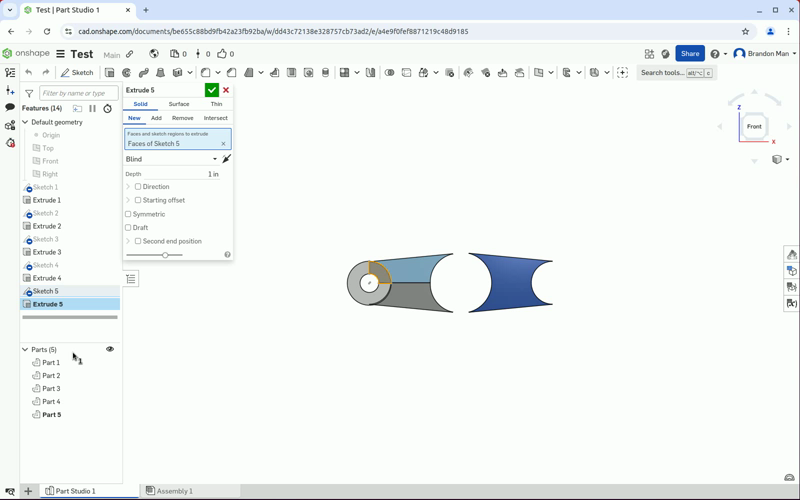
mouse_move(143, 106)
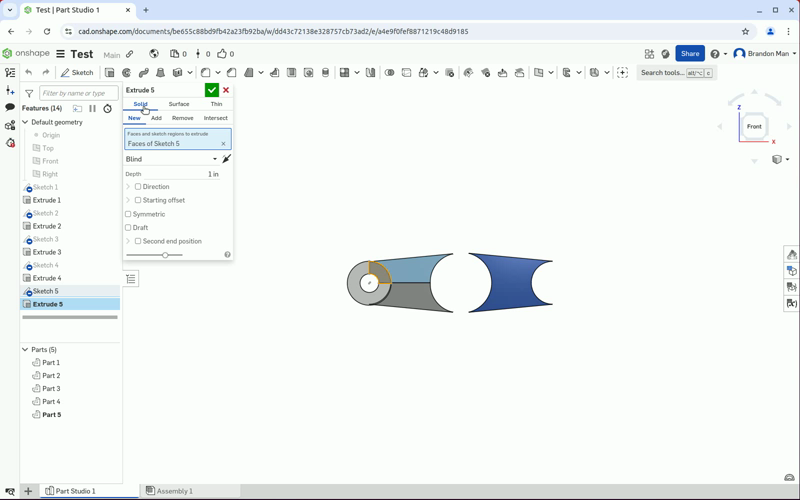
click(143, 106)
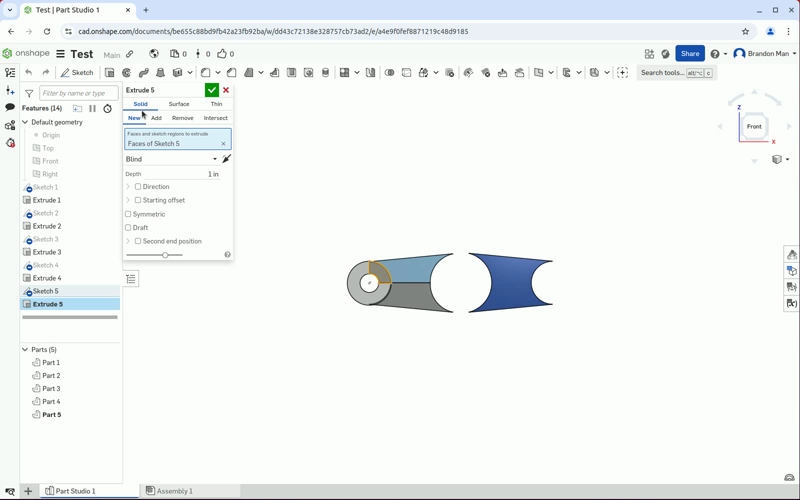
mouse_move(137, 120)
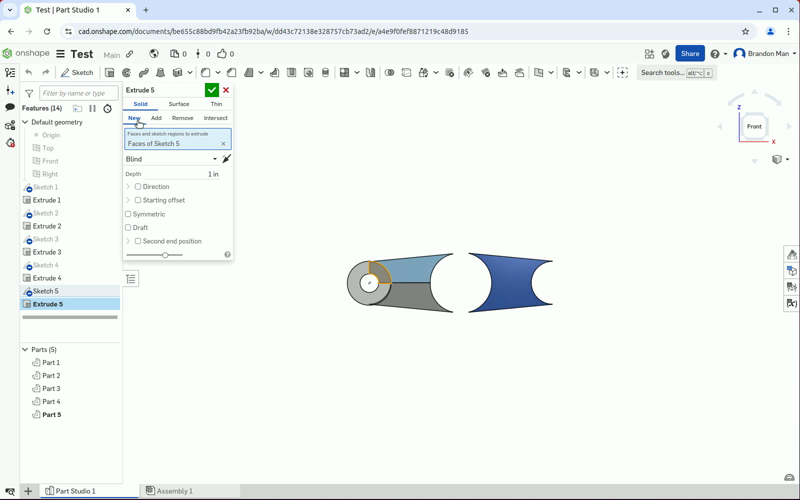
click(137, 120)
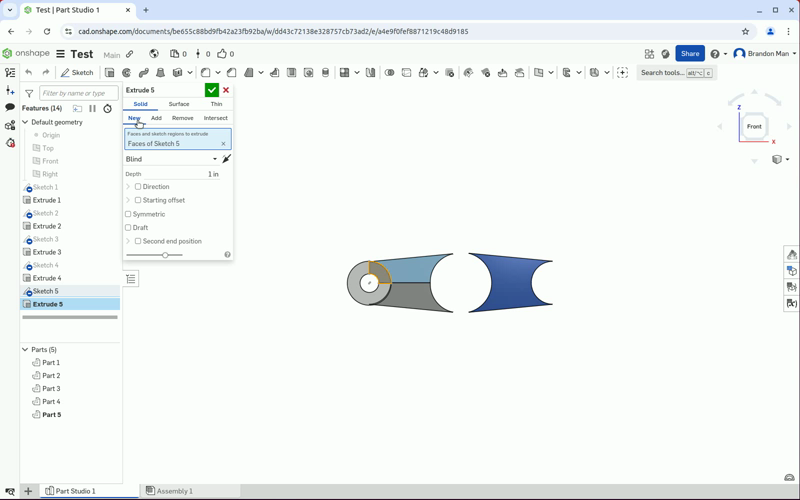
key(tab, 4)
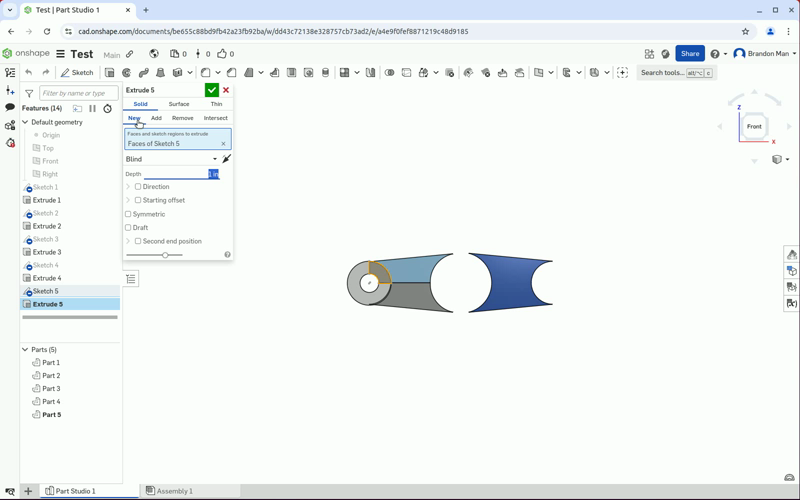
text(3.851)
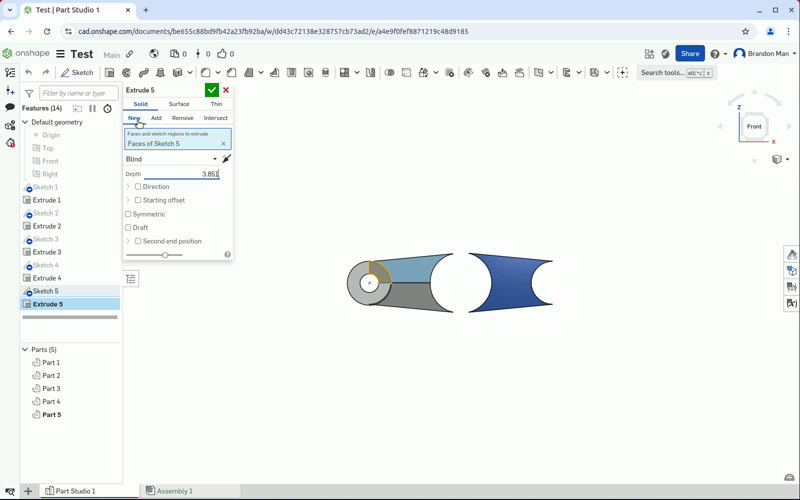
key(enter)
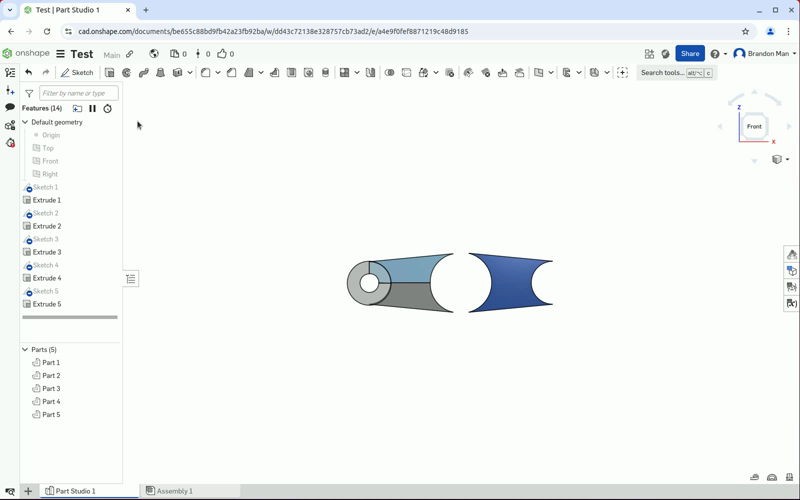
key(shift+h)
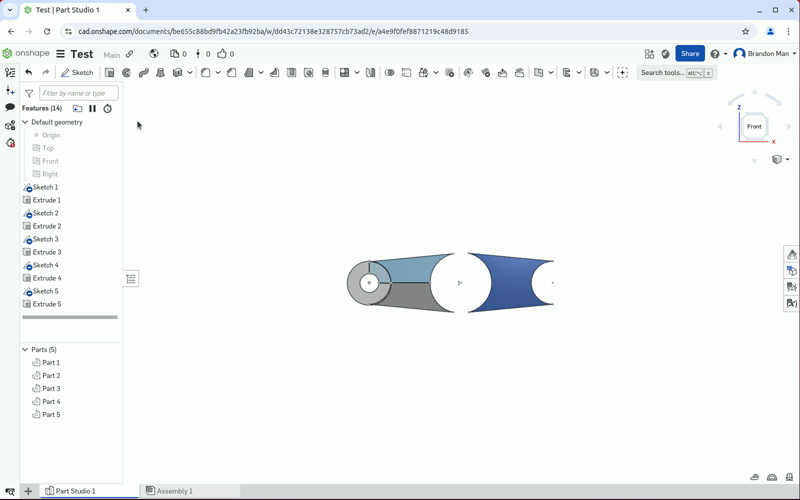
key(shift+h)
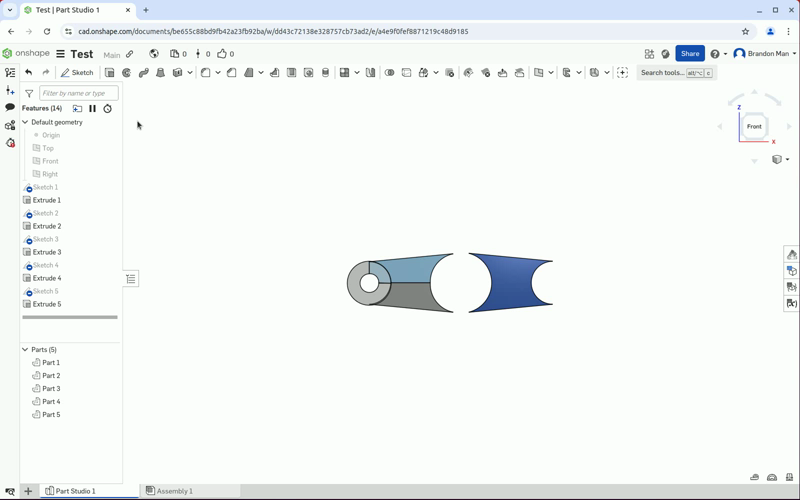
mouse_move(73, 189)
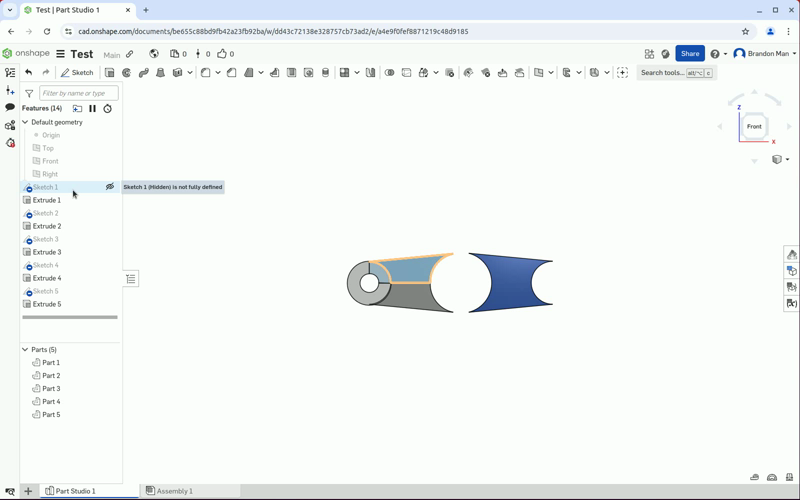
click(73, 189)
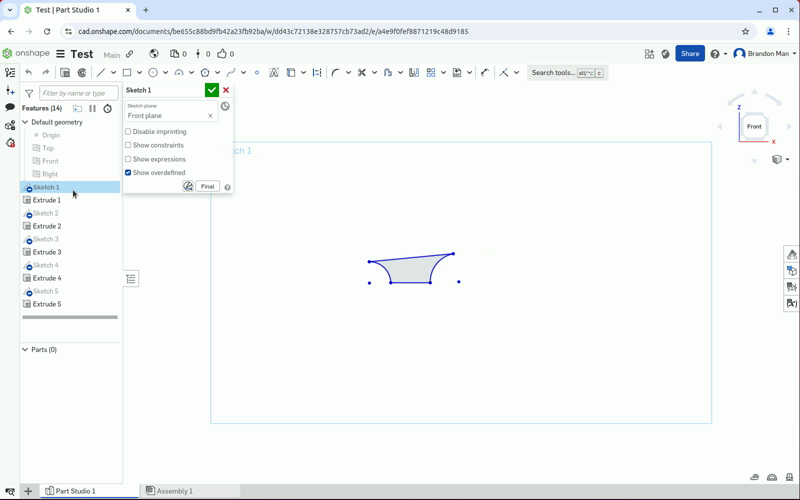
mouse_move(229, 92)
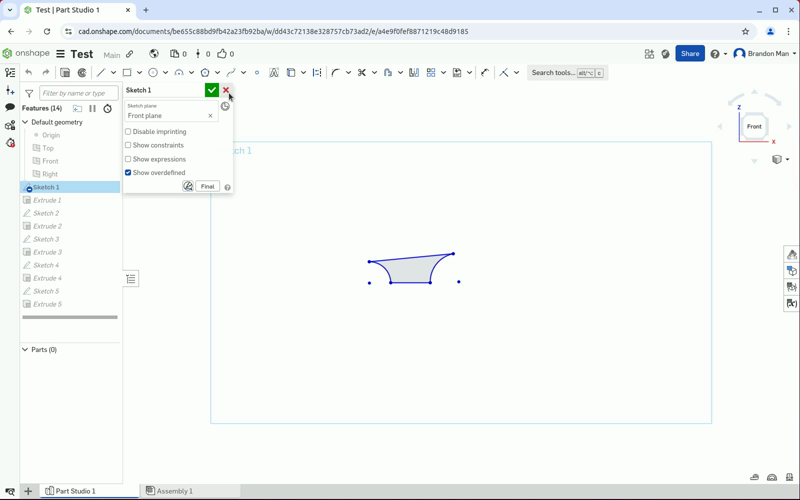
click(229, 92)
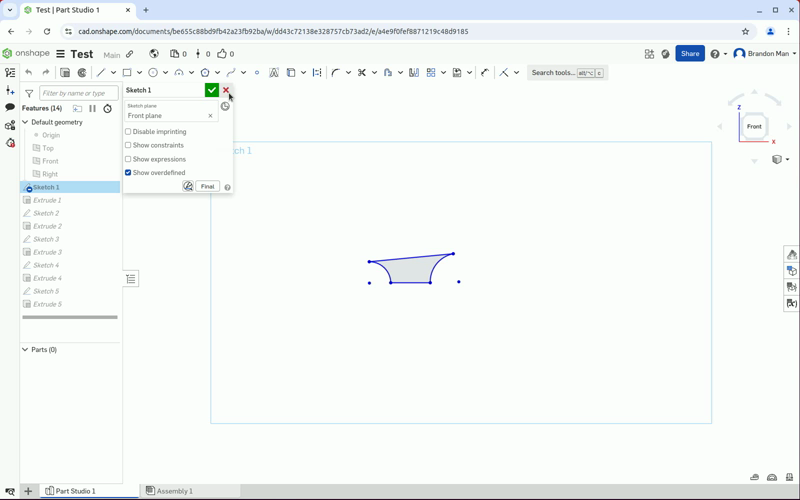
key(shift+s)
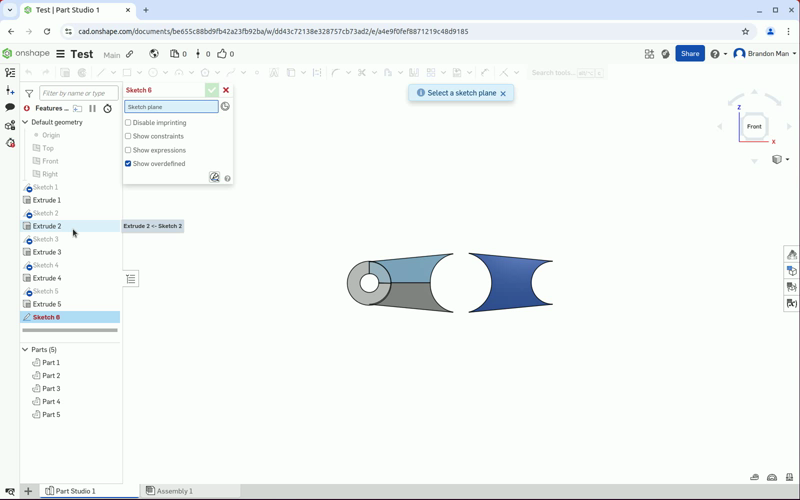
scroll(3)
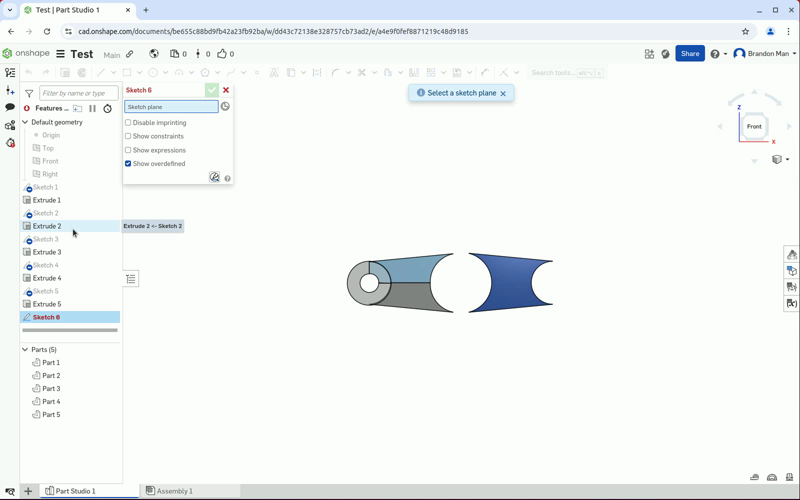
mouse_move(73, 163)
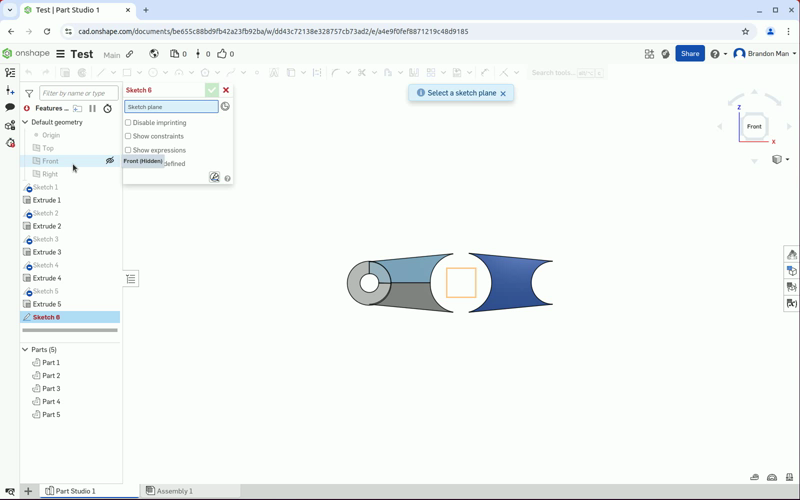
click(73, 163)
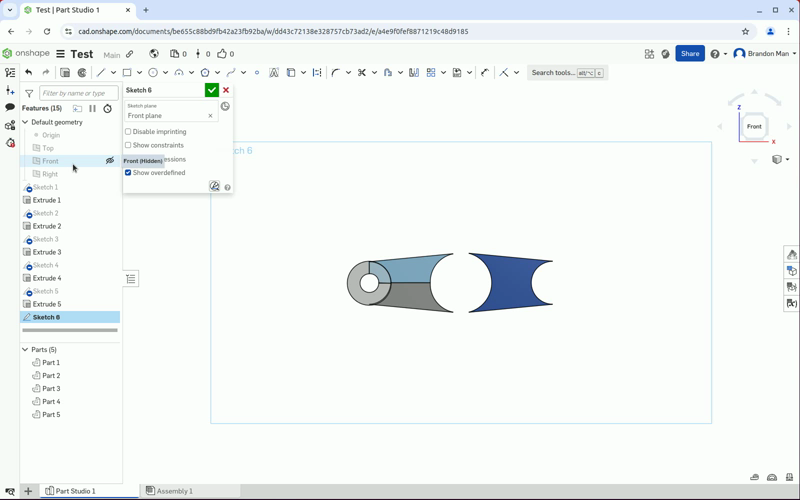
mouse_move(73, 352)
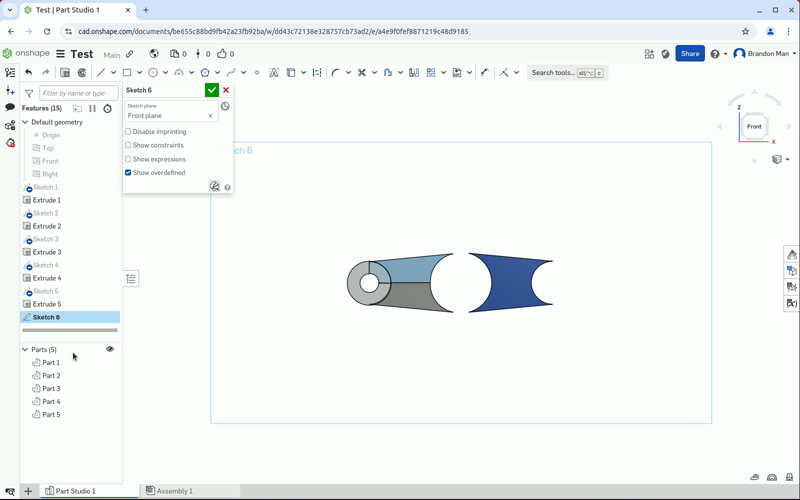
key(y)
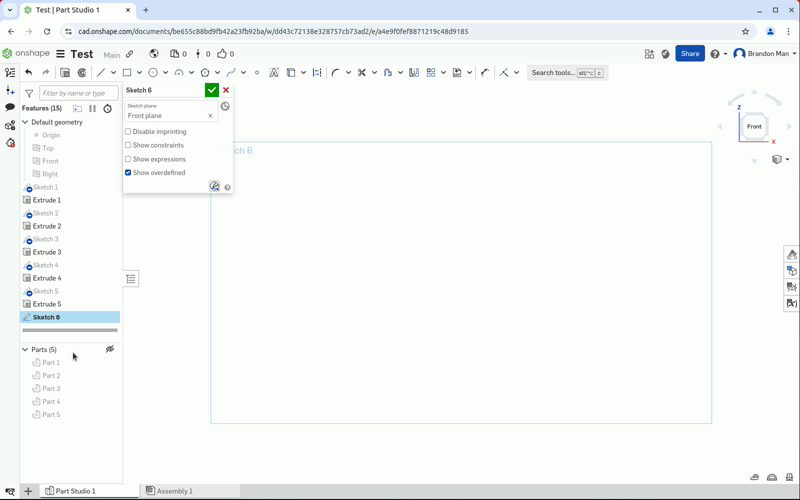
key(c)
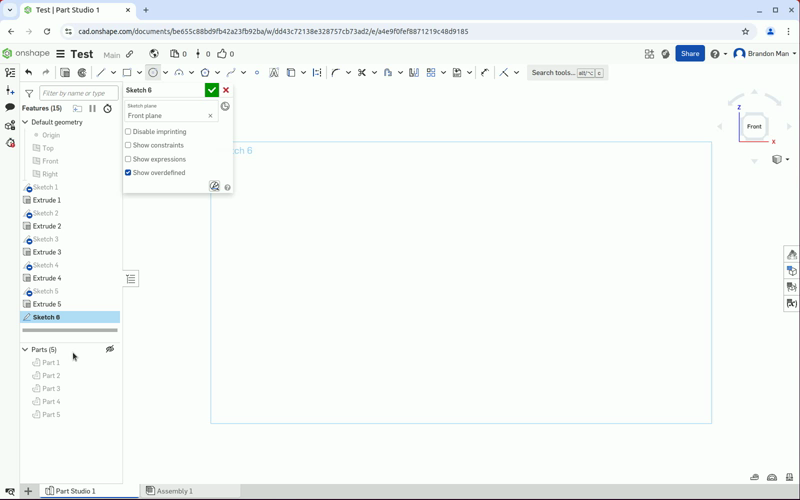
key_down(shift)
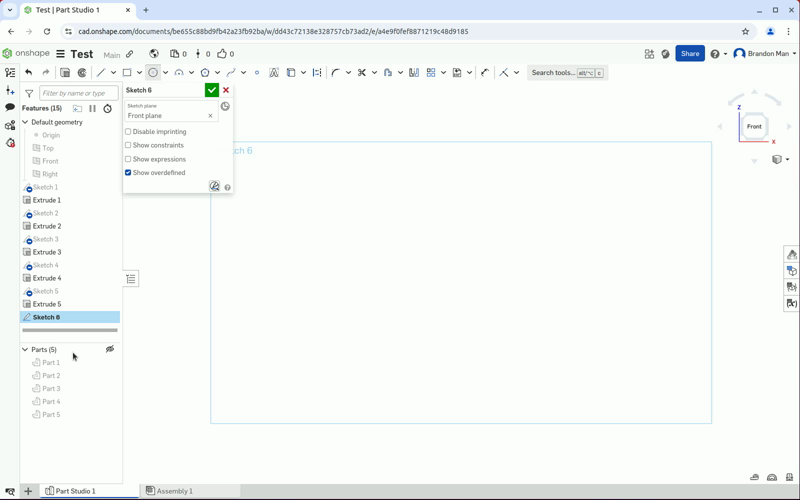
mouse_move(461, 282)
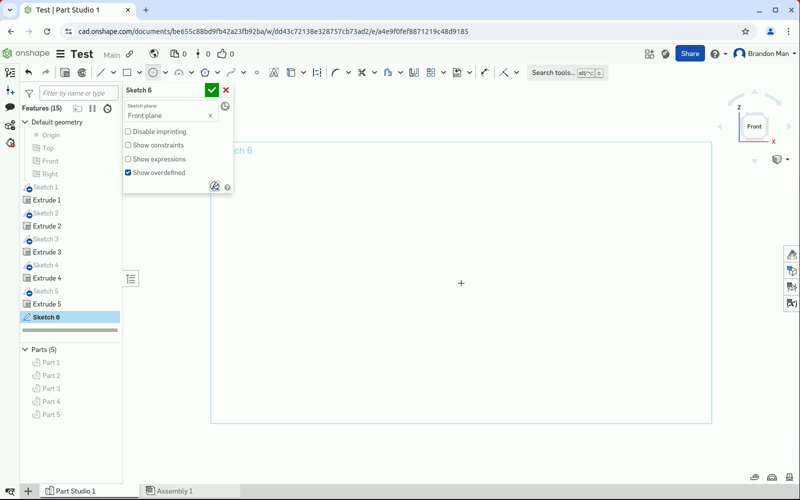
click(461, 282)
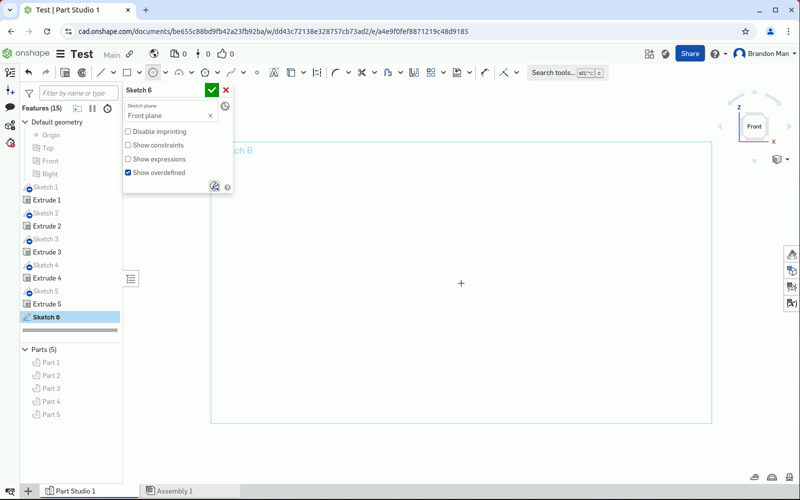
key_up(shift)
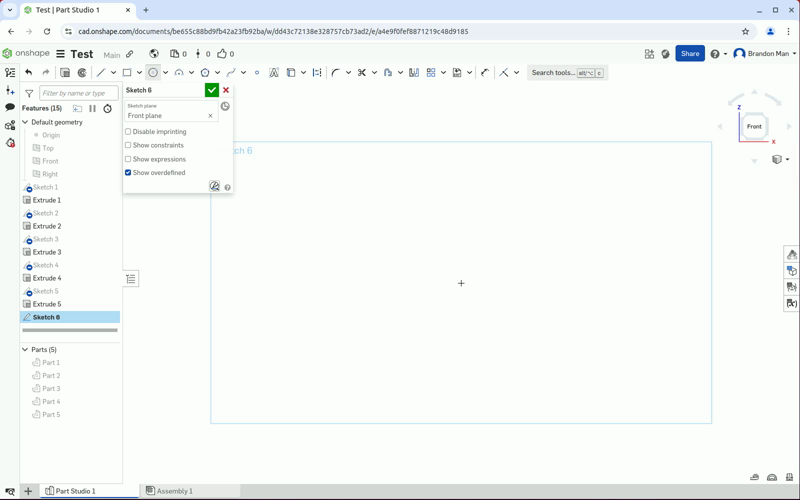
mouse_move(492, 282)
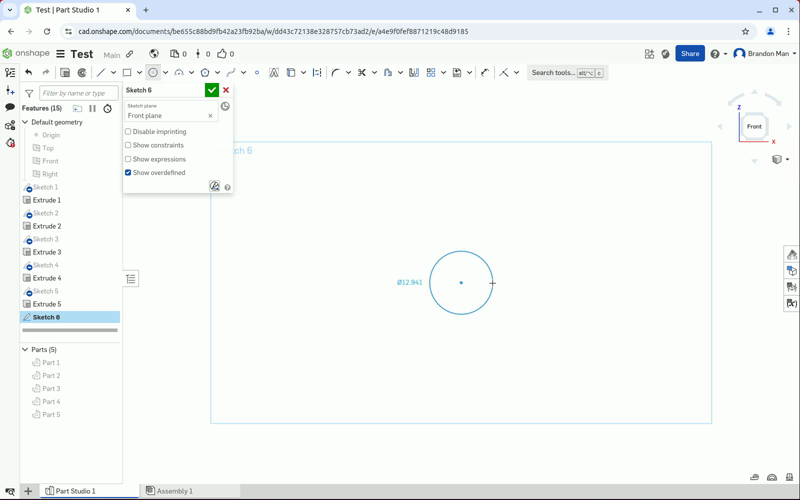
click(492, 282)
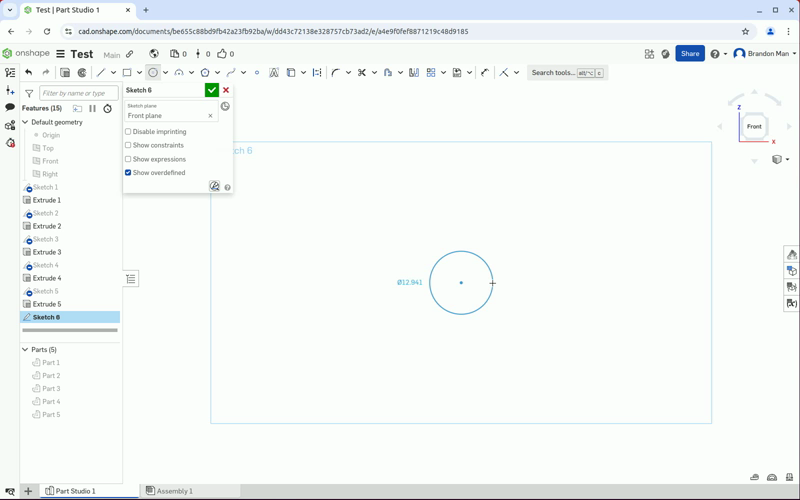
key(esc)
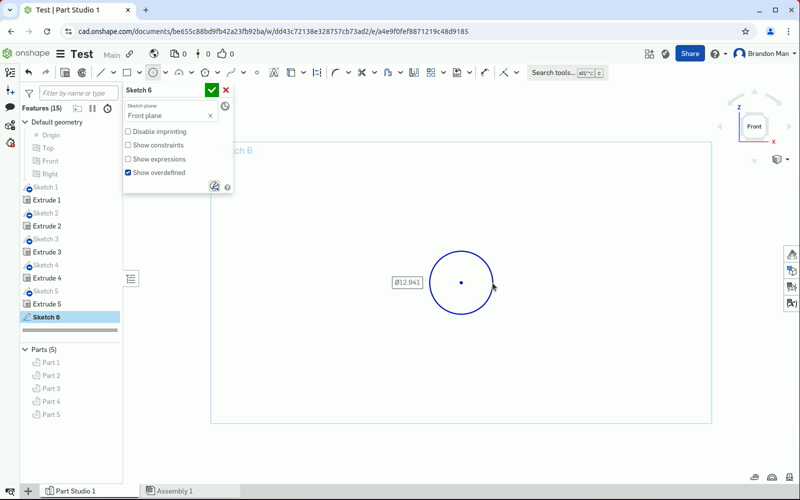
mouse_move(460, 302)
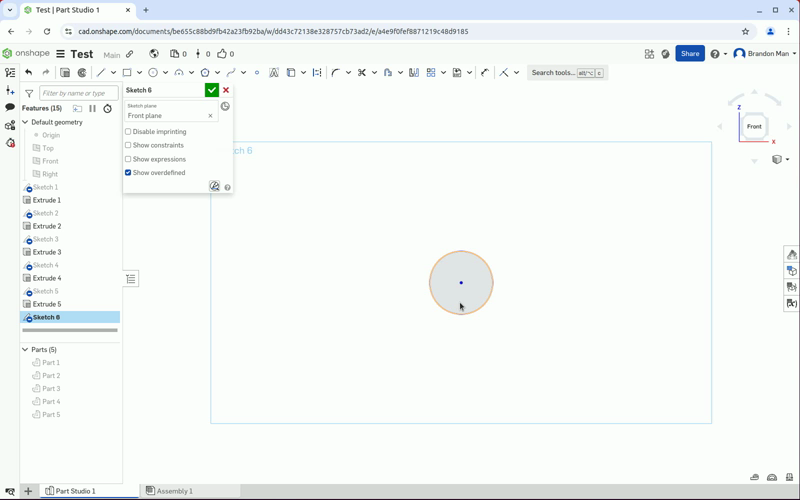
click(460, 302)
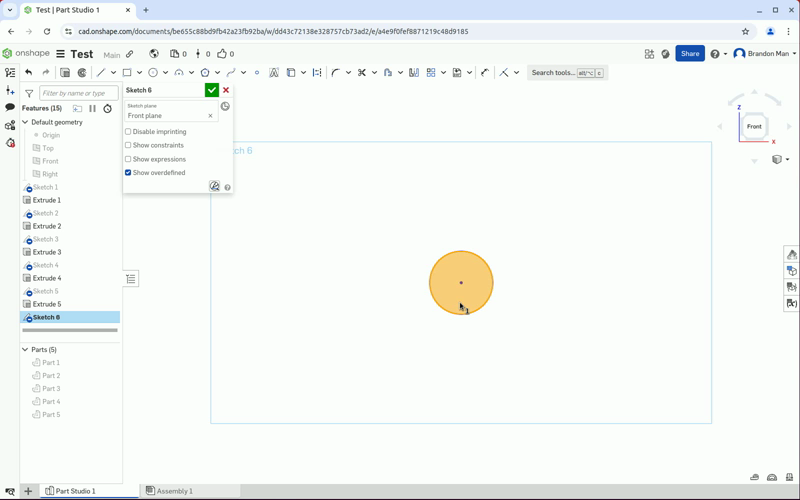
mouse_move(73, 352)
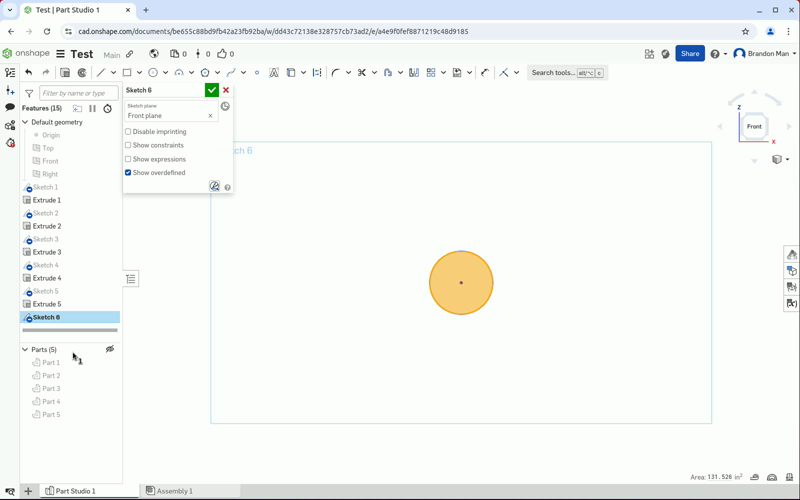
key(shift+y)
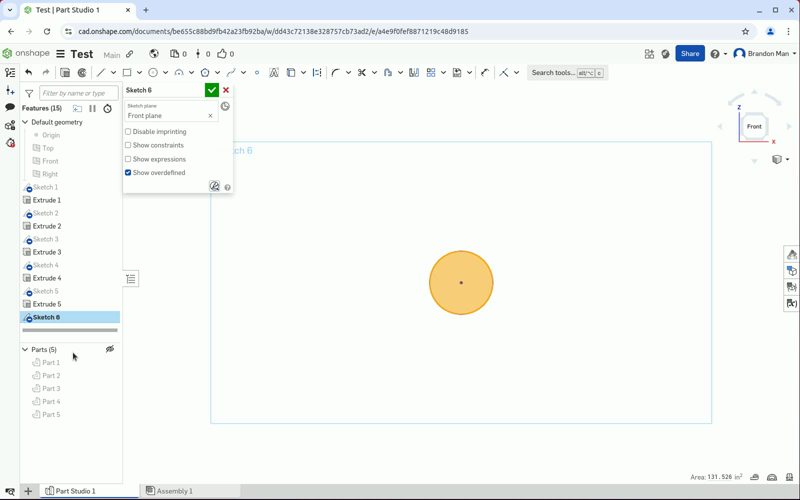
key(shift+e)
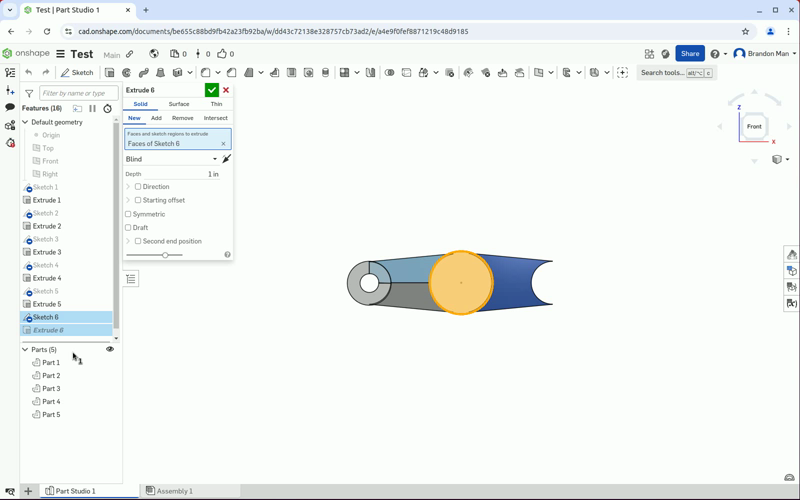
mouse_move(143, 106)
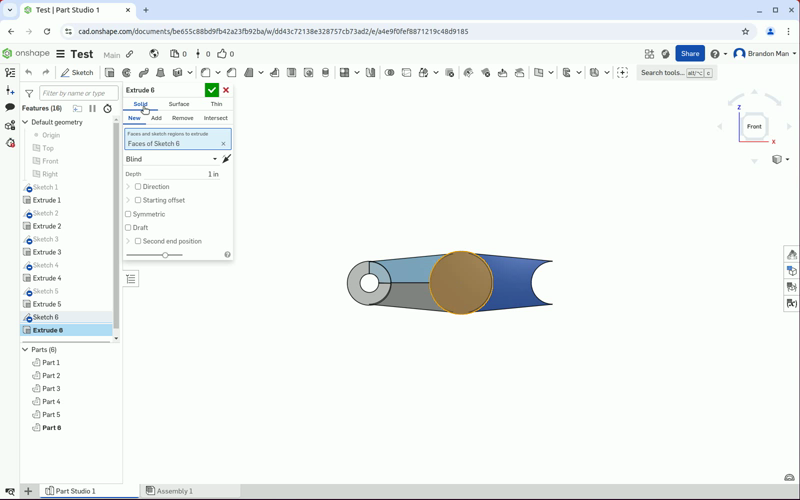
click(143, 106)
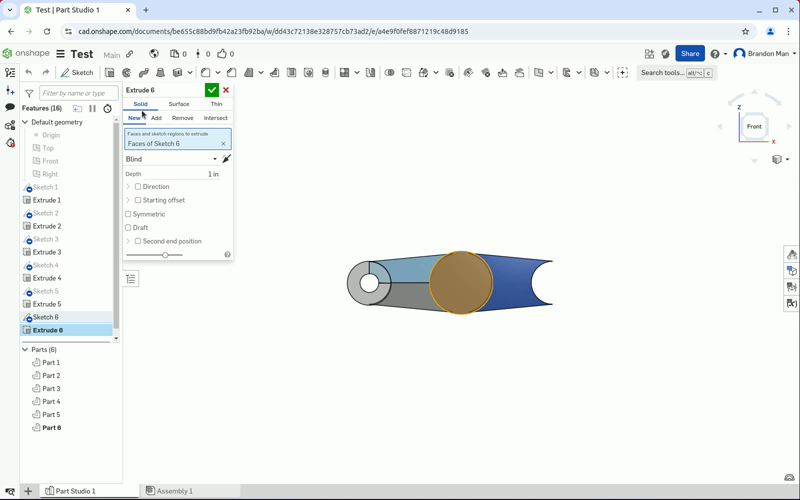
mouse_move(137, 120)
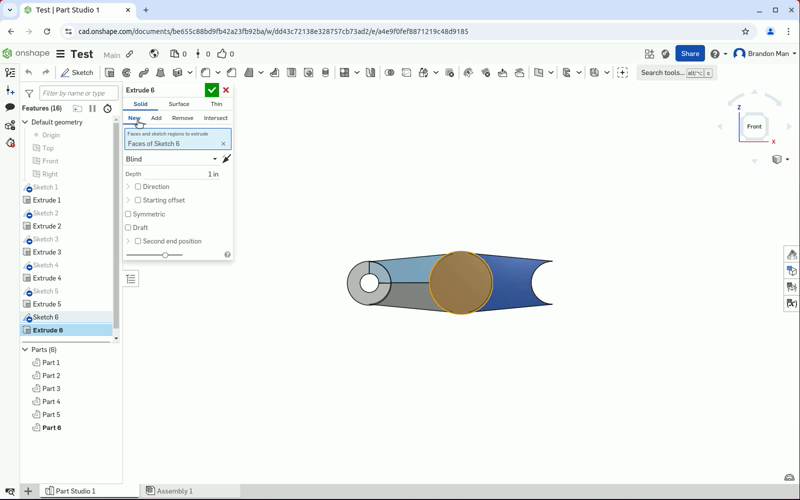
click(137, 120)
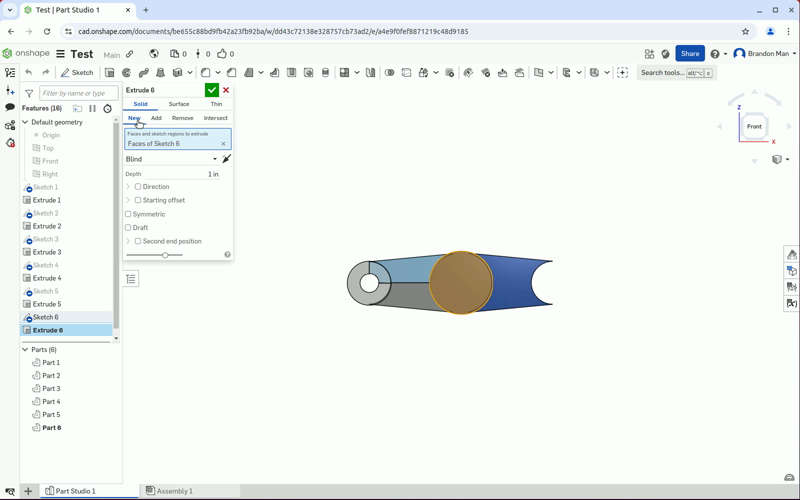
key(tab, 4)
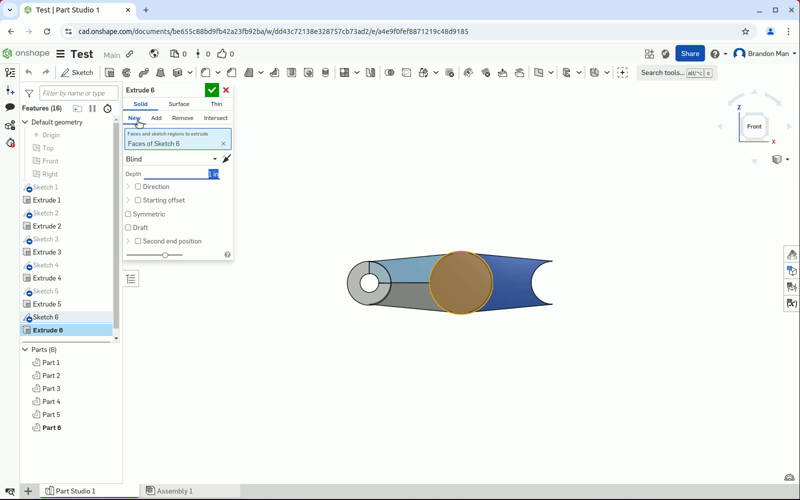
text(3.851)
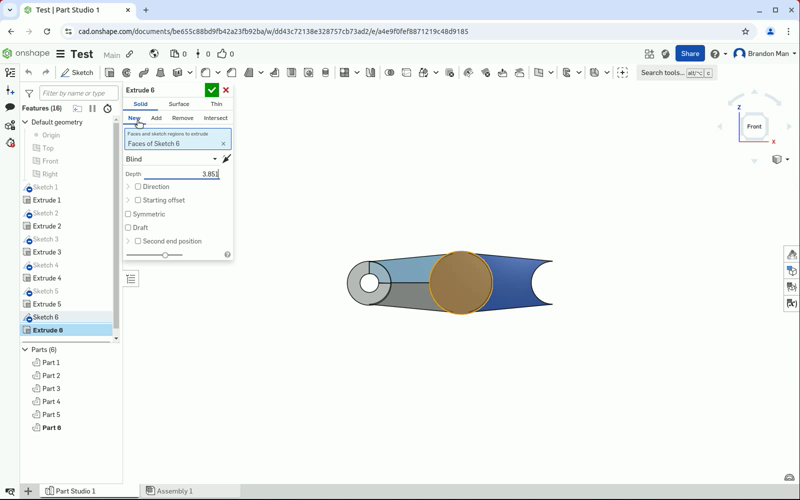
key(enter)
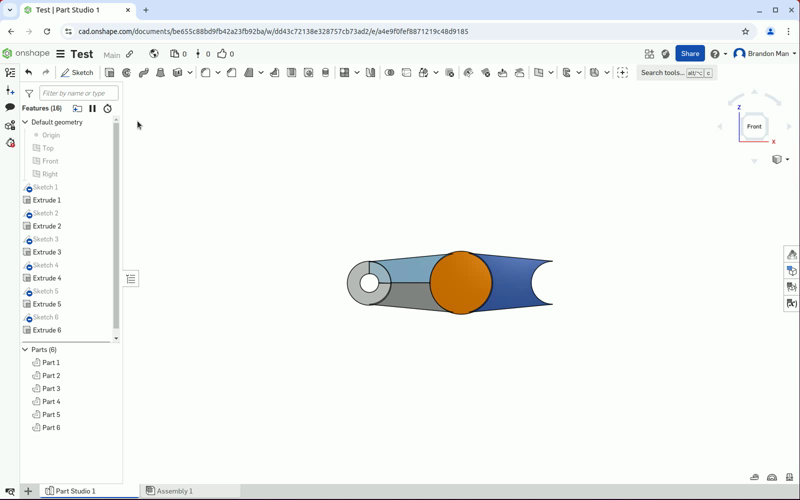
key(shift+h)
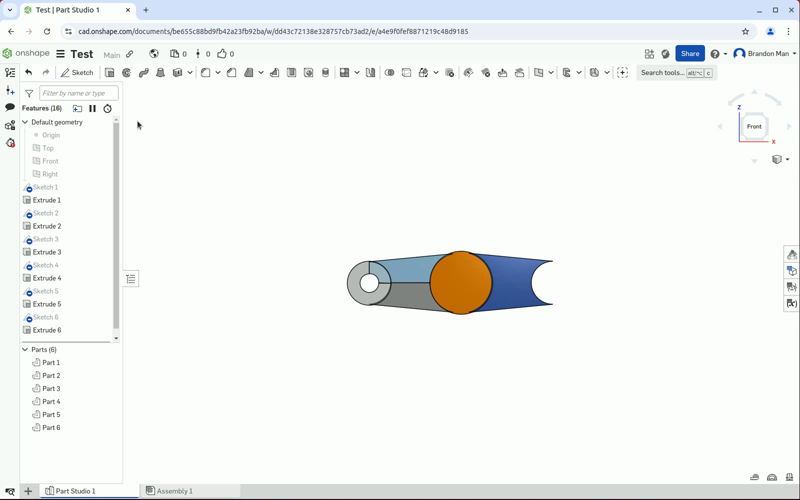
key(shift+h)
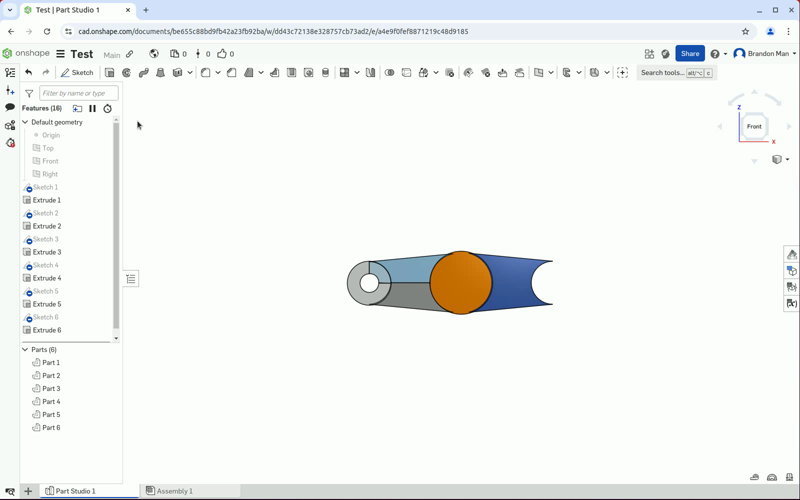
mouse_move(69, 189)
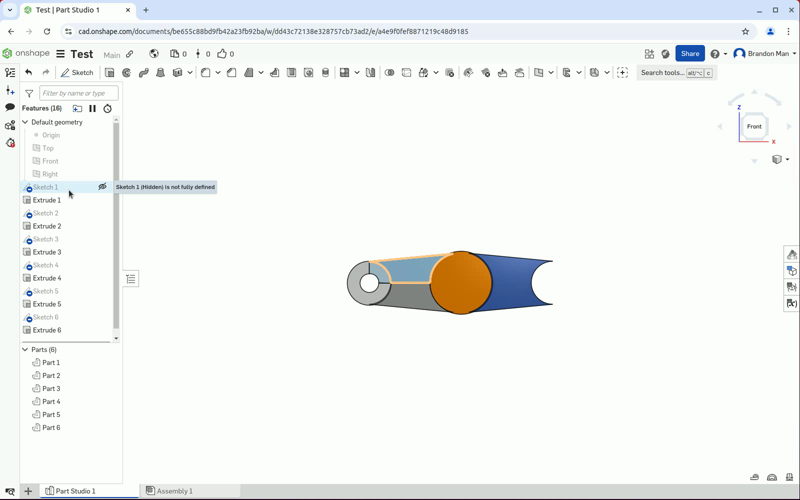
click(69, 189)
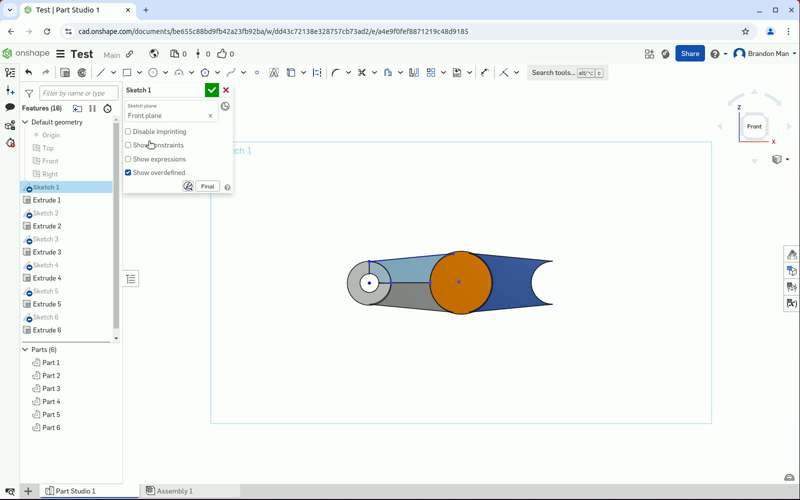
mouse_move(229, 92)
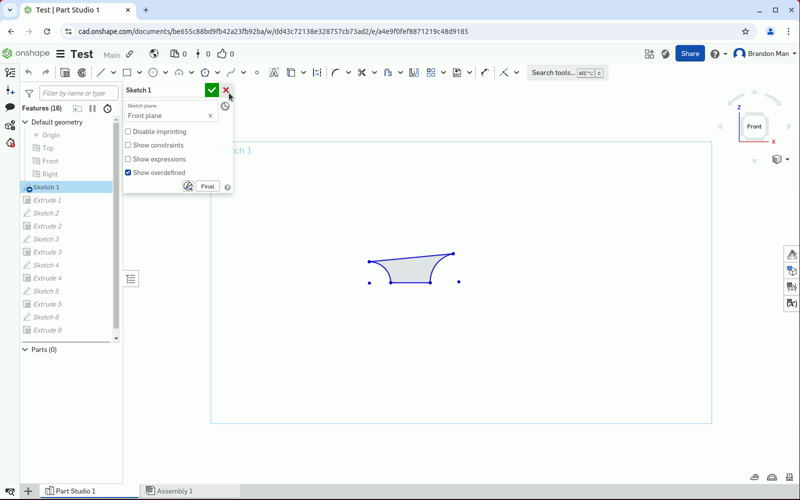
click(229, 92)
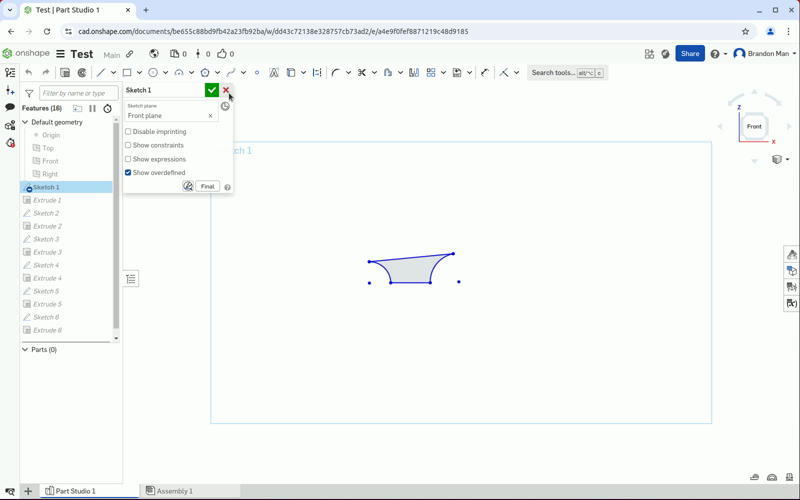
key(shift+s)
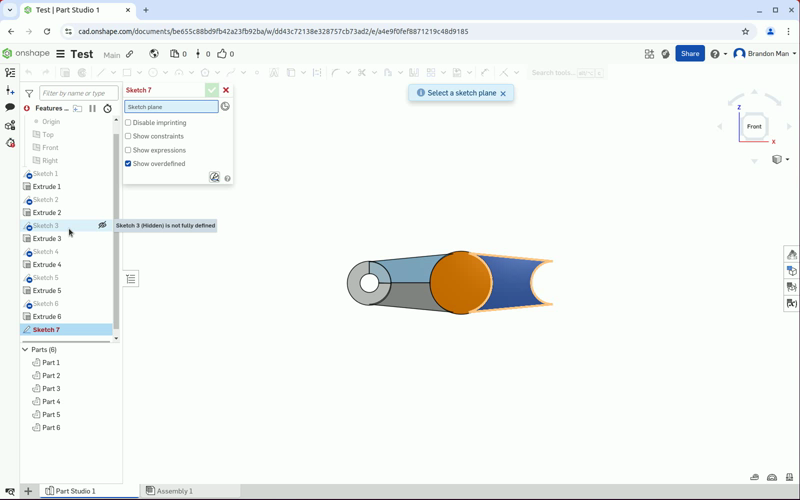
scroll(3)
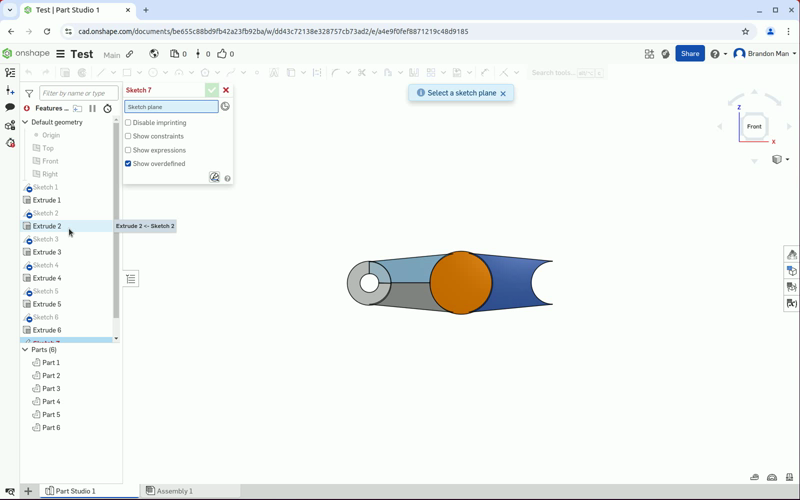
mouse_move(69, 163)
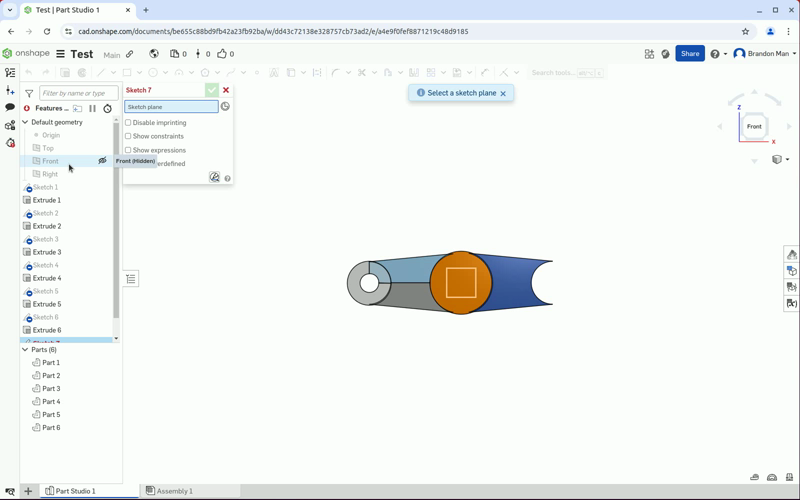
click(69, 163)
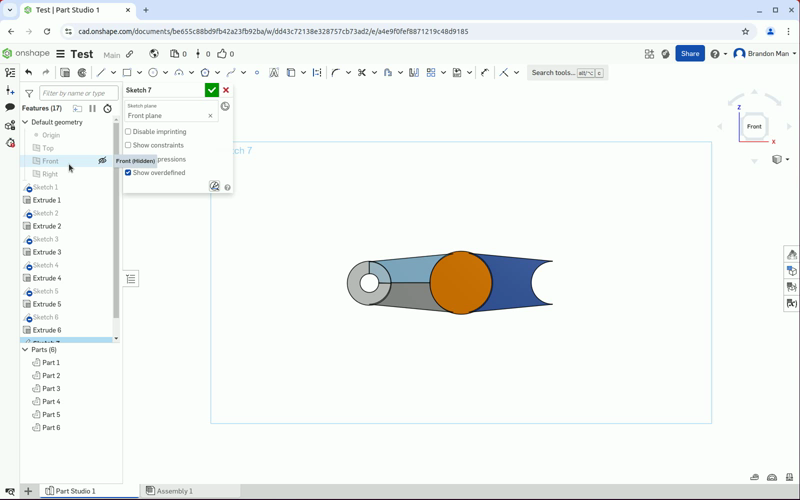
mouse_move(73, 352)
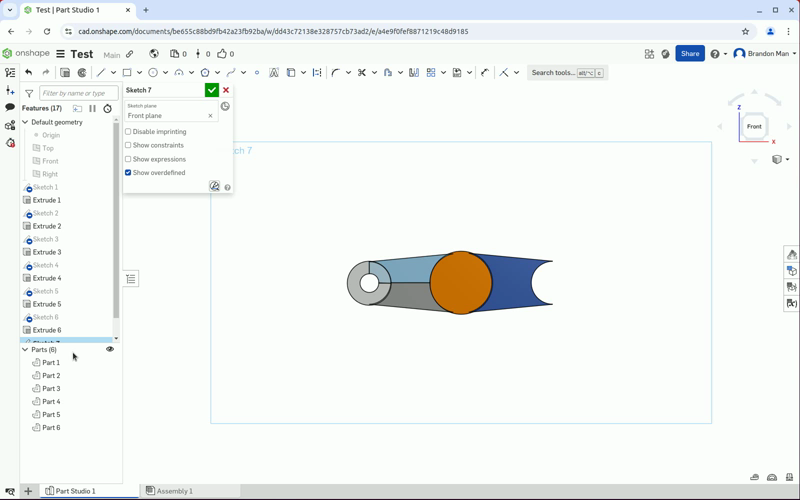
key(y)
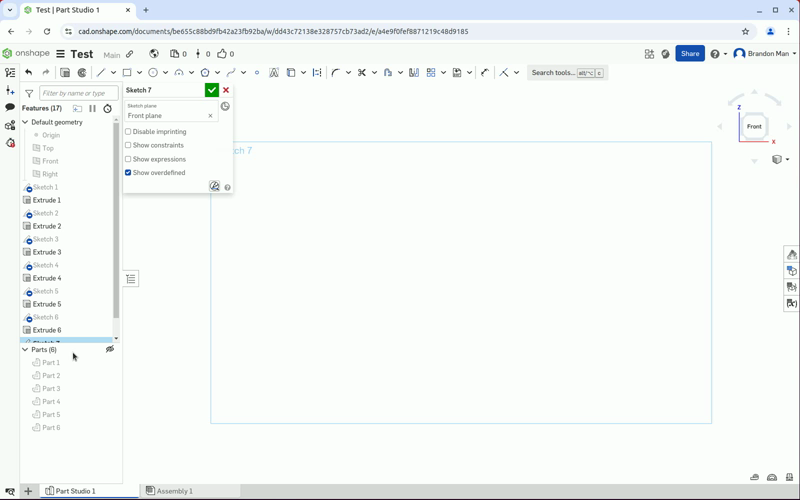
key(c)
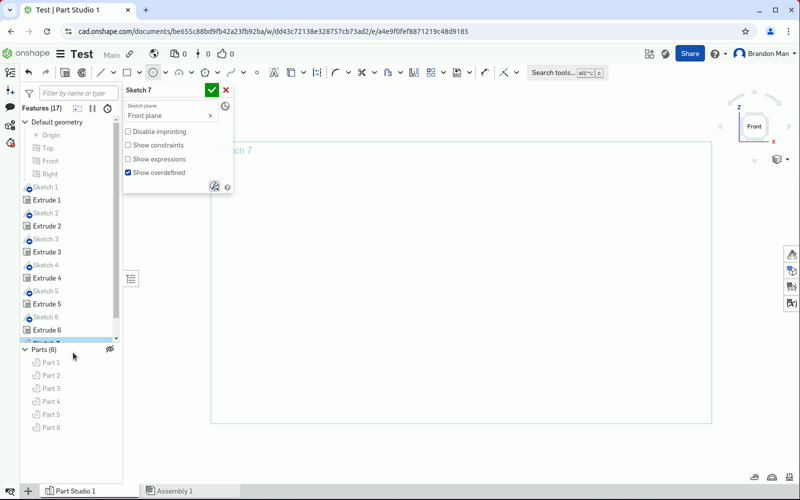
key_down(shift)
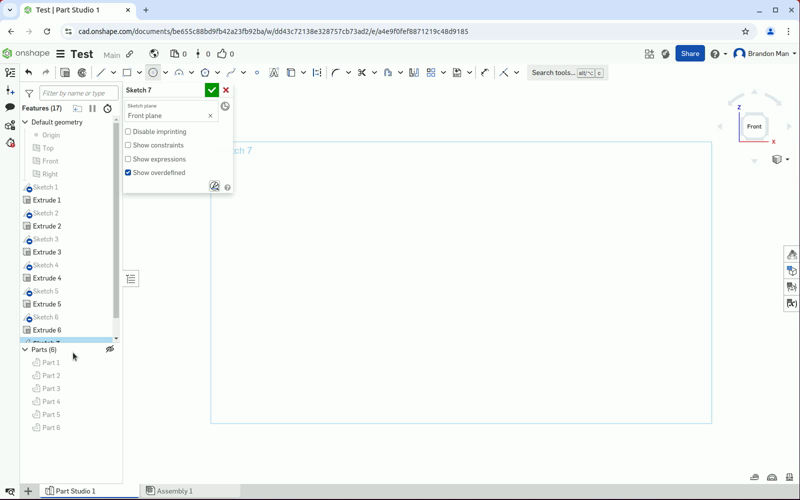
mouse_move(552, 282)
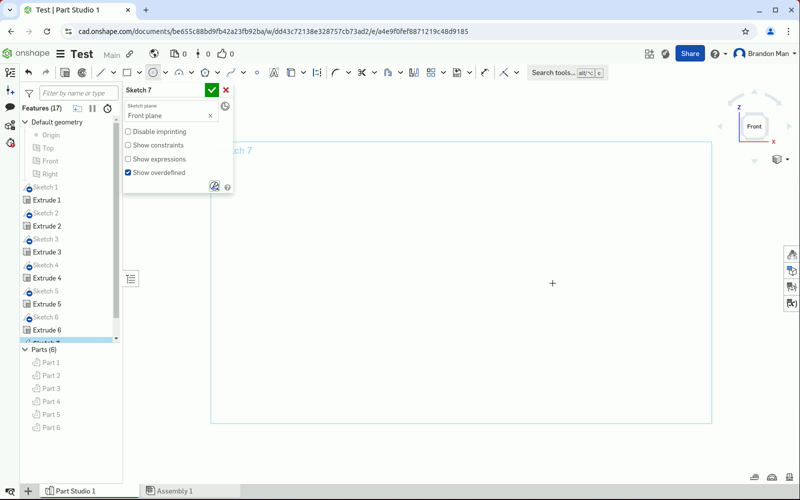
click(552, 282)
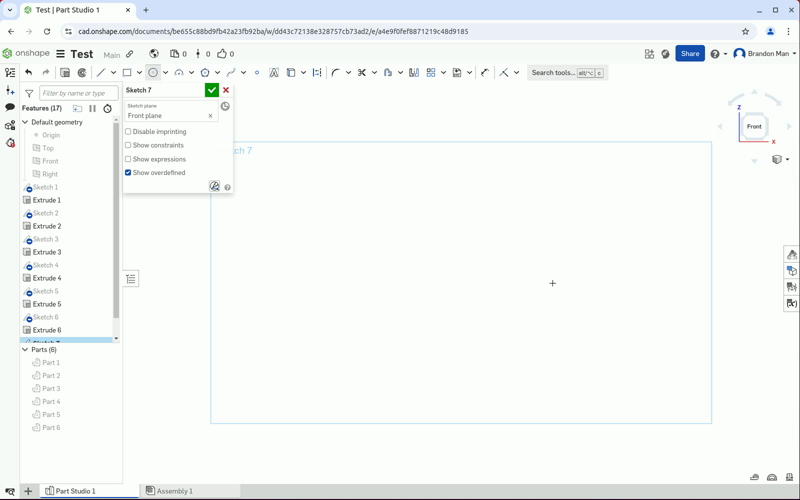
key_up(shift)
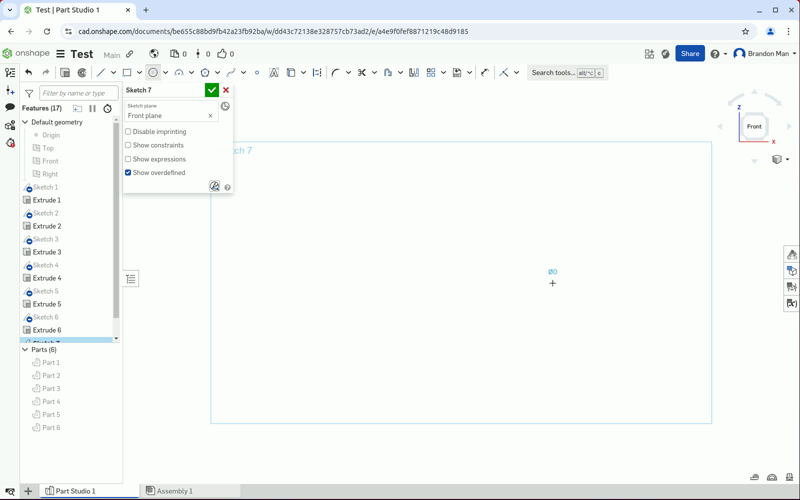
mouse_move(574, 282)
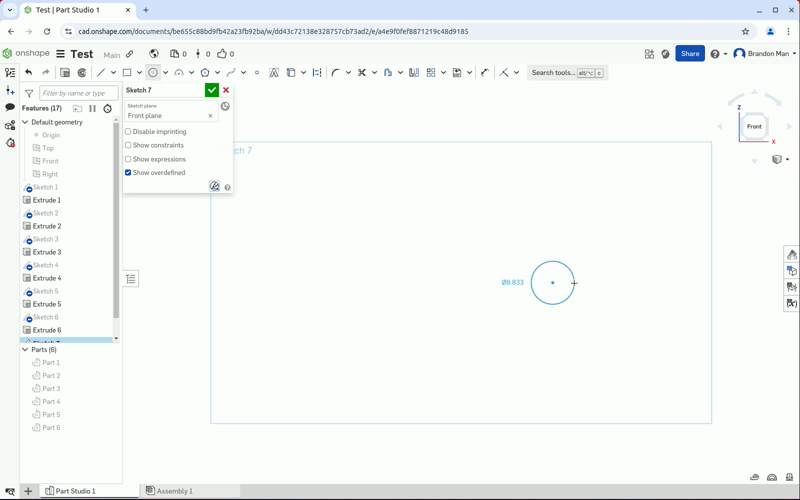
click(574, 282)
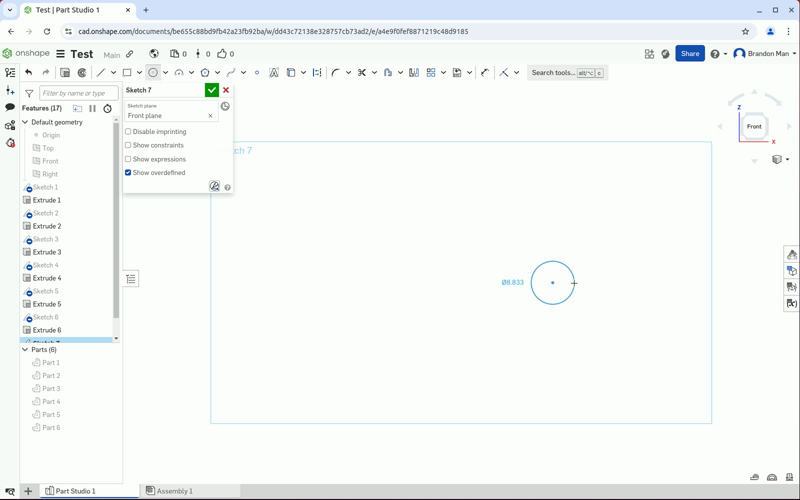
key(esc)
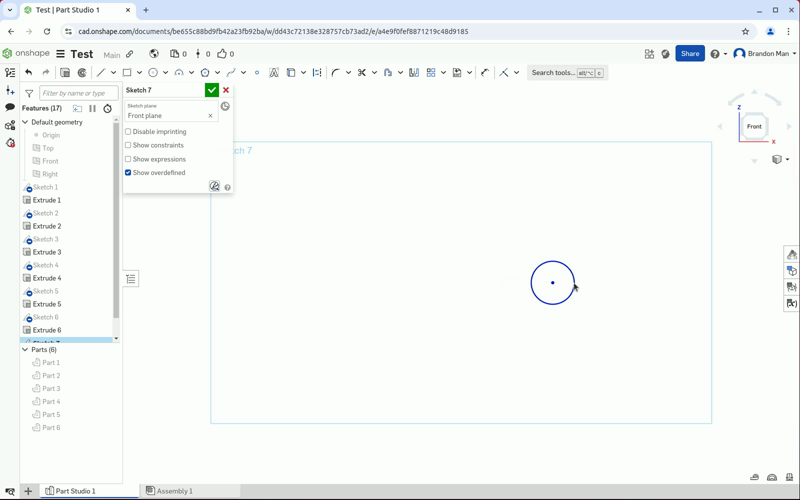
key(c)
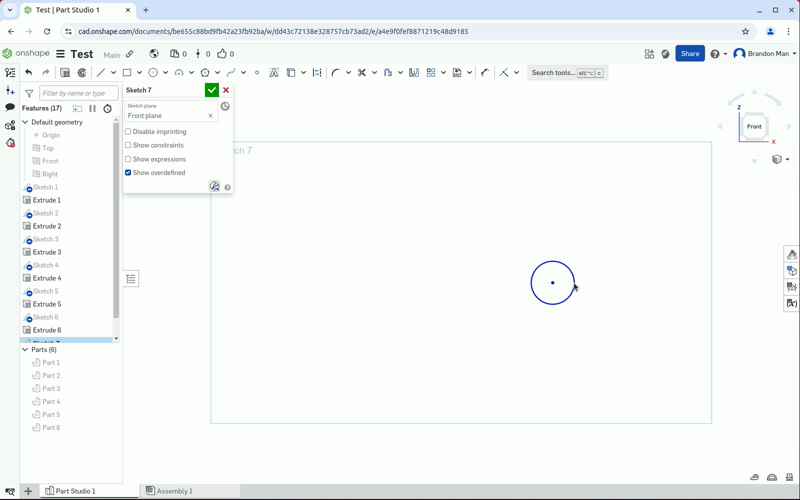
key_down(shift)
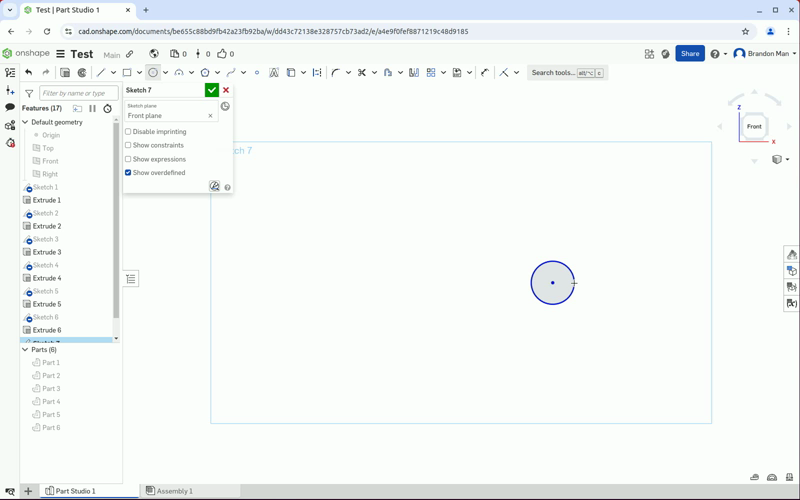
mouse_move(552, 282)
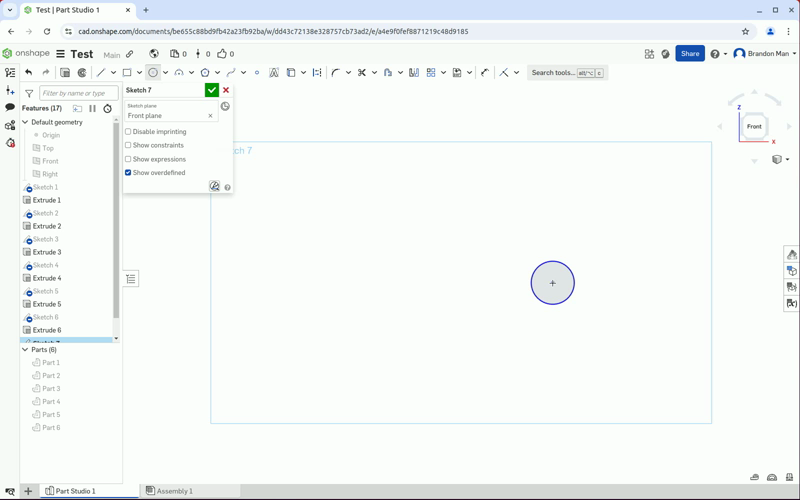
click(552, 282)
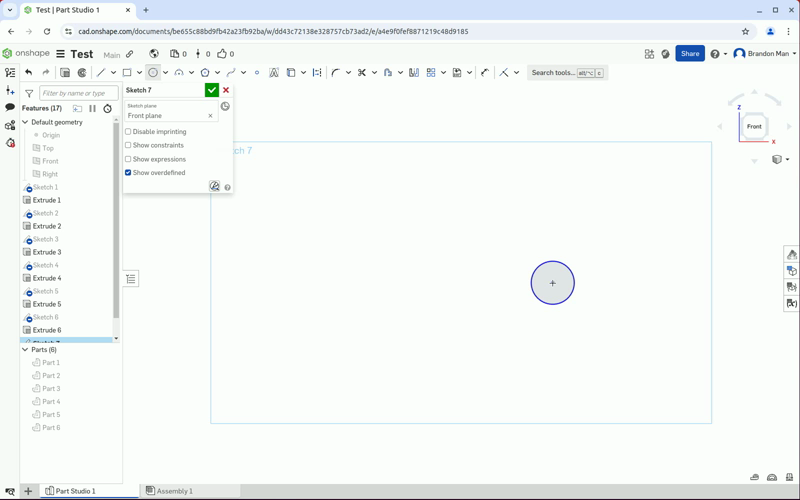
key_up(shift)
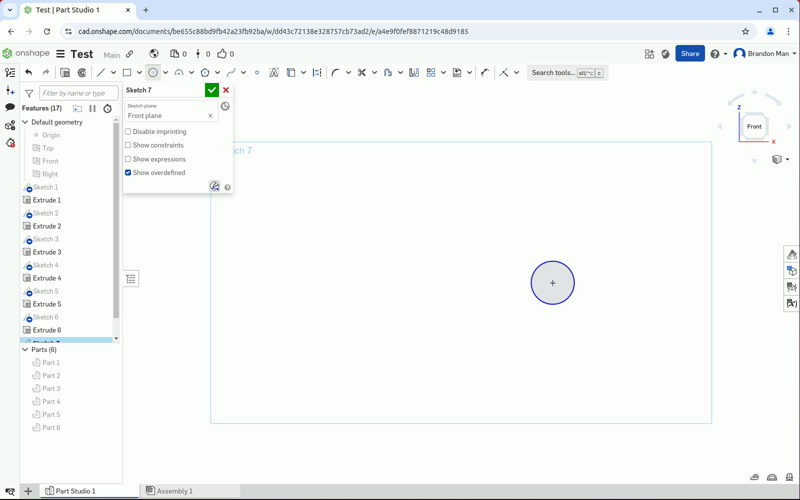
mouse_move(561, 282)
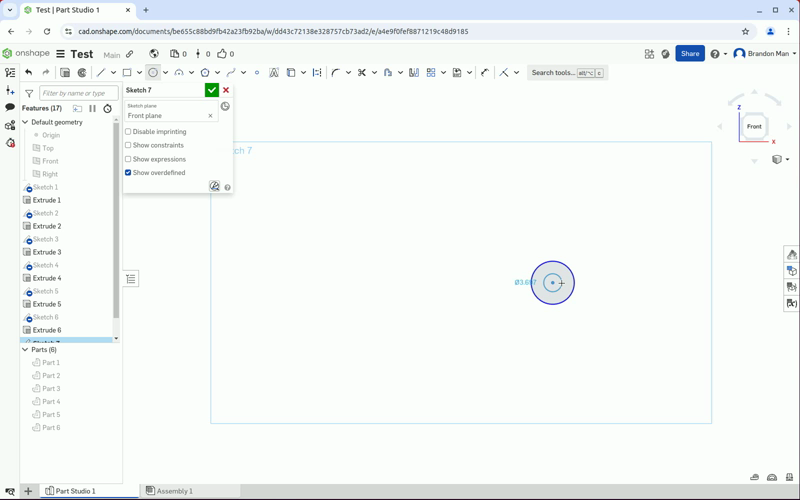
click(561, 282)
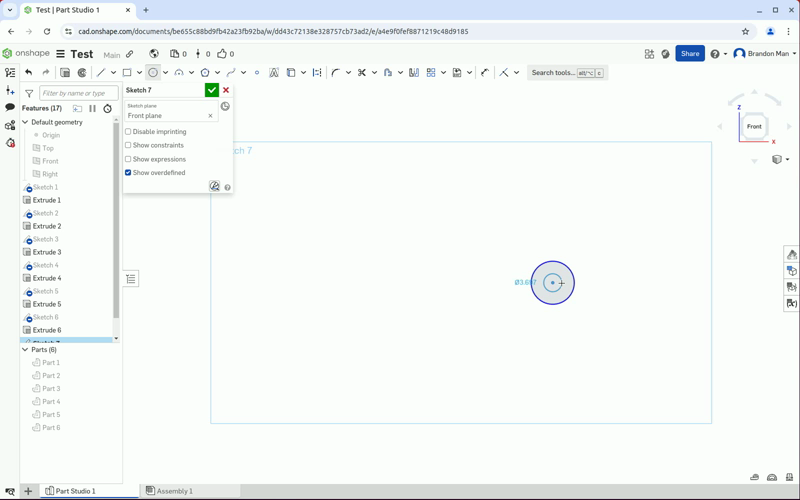
key(esc)
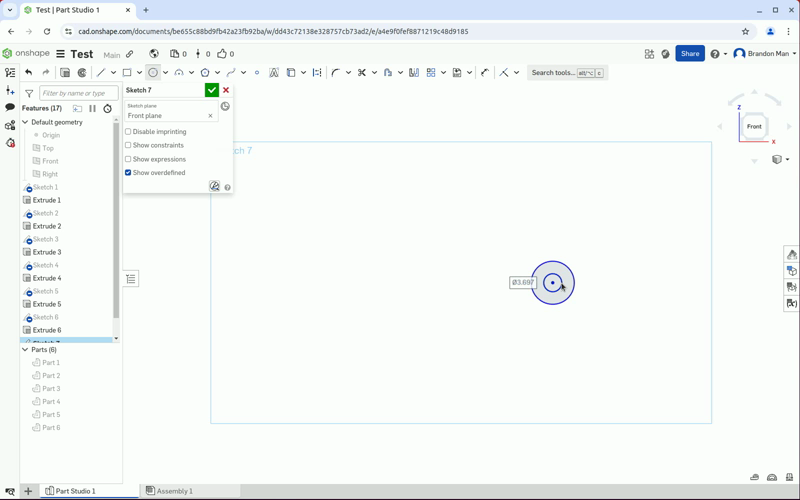
mouse_move(552, 270)
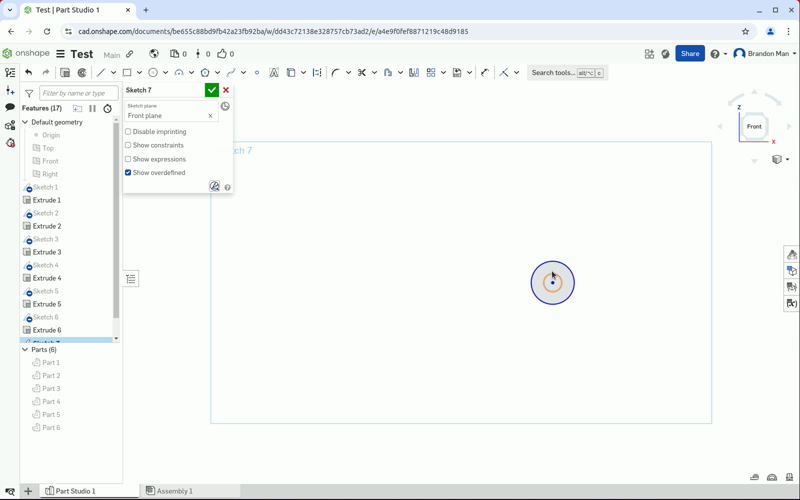
scroll(6)
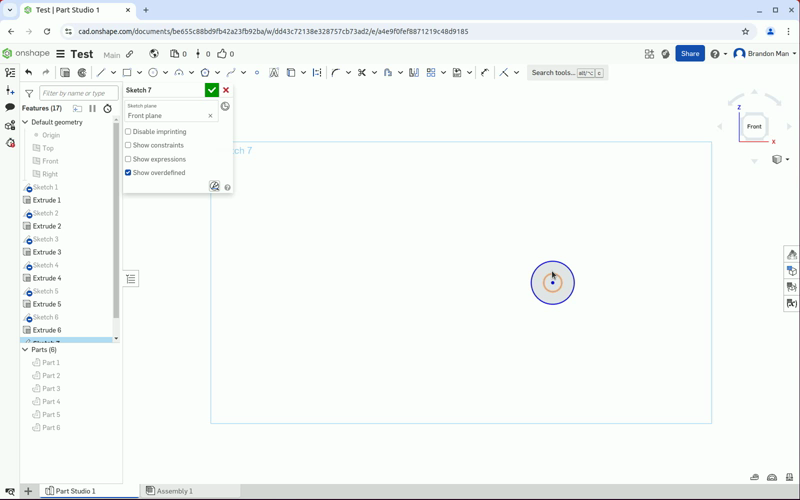
scroll(6)
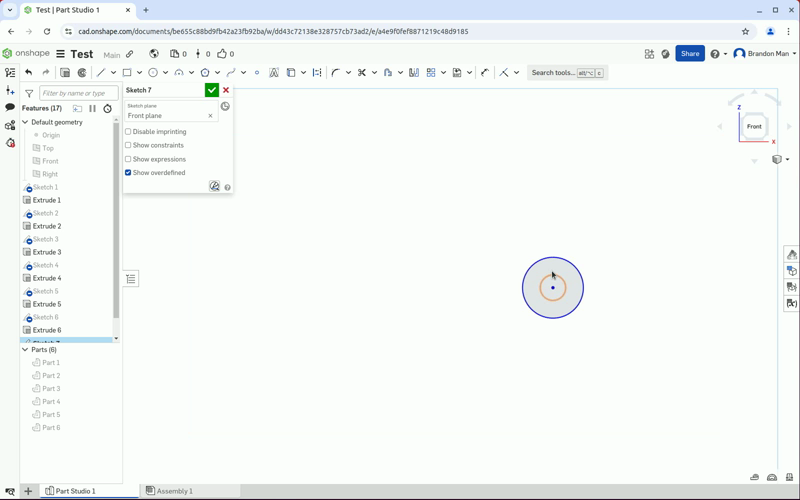
scroll(6)
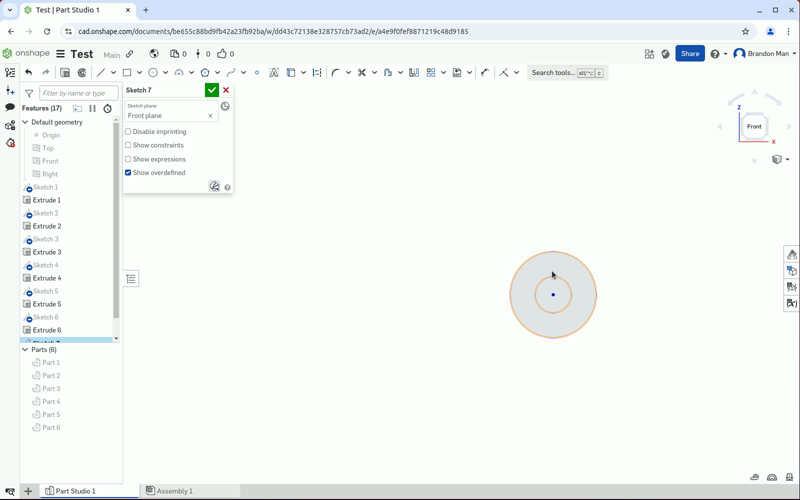
scroll(6)
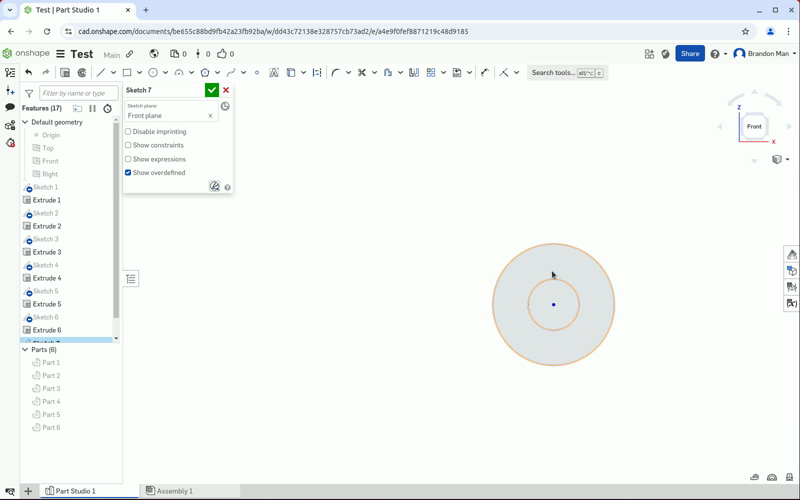
scroll(6)
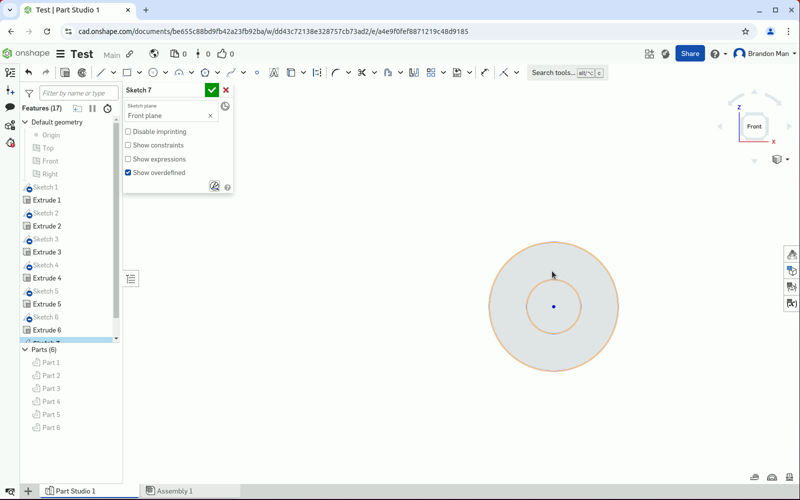
scroll(6)
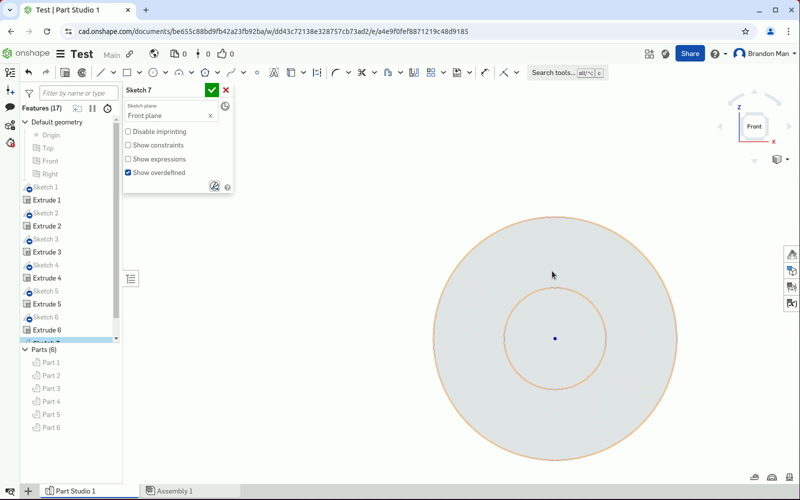
scroll(6)
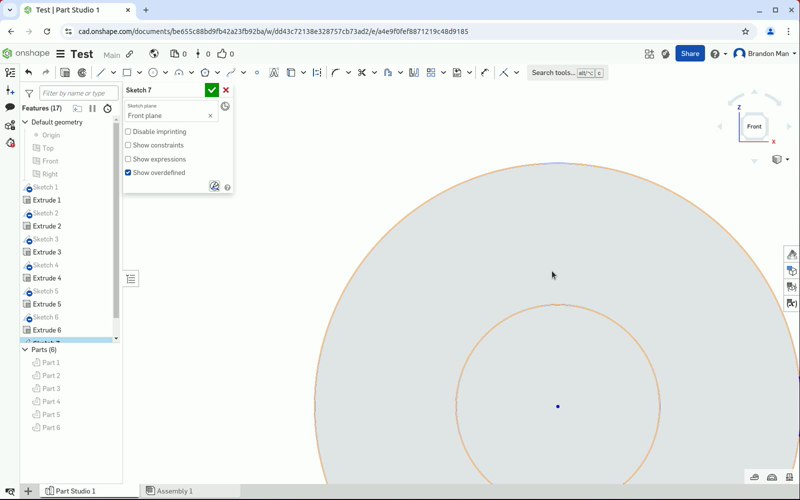
click(552, 270)
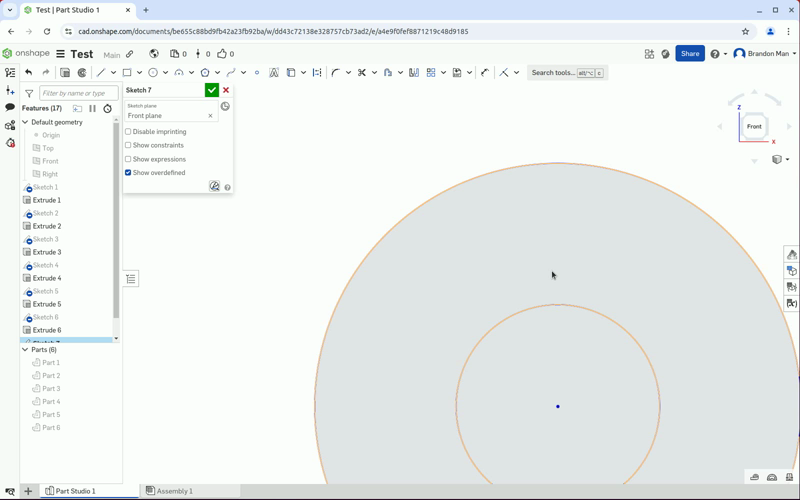
scroll(-6)
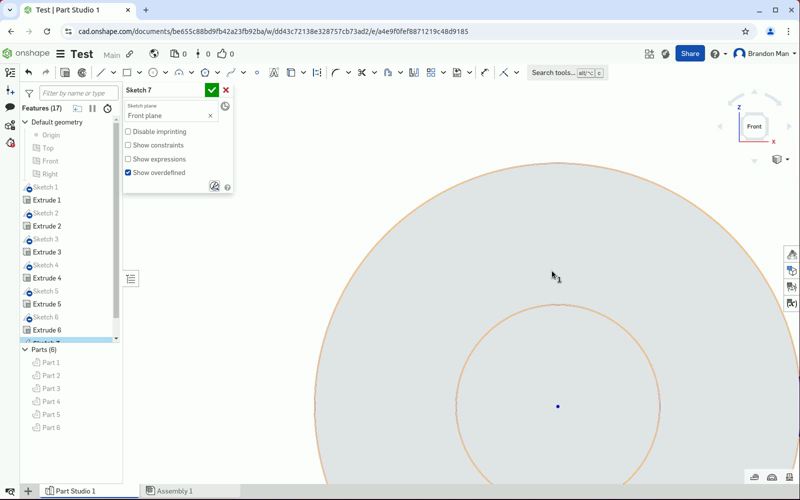
scroll(-6)
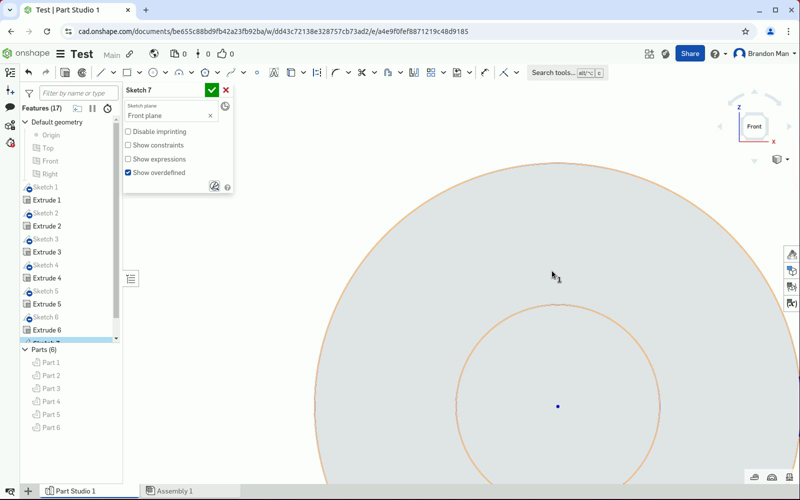
scroll(-6)
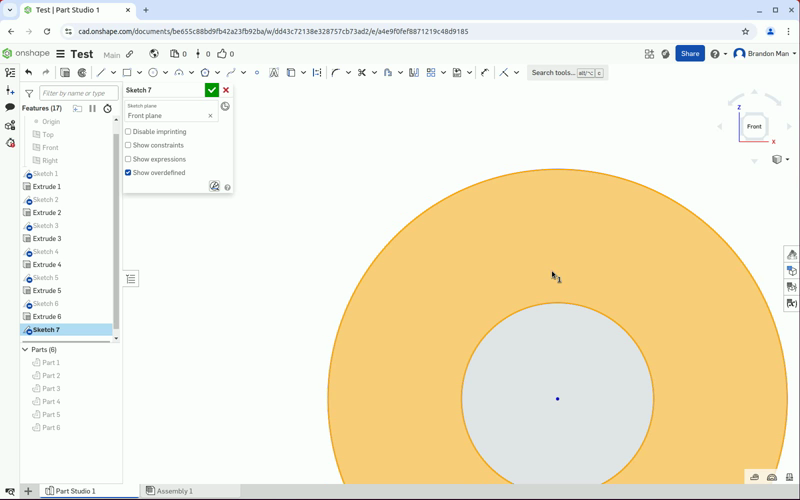
scroll(-6)
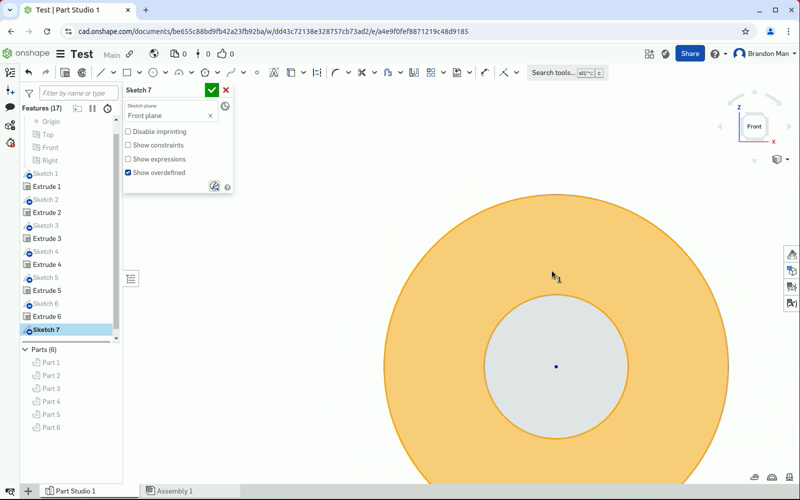
scroll(-6)
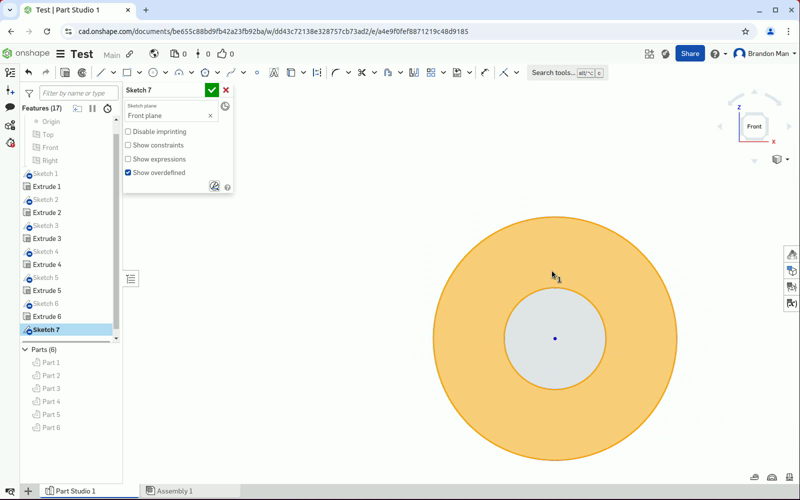
scroll(-6)
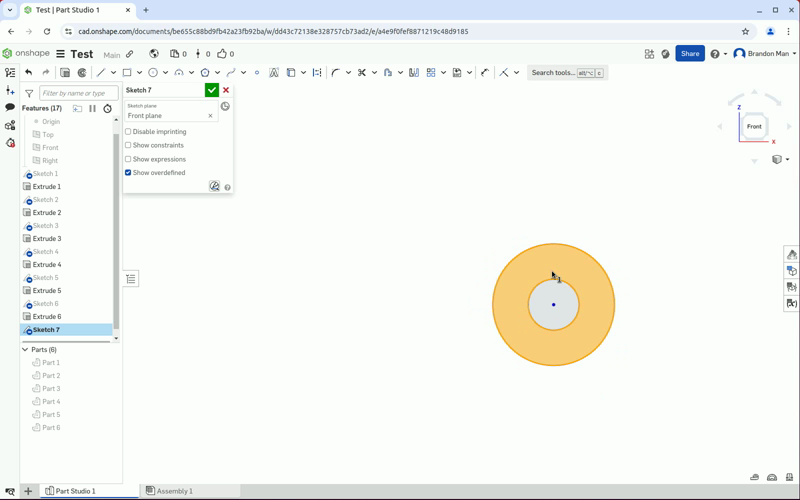
scroll(-6)
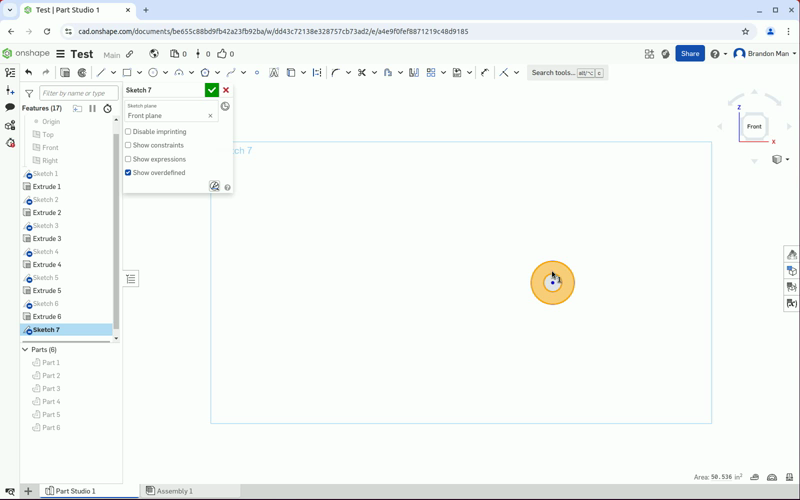
mouse_move(73, 352)
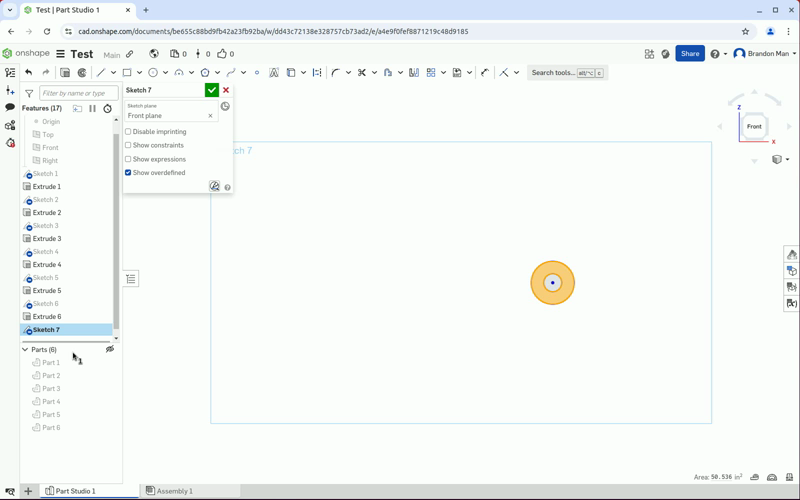
key(shift+y)
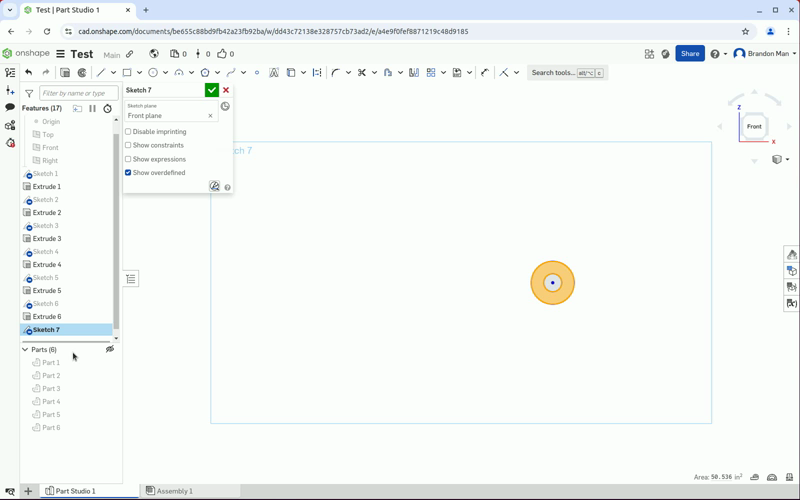
key(shift+e)
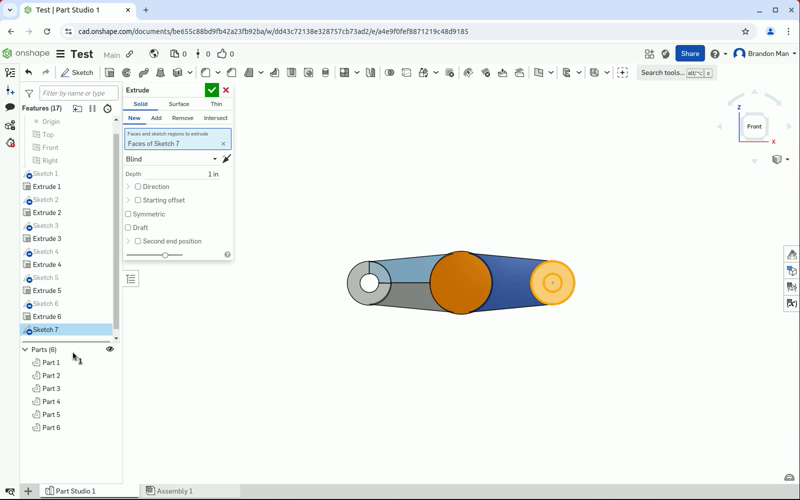
mouse_move(143, 106)
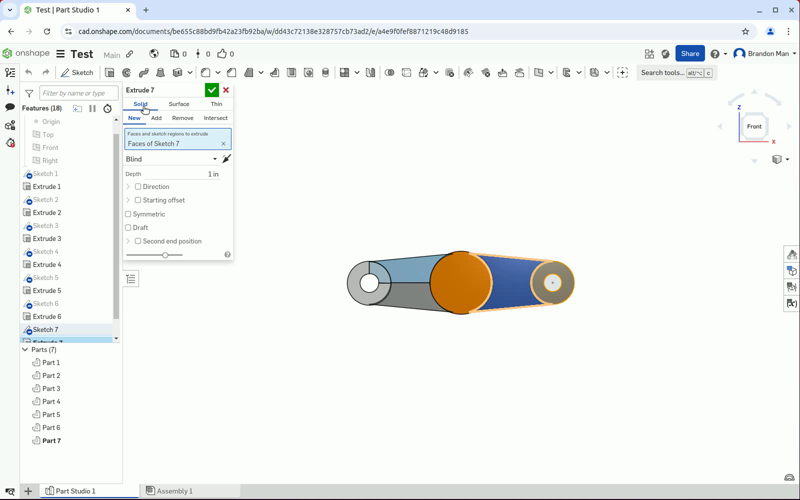
click(143, 106)
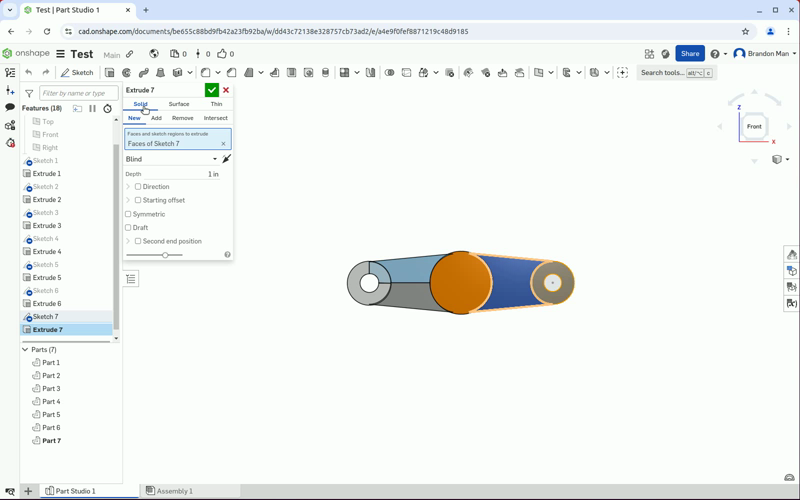
mouse_move(137, 120)
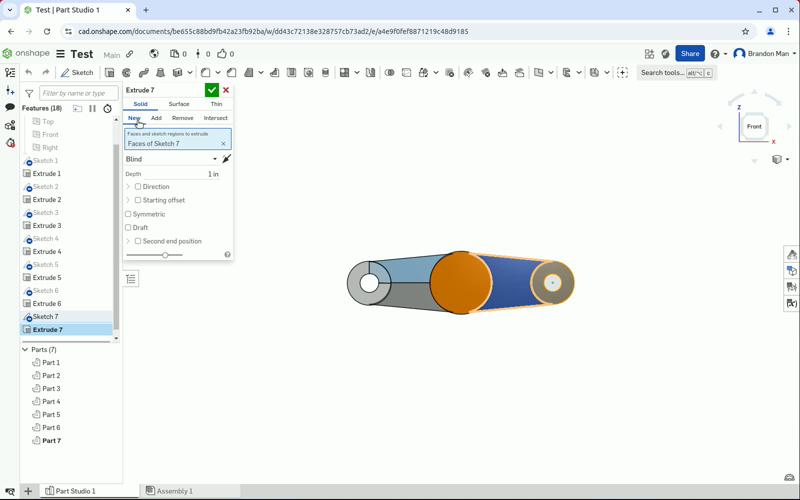
click(137, 120)
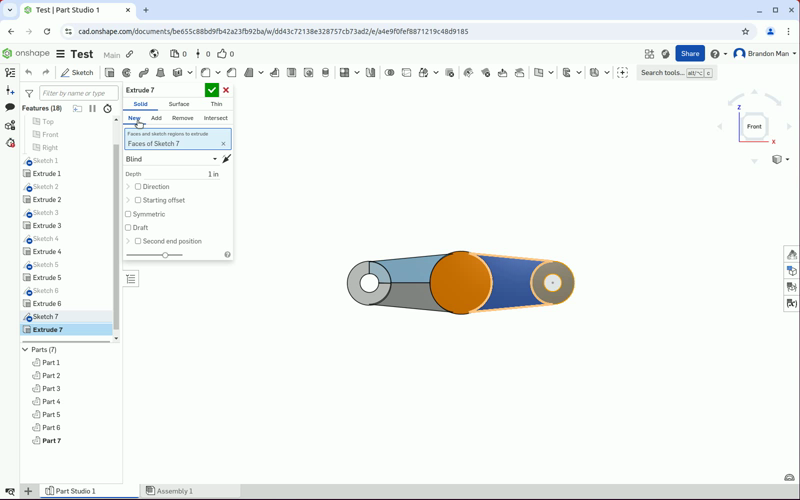
key(tab, 4)
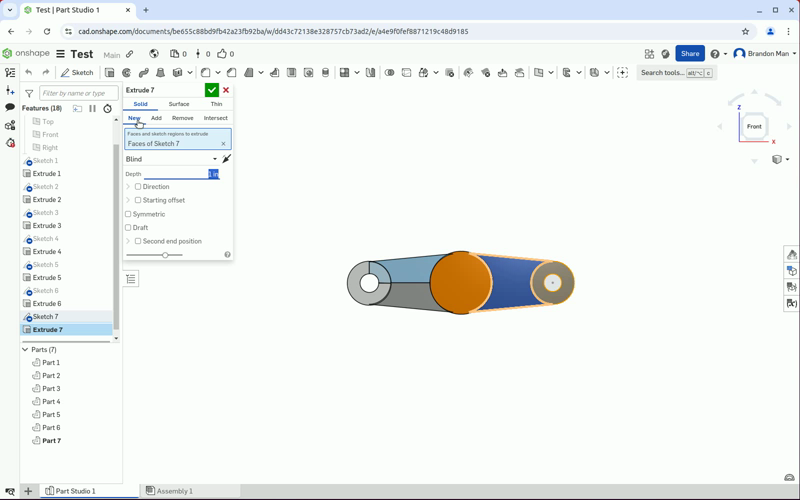
text(3.851)
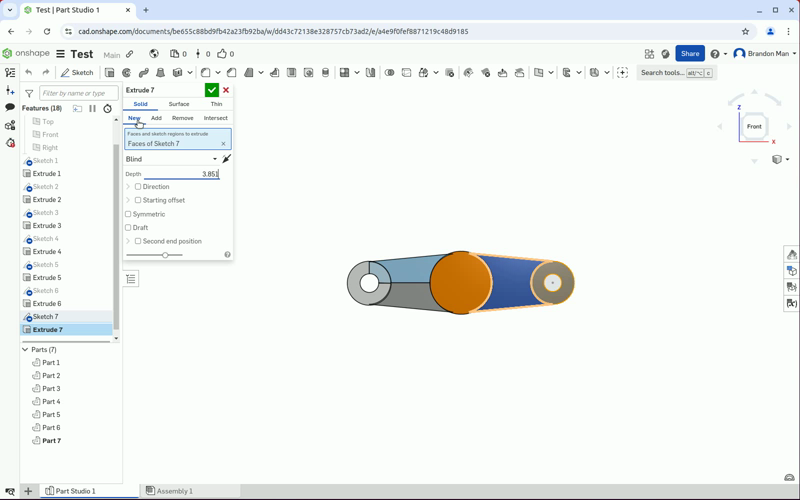
key(enter)
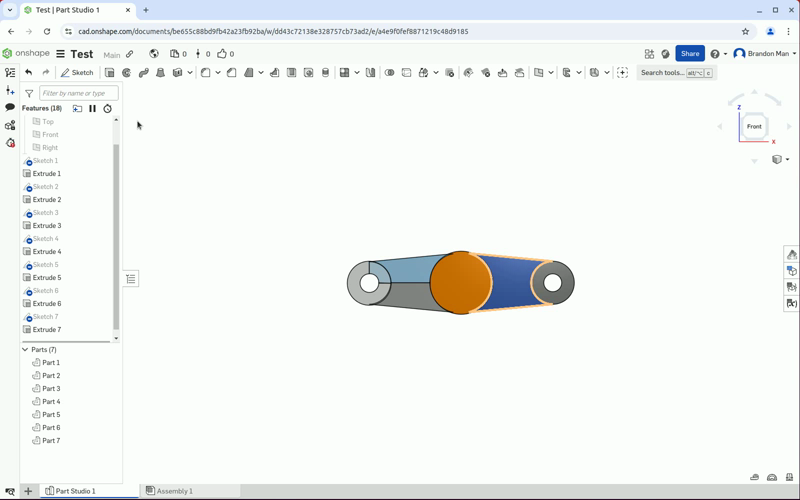
key(shift+h)
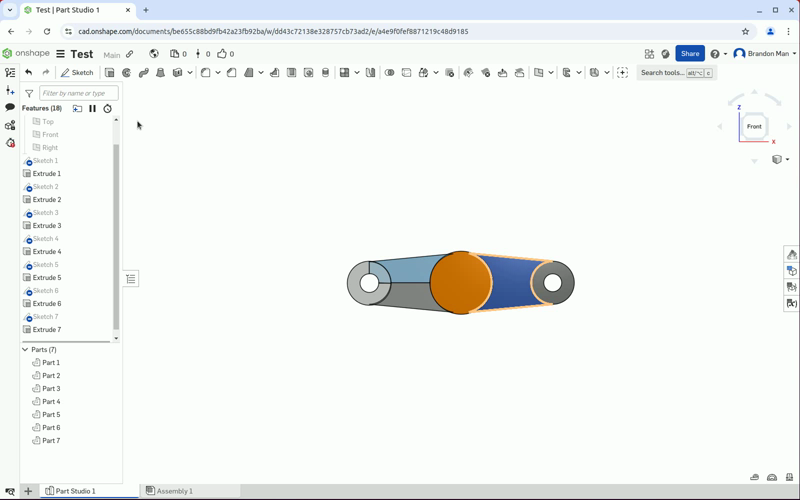
key(shift+h)
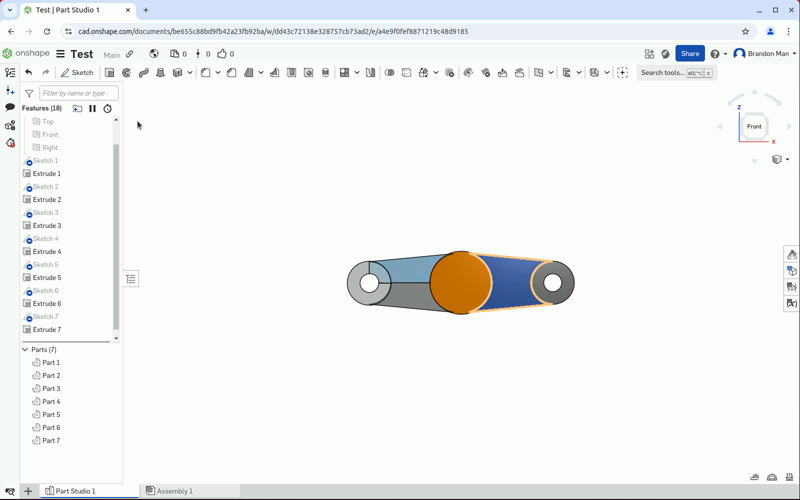
key(shift+7)
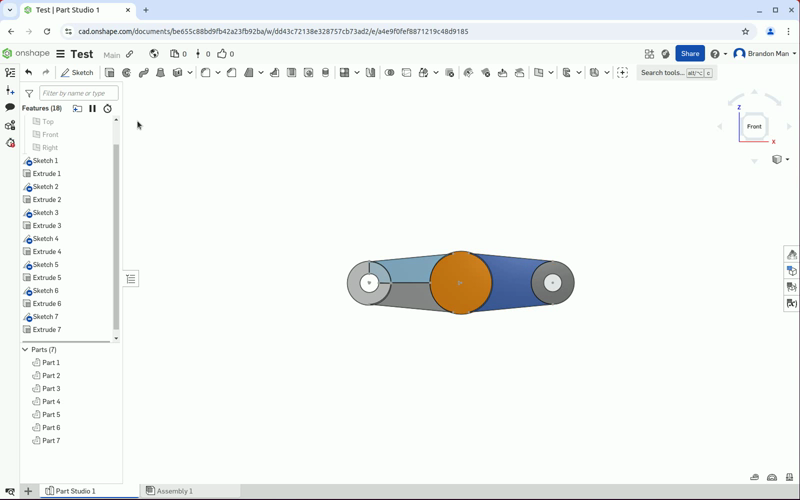
key(left, 2)
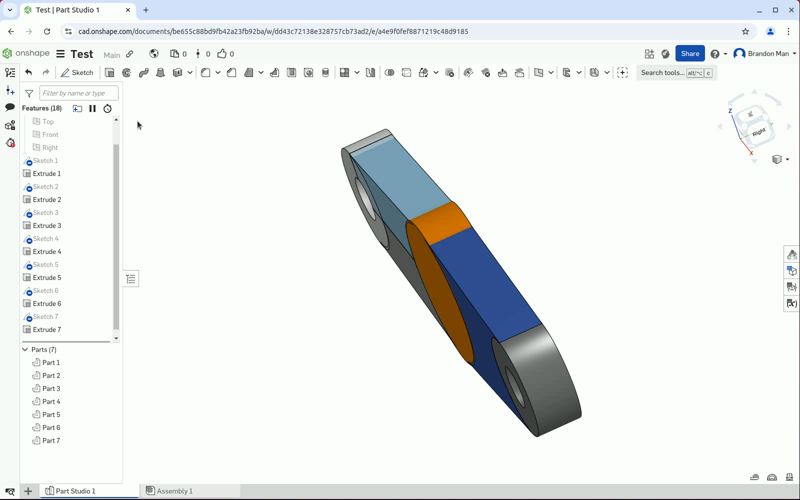
key(down, 2)
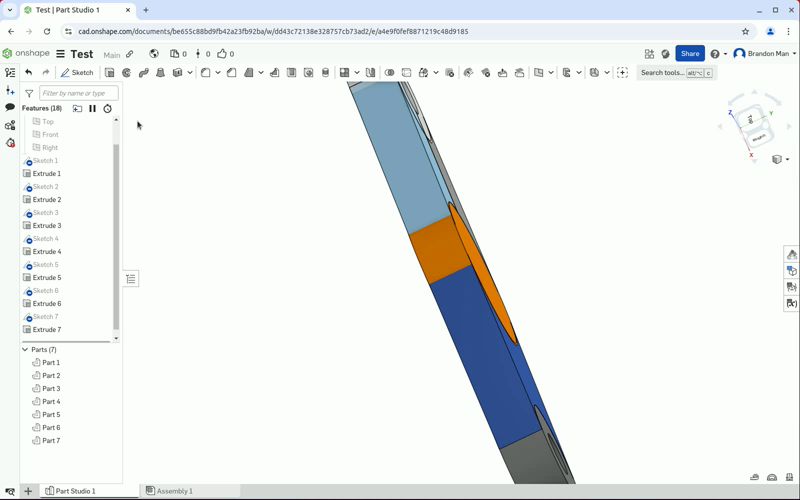
key(up, 2)
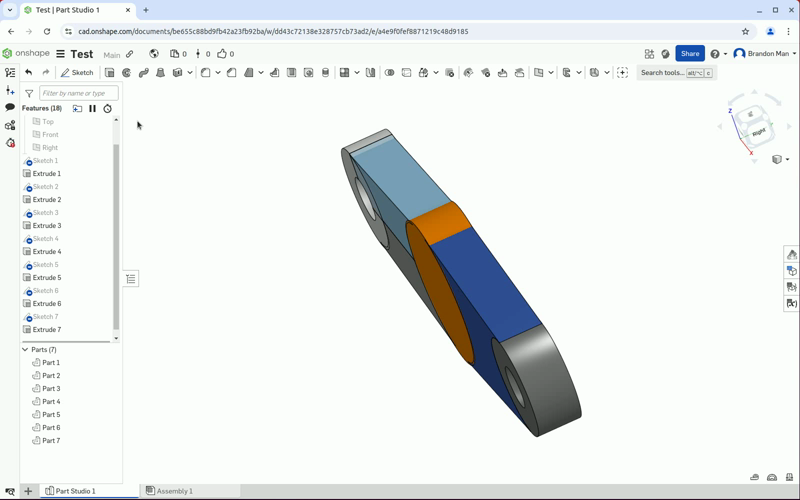
key(right, 2)
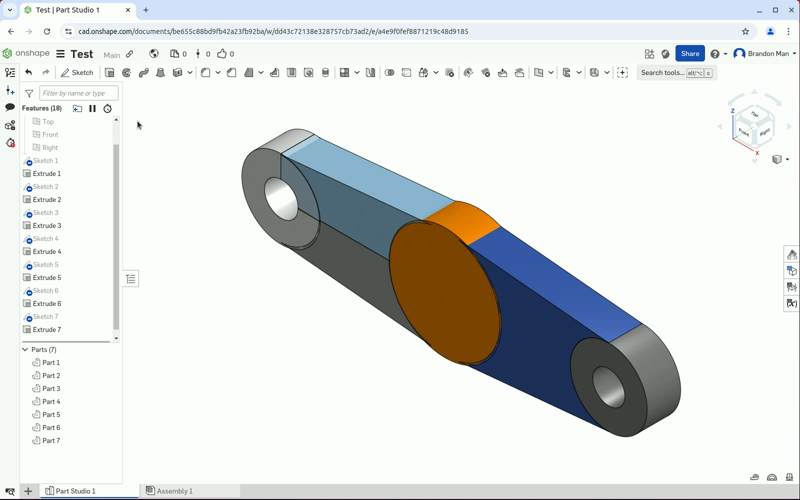
mouse_move(69, 163)
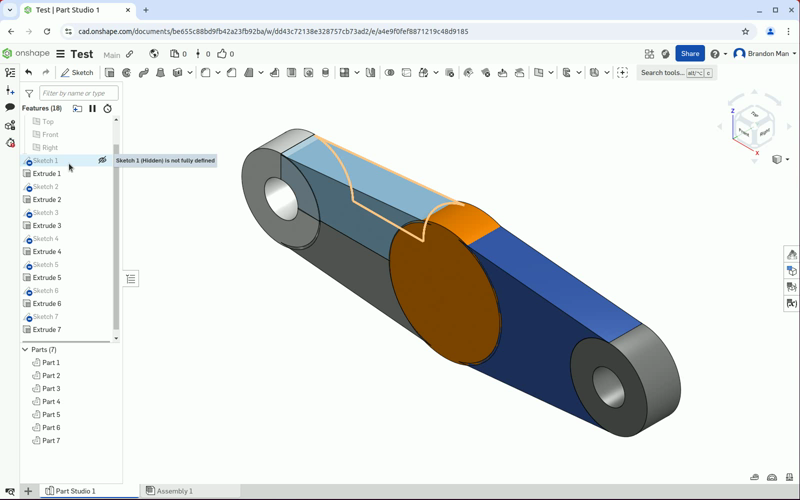
click(69, 163)